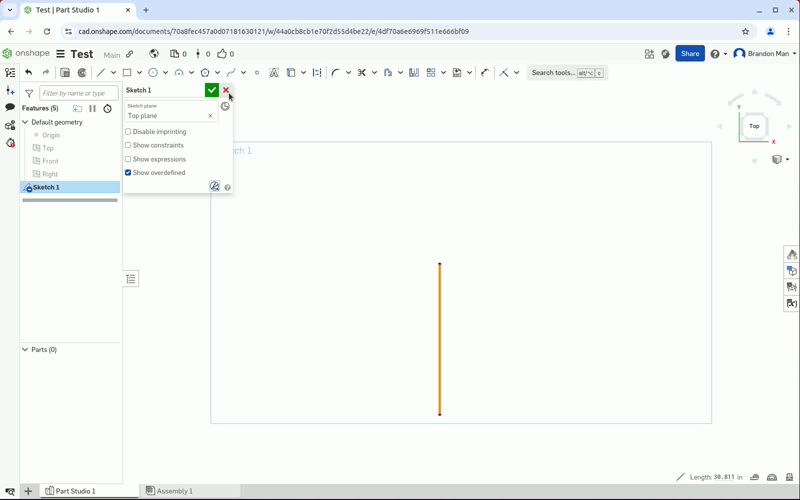
key(shift+h)
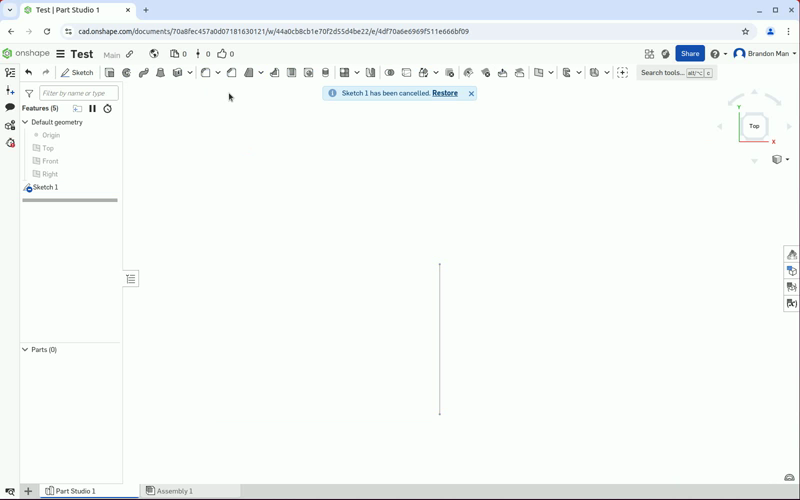
key(shift+s)
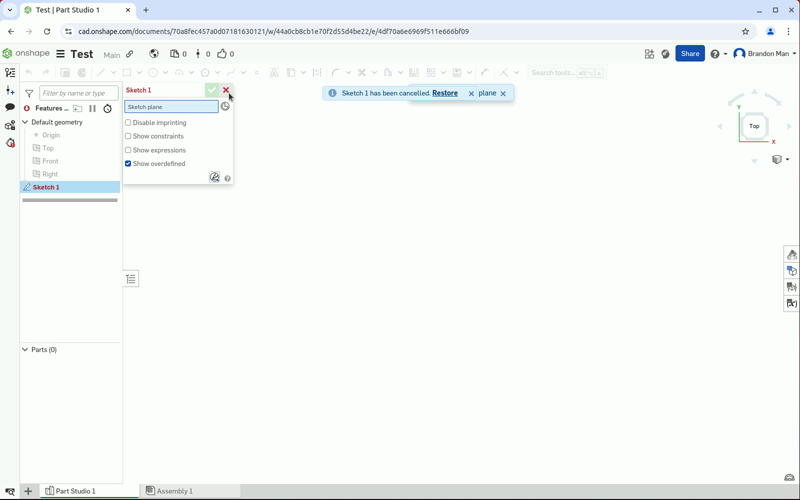
mouse_move(73, 150)
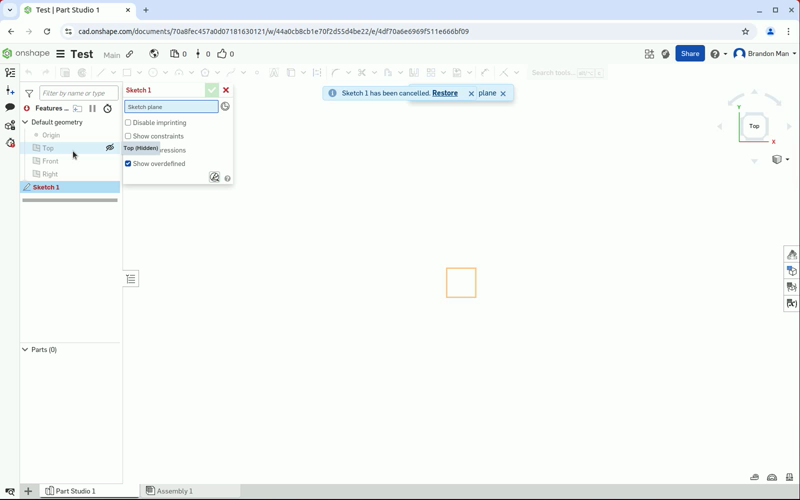
click(73, 150)
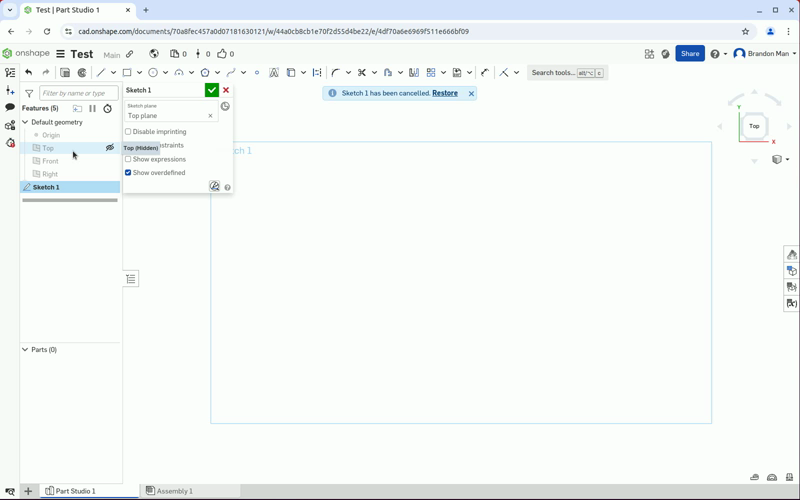
mouse_move(73, 352)
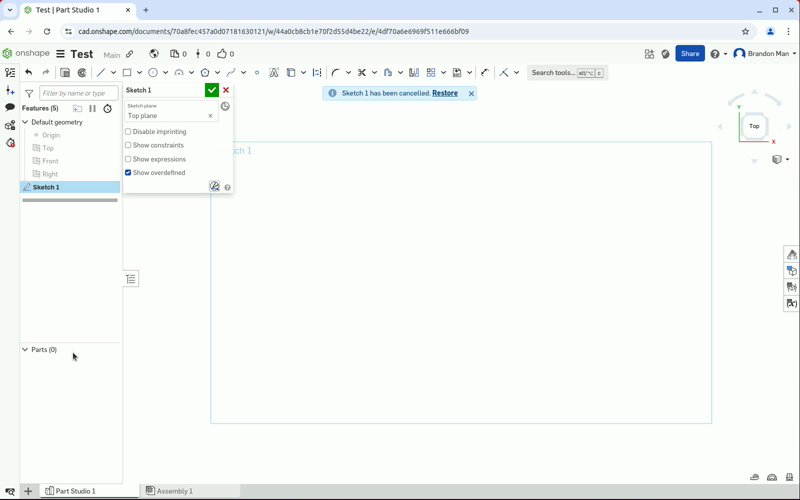
key(y)
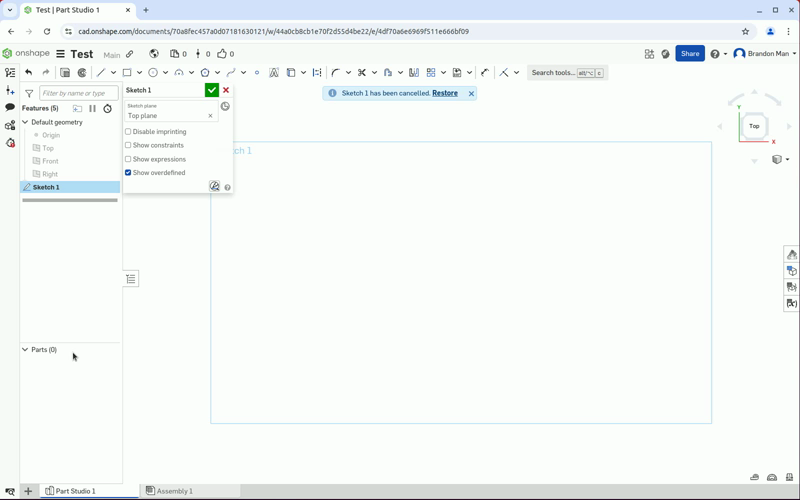
key(l)
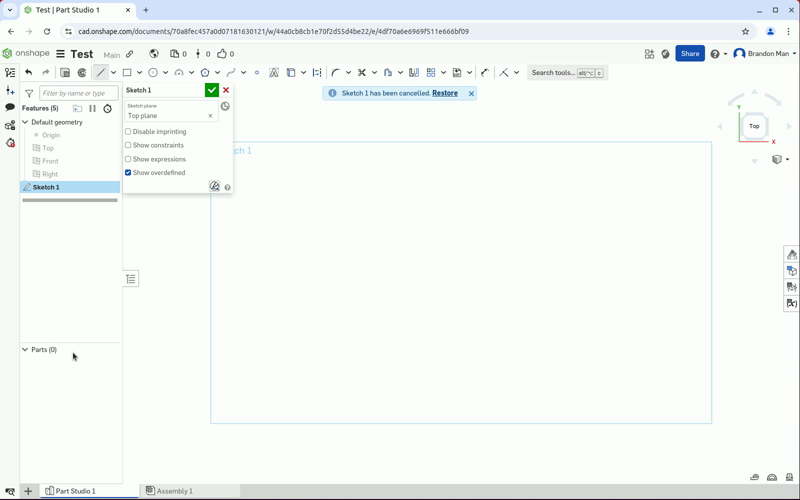
key_down(shift)
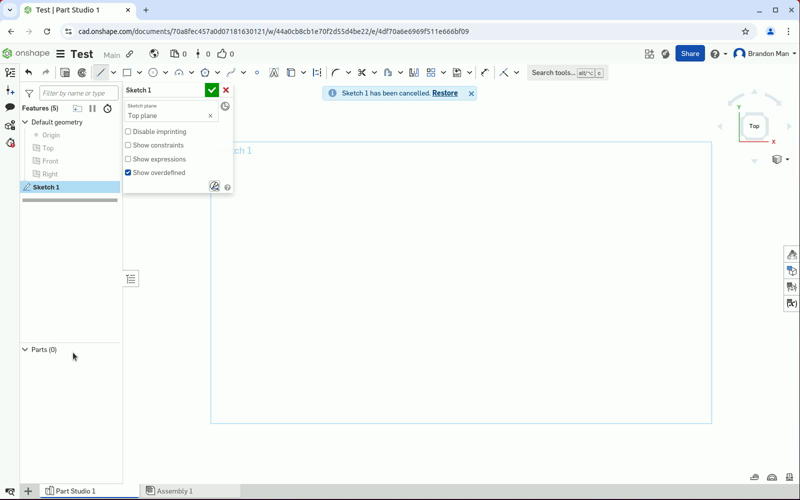
mouse_move(427, 282)
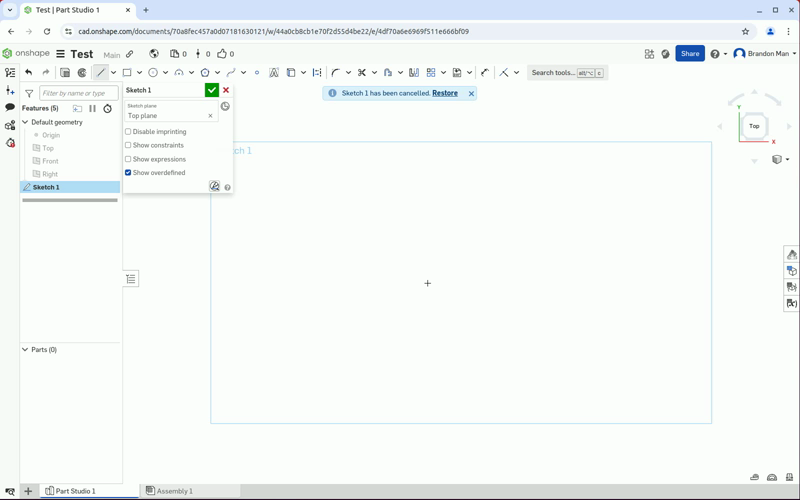
click(427, 282)
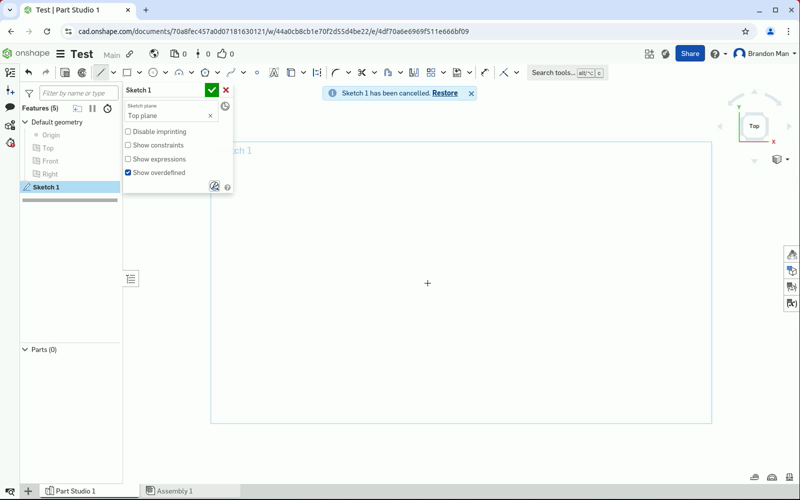
key_up(shift)
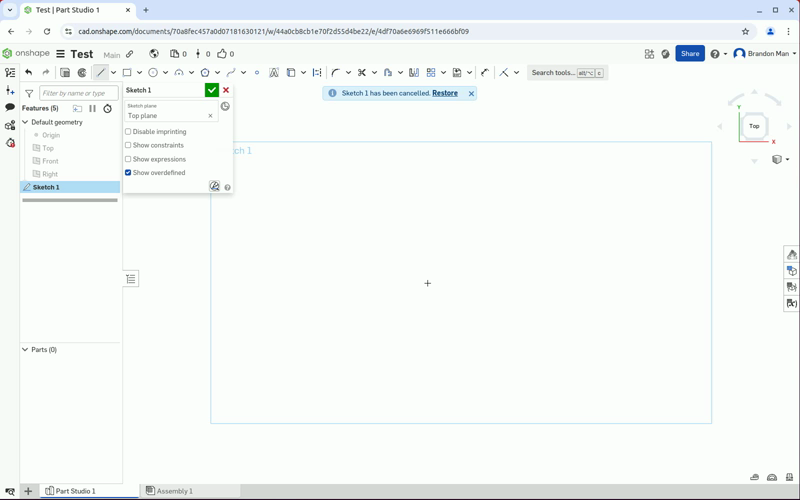
key_down(shift)
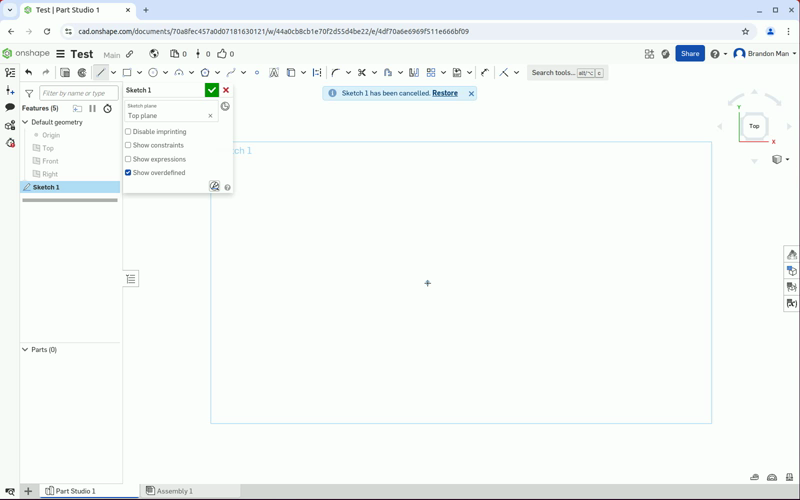
mouse_move(457, 282)
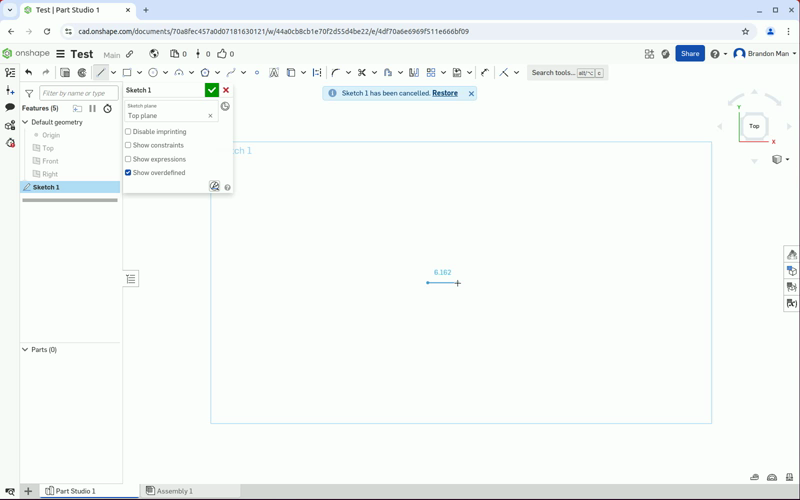
mouse_move(438, 282)
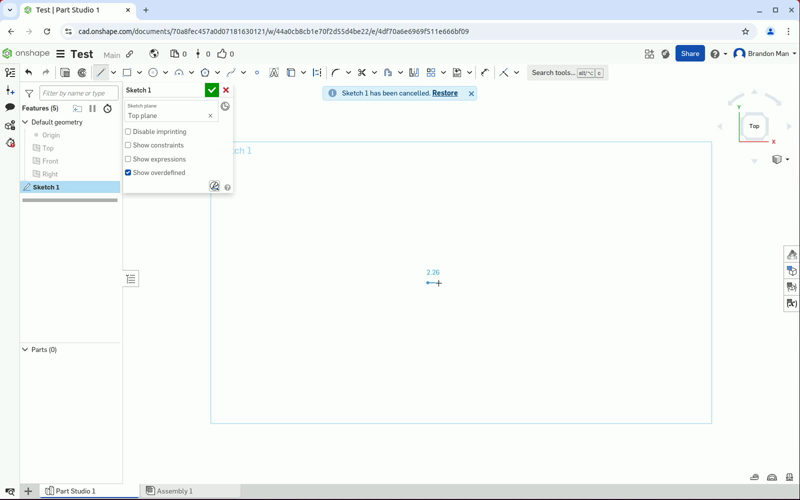
click(438, 282)
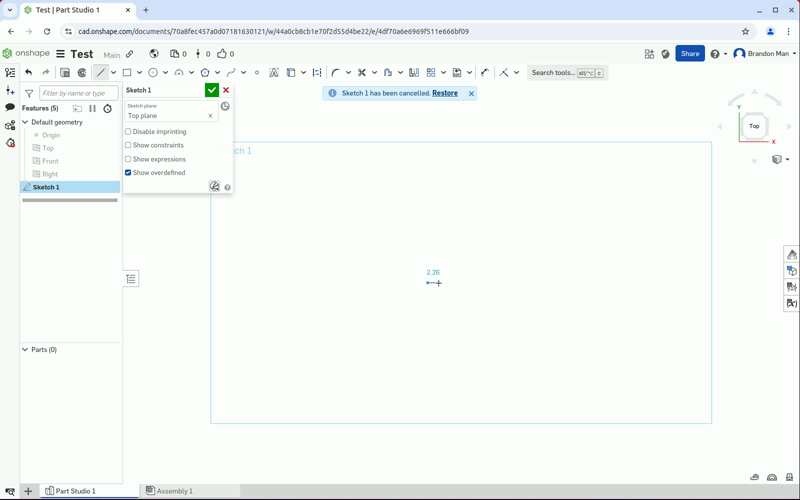
key_up(shift)
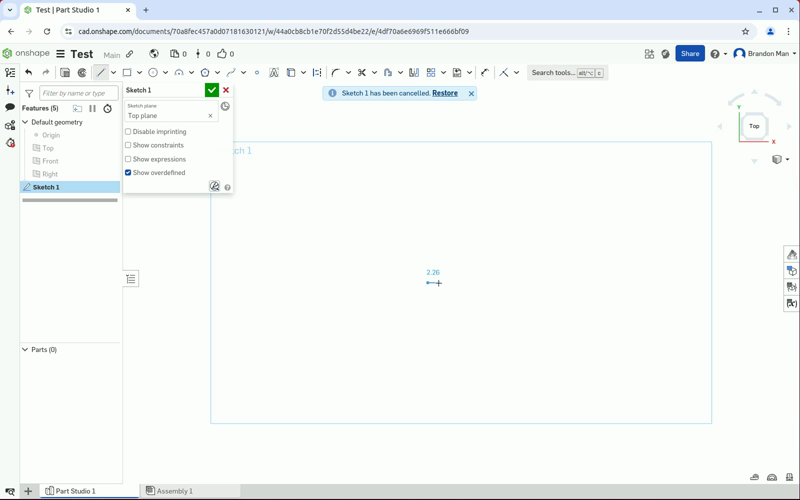
key(esc)
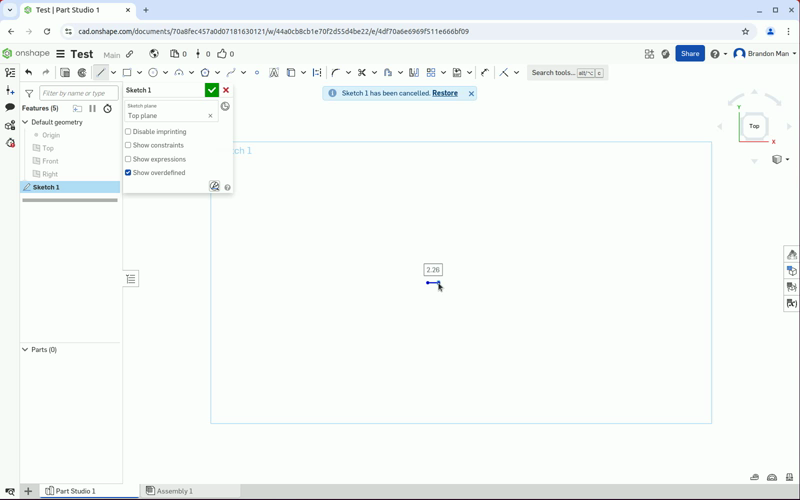
key(a)
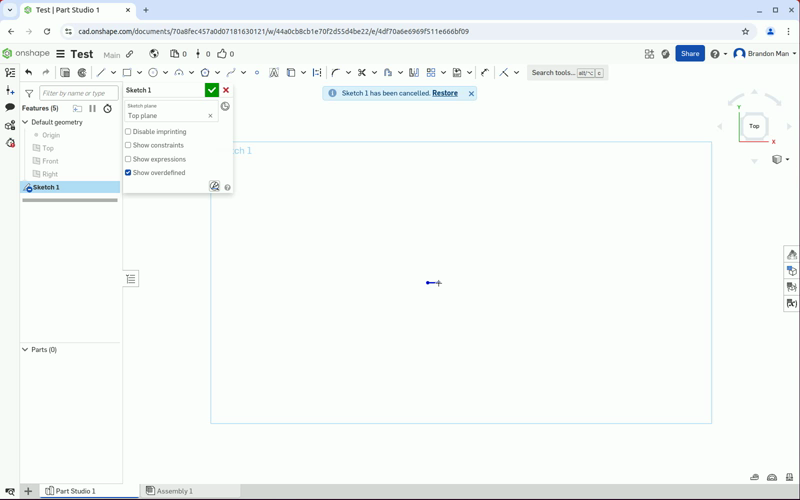
mouse_move(438, 282)
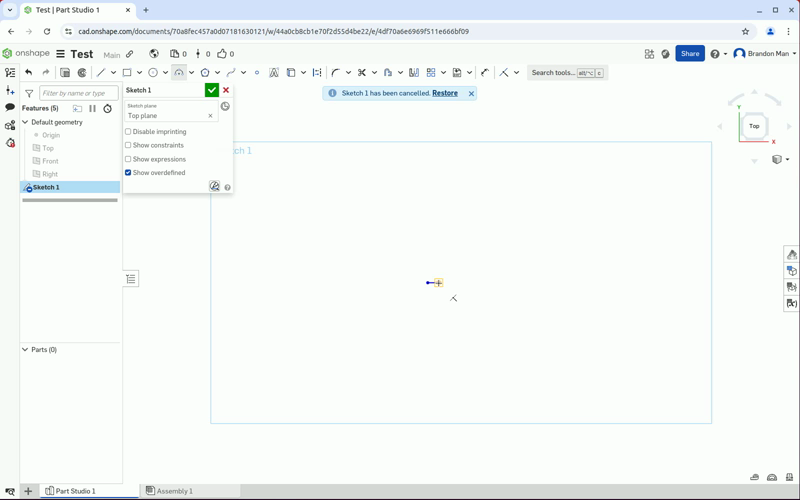
click(438, 282)
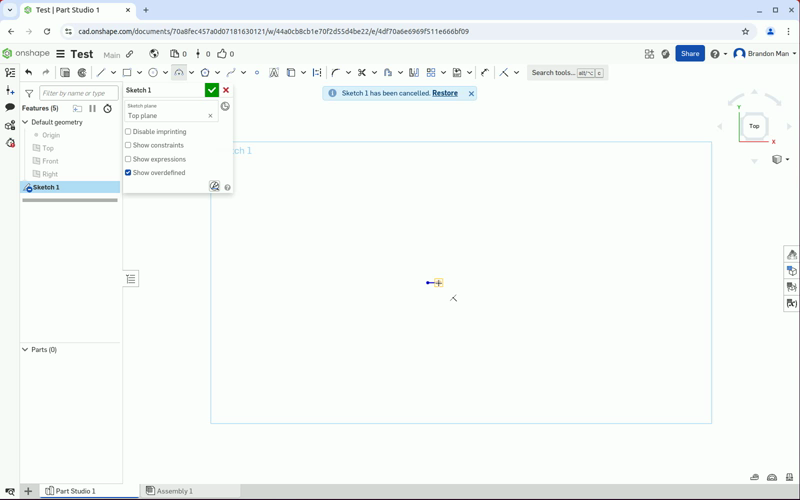
key_down(shift)
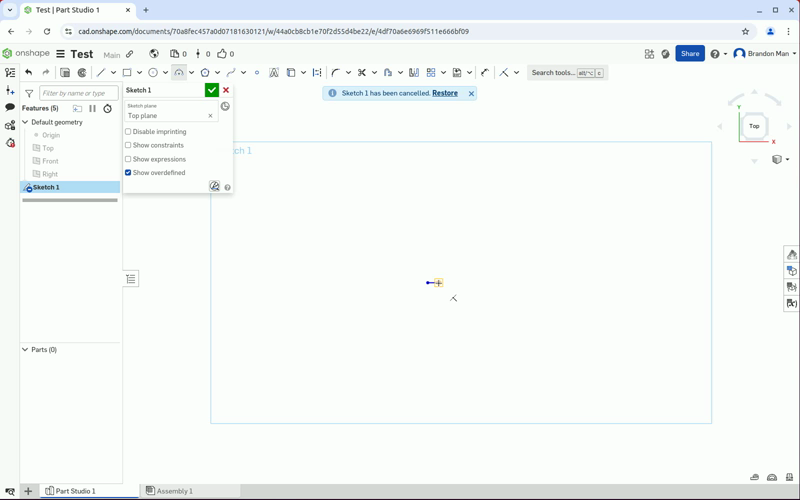
mouse_move(481, 282)
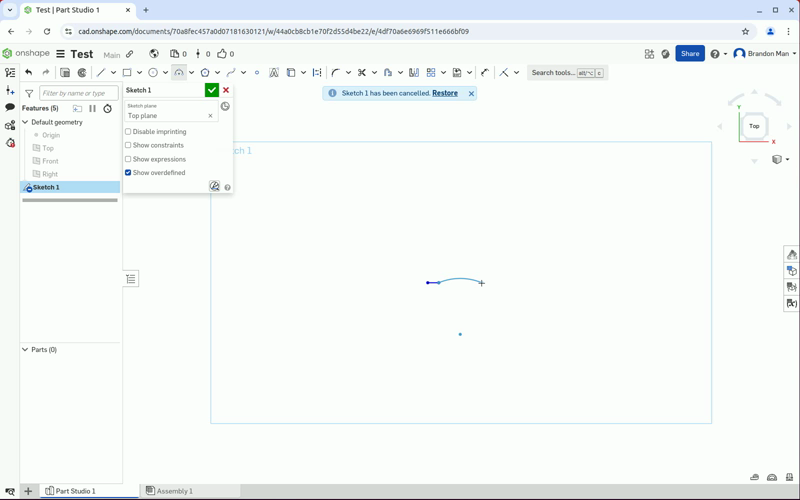
click(481, 282)
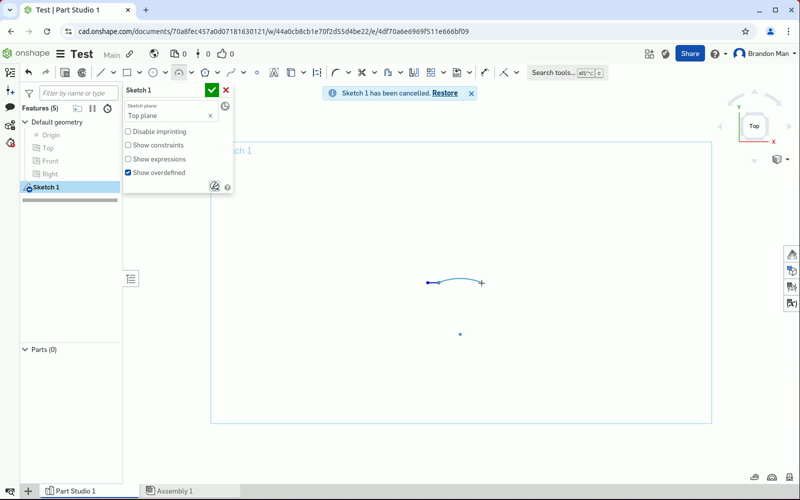
mouse_move(459, 261)
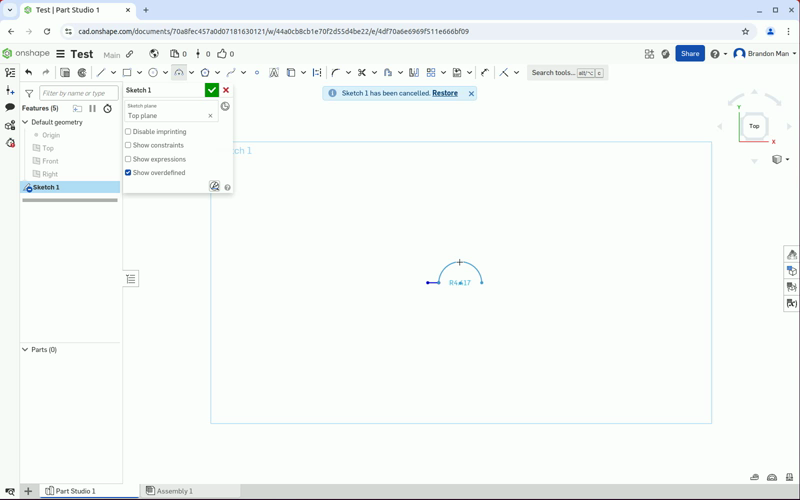
click(459, 261)
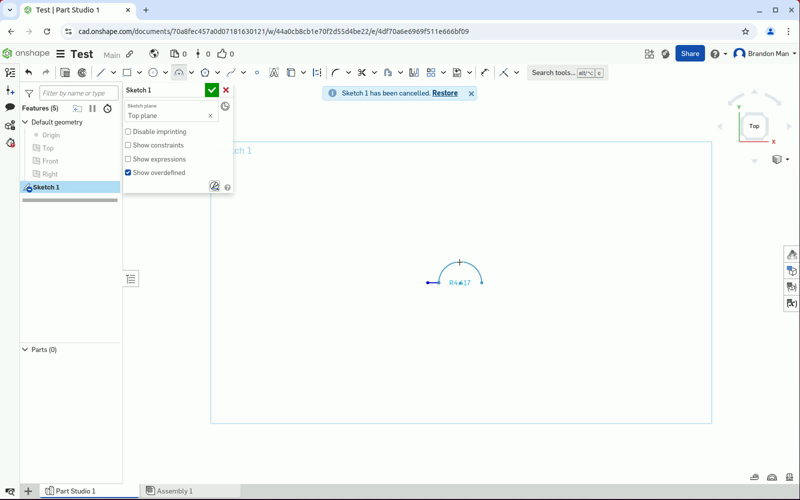
key_up(shift)
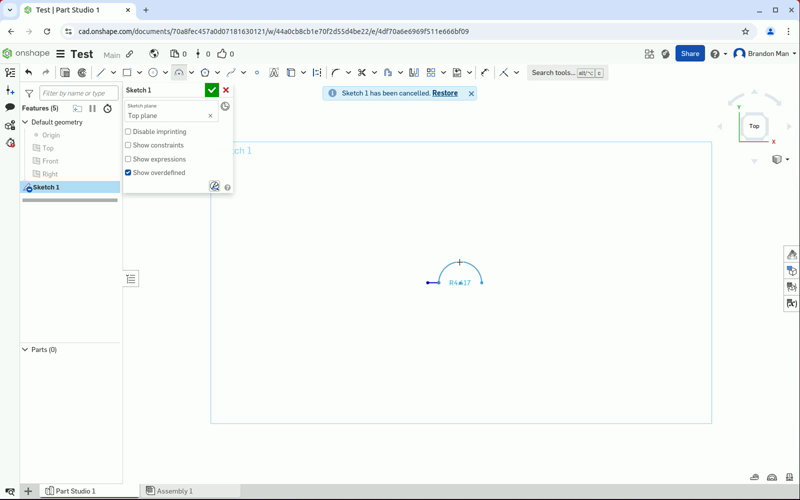
key(esc)
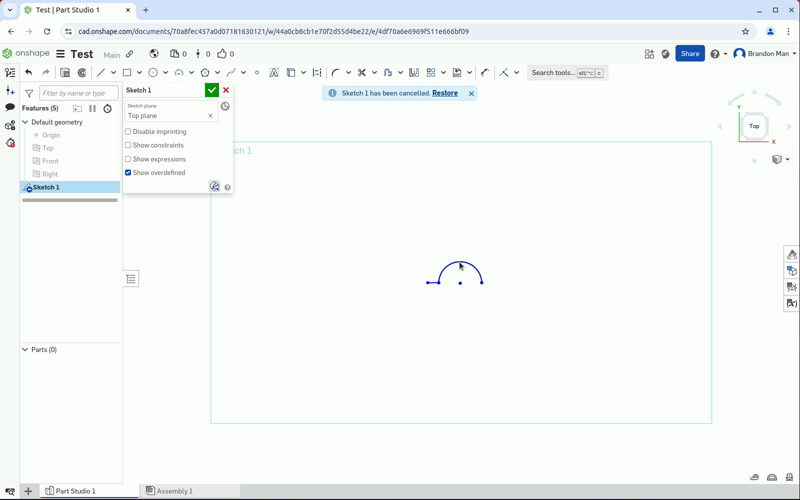
key(l)
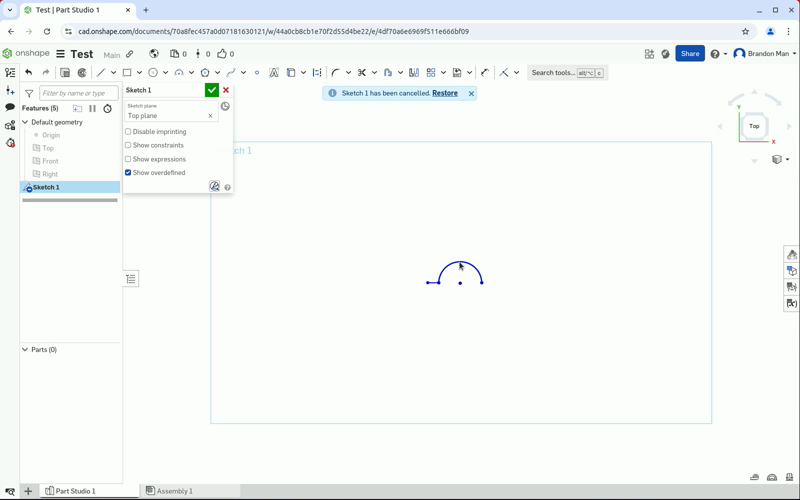
mouse_move(481, 282)
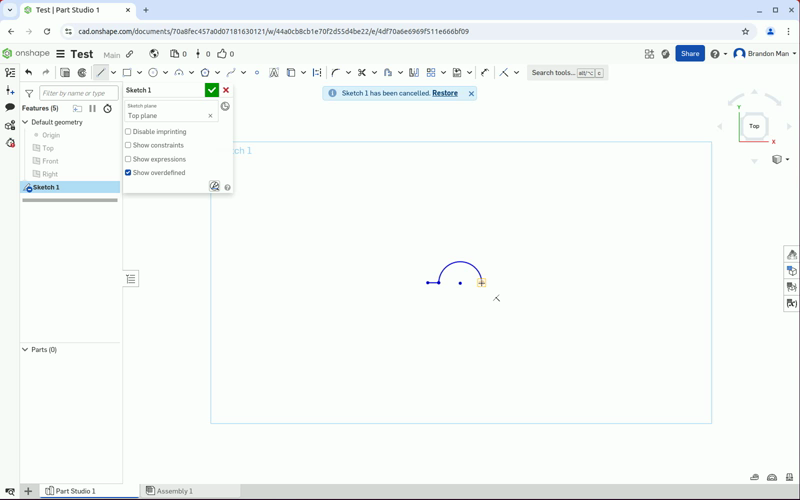
click(481, 282)
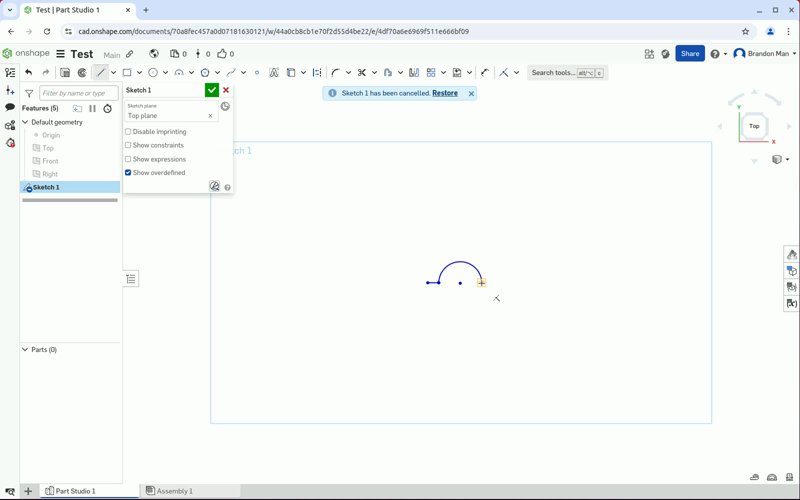
key_down(shift)
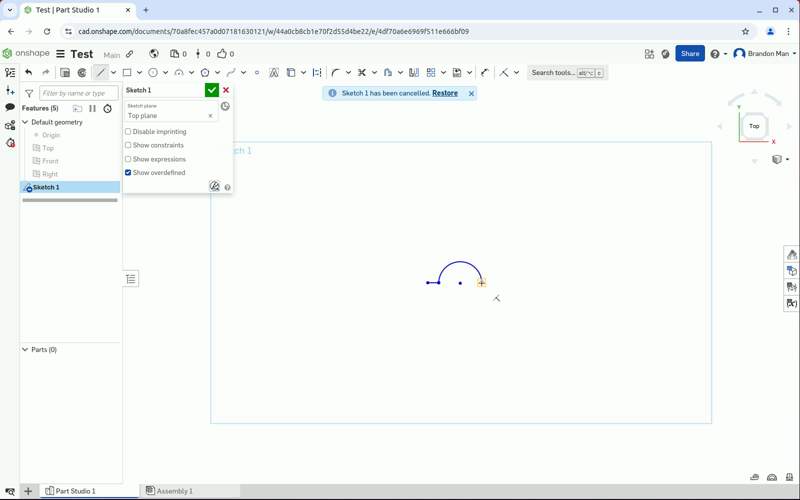
mouse_move(511, 282)
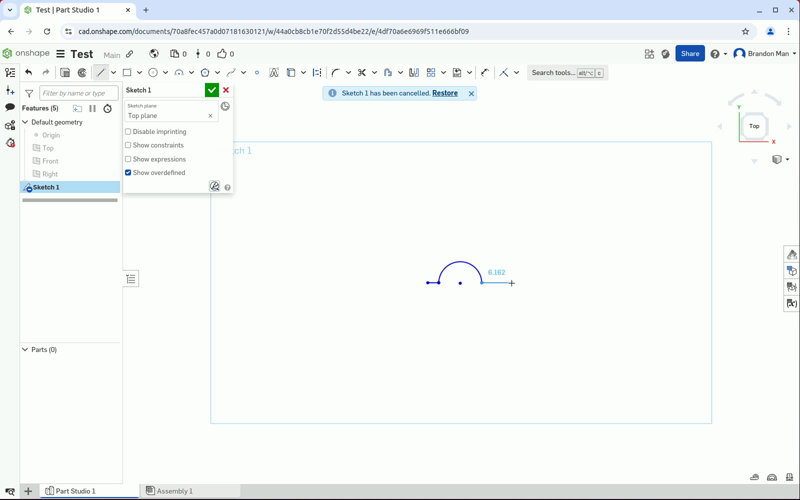
mouse_move(519, 282)
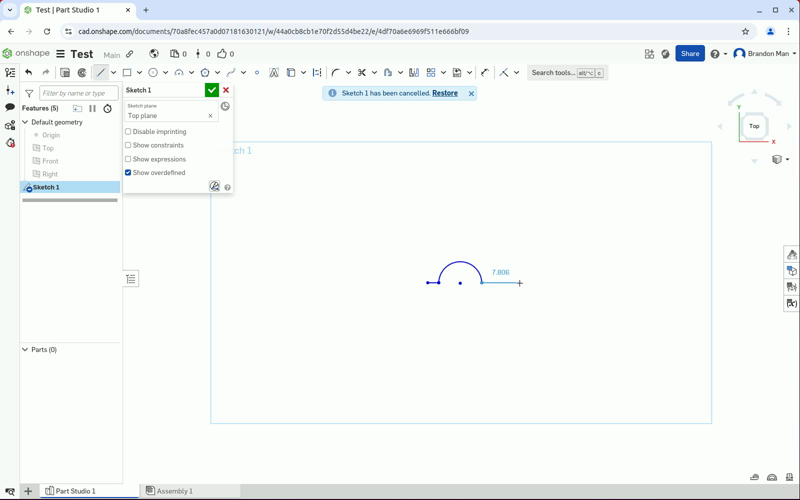
click(519, 282)
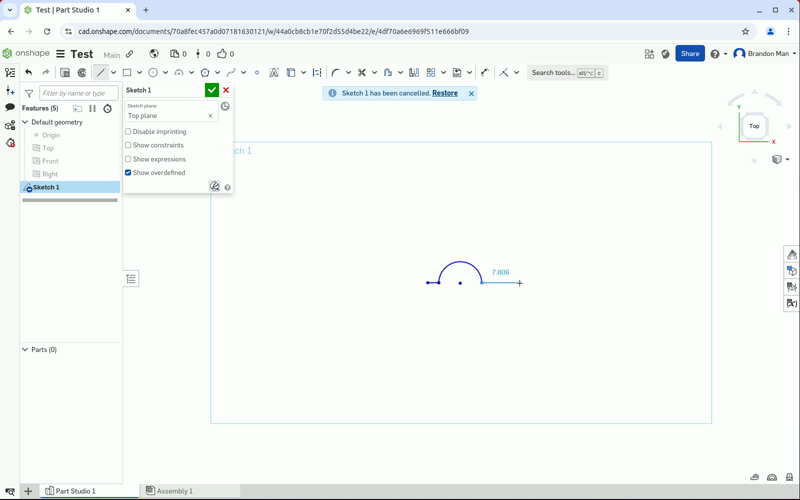
key_up(shift)
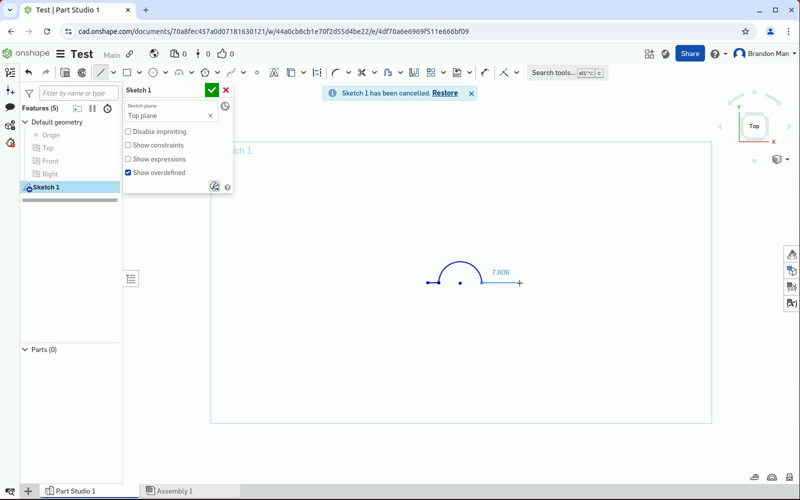
key(esc)
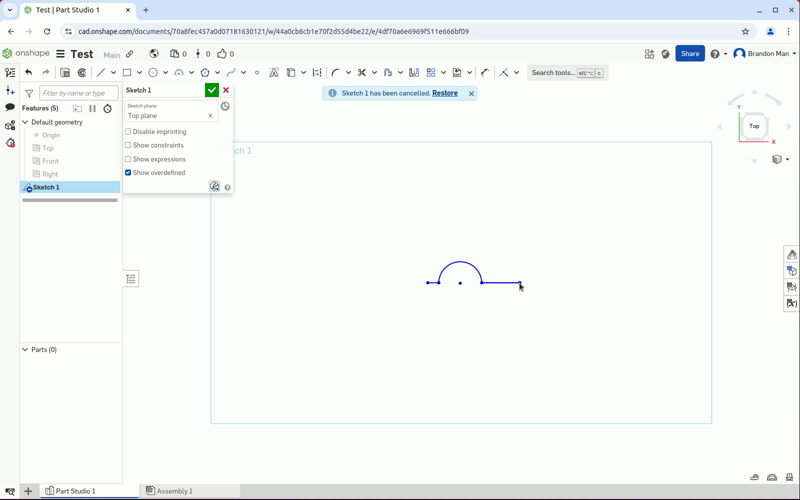
key(a)
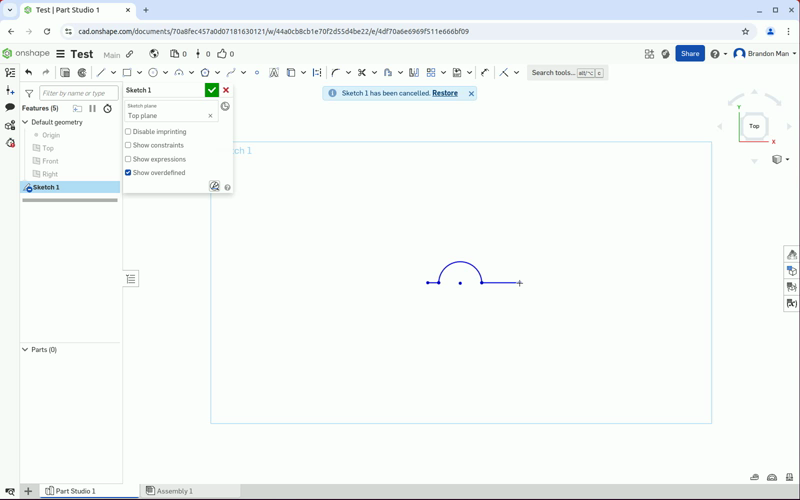
mouse_move(519, 282)
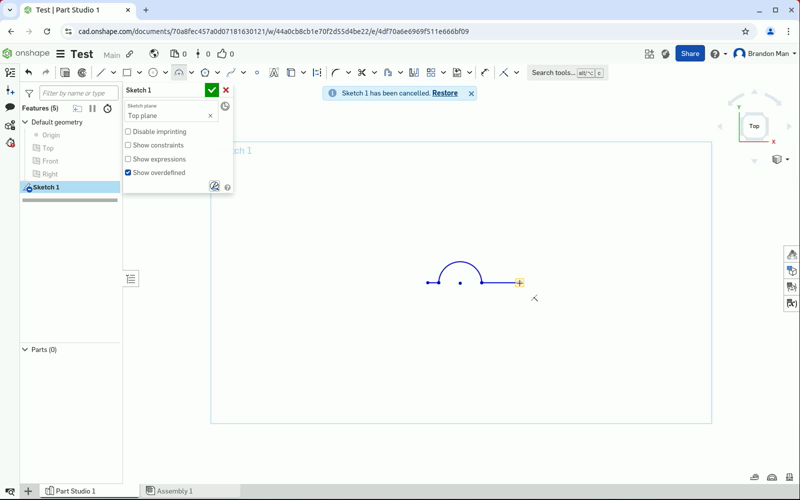
click(519, 282)
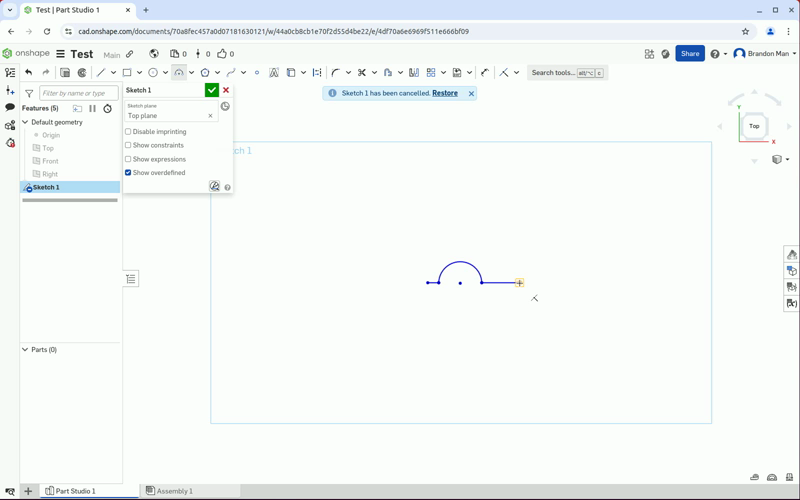
key_down(shift)
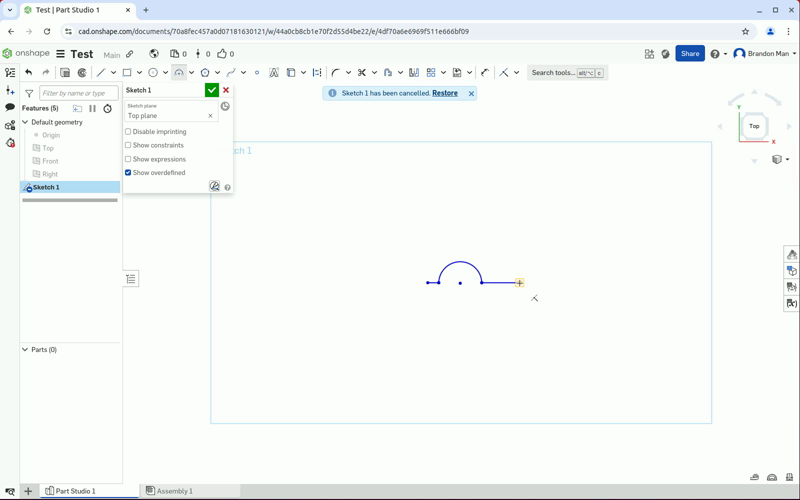
mouse_move(562, 282)
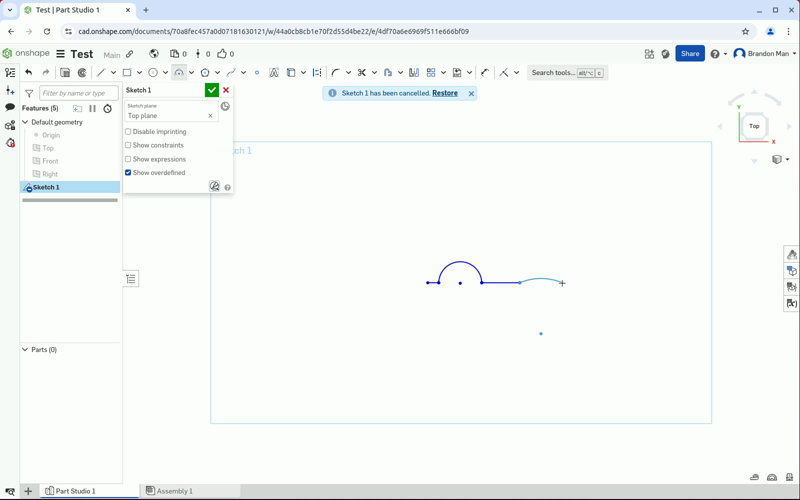
click(562, 282)
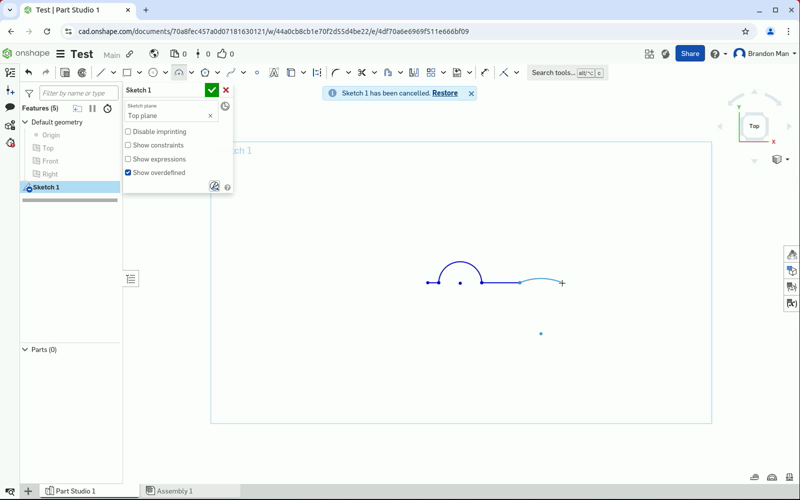
mouse_move(540, 261)
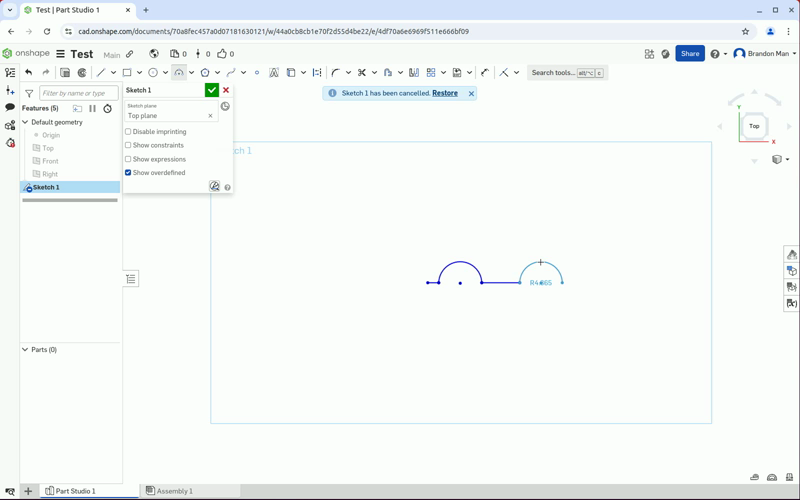
click(540, 261)
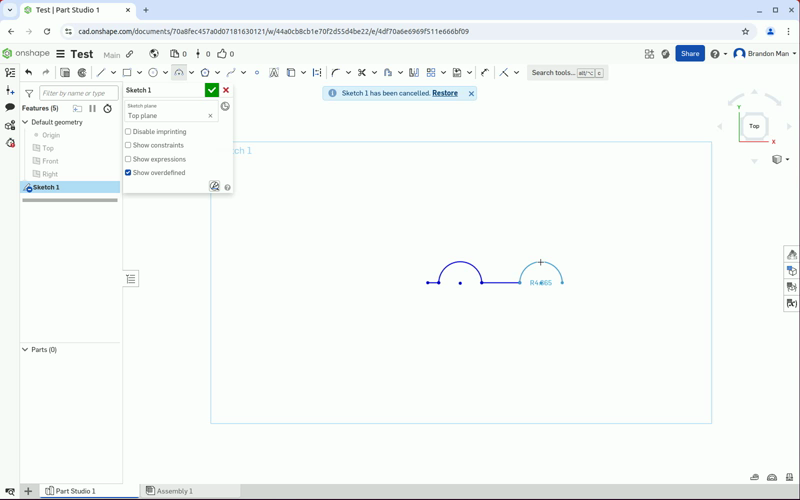
key_up(shift)
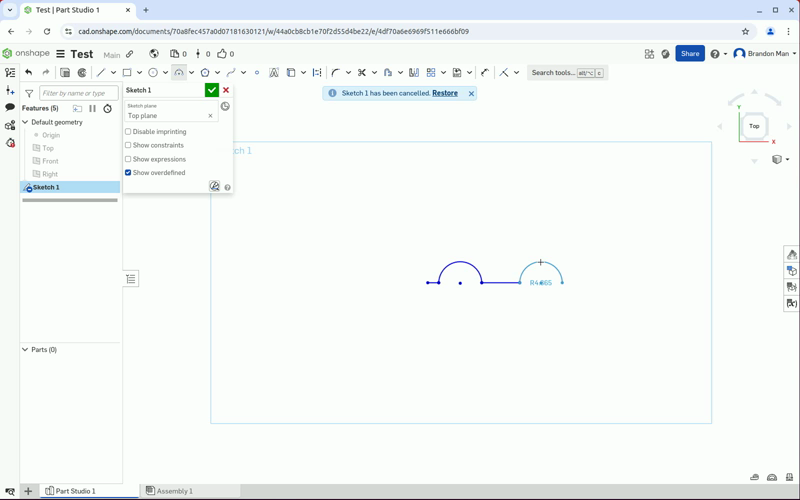
key(esc)
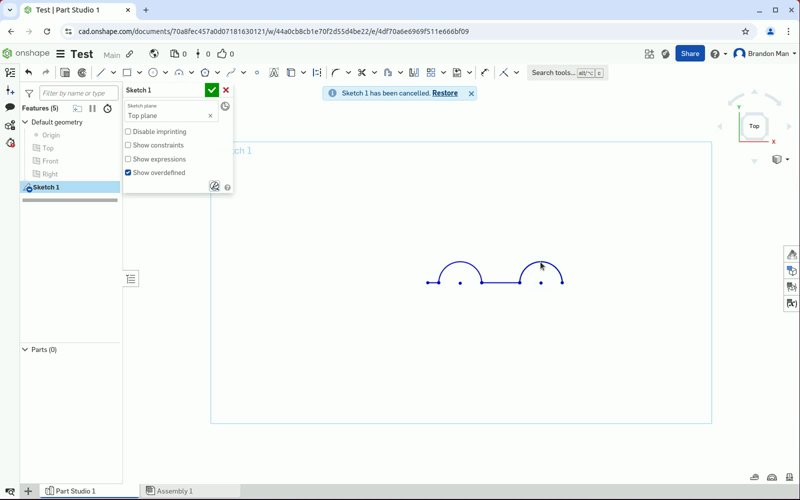
key(l)
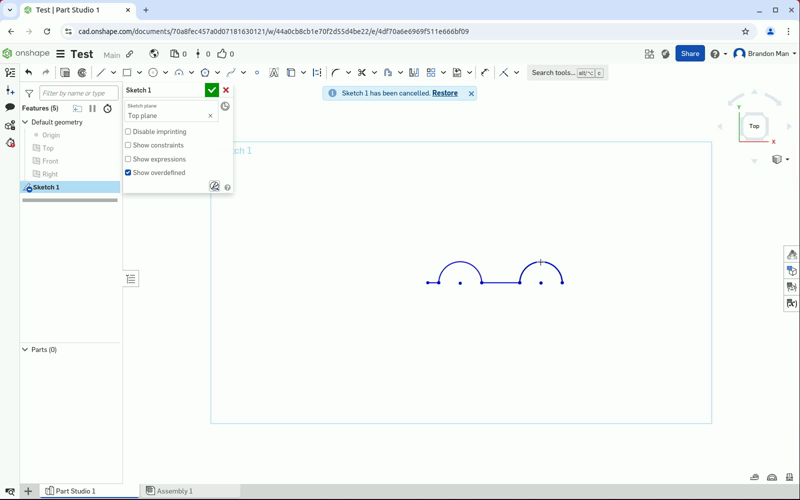
mouse_move(562, 282)
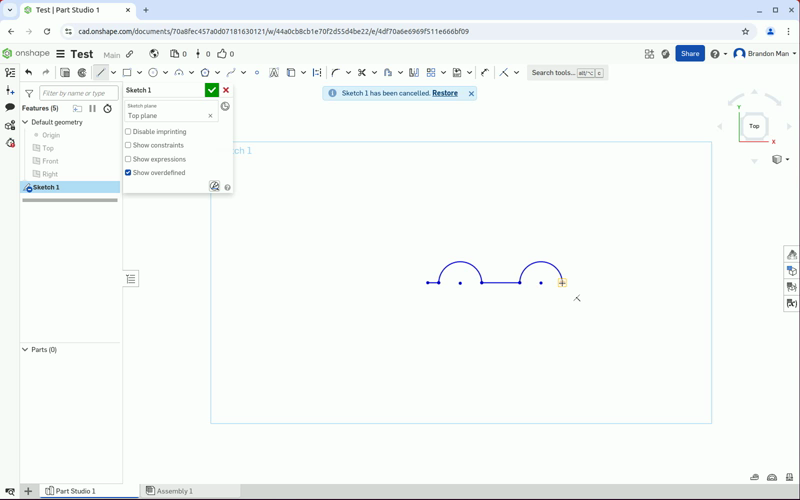
click(562, 282)
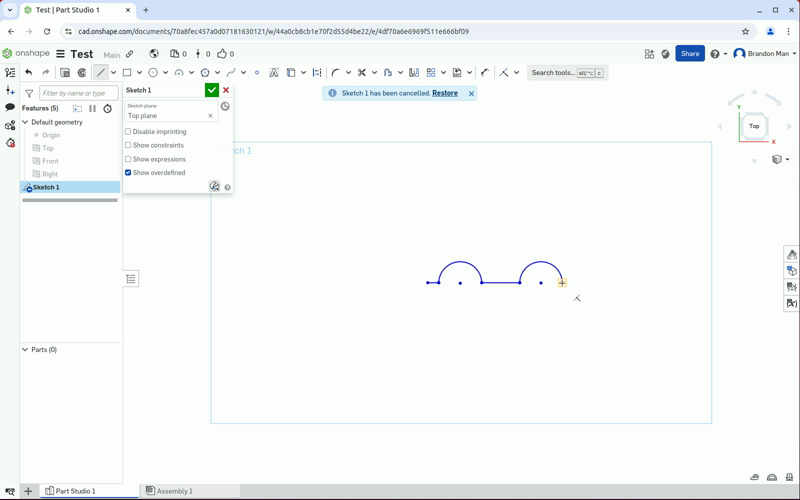
key_down(shift)
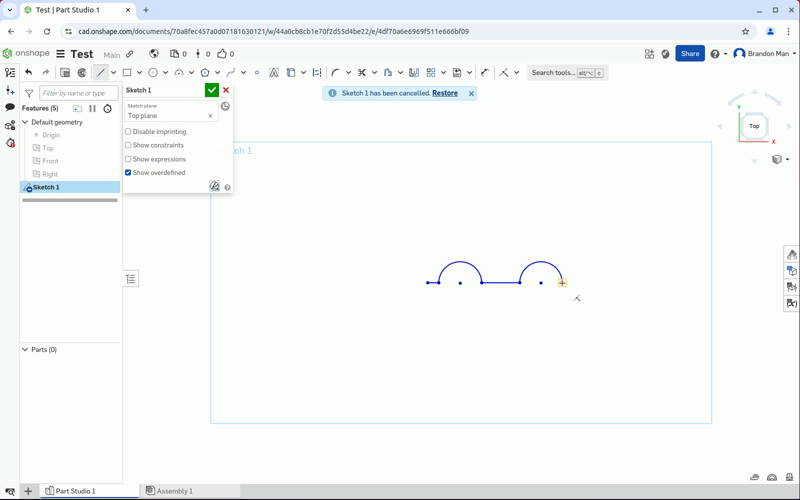
mouse_move(589, 282)
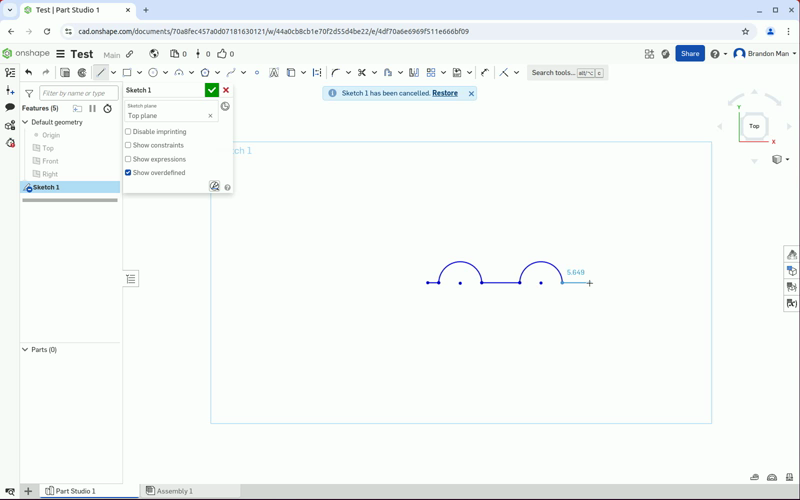
mouse_move(573, 282)
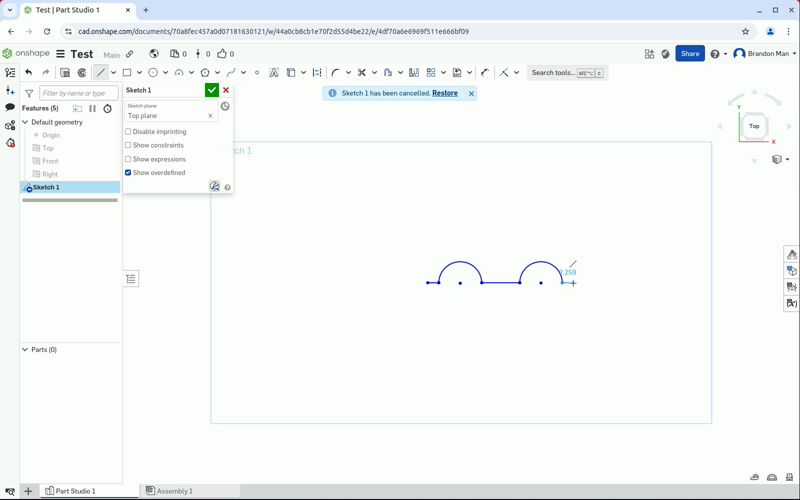
click(573, 282)
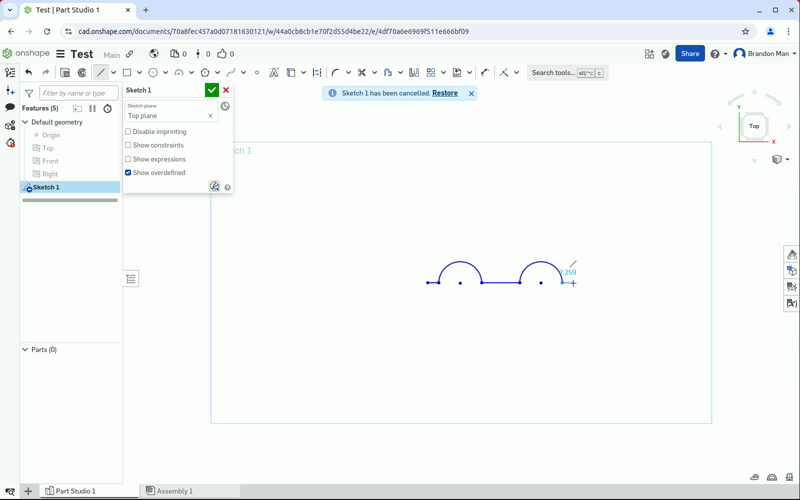
key_up(shift)
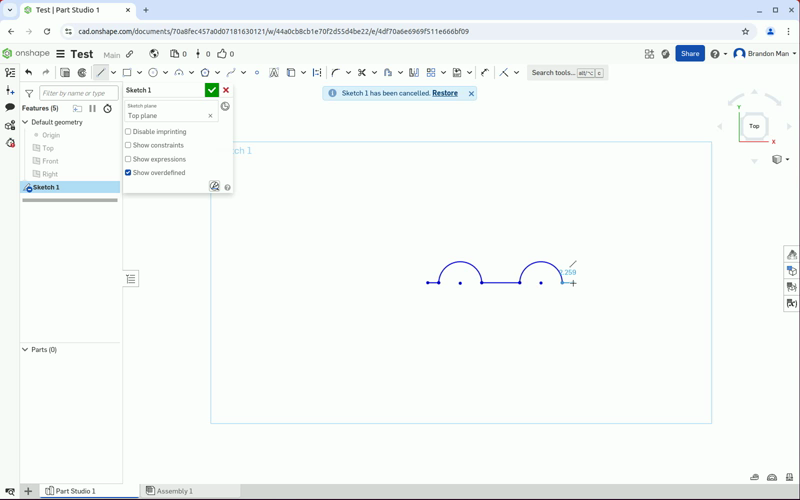
key_down(shift)
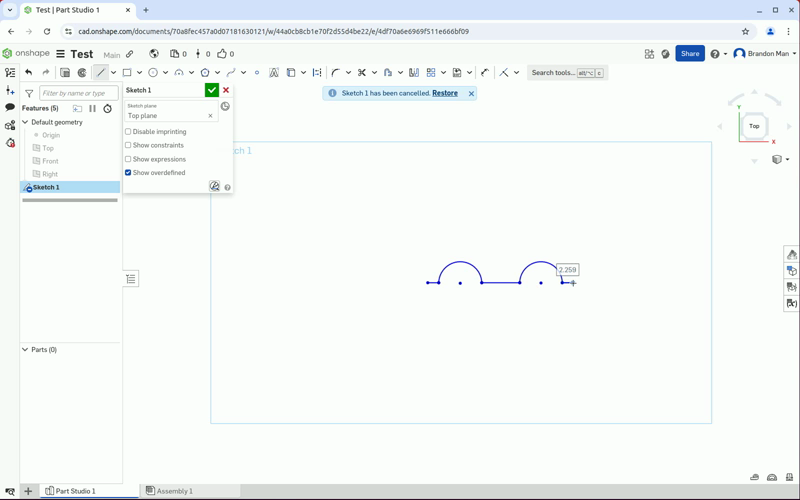
mouse_move(589, 282)
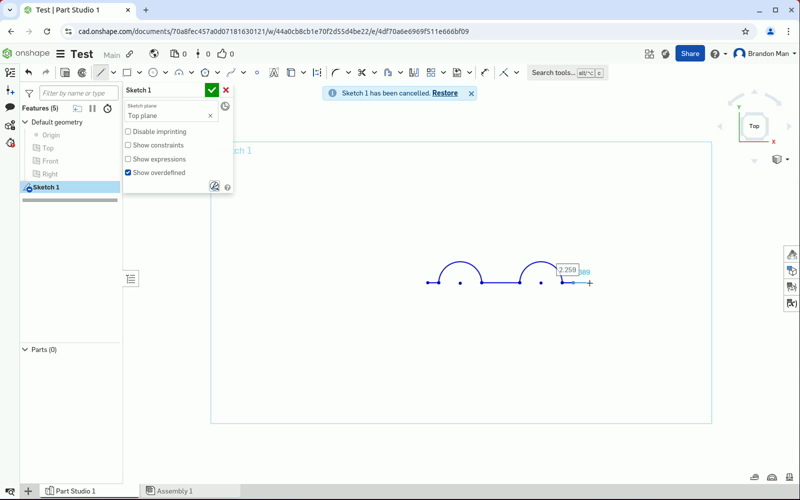
mouse_move(573, 250)
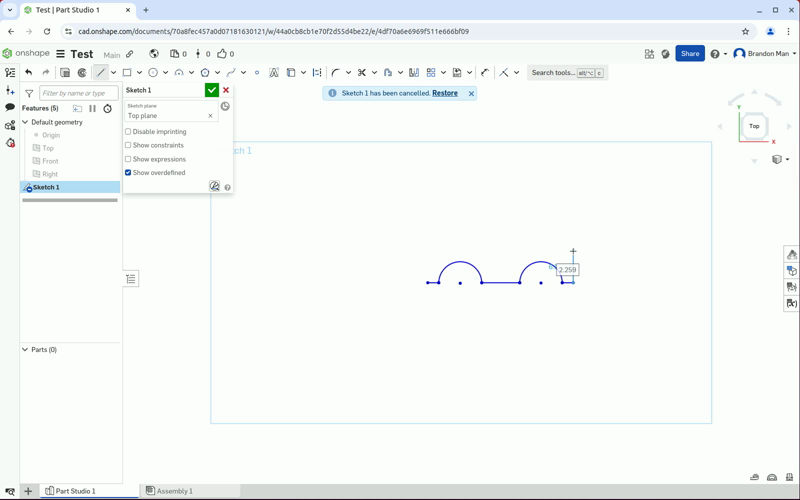
click(573, 250)
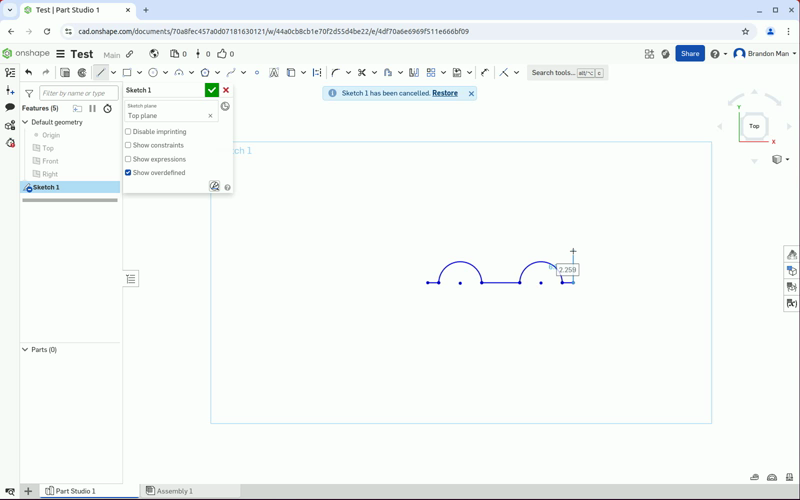
key_up(shift)
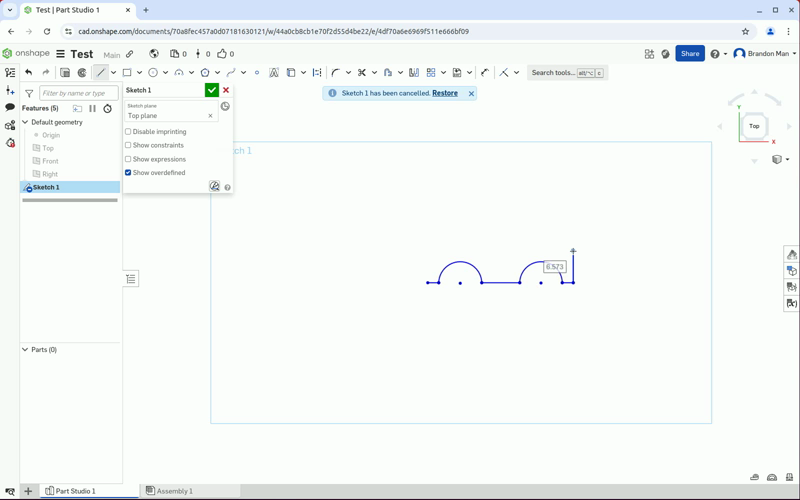
key_down(shift)
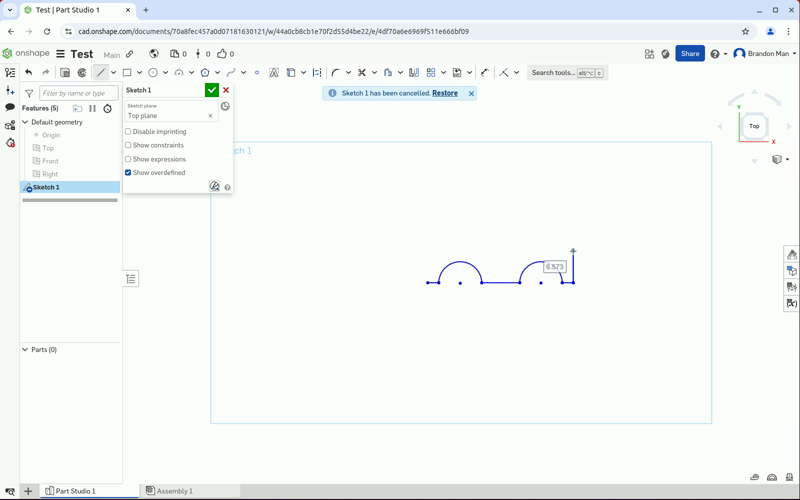
mouse_move(427, 250)
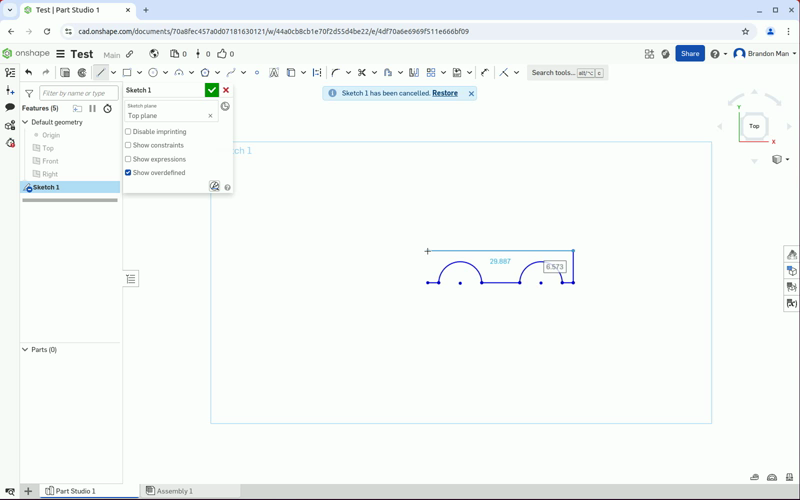
click(427, 250)
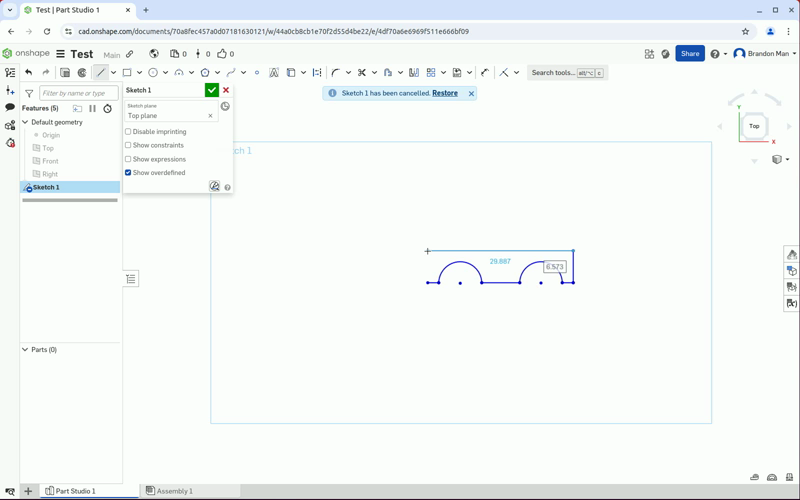
key_up(shift)
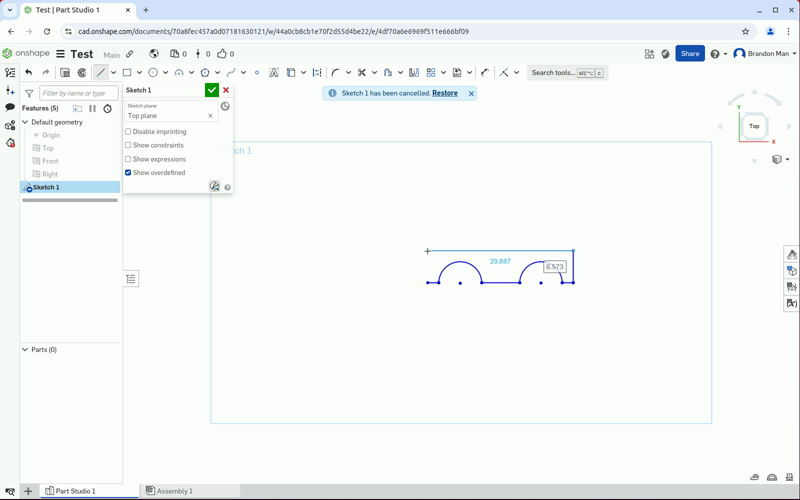
mouse_move(457, 250)
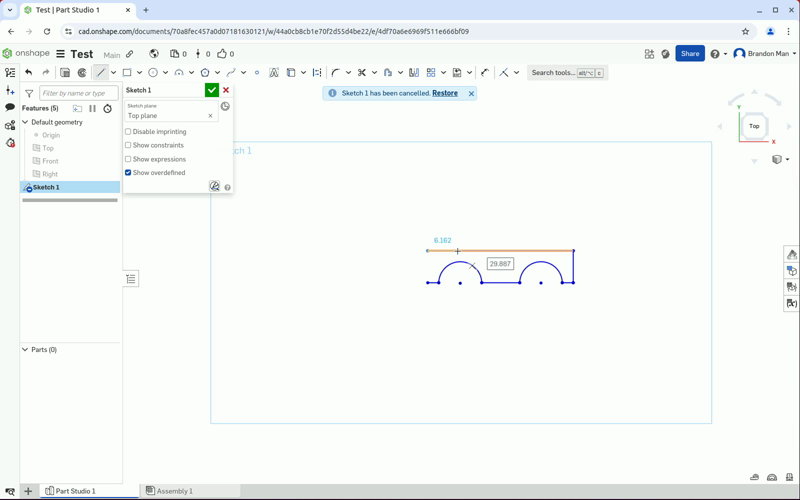
key_down(shift)
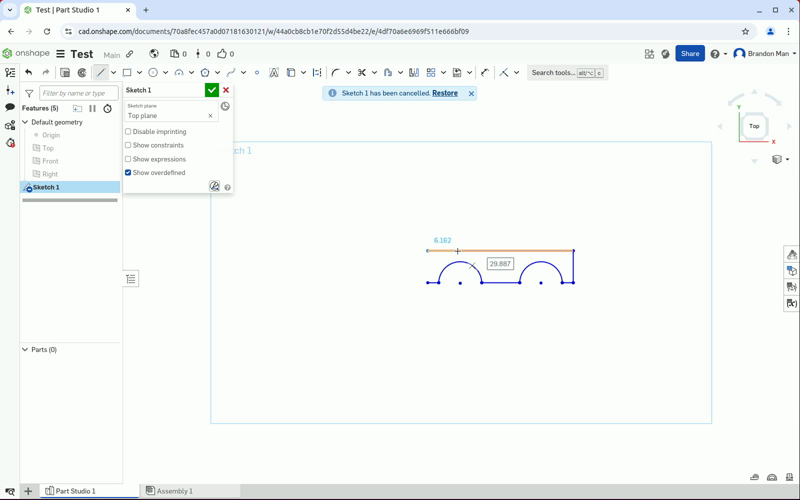
mouse_move(427, 282)
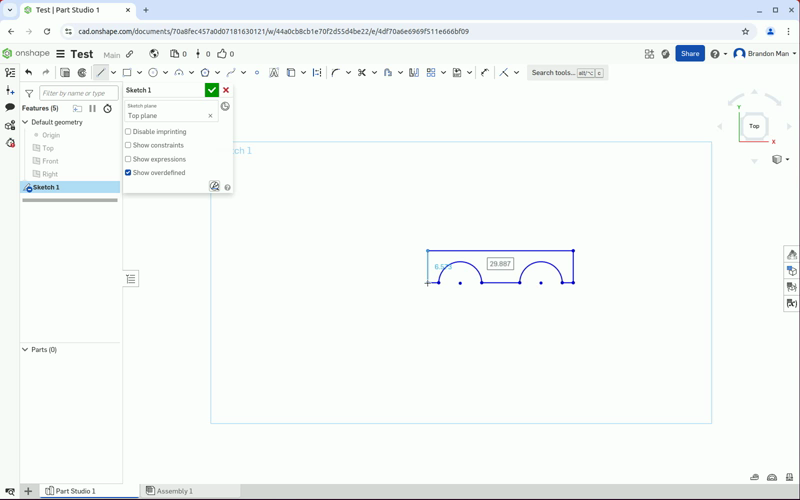
key_up(shift)
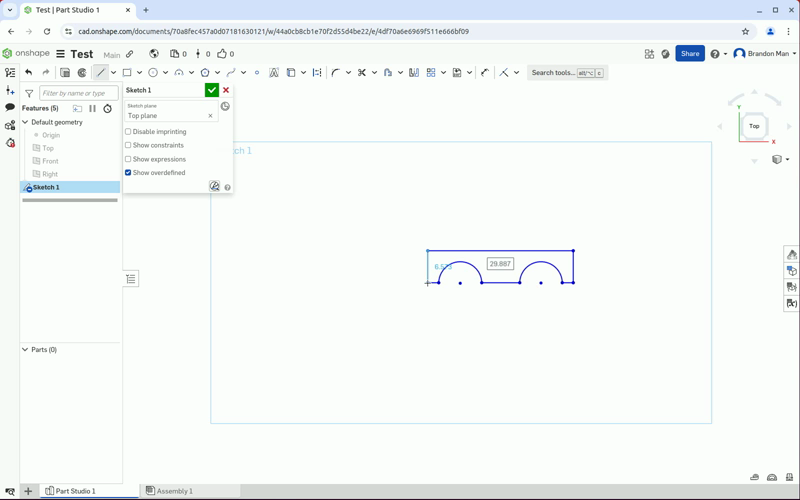
click(427, 282)
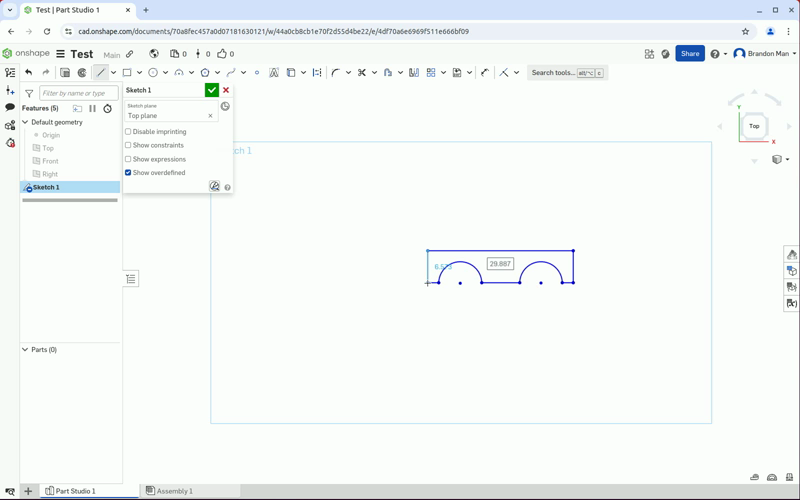
key(esc)
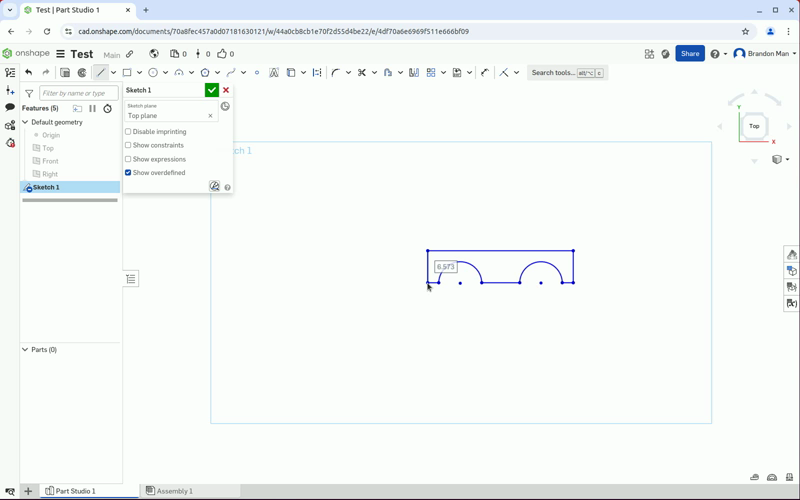
mouse_move(458, 264)
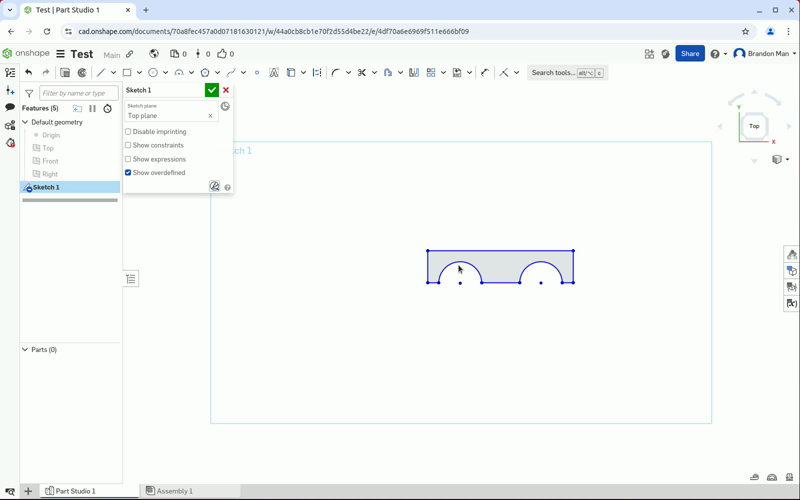
scroll(6)
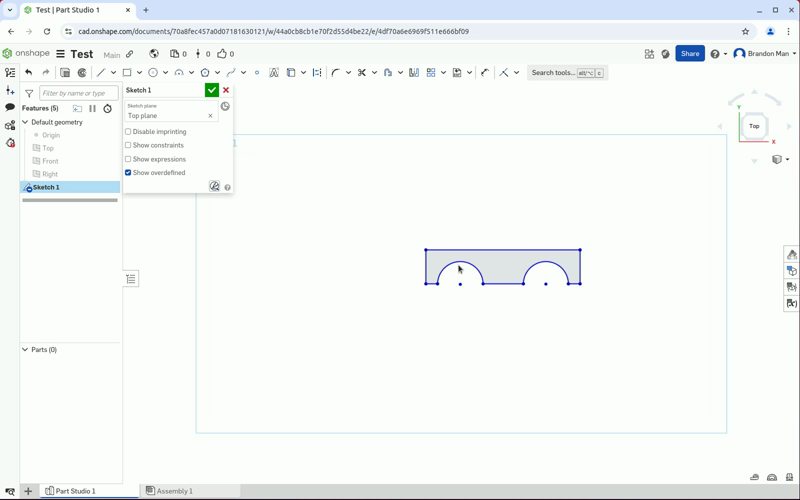
scroll(6)
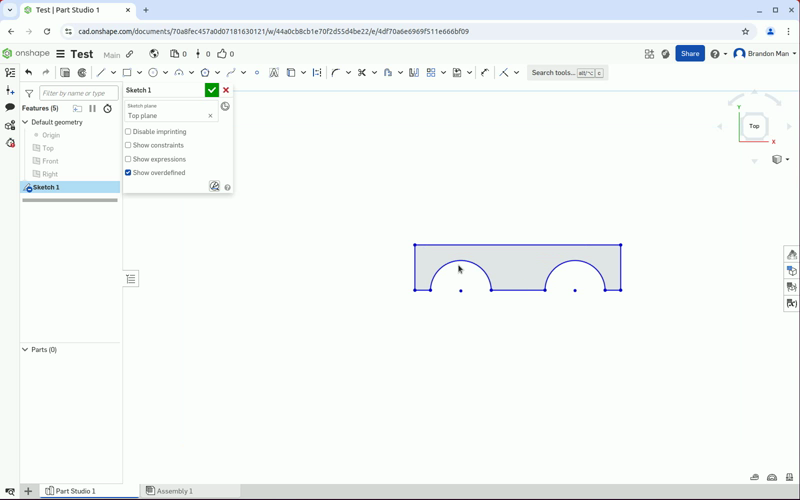
scroll(6)
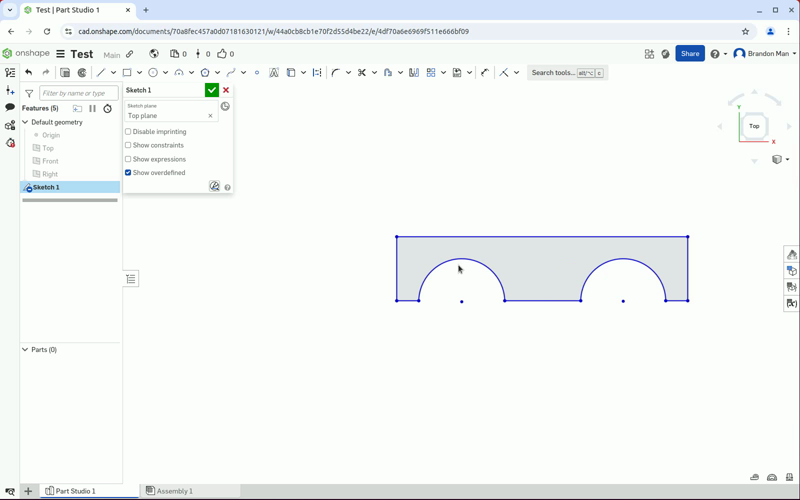
scroll(6)
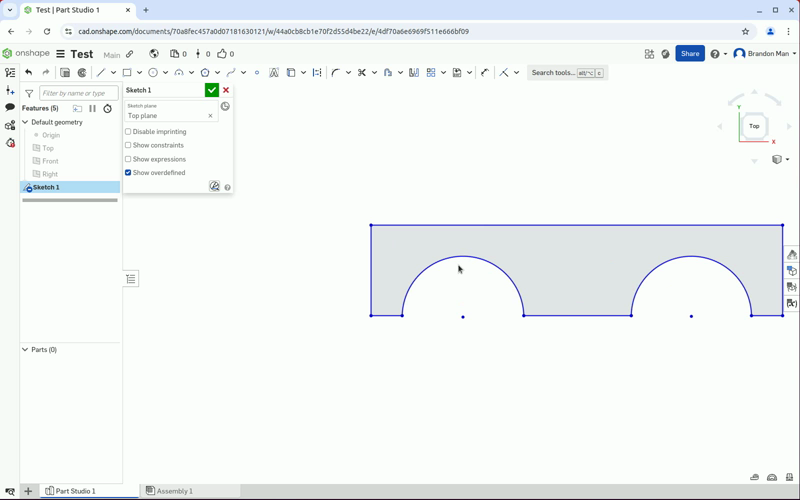
scroll(6)
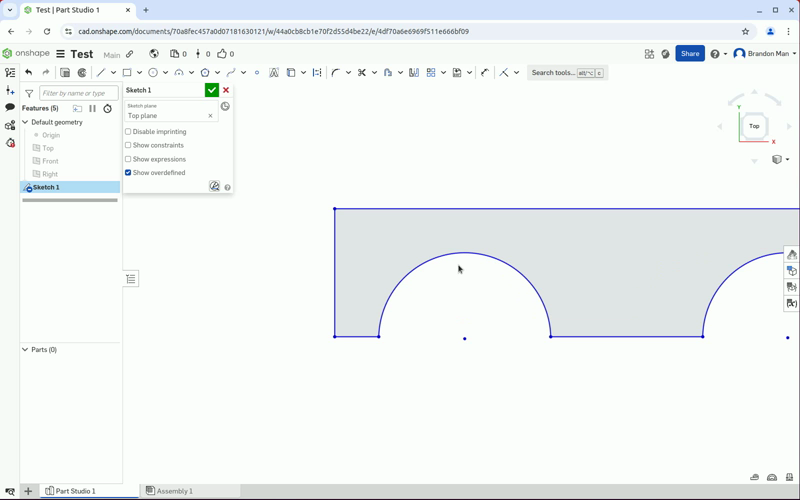
scroll(6)
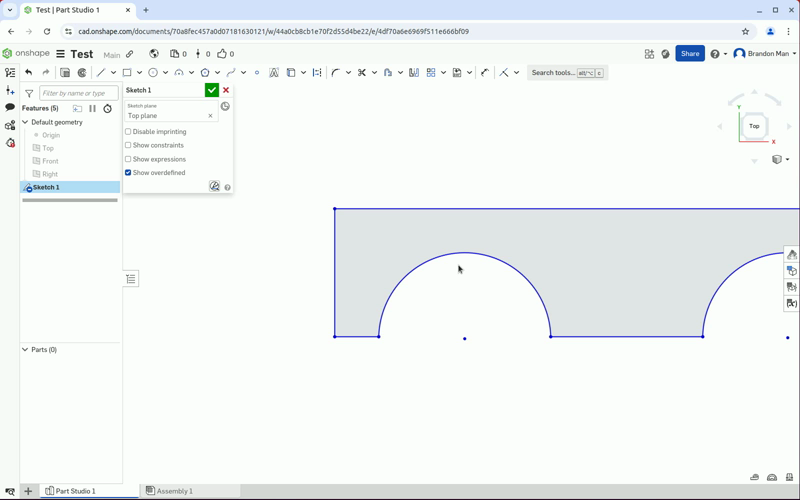
scroll(6)
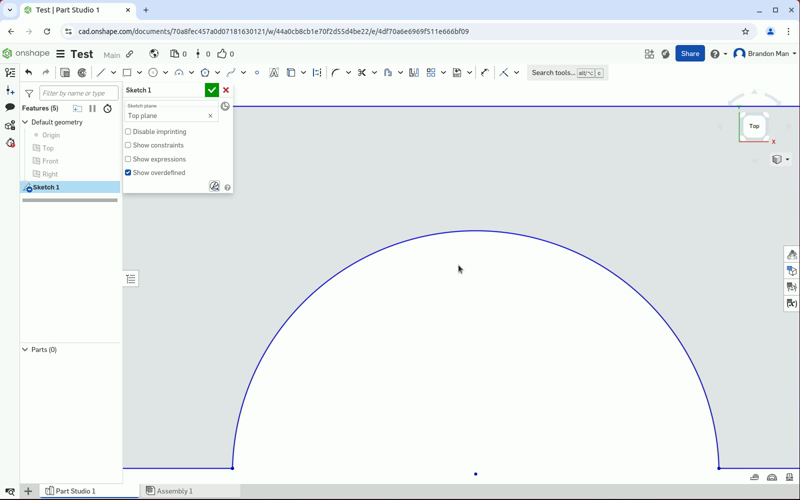
click(458, 264)
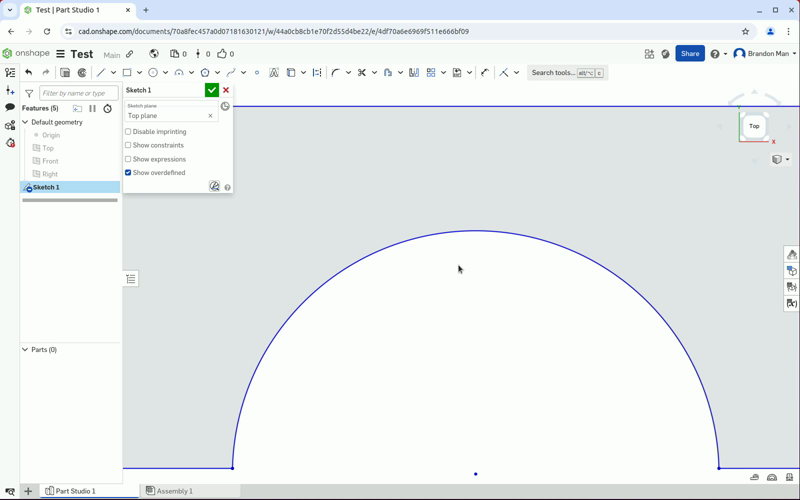
scroll(-6)
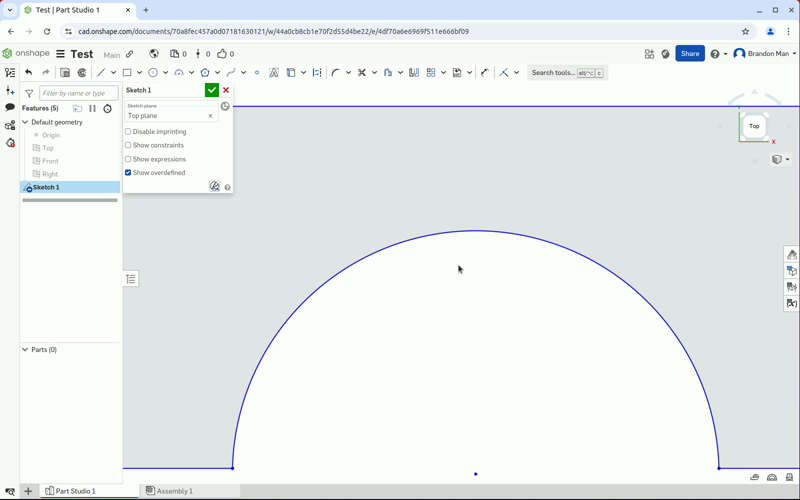
scroll(-6)
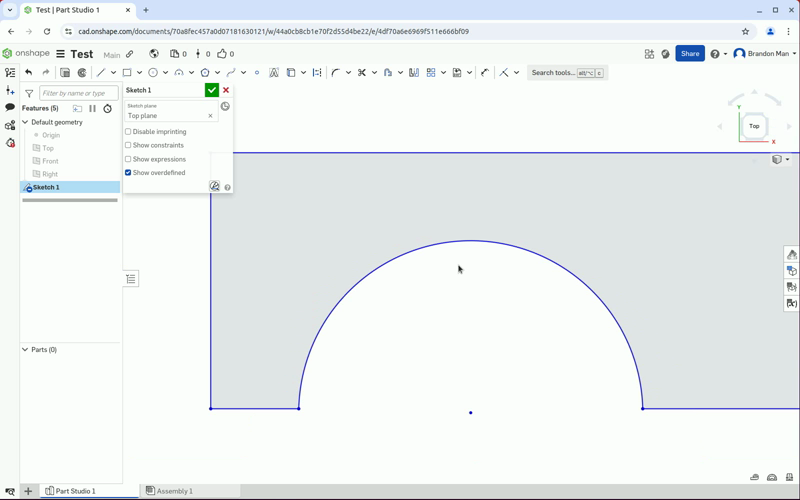
scroll(-6)
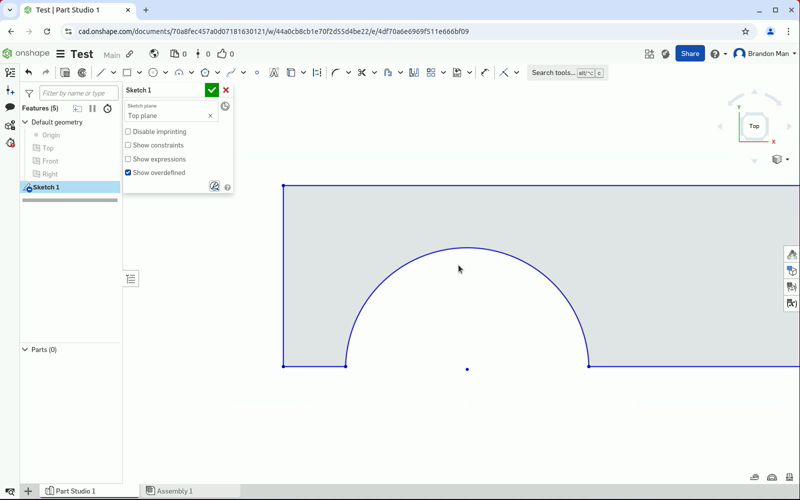
scroll(-6)
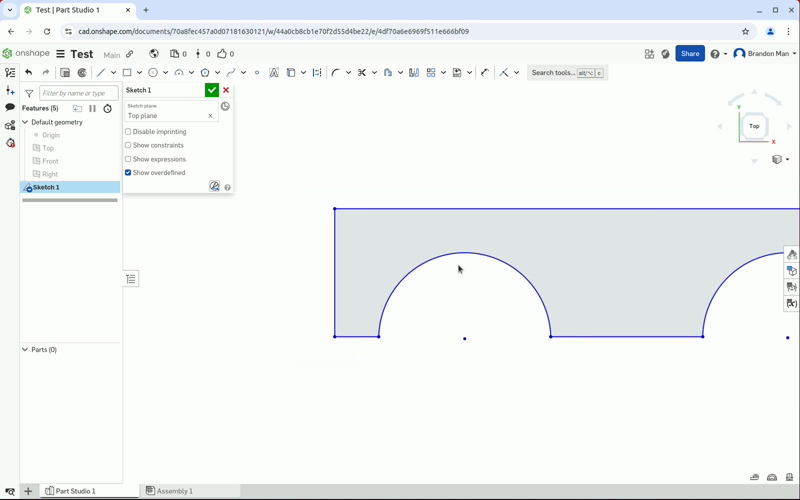
scroll(-6)
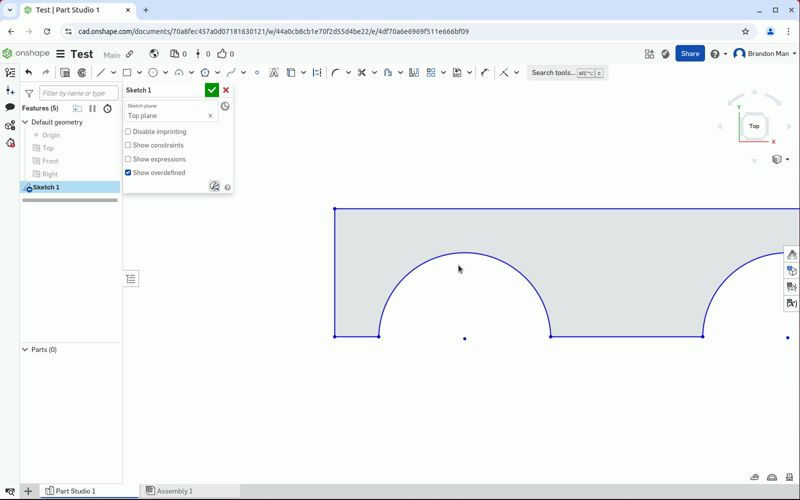
scroll(-6)
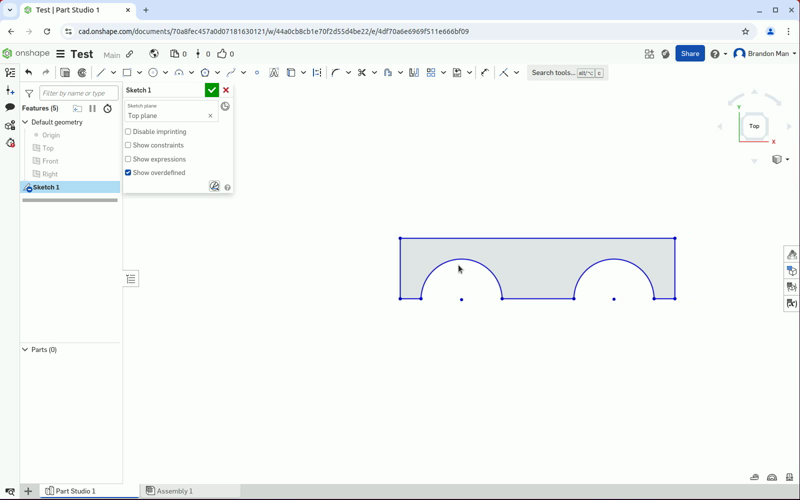
scroll(-6)
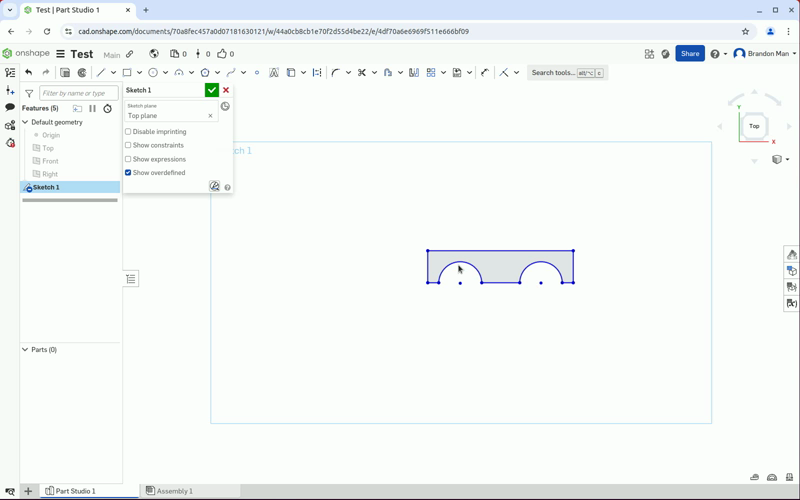
mouse_move(73, 352)
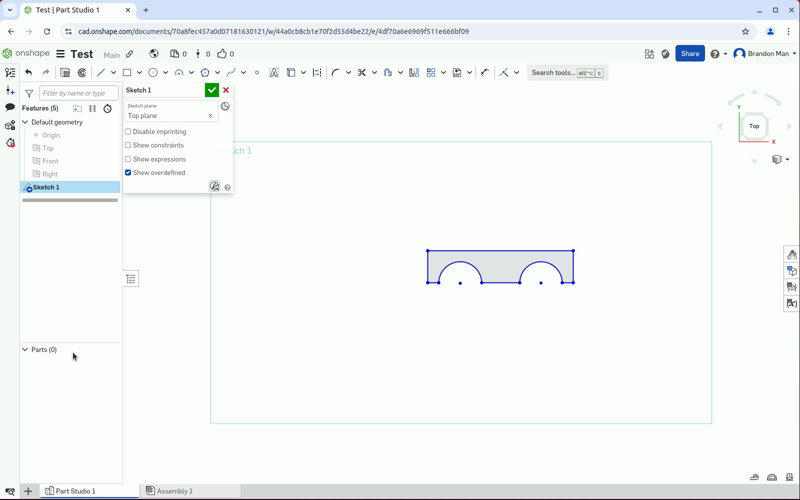
key(shift+y)
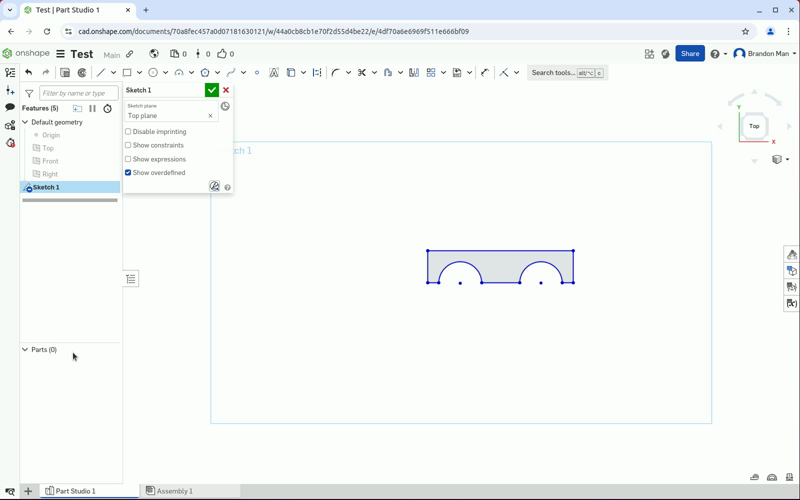
key(shift+e)
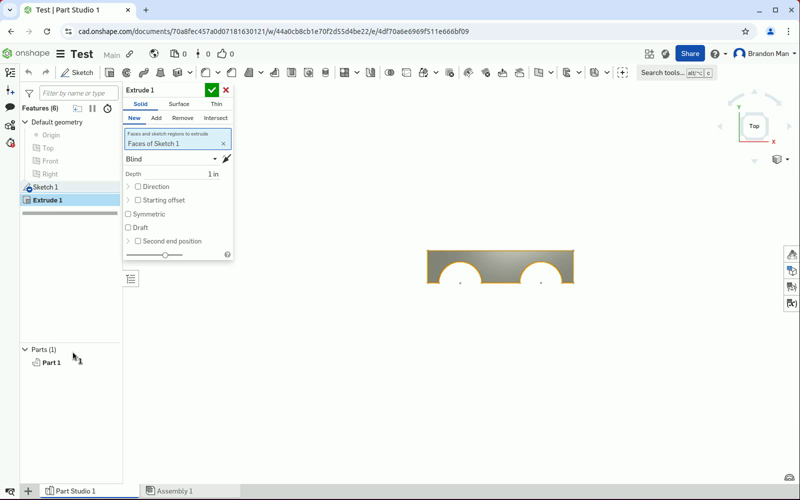
mouse_move(143, 106)
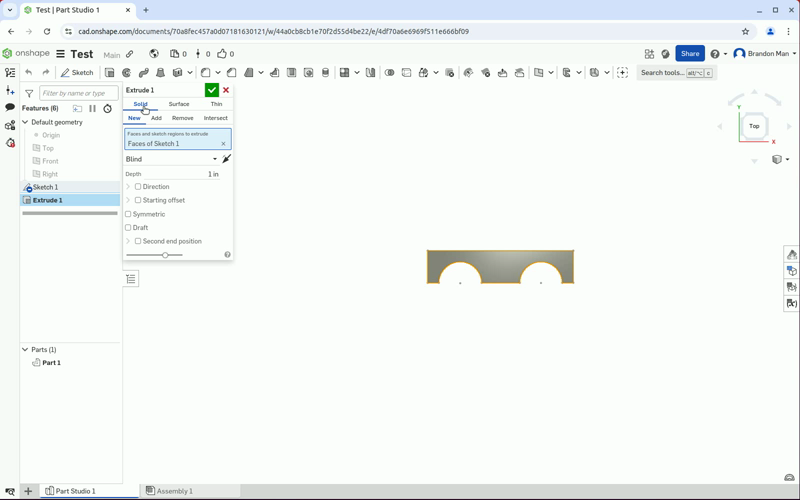
click(143, 106)
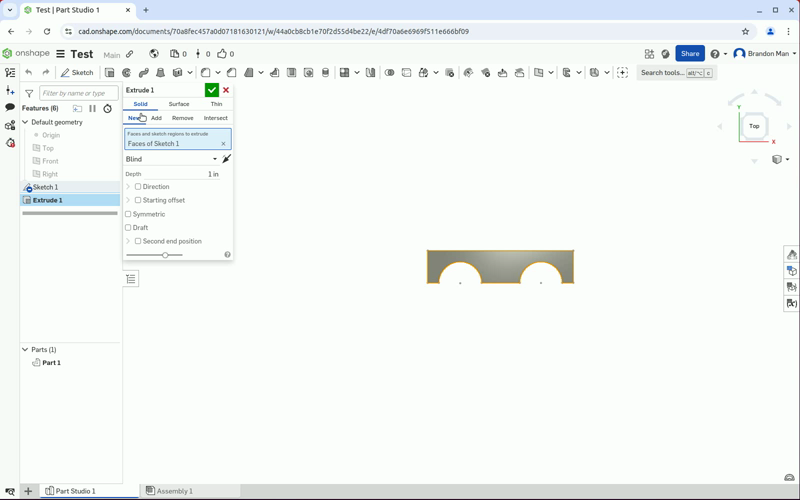
mouse_move(137, 120)
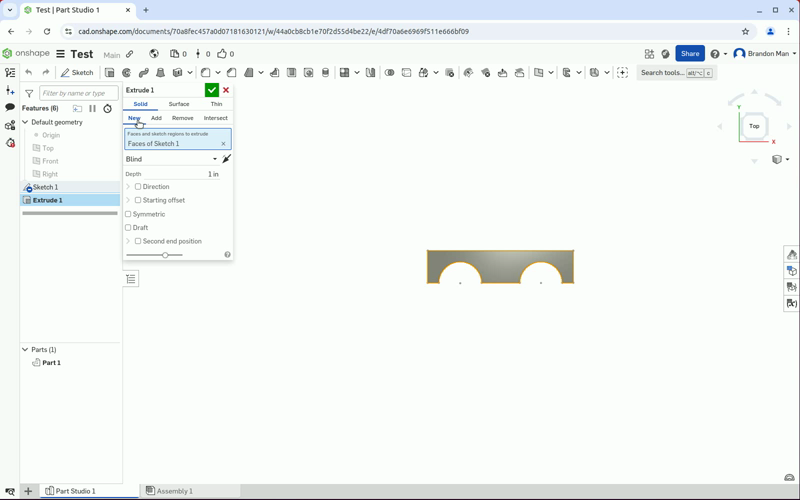
click(137, 120)
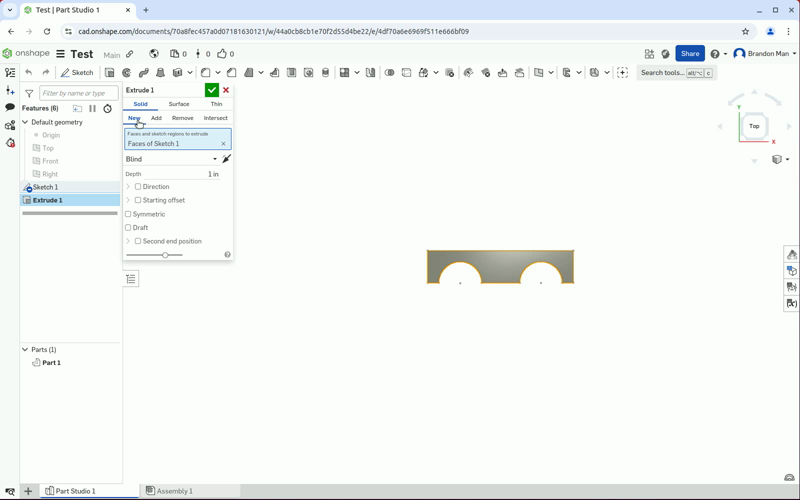
key(tab, 4)
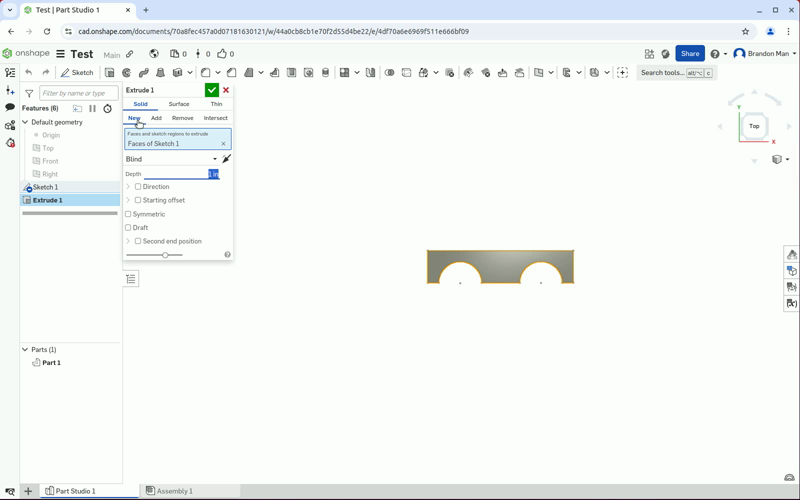
text(2.166)
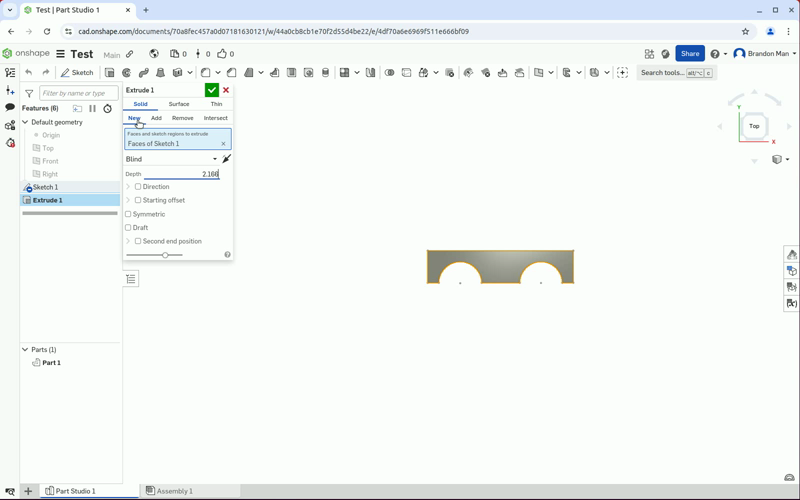
key(enter)
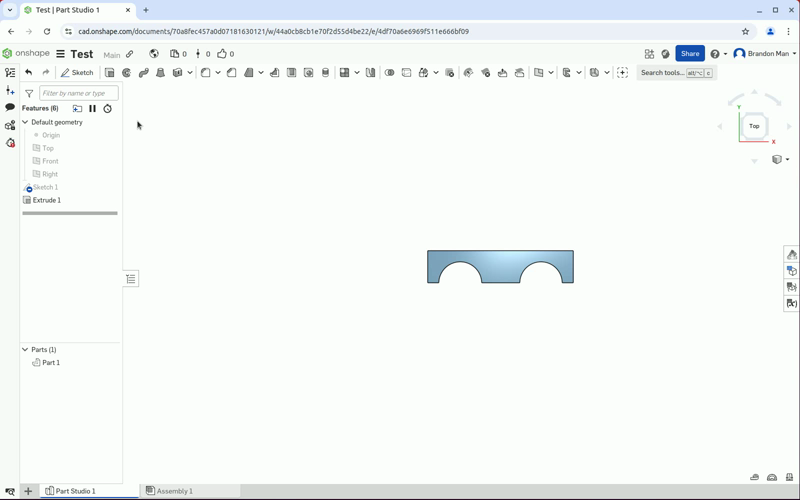
key(shift+h)
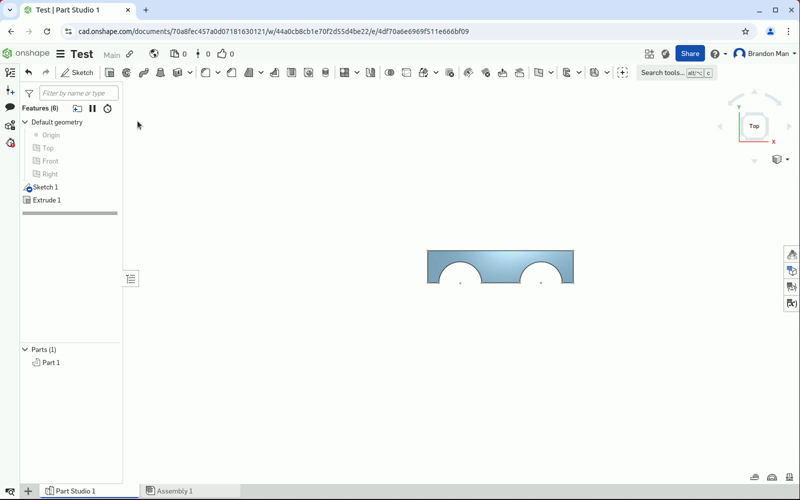
key(shift+h)
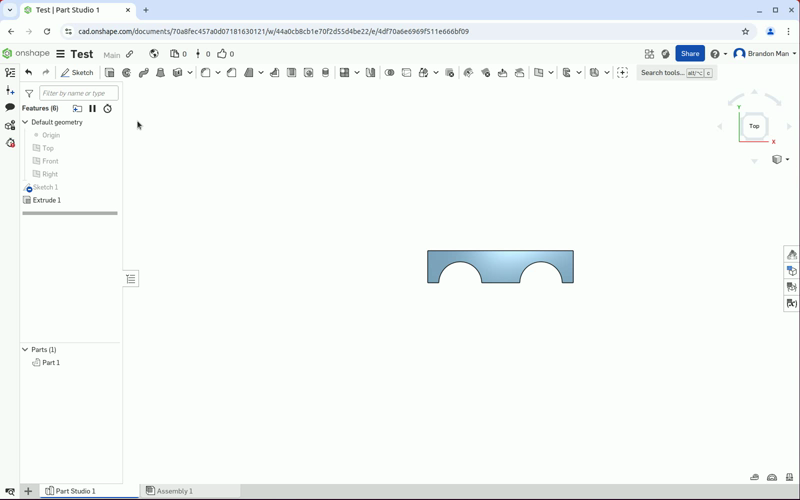
mouse_move(73, 189)
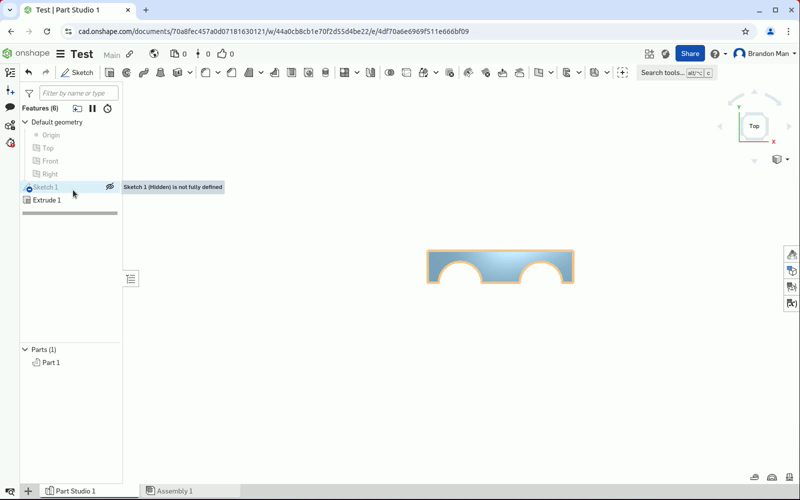
click(73, 189)
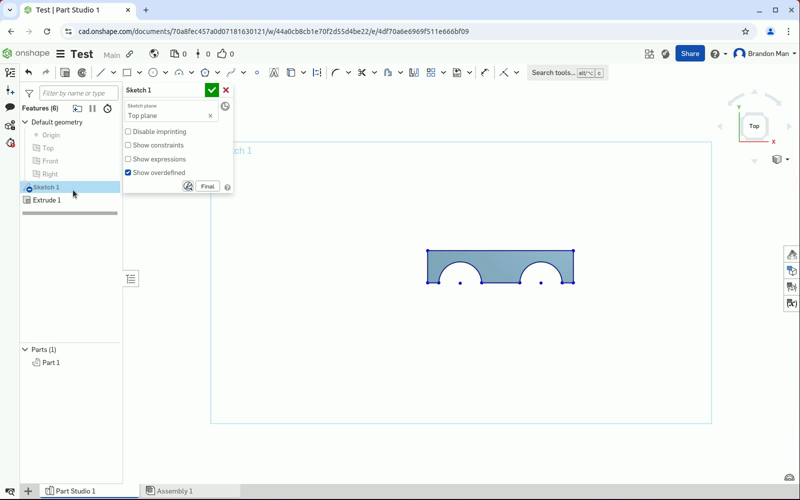
mouse_move(229, 92)
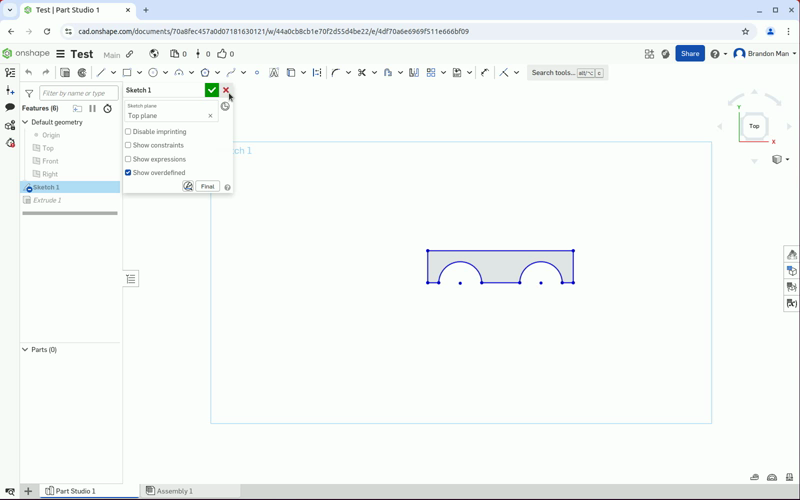
click(229, 92)
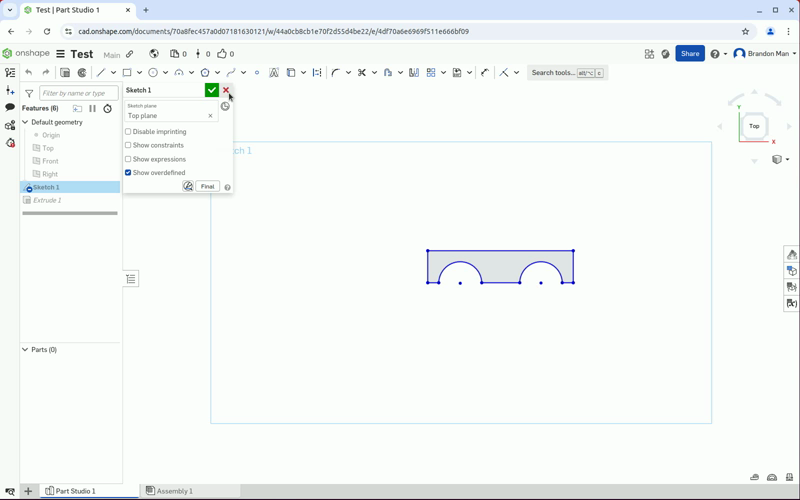
key(shift+s)
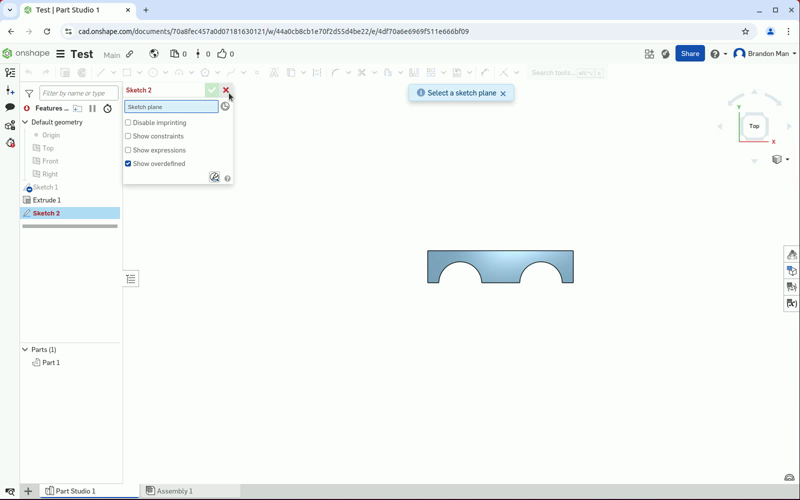
mouse_move(73, 150)
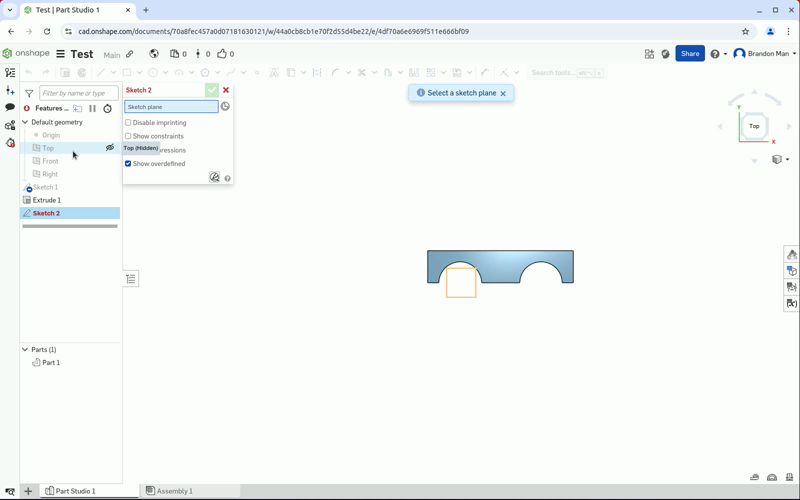
click(73, 150)
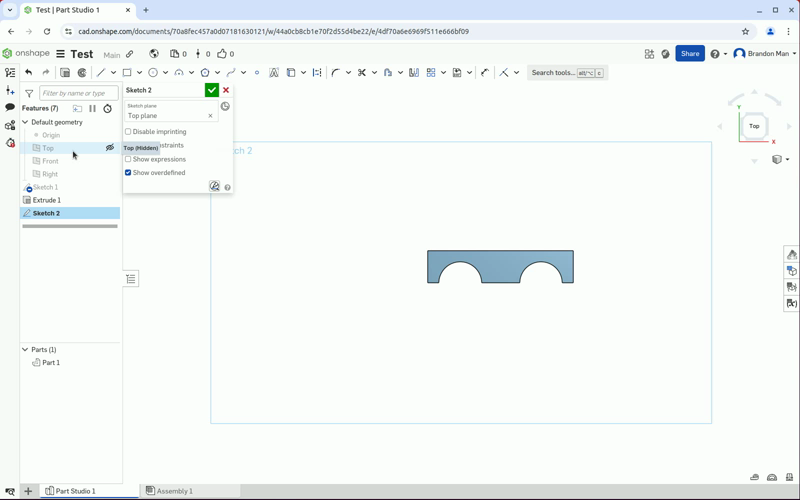
mouse_move(73, 352)
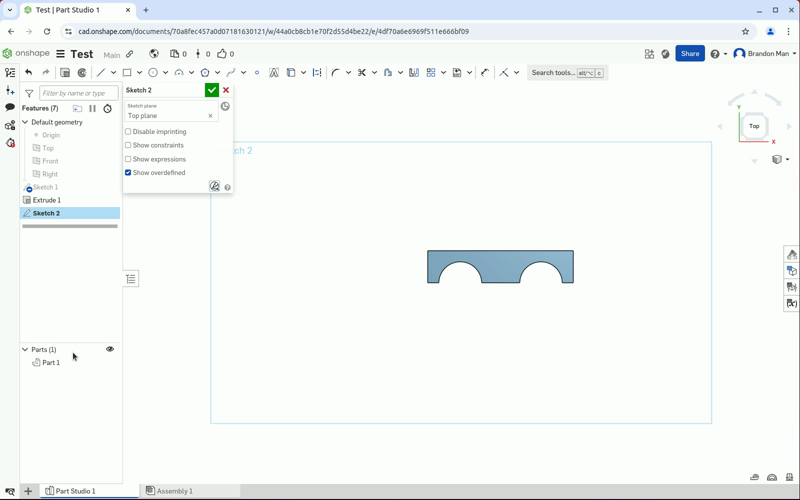
key(y)
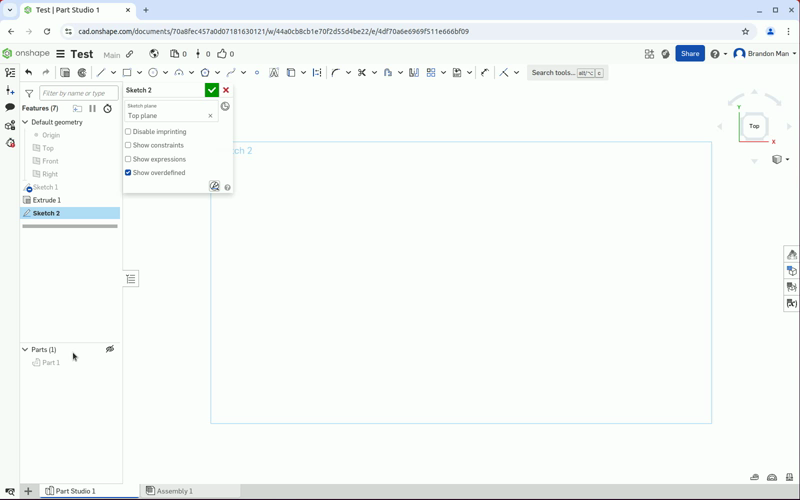
key(l)
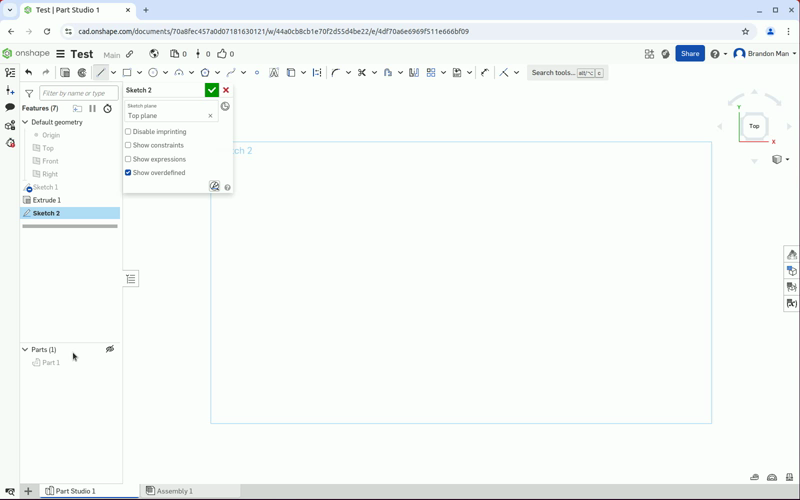
key_down(shift)
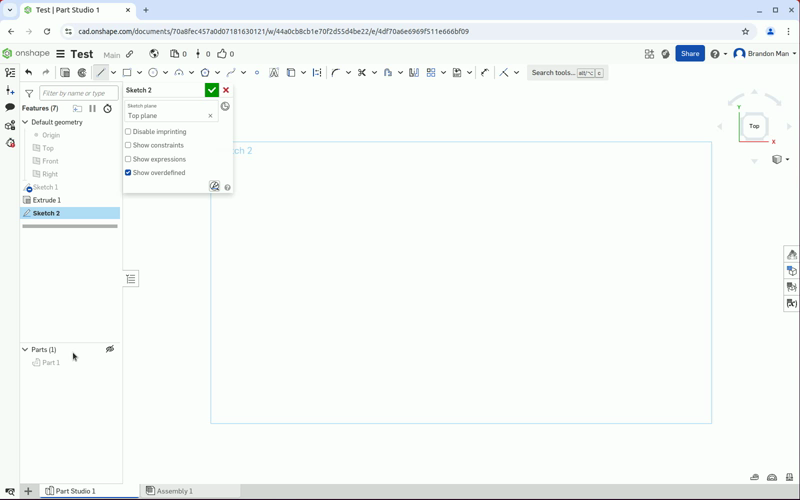
mouse_move(427, 315)
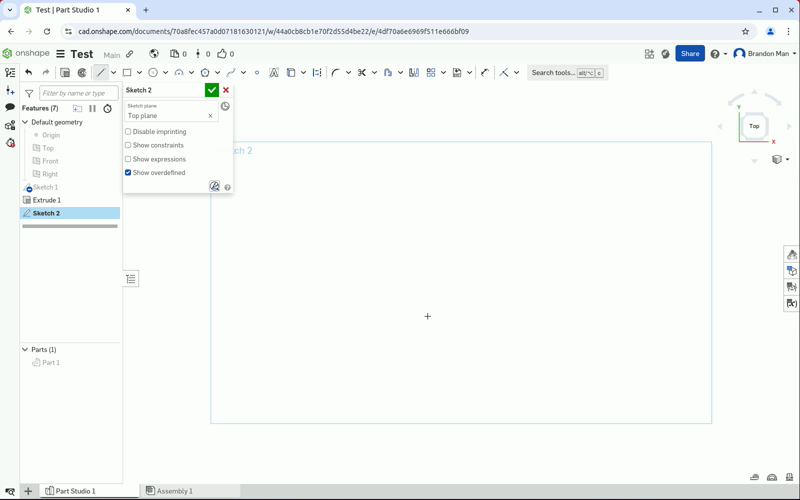
click(427, 315)
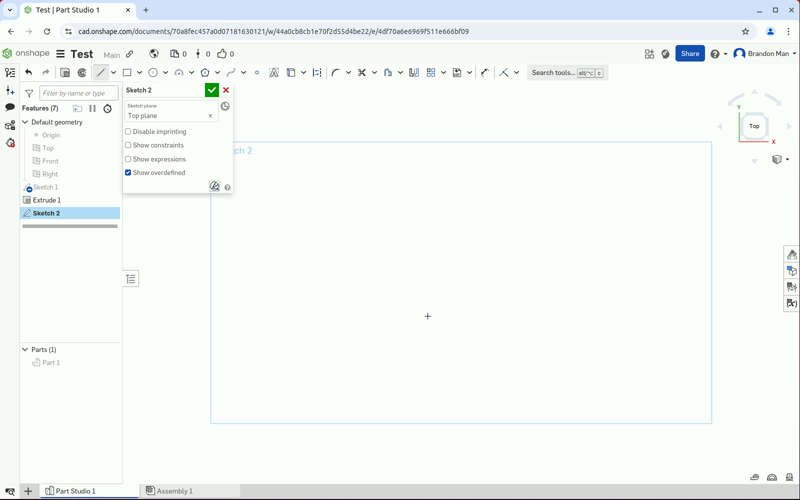
key_up(shift)
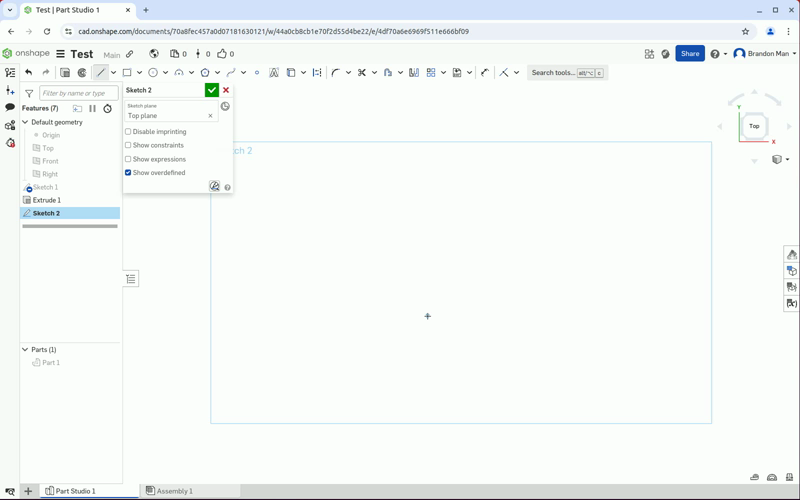
key_down(shift)
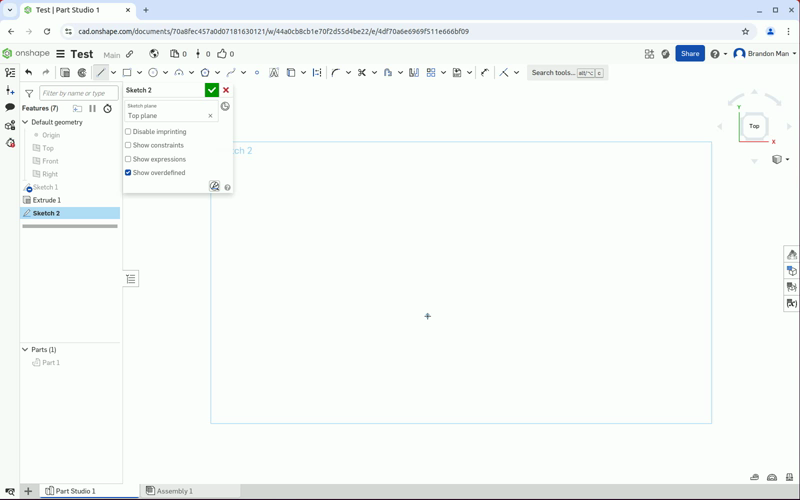
mouse_move(573, 315)
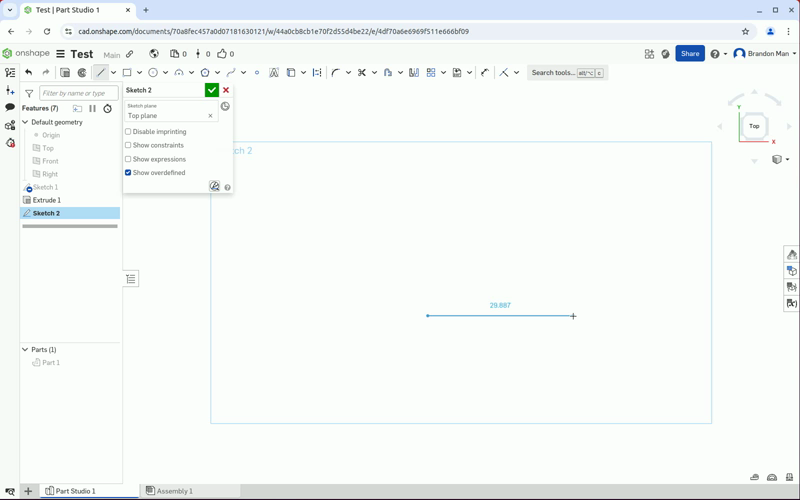
click(573, 315)
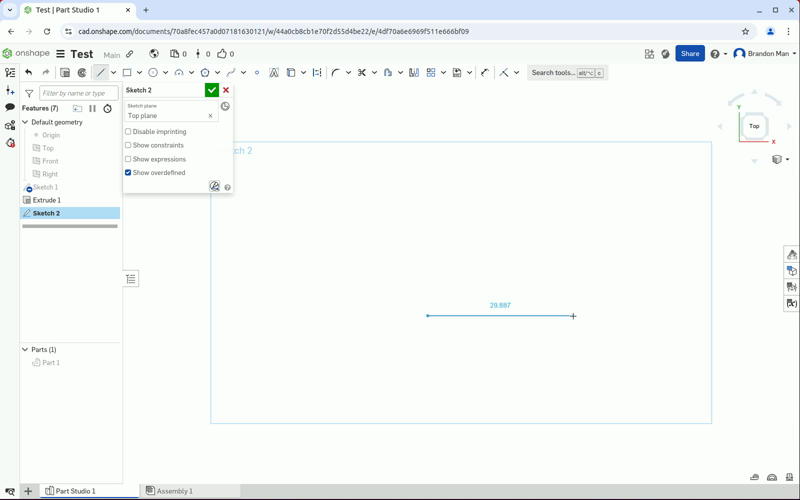
key_up(shift)
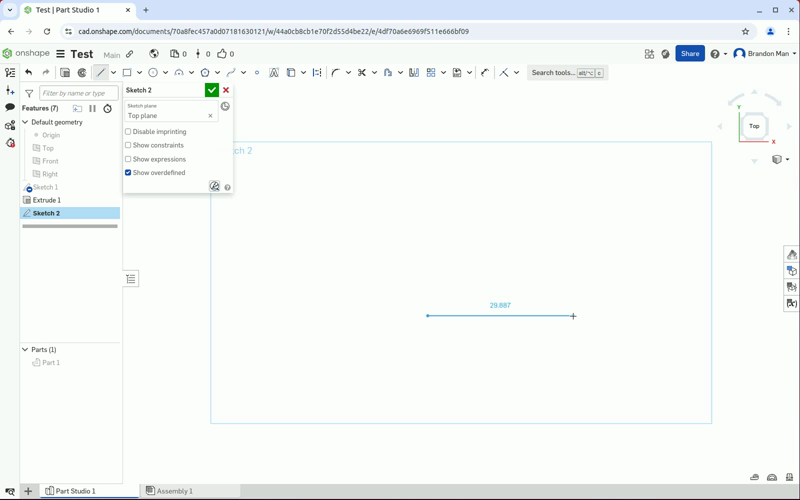
key_down(shift)
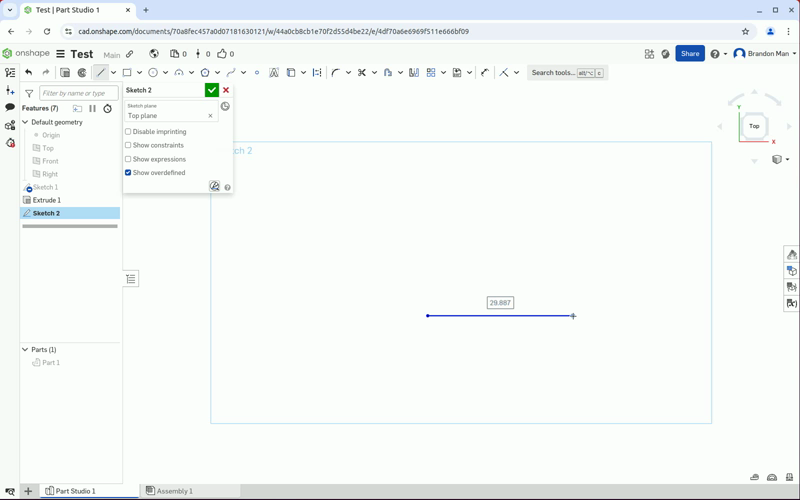
mouse_move(589, 315)
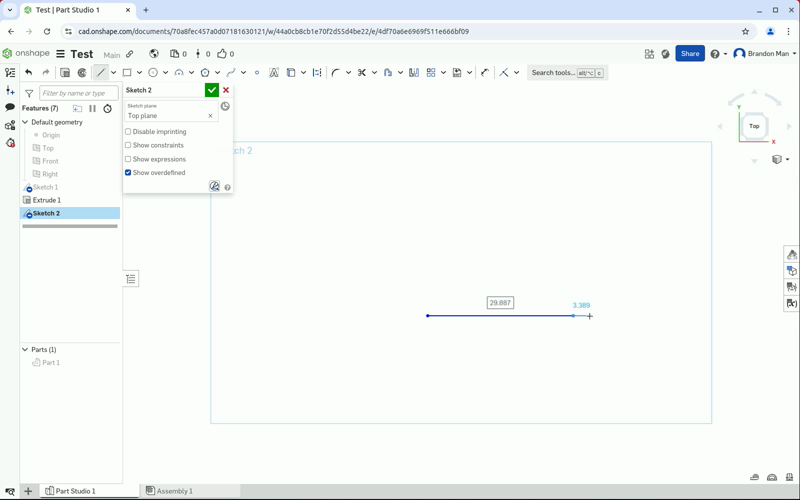
mouse_move(573, 283)
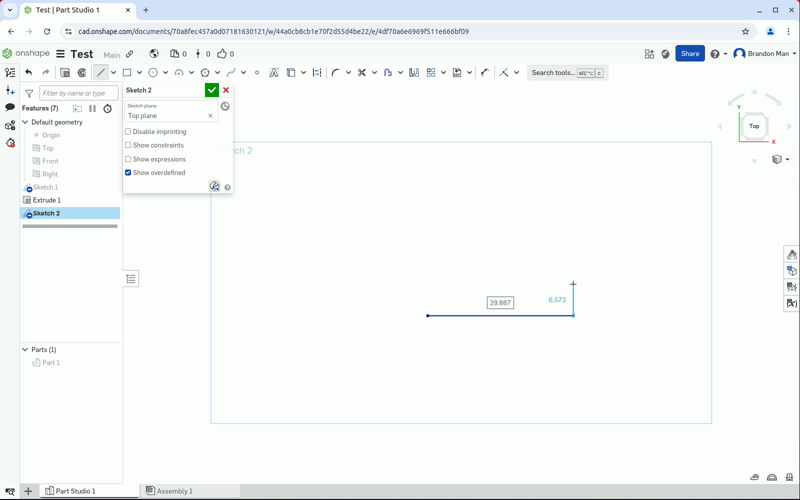
click(573, 283)
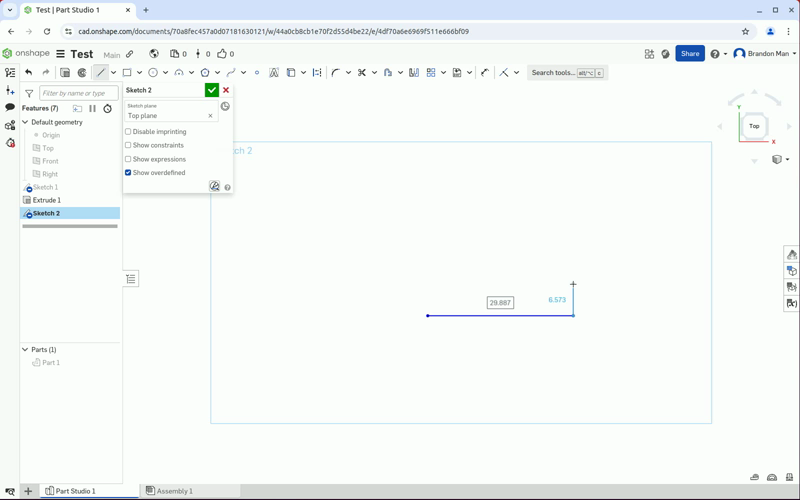
key_up(shift)
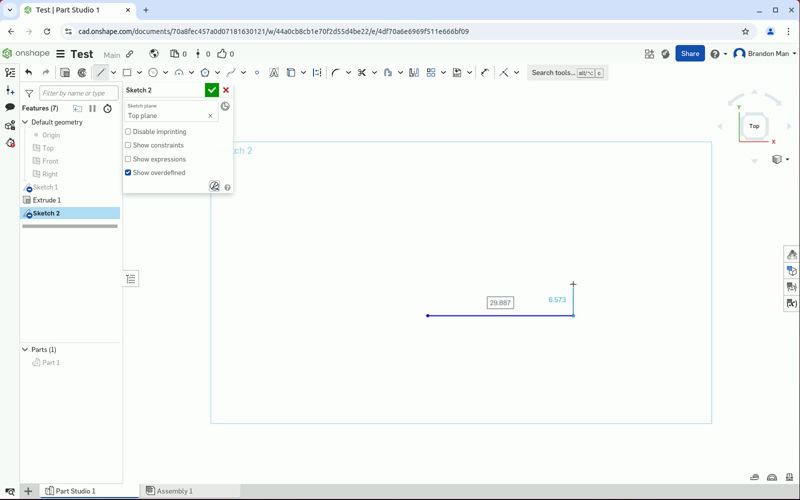
key_down(shift)
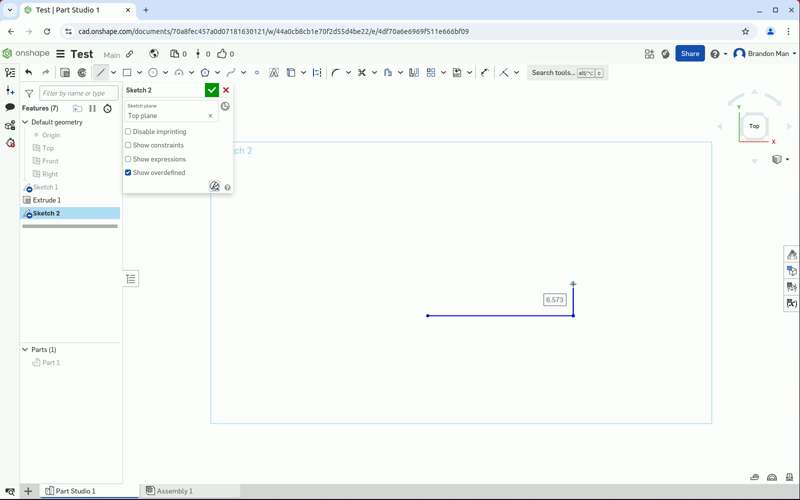
mouse_move(589, 283)
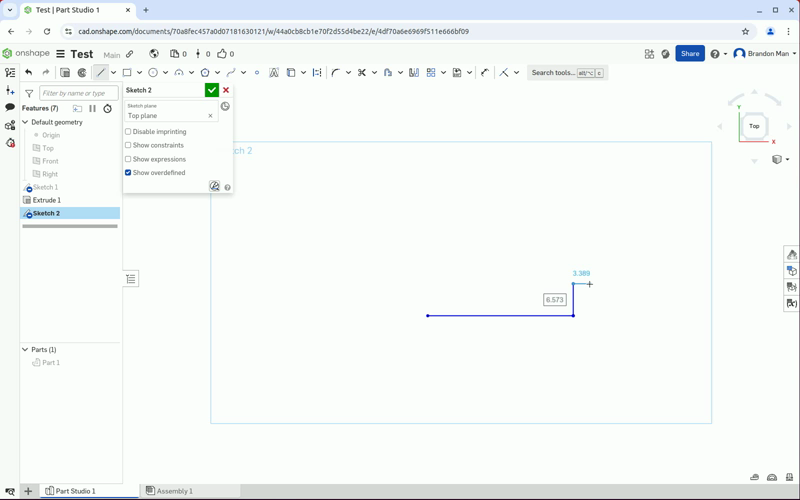
mouse_move(562, 283)
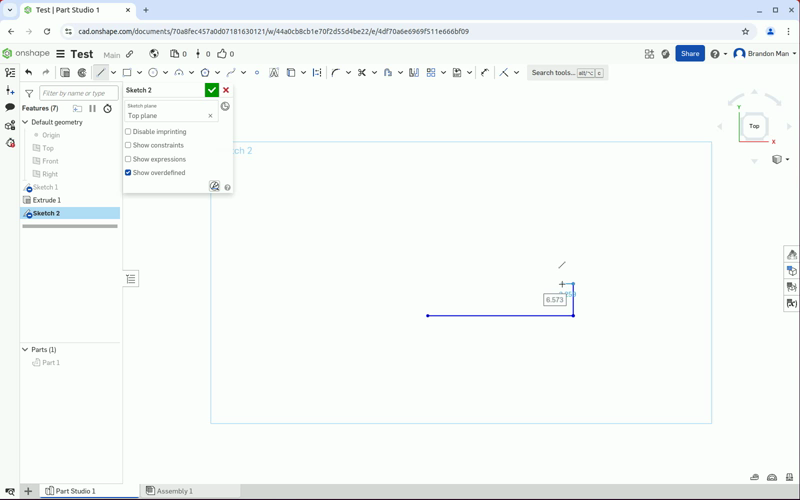
click(562, 283)
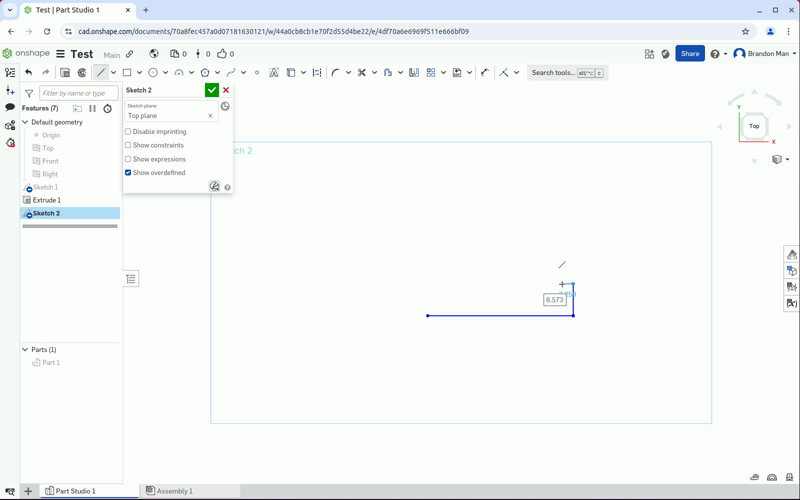
key_up(shift)
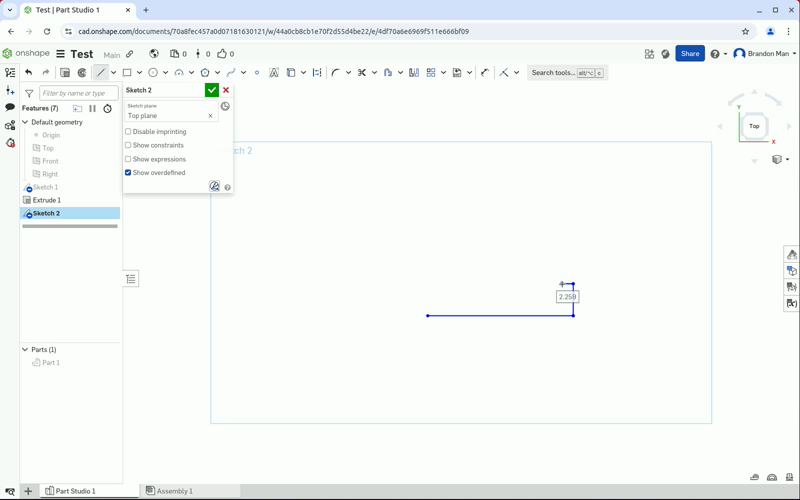
key(esc)
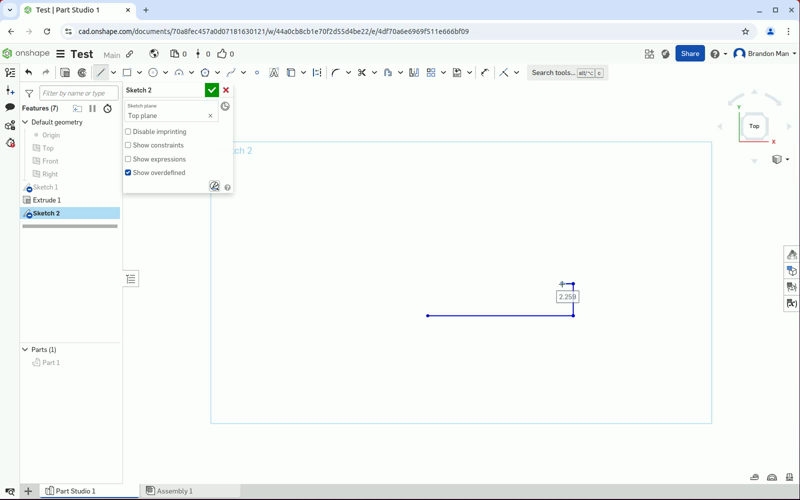
key(a)
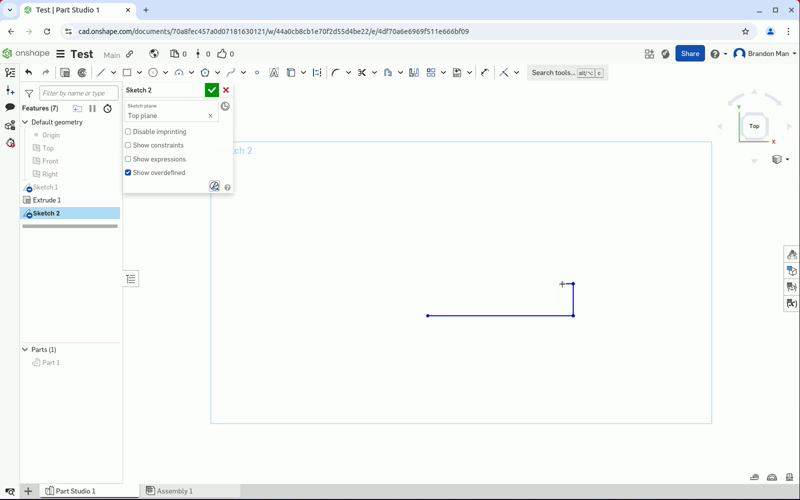
mouse_move(562, 283)
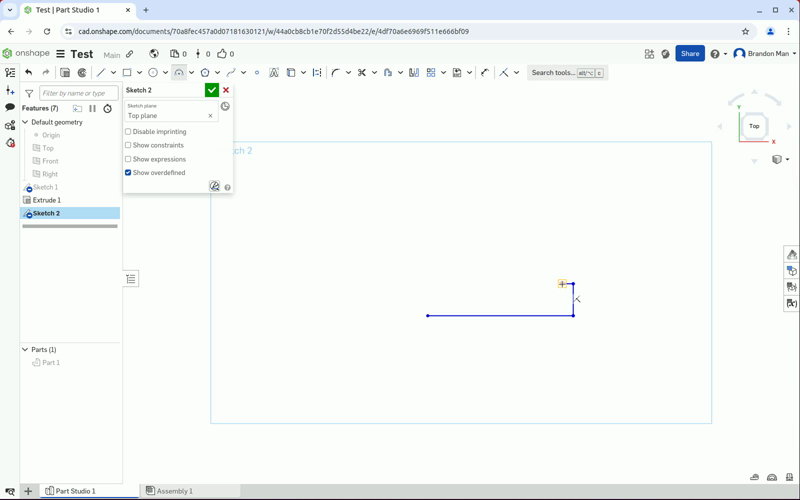
click(562, 283)
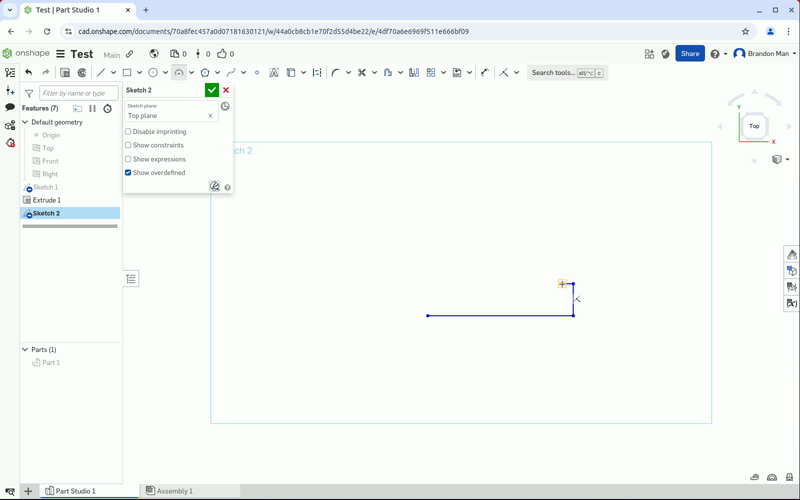
key_down(shift)
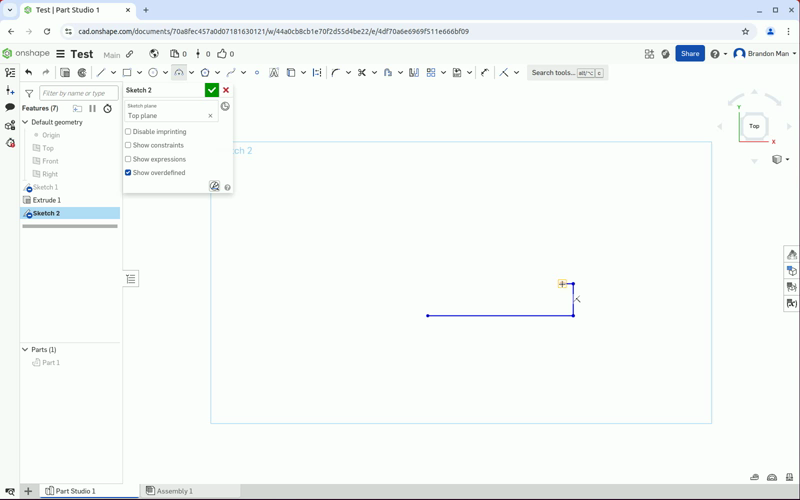
mouse_move(519, 283)
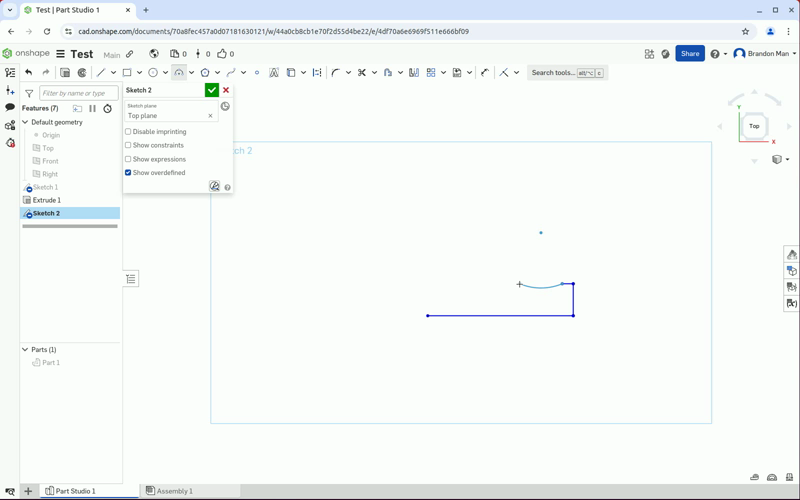
click(519, 283)
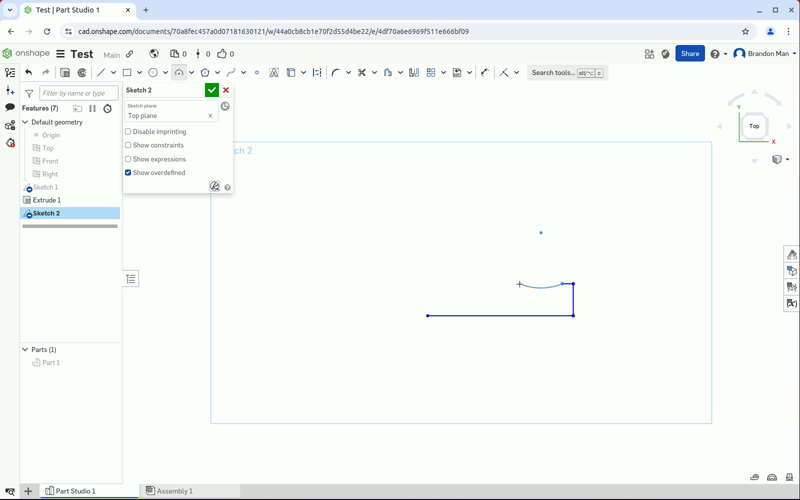
mouse_move(540, 305)
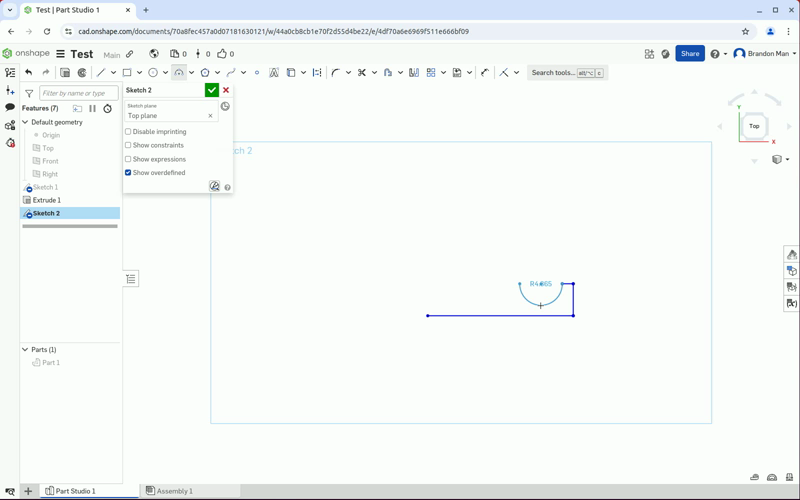
click(540, 305)
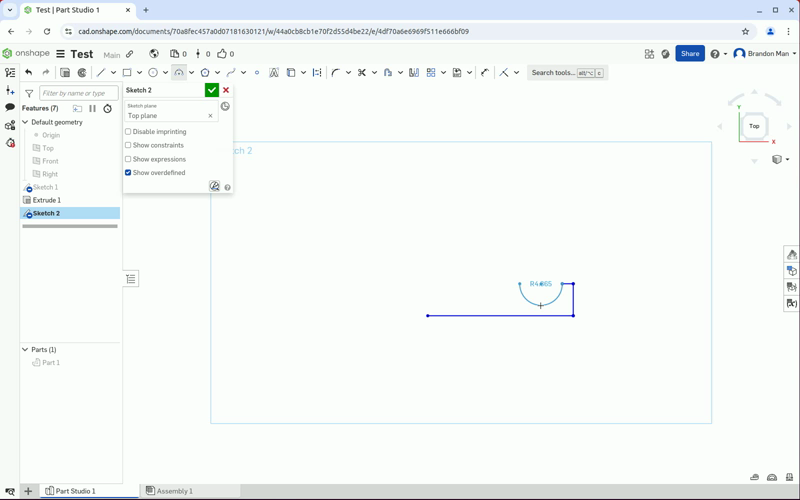
key_up(shift)
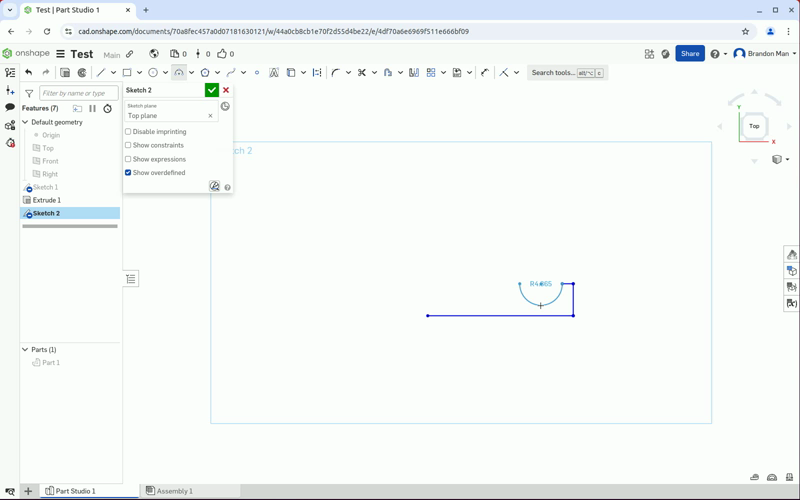
key(esc)
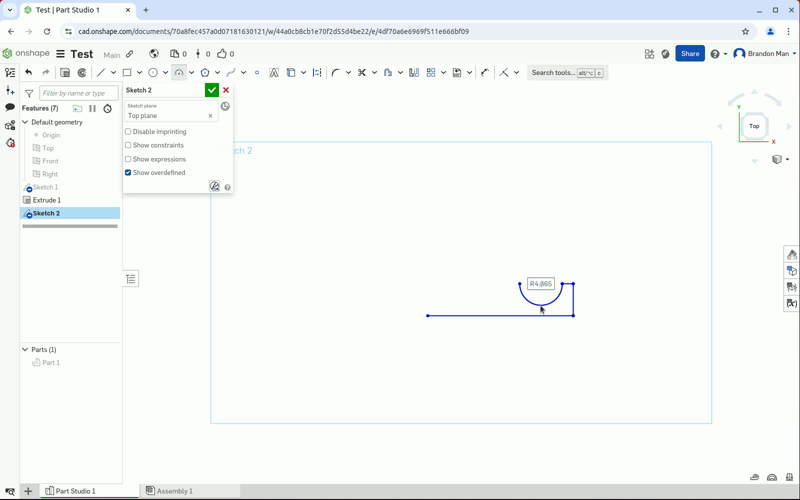
key(l)
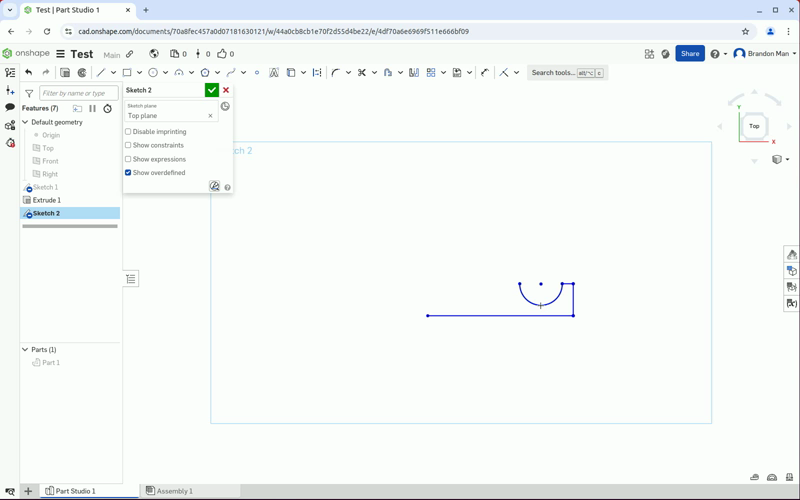
mouse_move(519, 283)
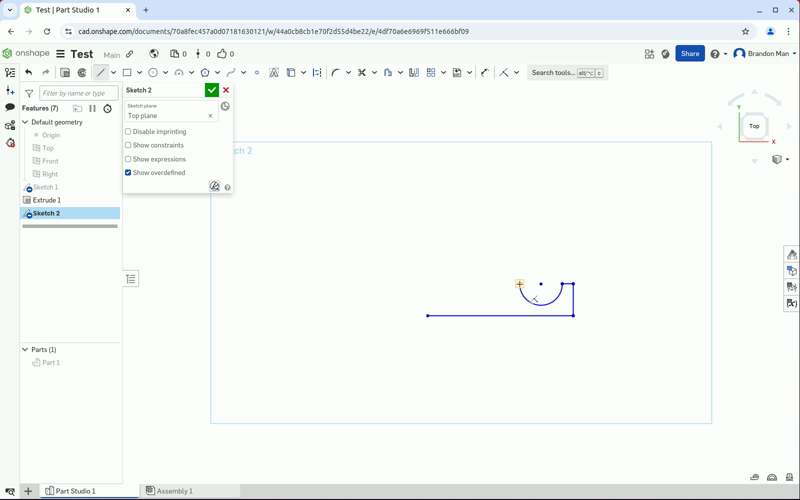
click(519, 283)
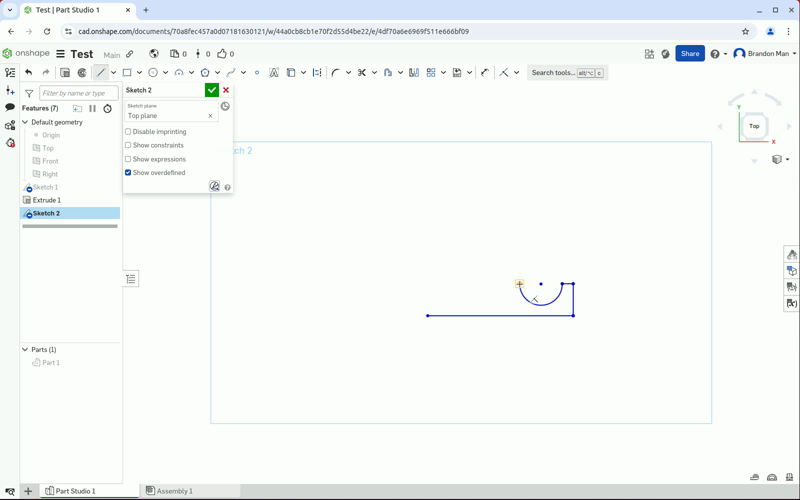
key_down(shift)
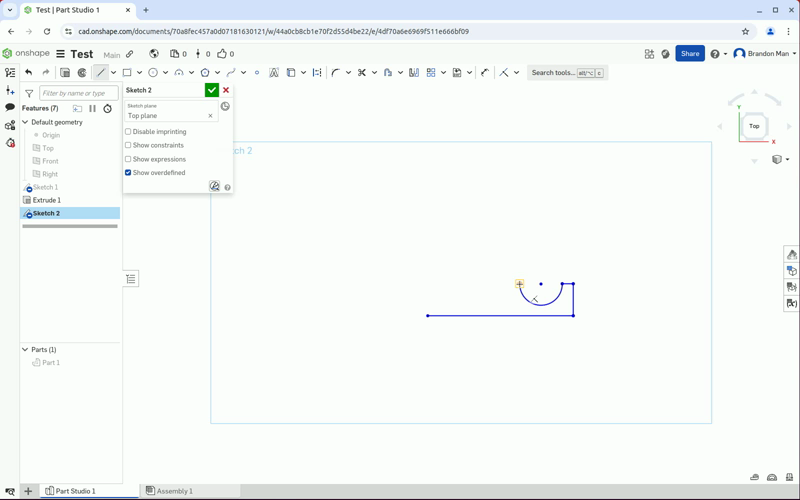
mouse_move(549, 283)
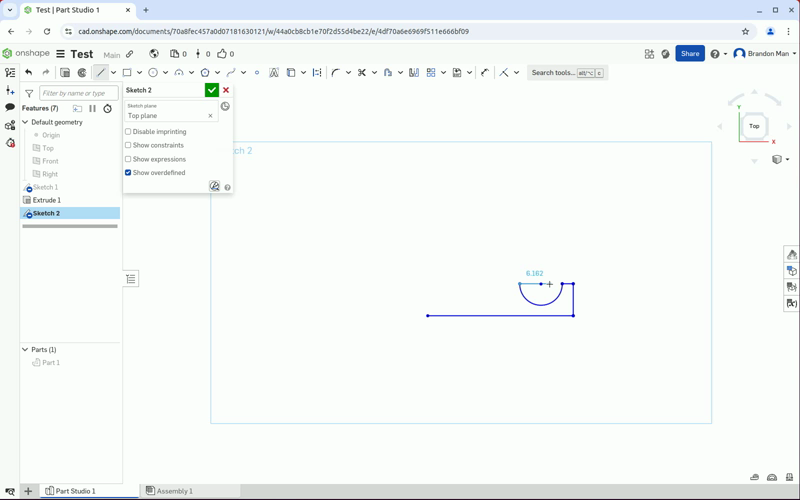
mouse_move(481, 283)
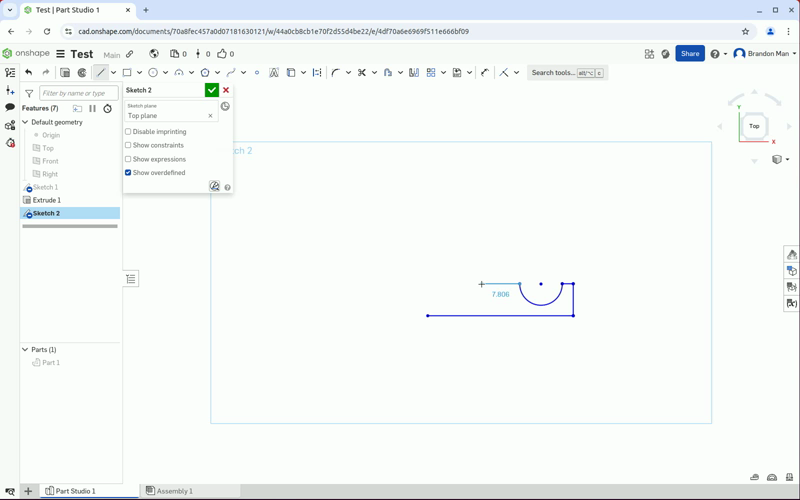
click(481, 283)
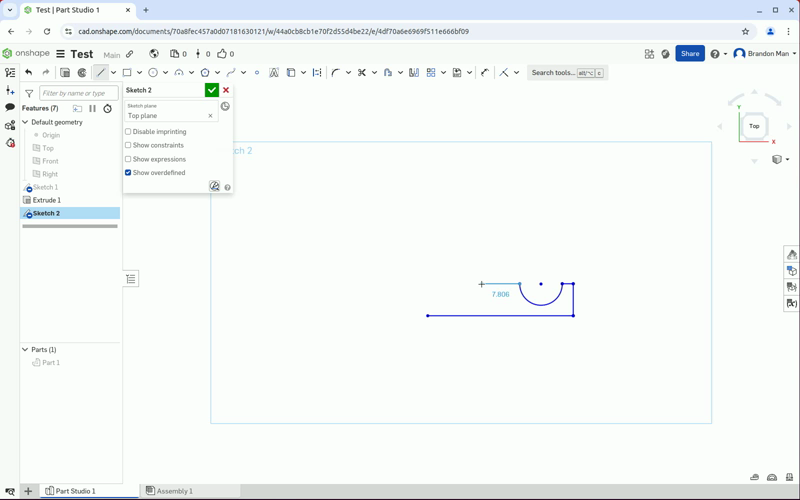
key_up(shift)
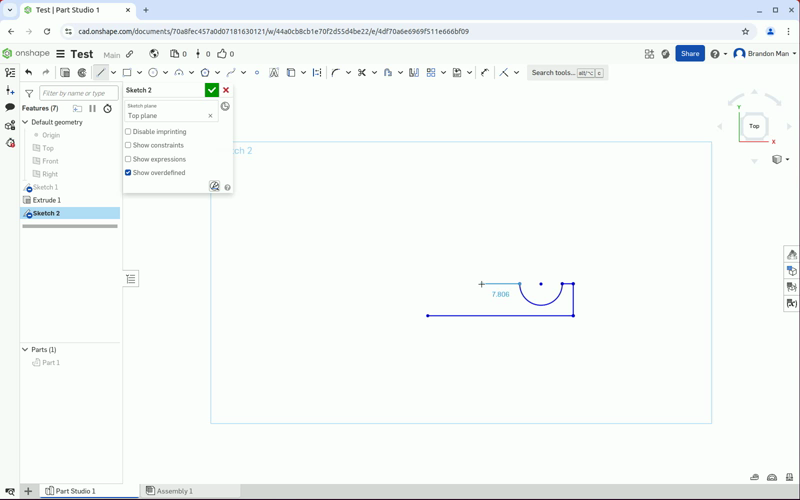
key(esc)
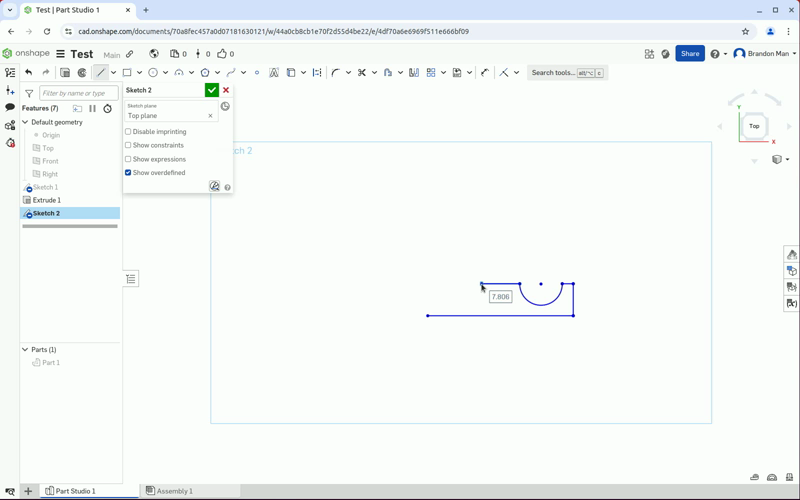
key(a)
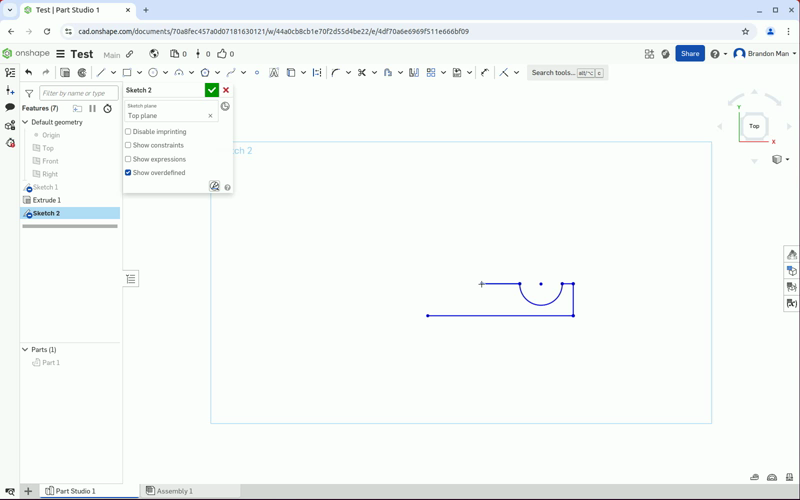
mouse_move(481, 283)
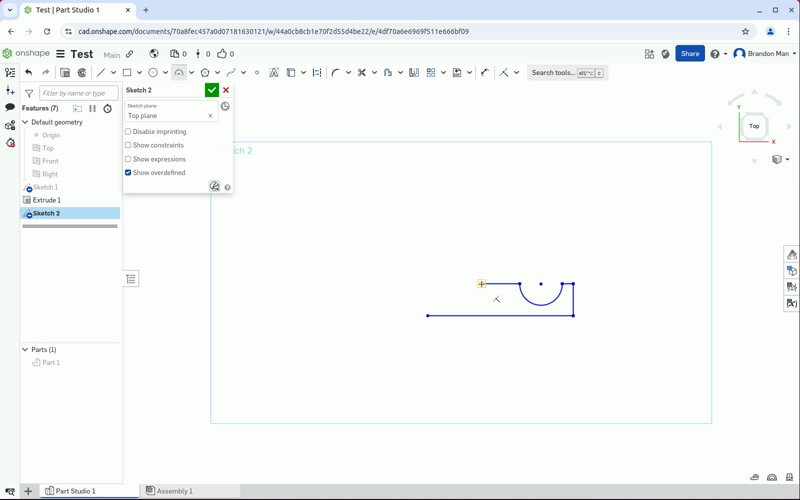
click(481, 283)
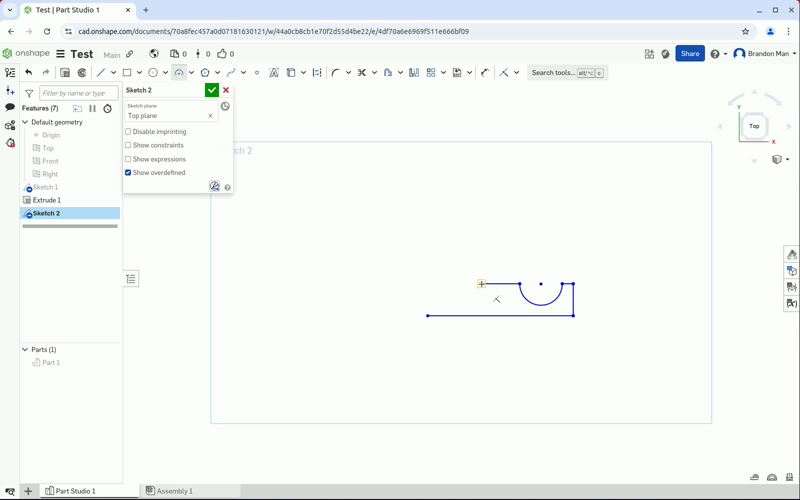
key_down(shift)
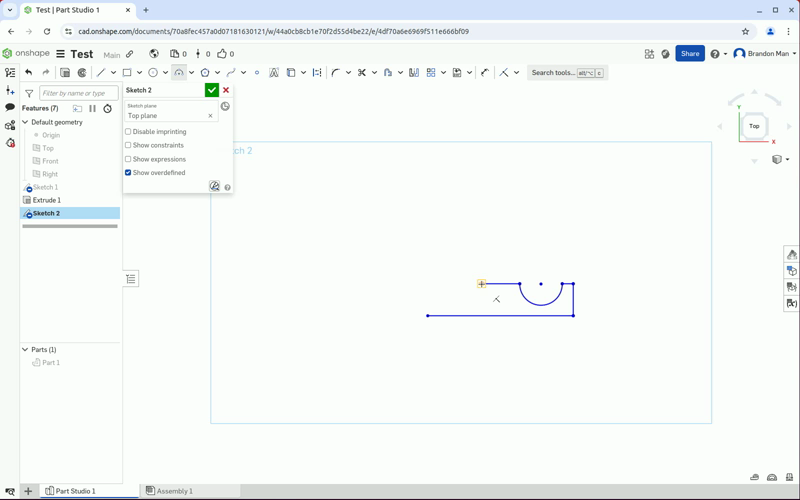
mouse_move(438, 283)
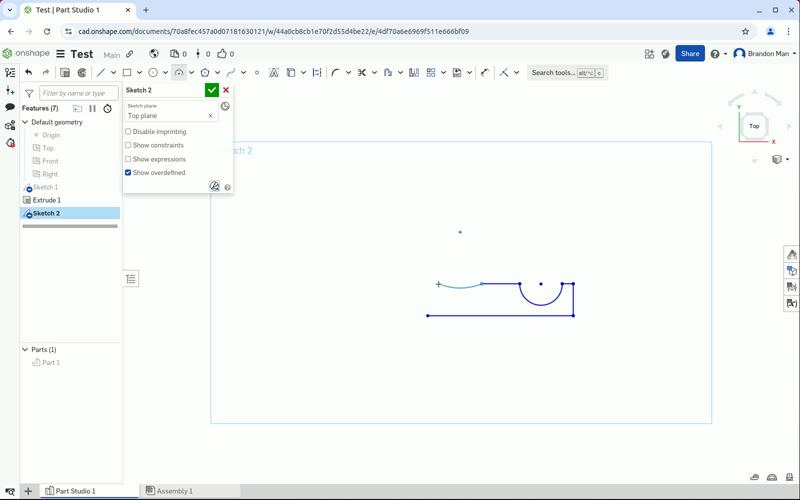
click(438, 283)
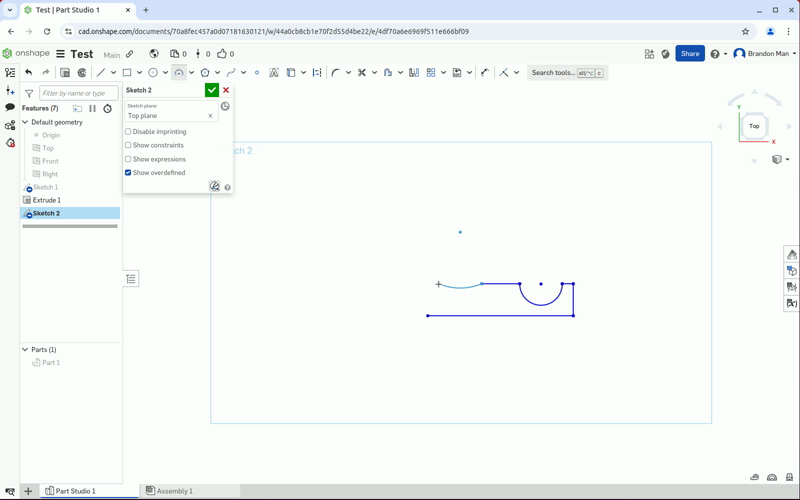
mouse_move(459, 305)
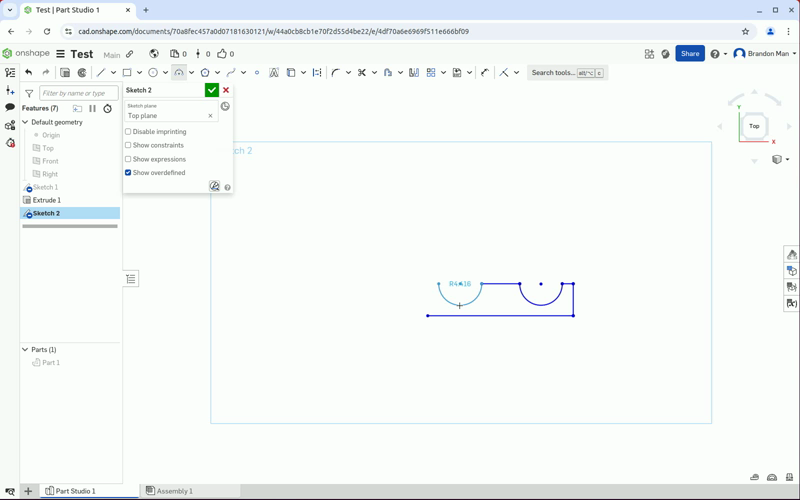
click(459, 305)
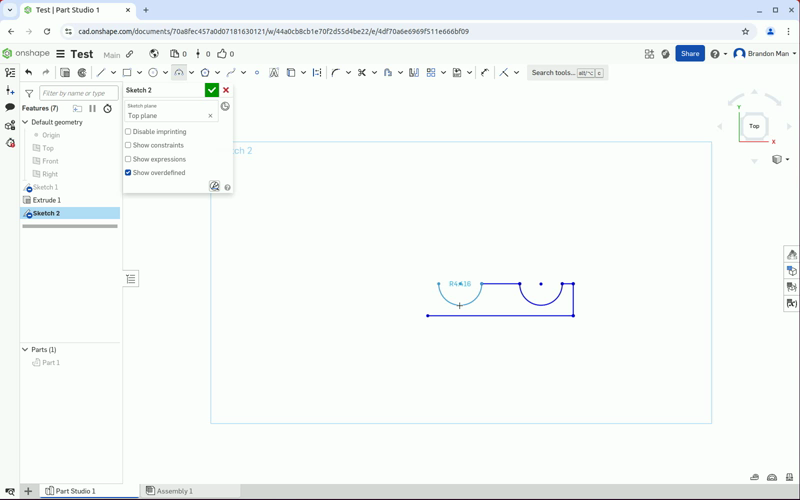
key_up(shift)
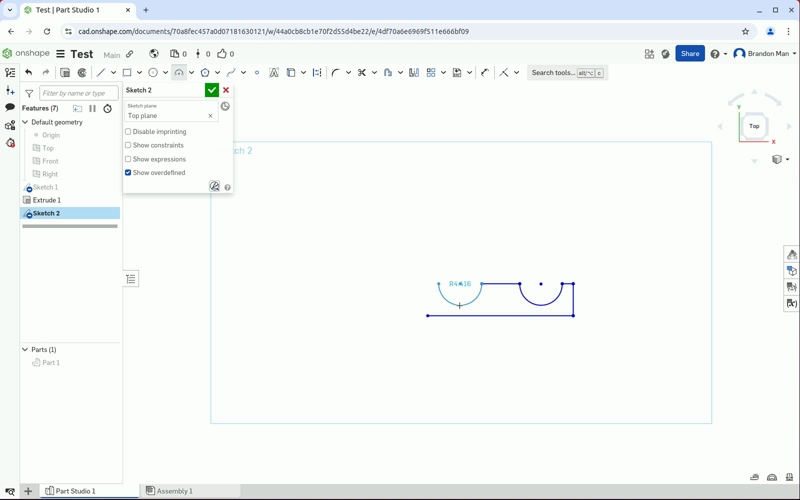
key(esc)
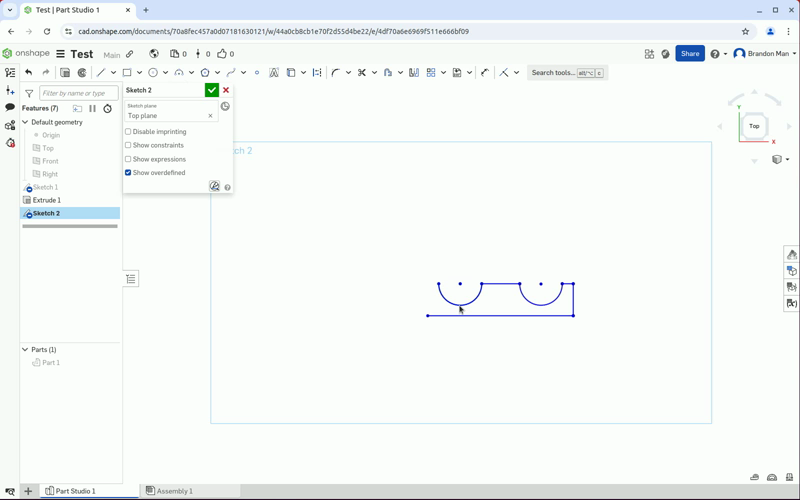
key(l)
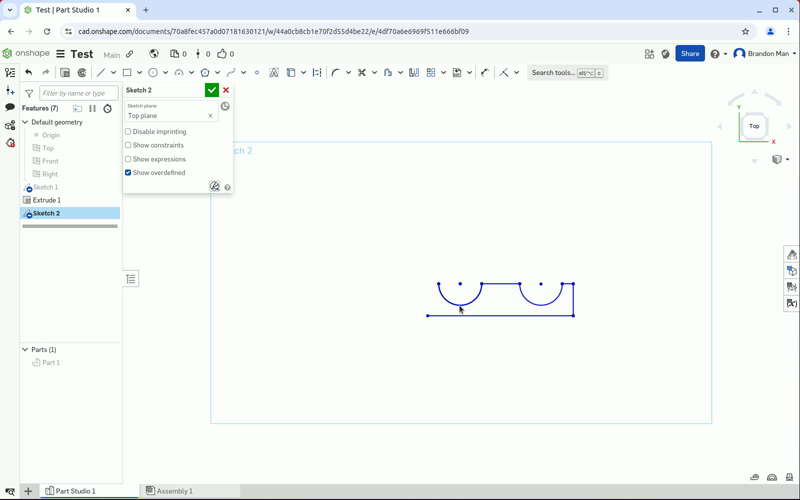
mouse_move(438, 283)
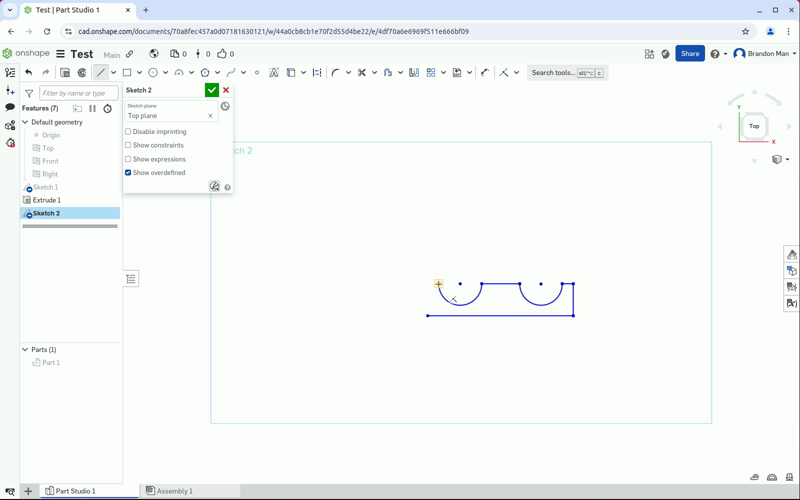
click(438, 283)
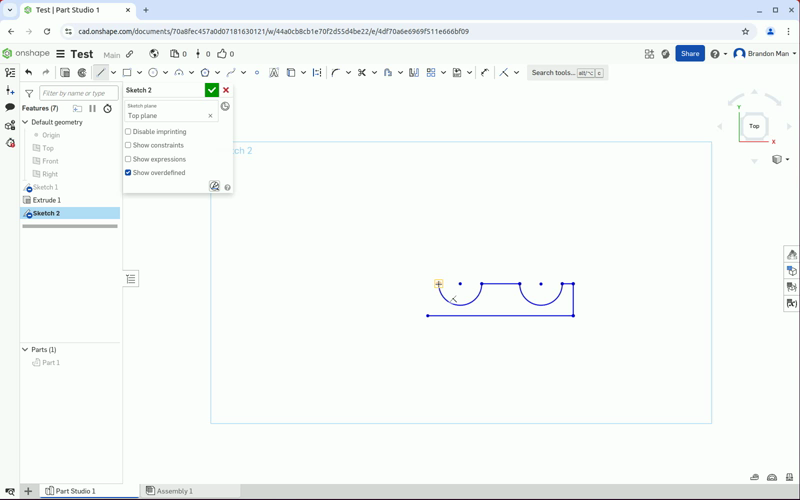
key_down(shift)
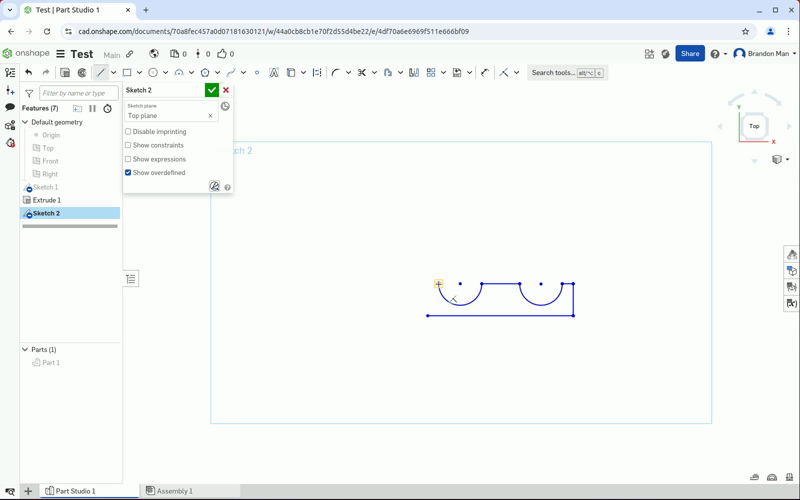
mouse_move(468, 283)
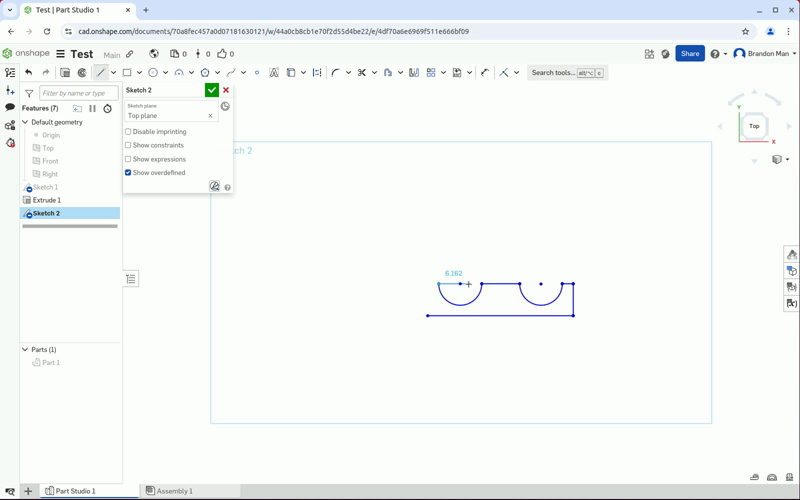
mouse_move(427, 283)
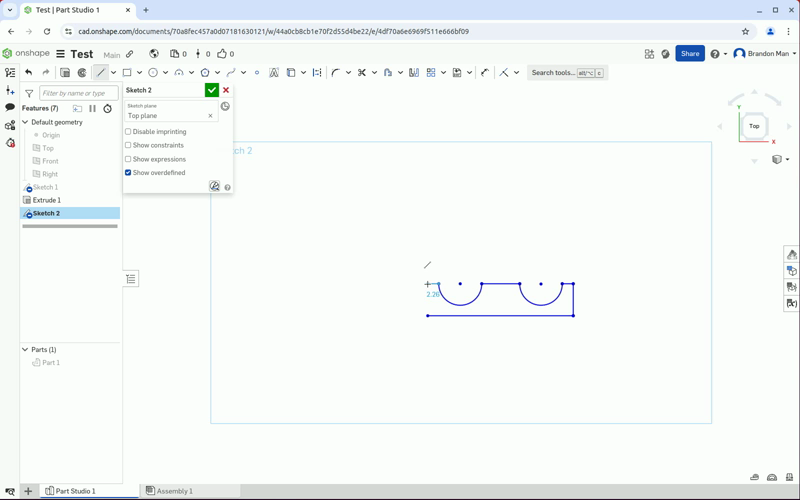
click(427, 283)
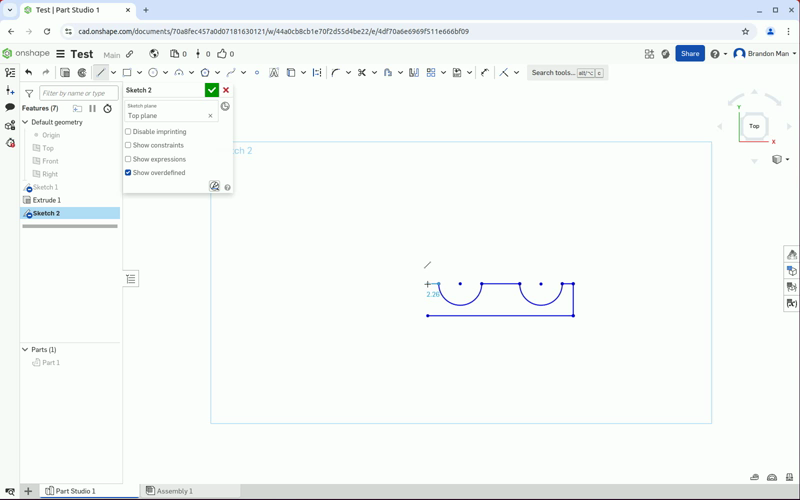
key_up(shift)
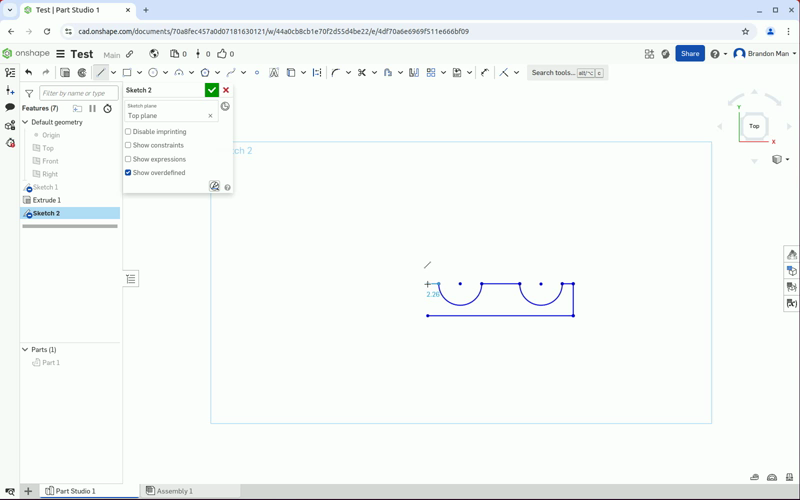
mouse_move(457, 283)
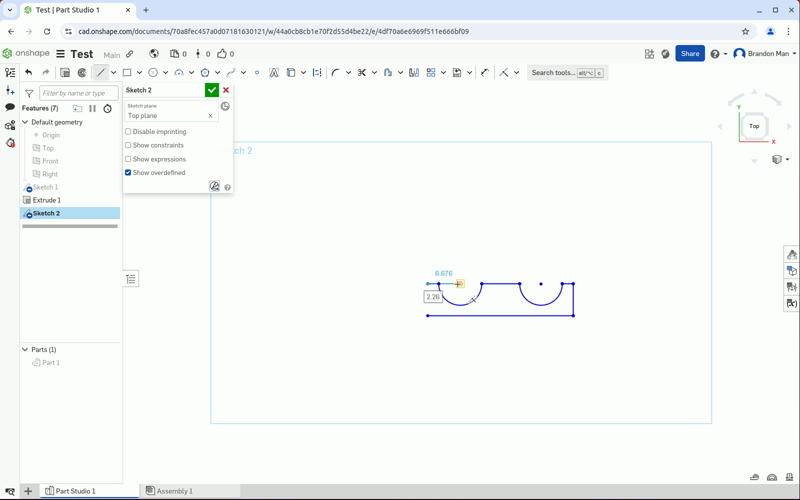
key_down(shift)
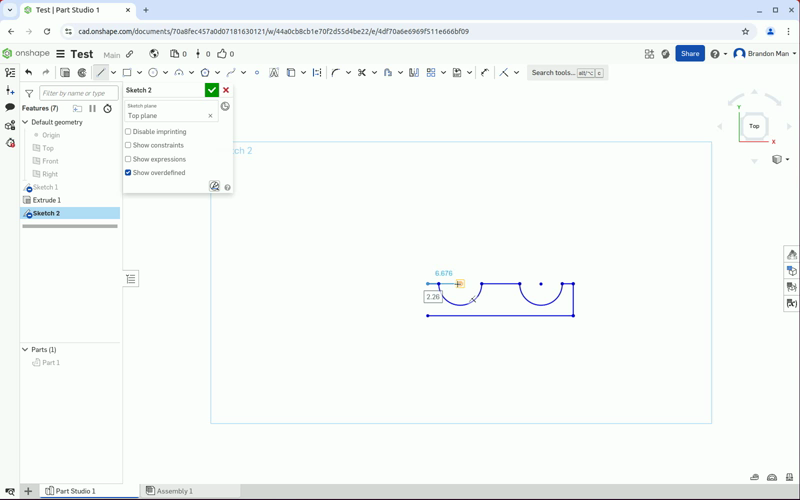
mouse_move(427, 315)
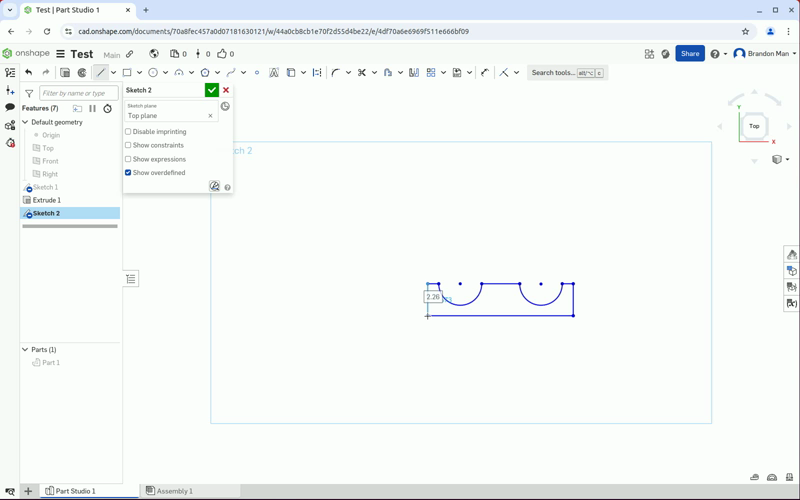
key_up(shift)
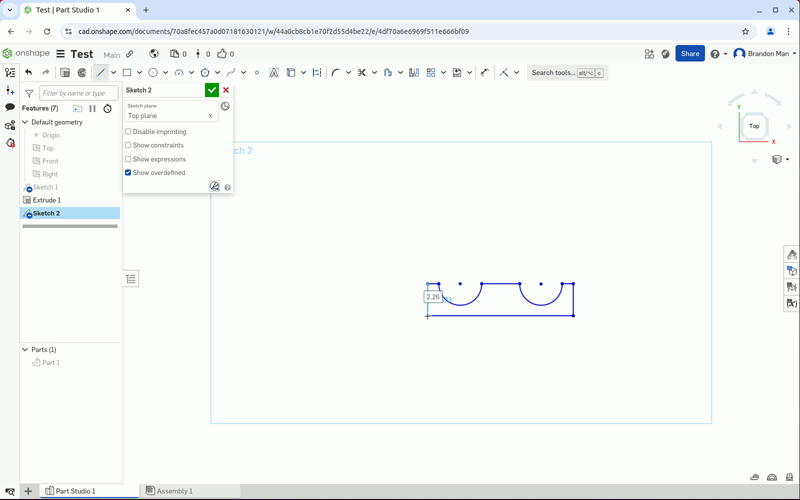
click(427, 315)
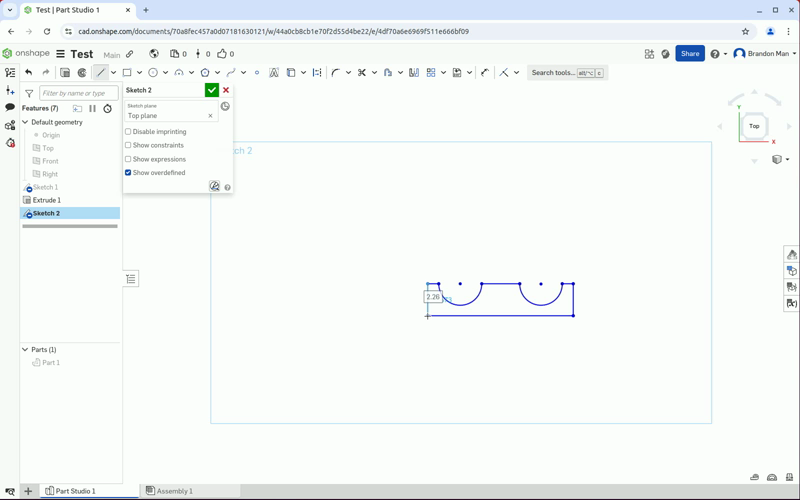
key(esc)
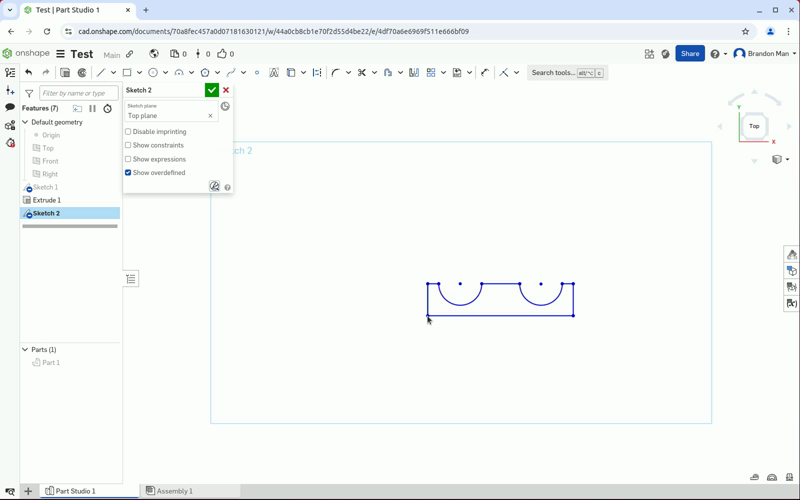
mouse_move(480, 296)
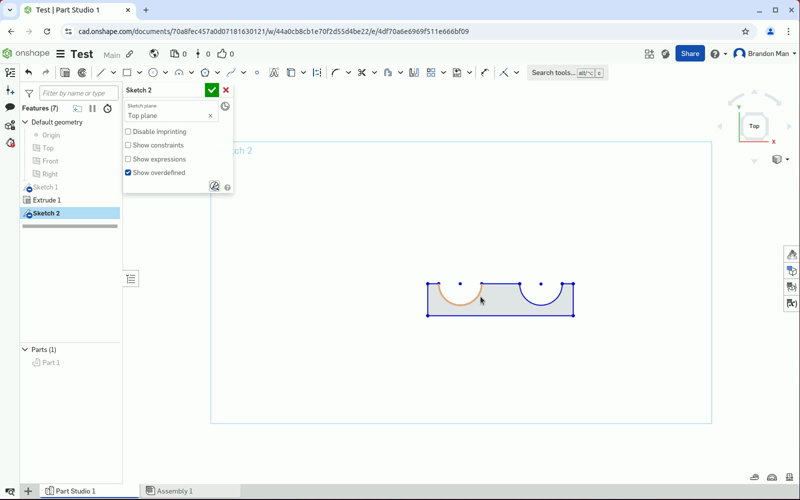
scroll(6)
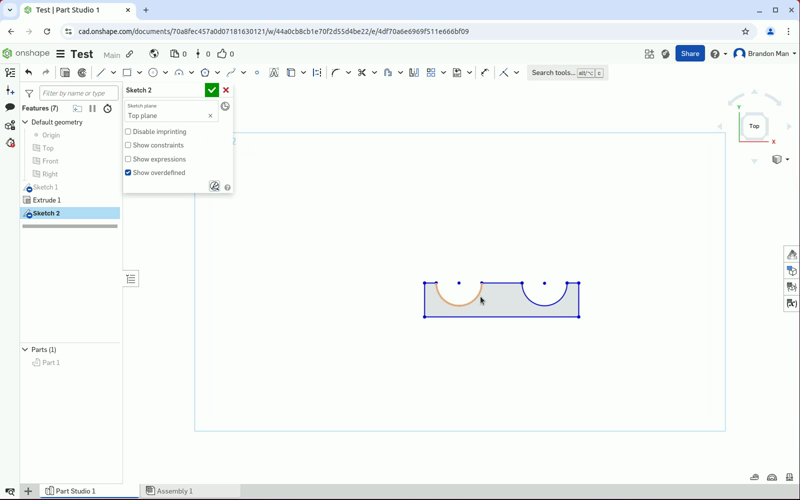
scroll(6)
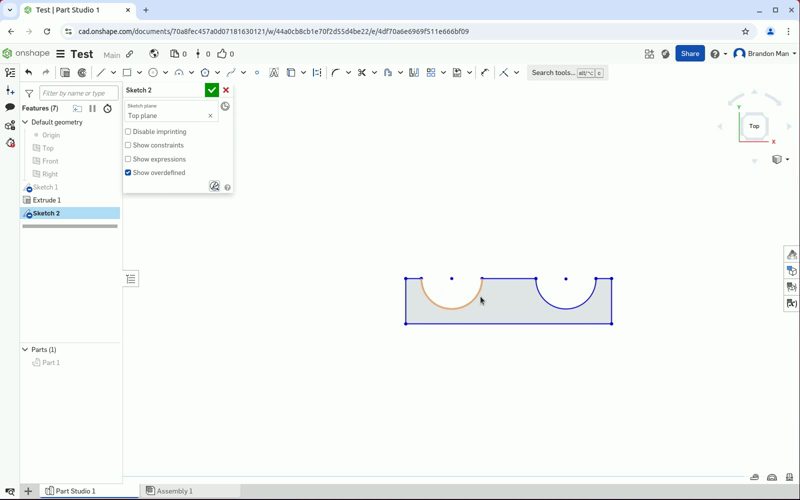
scroll(6)
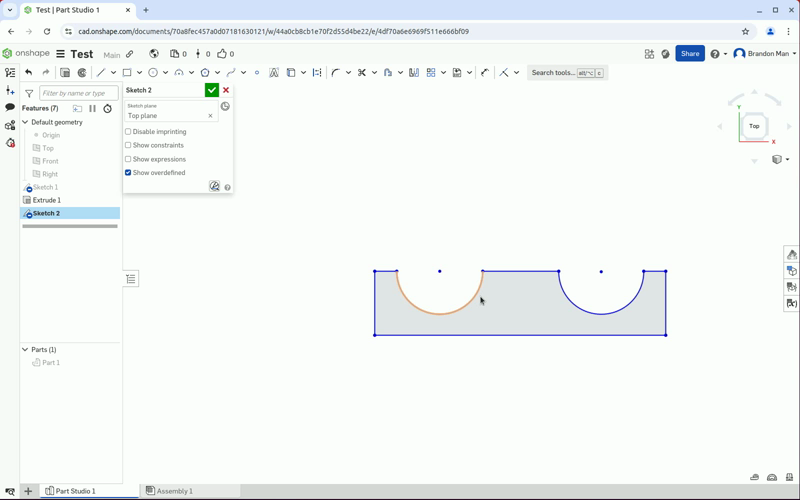
scroll(6)
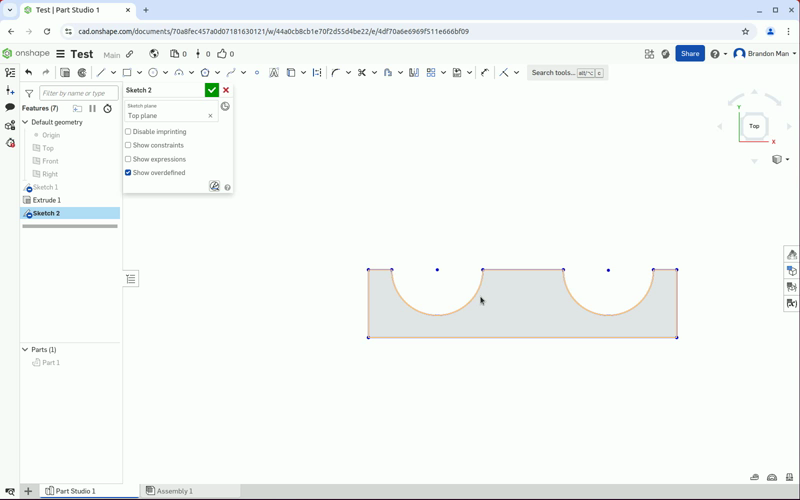
scroll(6)
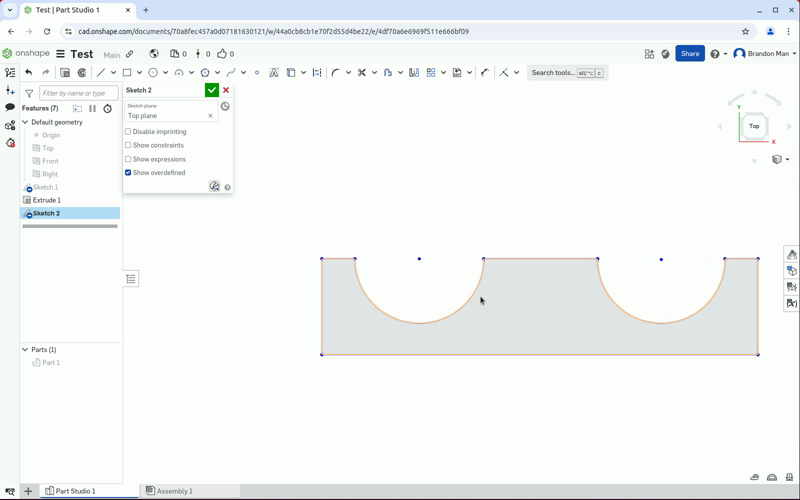
scroll(6)
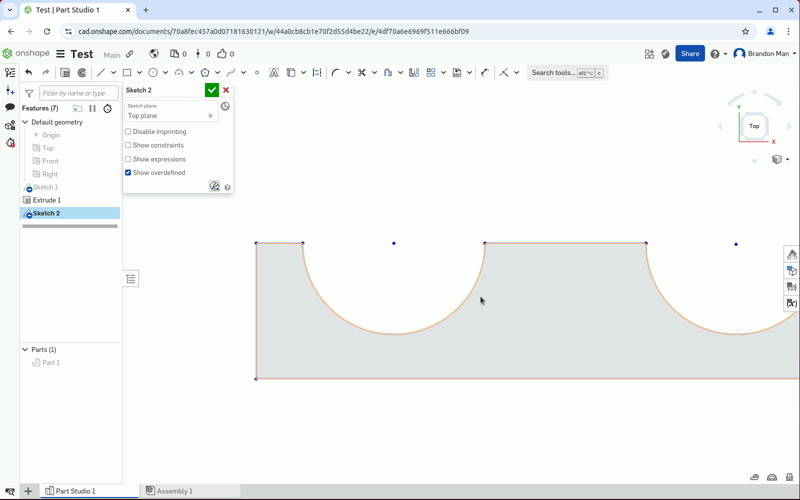
scroll(6)
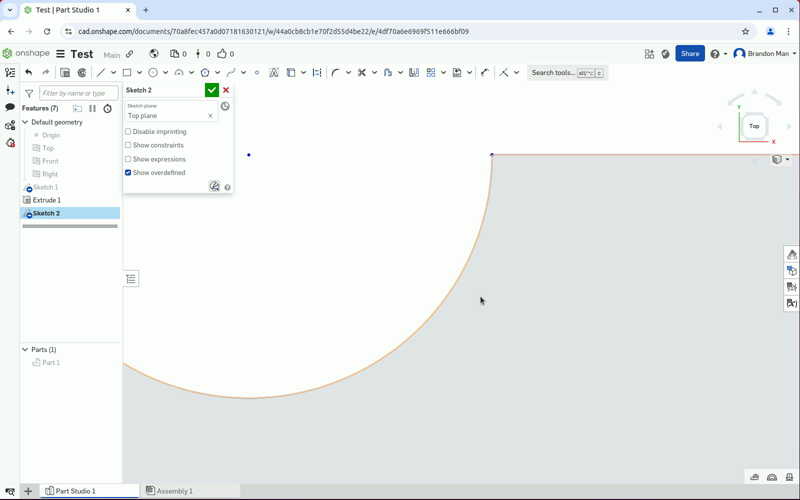
click(480, 296)
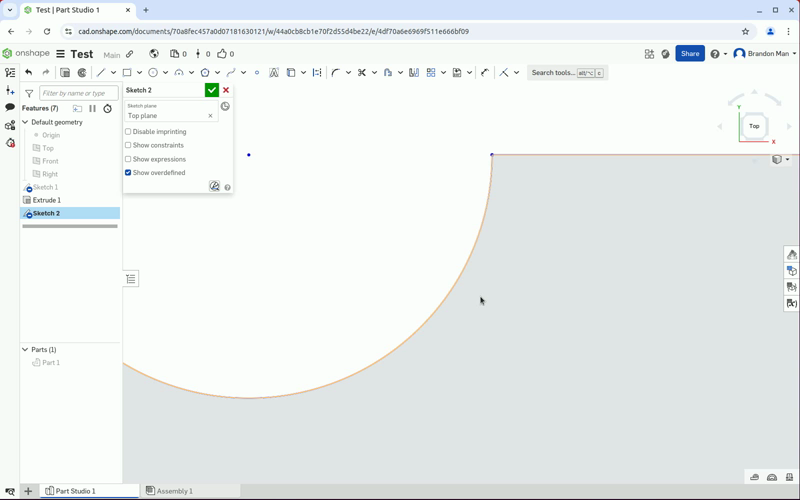
scroll(-6)
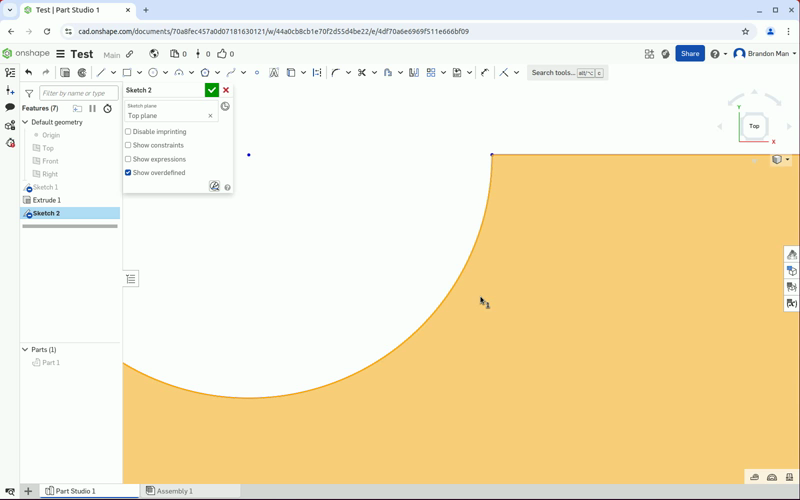
scroll(-6)
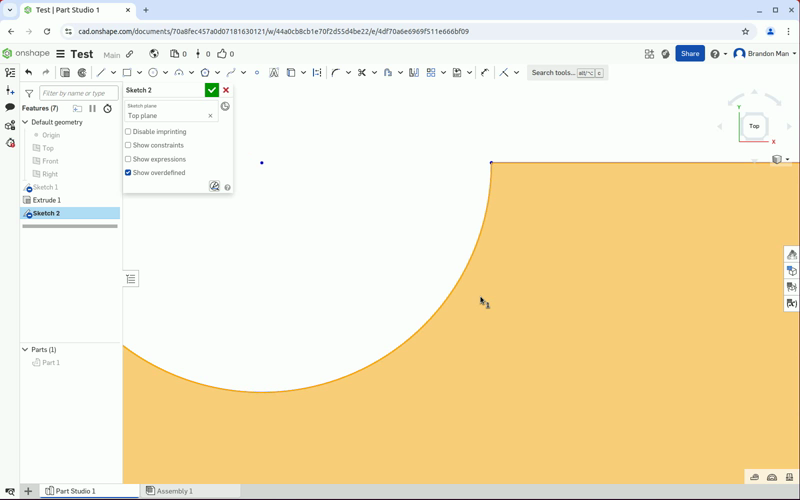
scroll(-6)
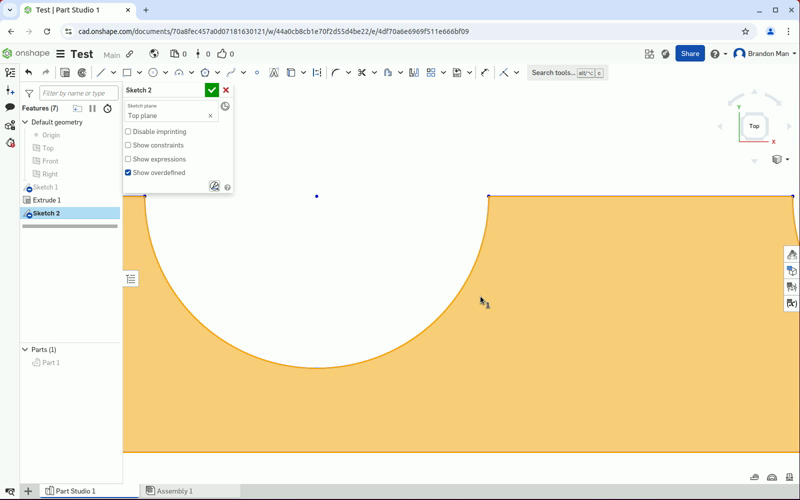
scroll(-6)
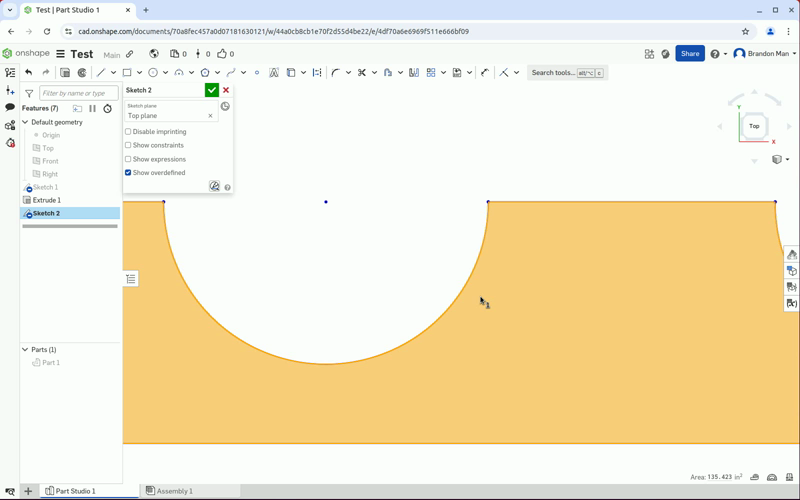
scroll(-6)
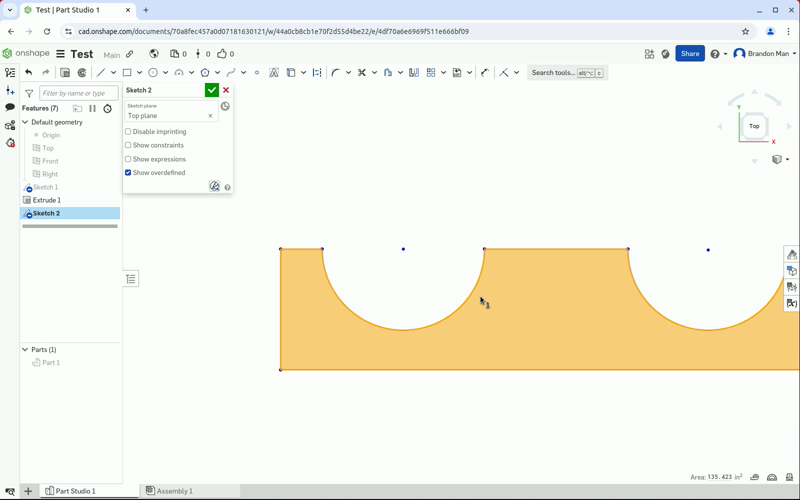
scroll(-6)
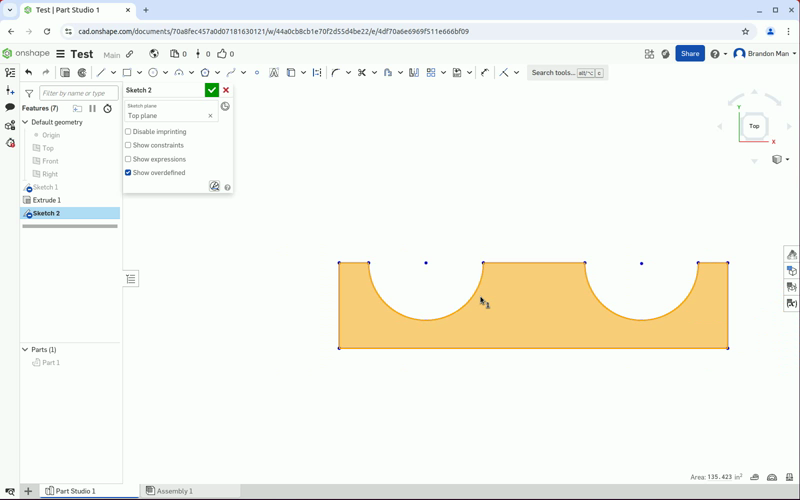
scroll(-6)
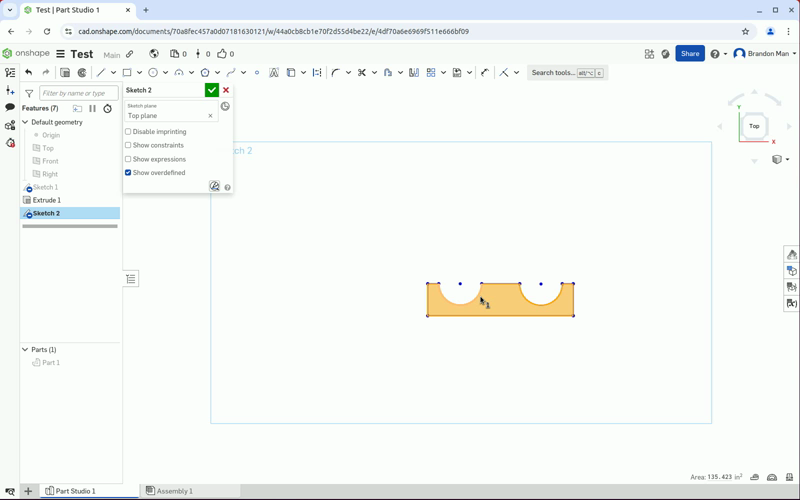
mouse_move(73, 352)
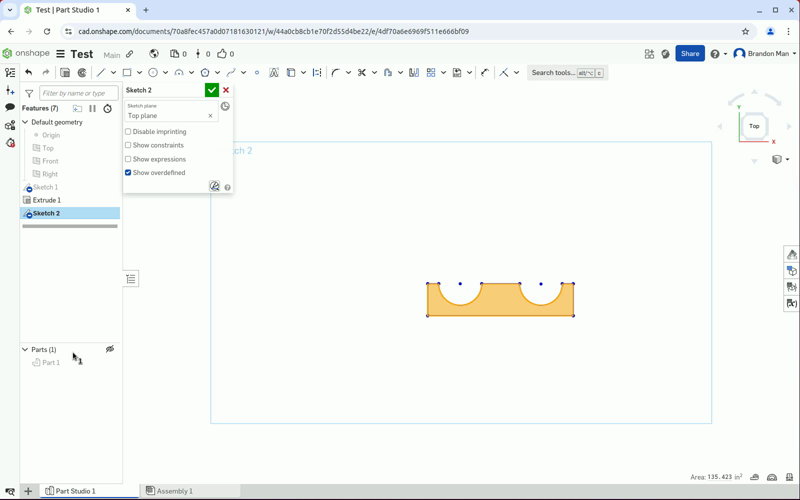
key(shift+y)
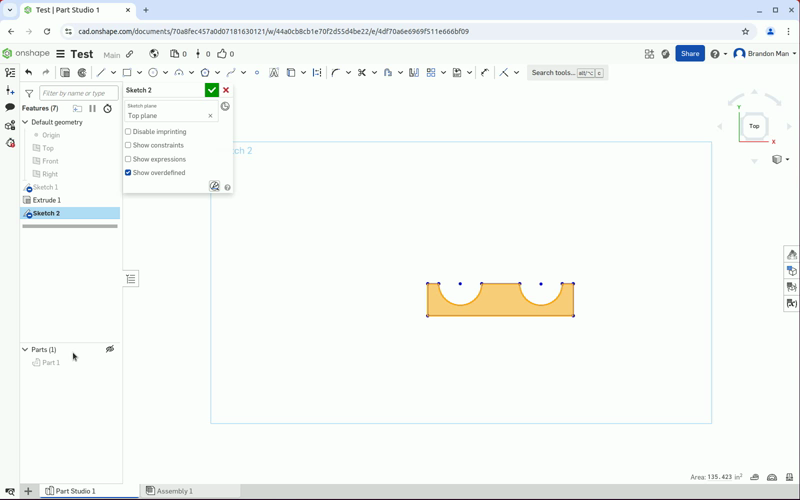
key(shift+e)
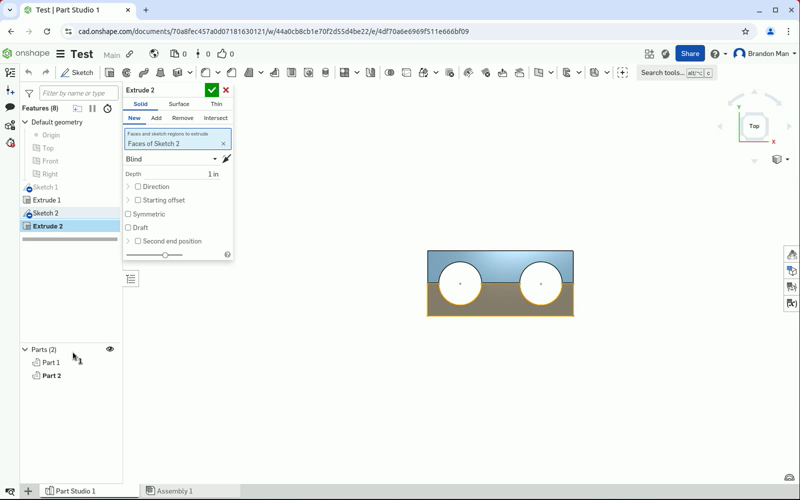
mouse_move(143, 106)
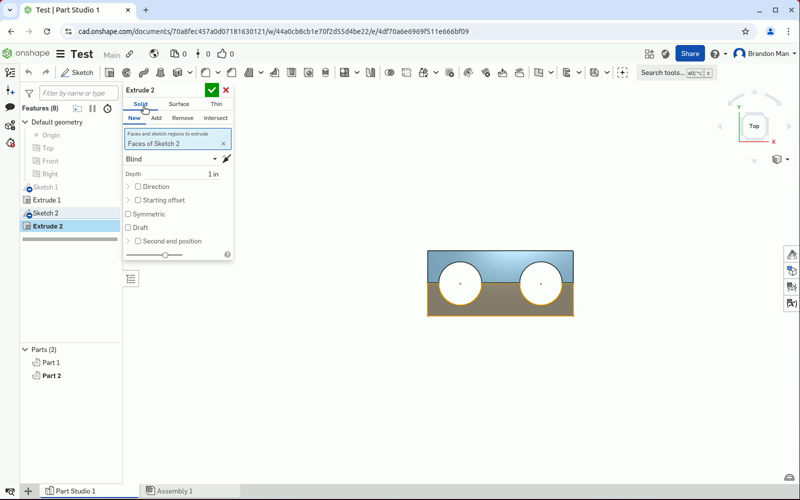
click(143, 106)
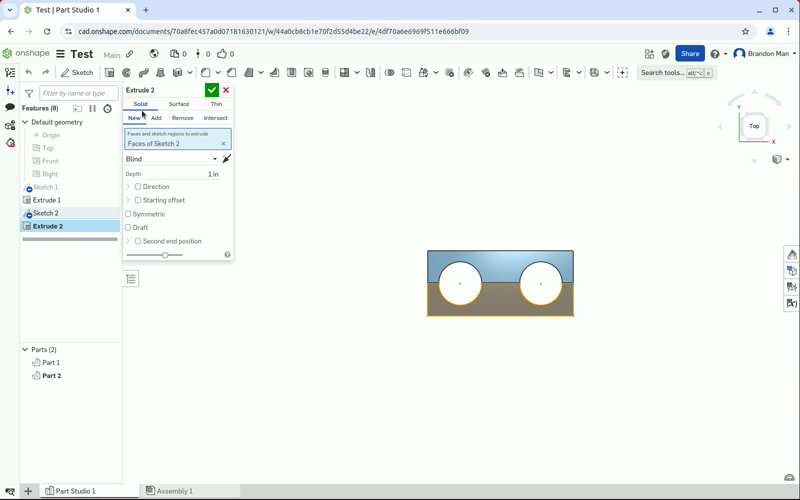
mouse_move(137, 120)
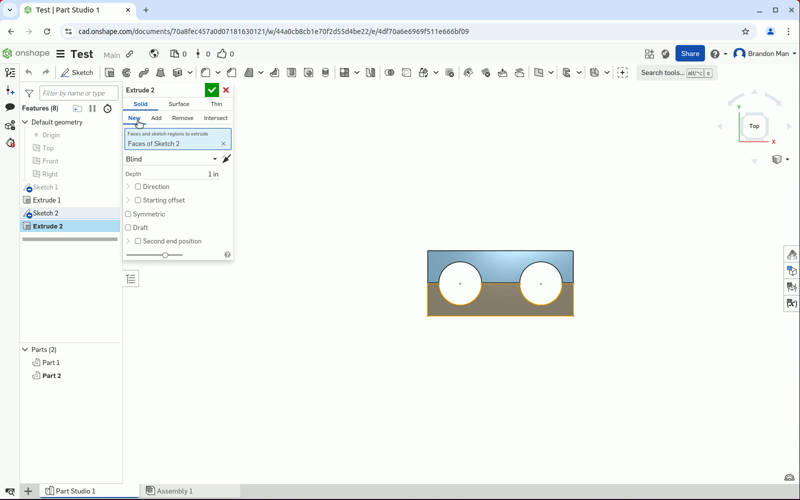
click(137, 120)
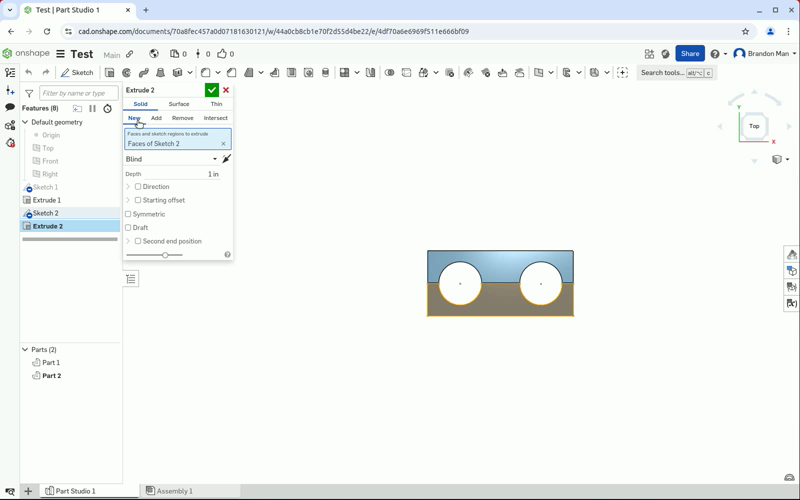
key(tab, 4)
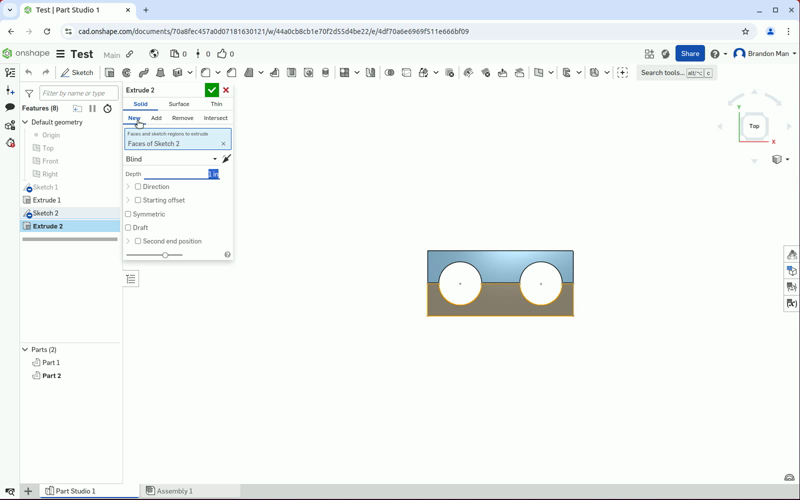
text(2.166)
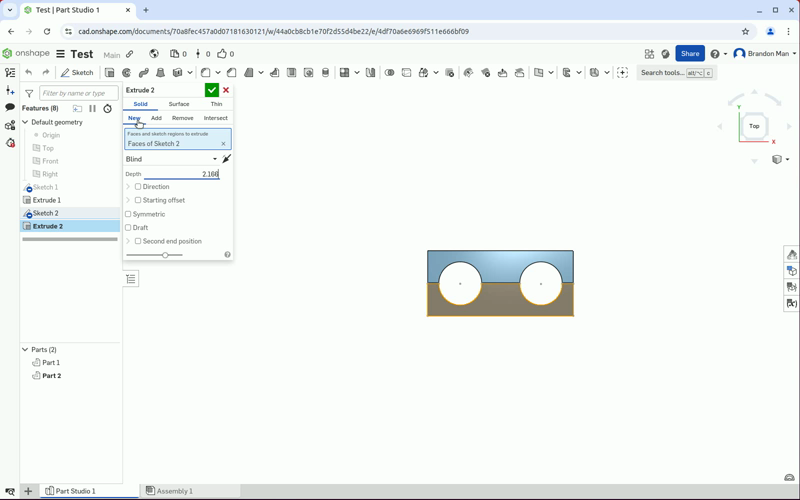
key(enter)
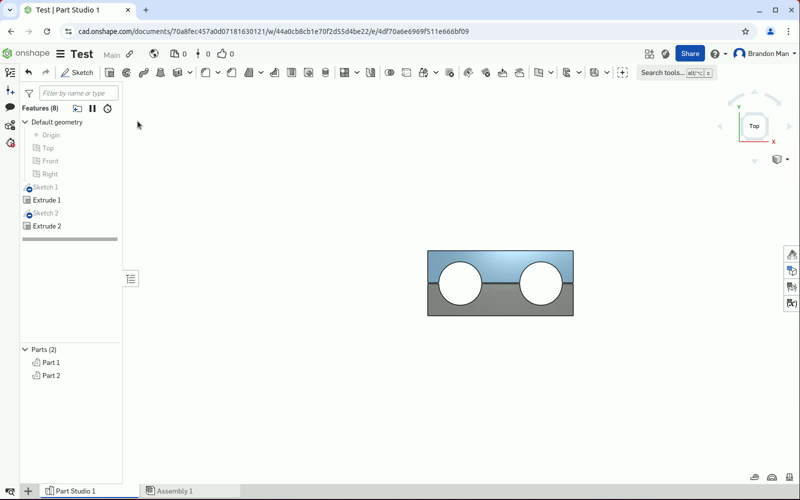
key(shift+h)
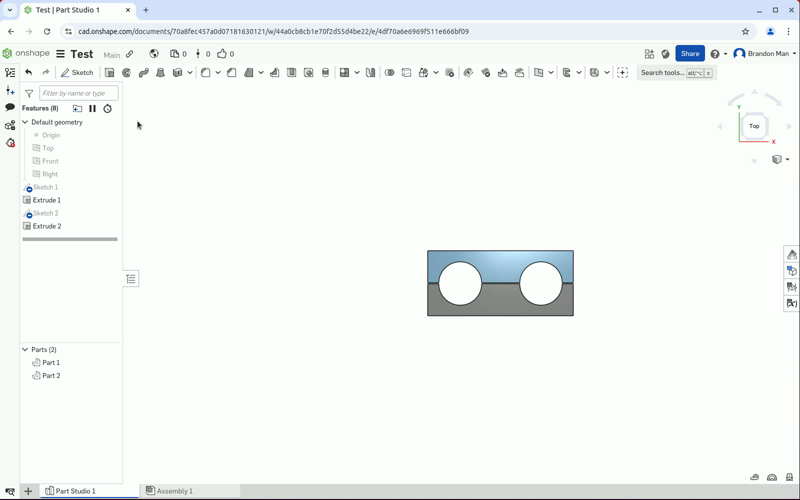
key(shift+h)
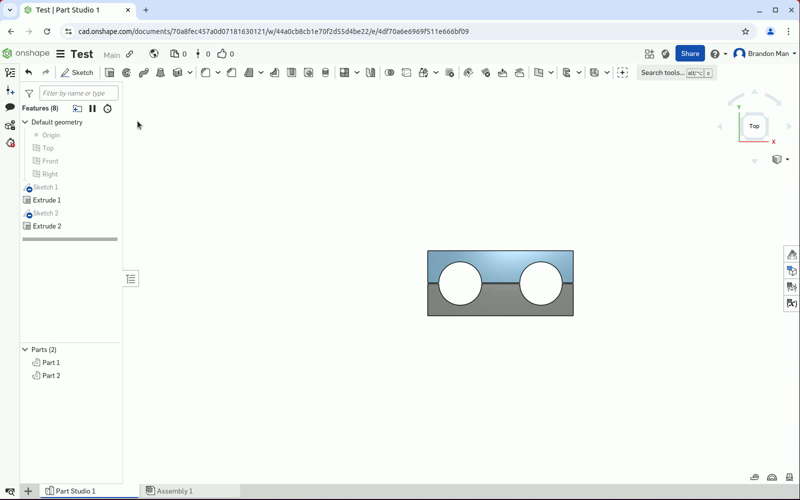
mouse_move(73, 189)
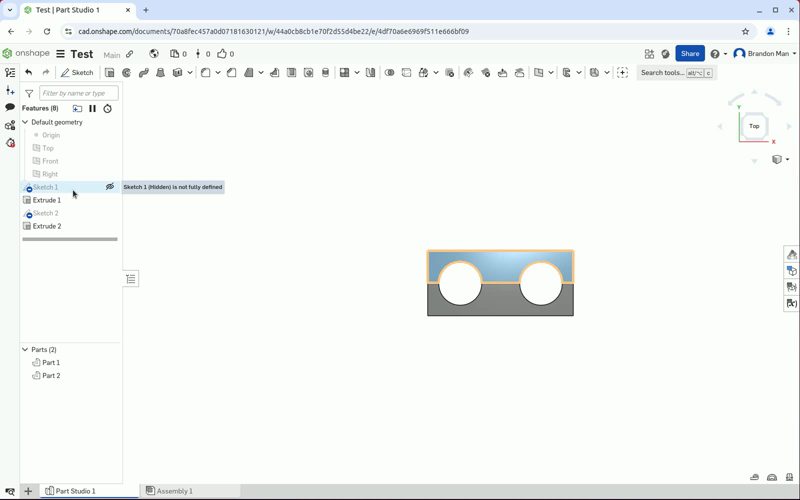
click(73, 189)
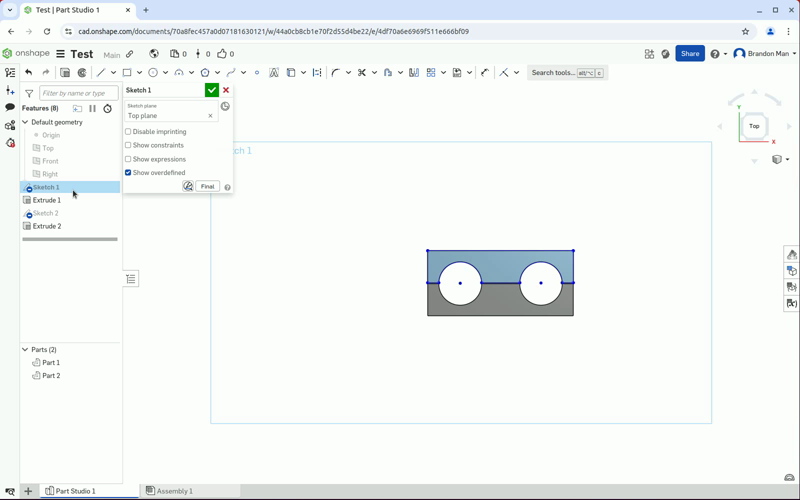
mouse_move(229, 92)
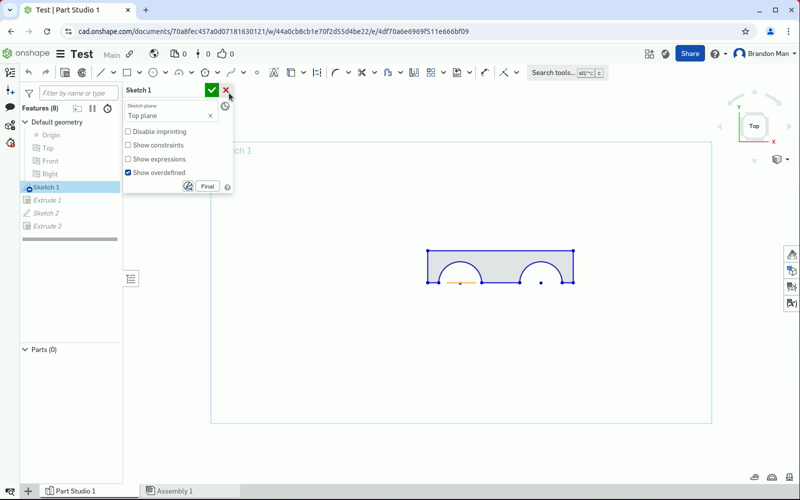
click(229, 92)
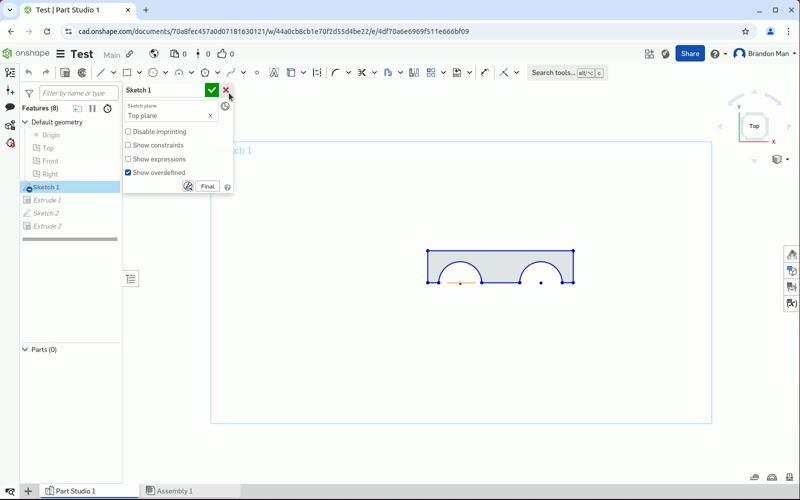
key(shift+s)
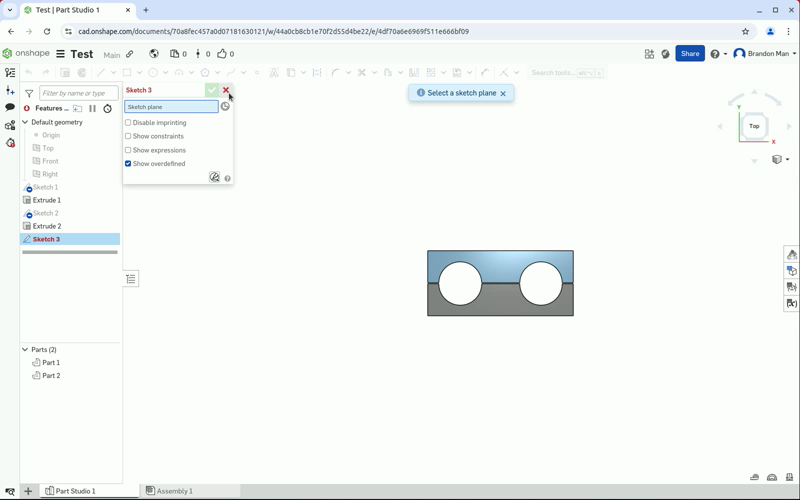
mouse_move(73, 150)
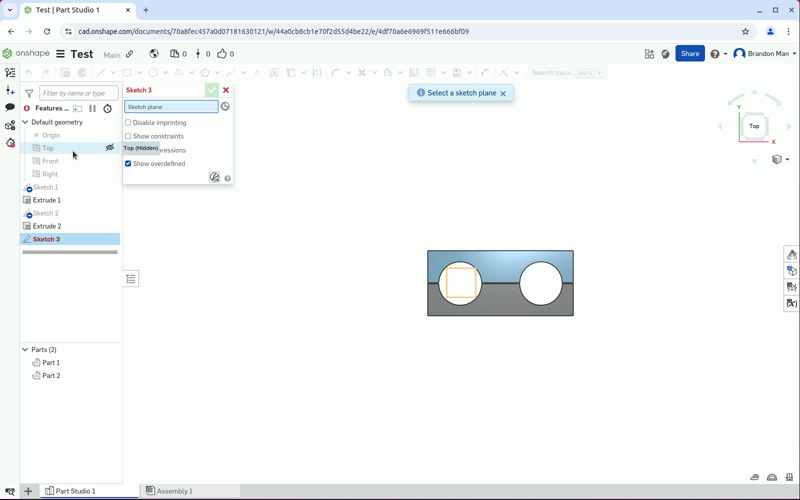
click(73, 150)
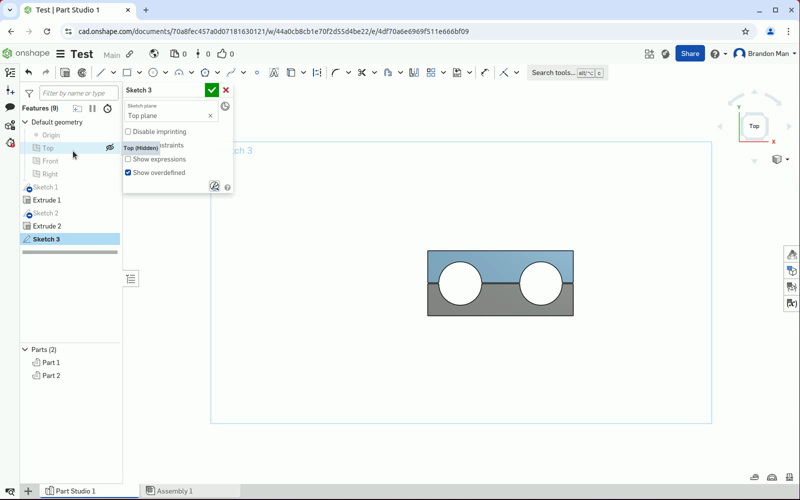
mouse_move(73, 352)
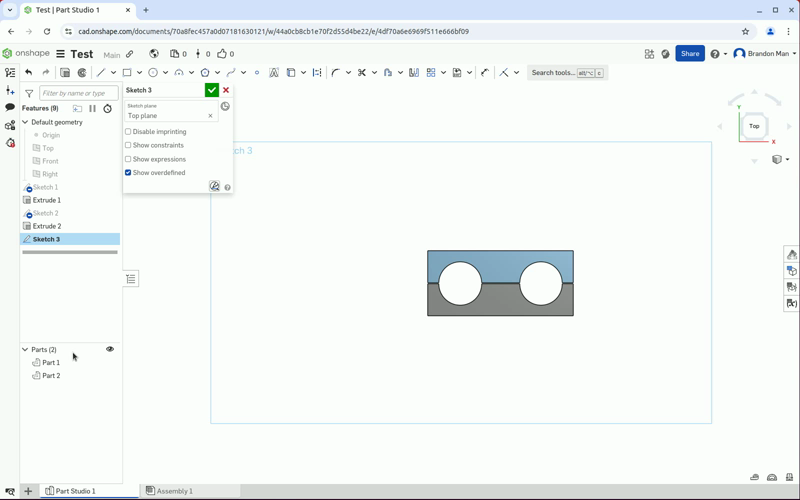
key(y)
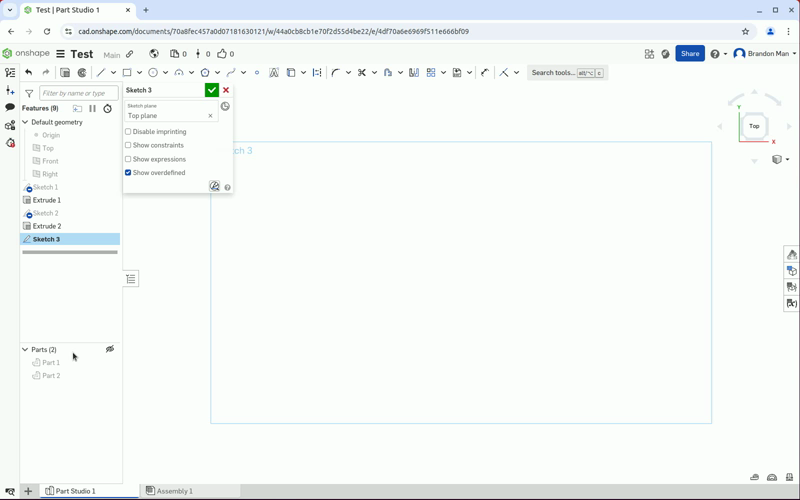
key(l)
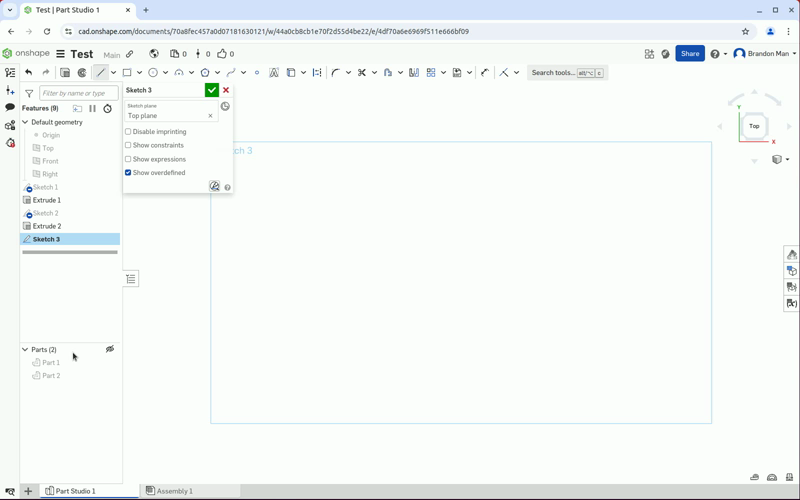
key_down(shift)
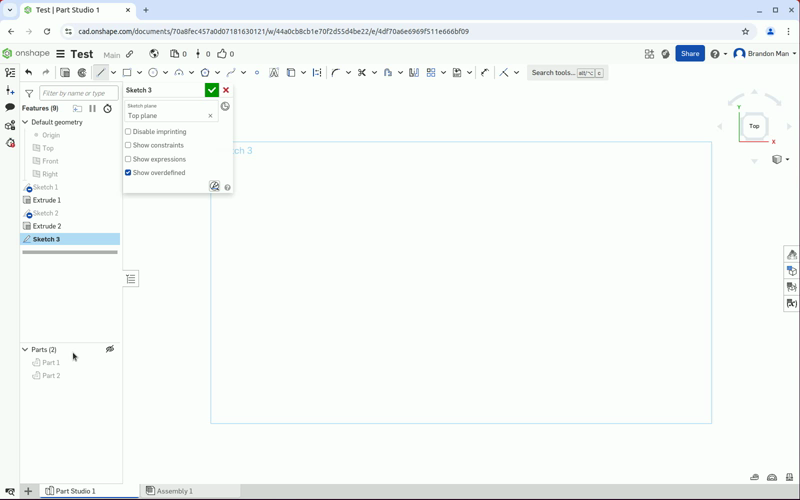
mouse_move(439, 282)
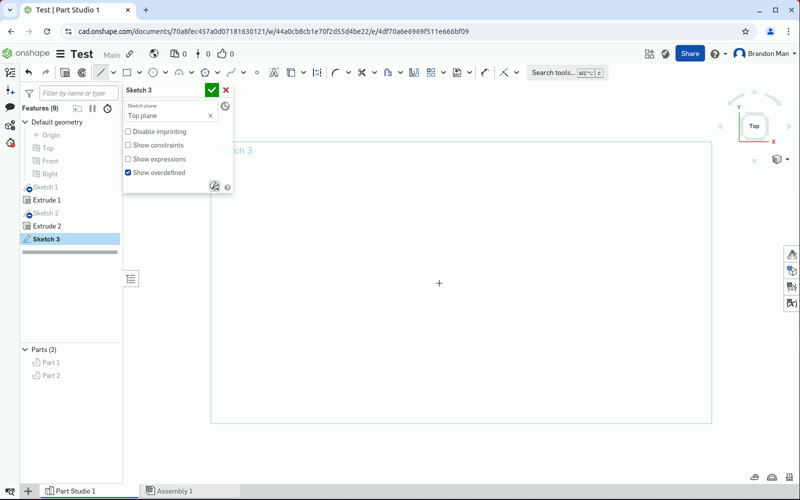
click(439, 282)
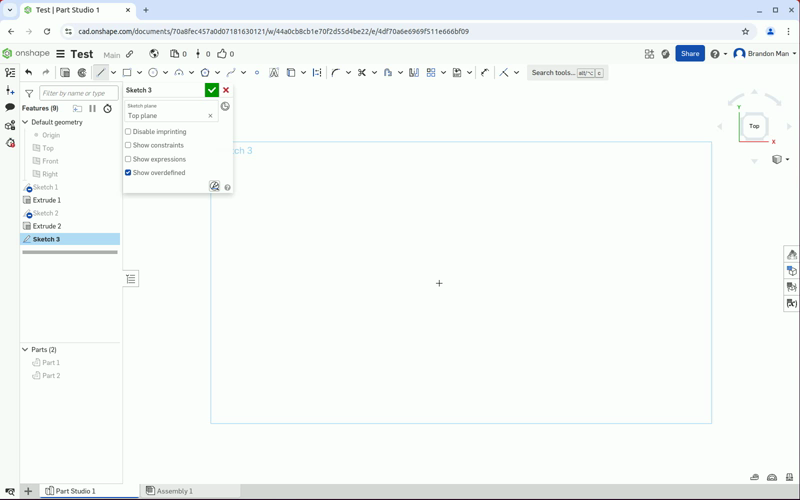
key_up(shift)
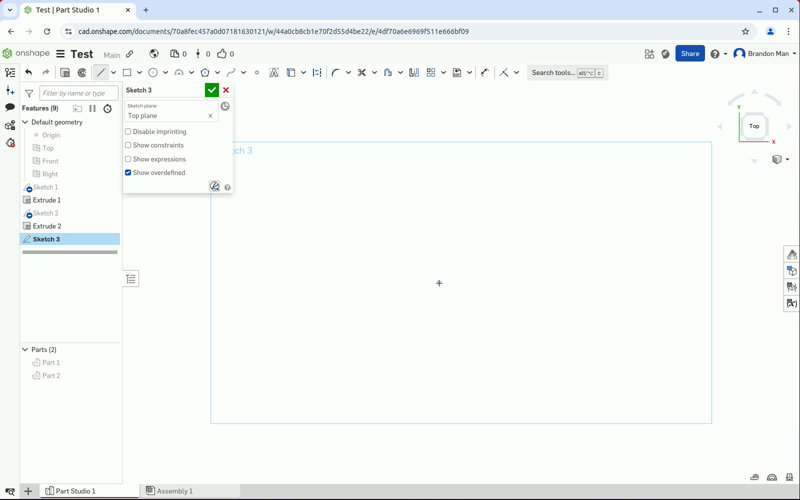
key_down(shift)
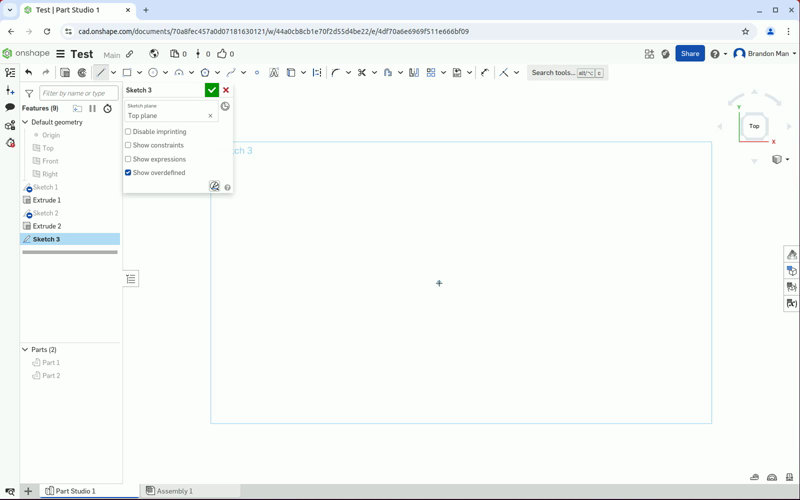
mouse_move(469, 282)
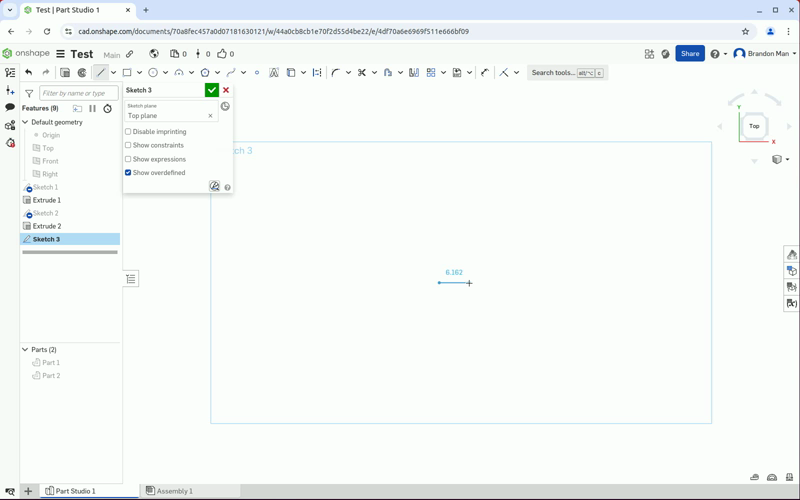
mouse_move(461, 282)
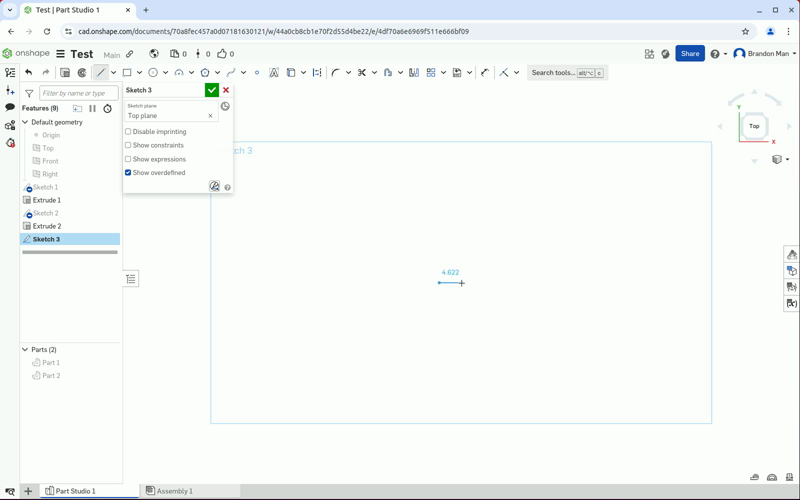
click(461, 282)
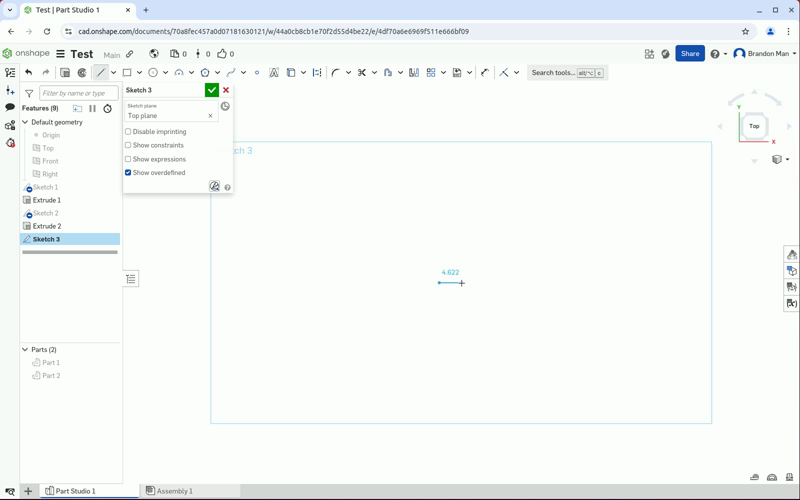
key_up(shift)
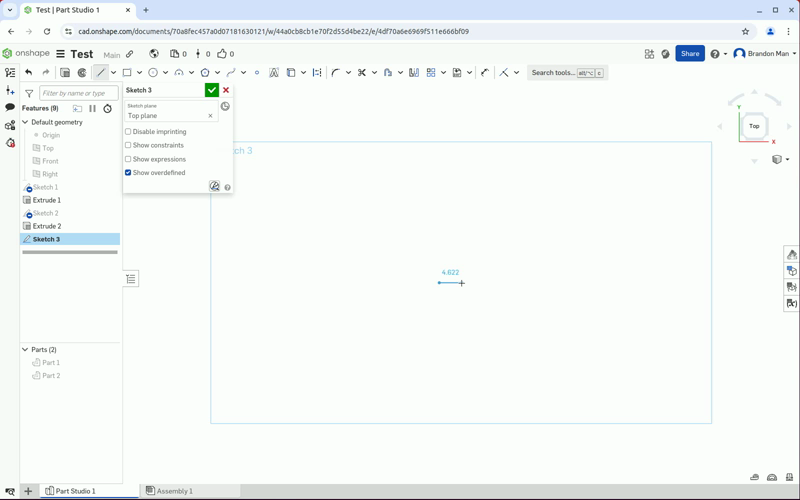
key_down(shift)
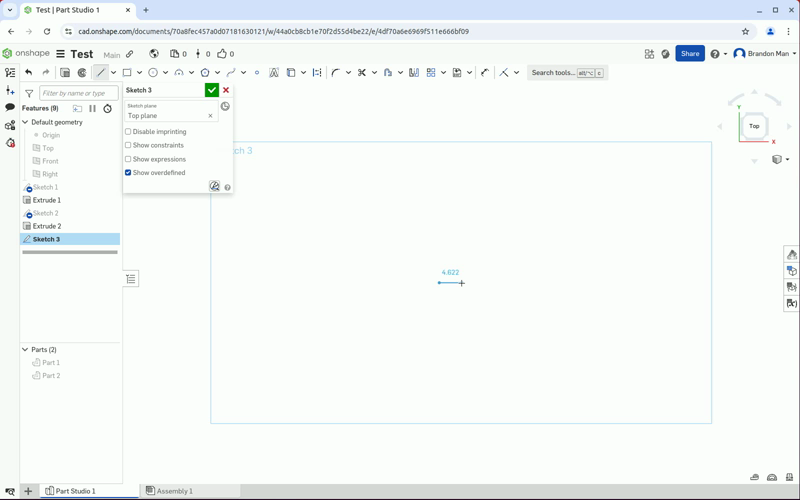
mouse_move(492, 282)
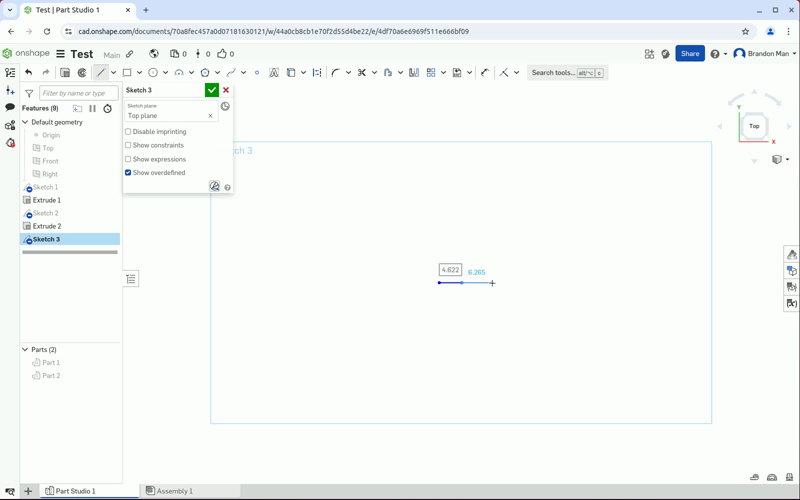
mouse_move(483, 282)
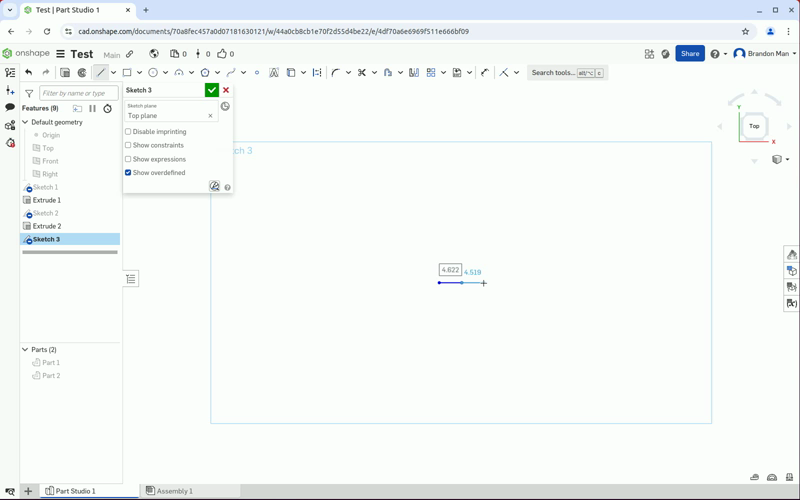
click(483, 282)
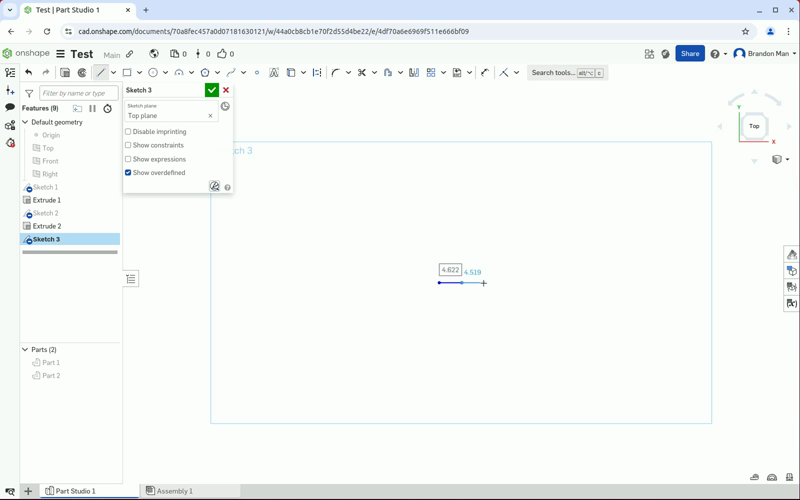
key_up(shift)
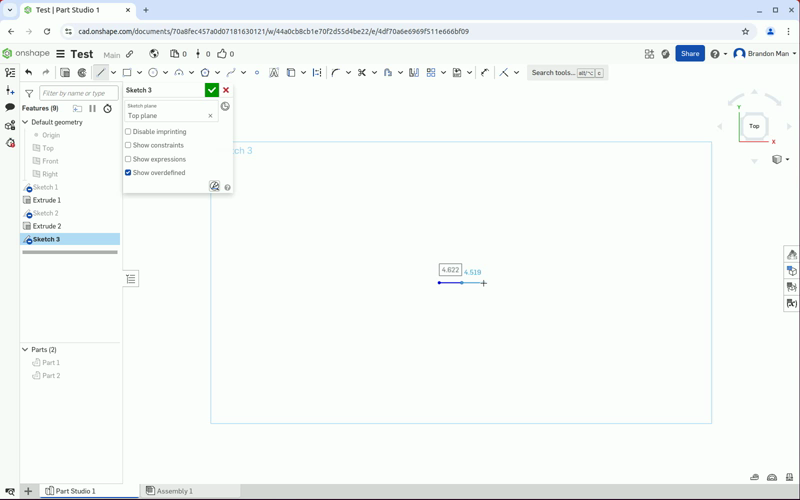
key(esc)
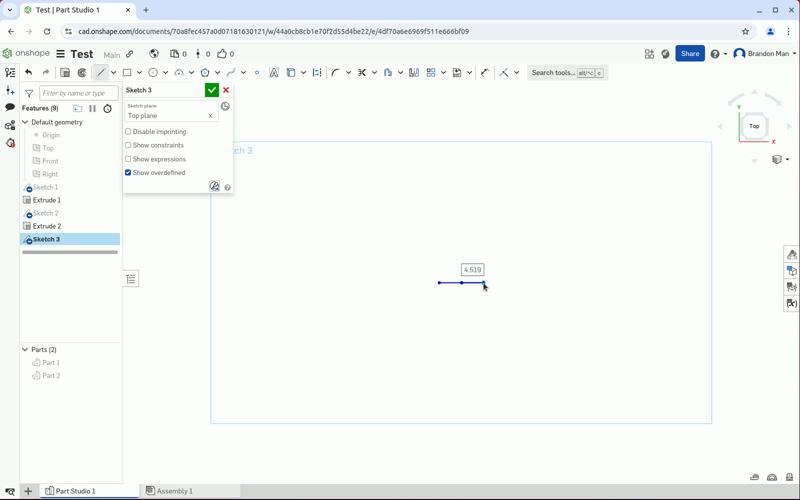
key(a)
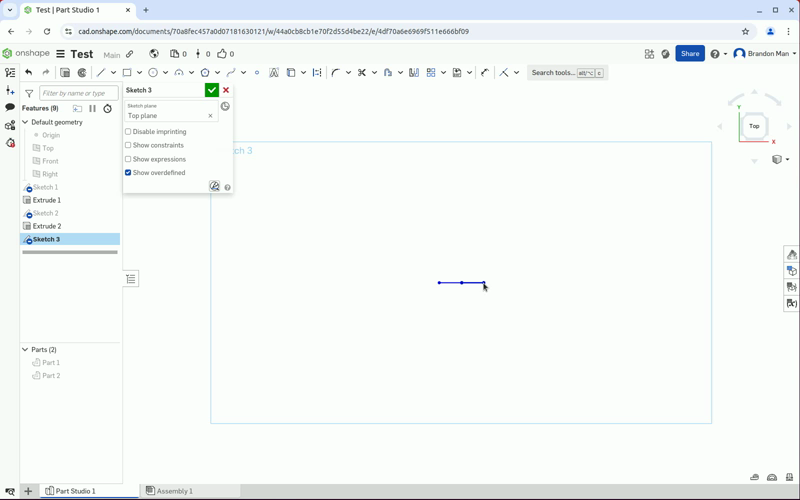
mouse_move(483, 282)
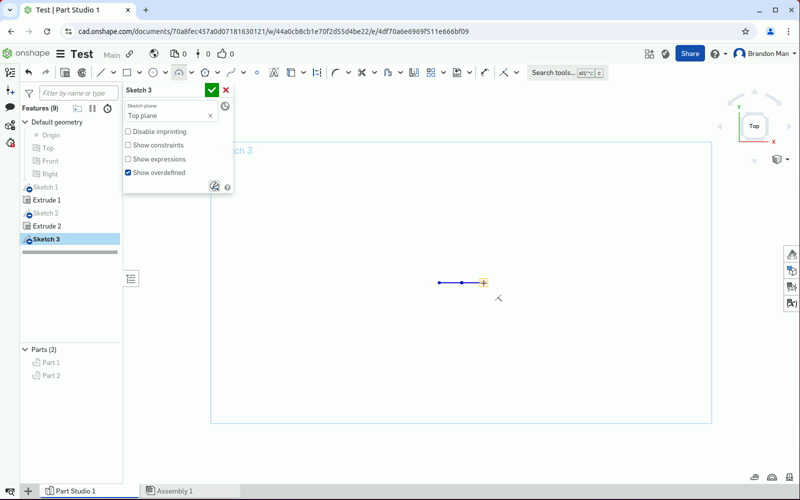
click(483, 282)
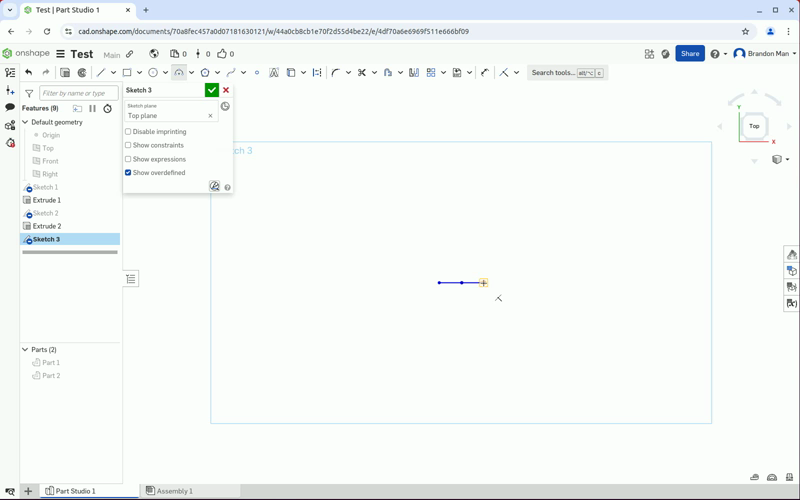
mouse_move(439, 282)
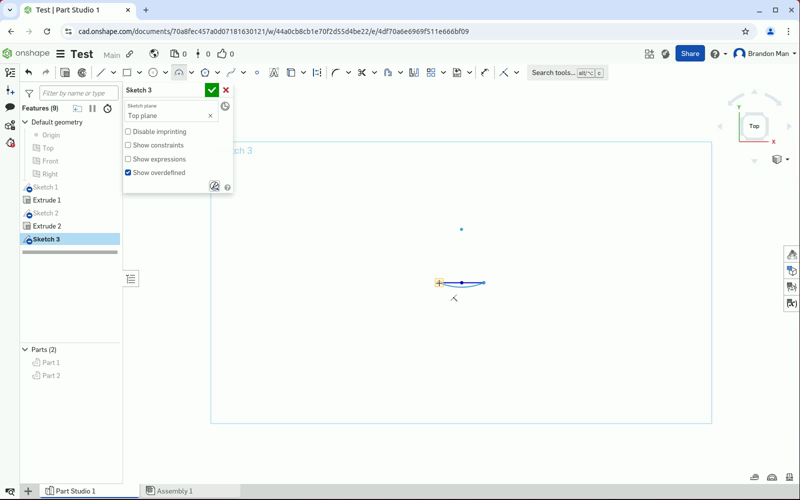
click(439, 282)
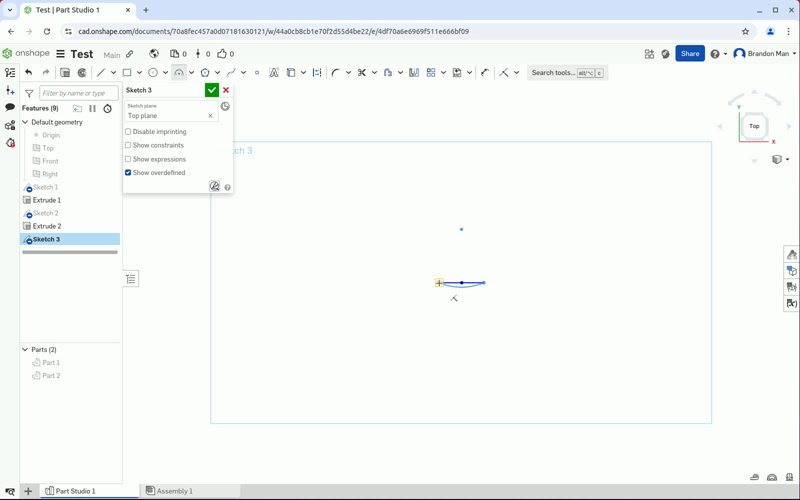
key_down(shift)
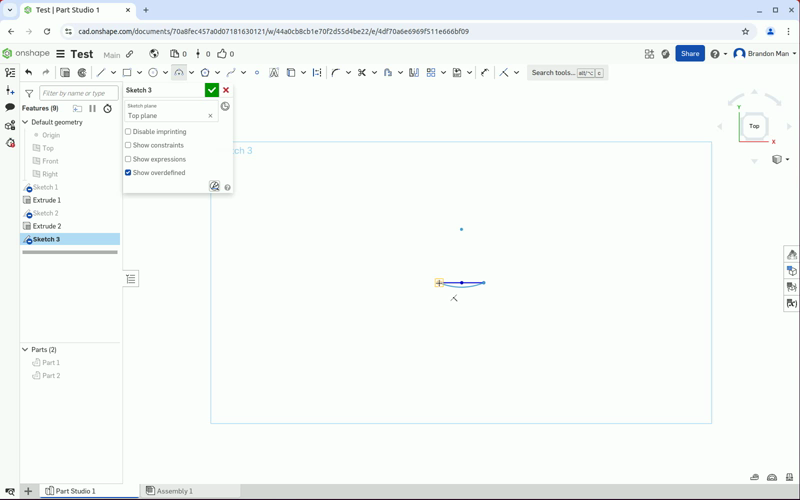
mouse_move(461, 261)
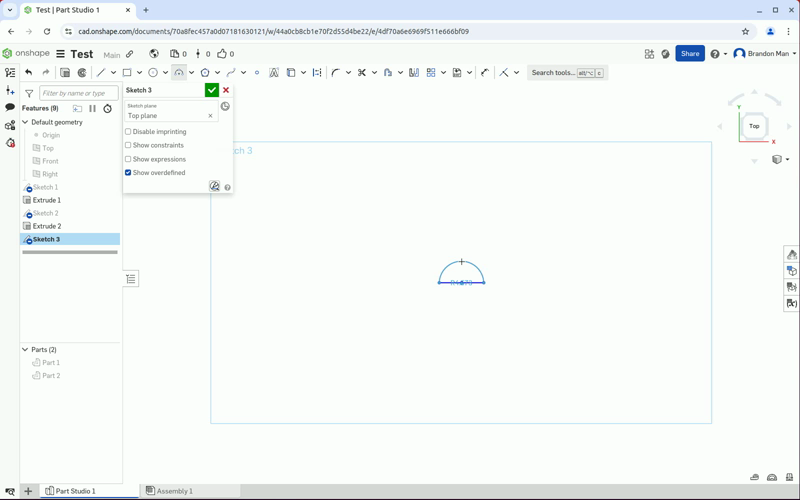
click(461, 261)
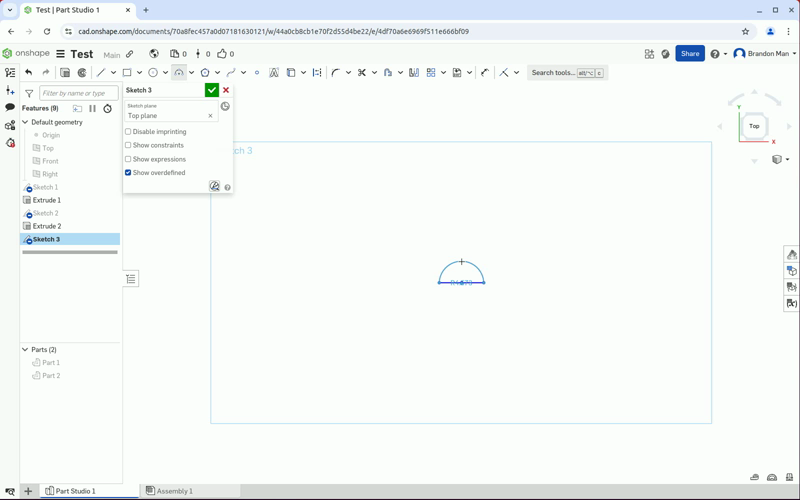
key_up(shift)
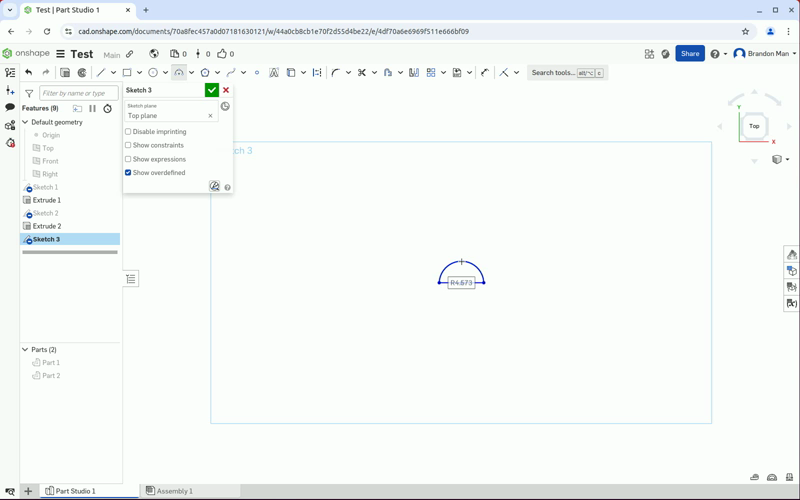
key(esc)
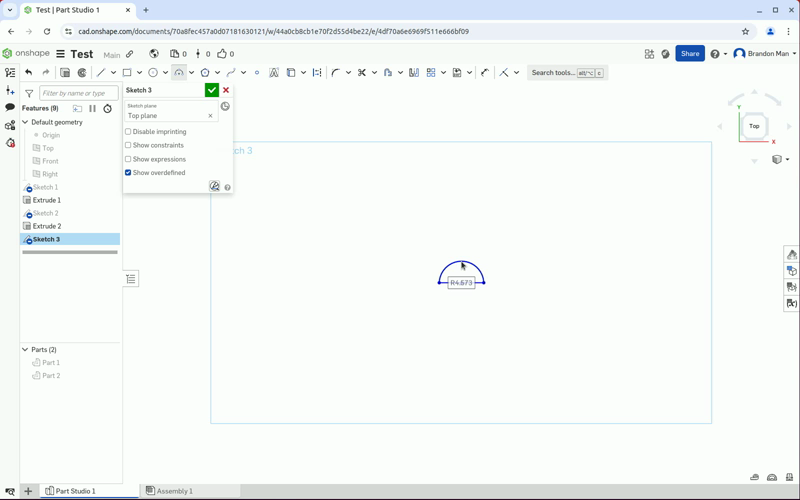
mouse_move(441, 279)
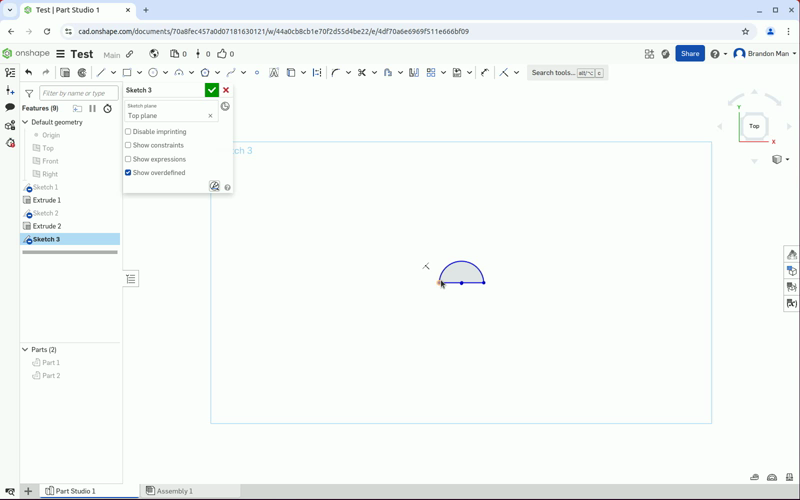
scroll(6)
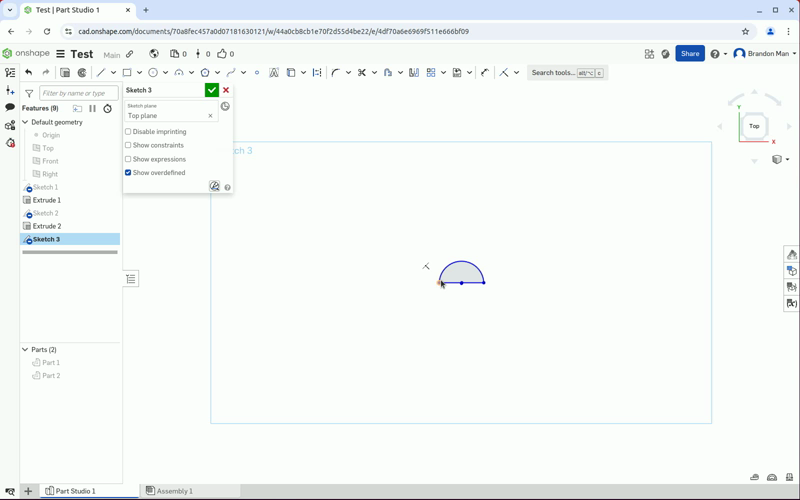
scroll(6)
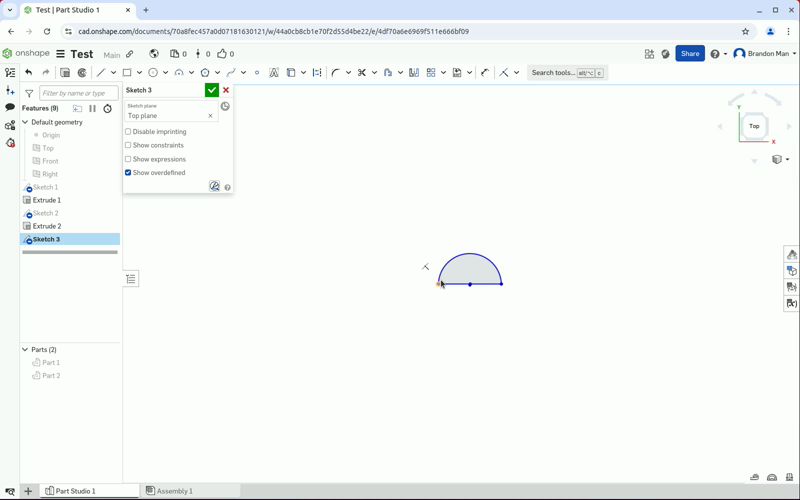
scroll(6)
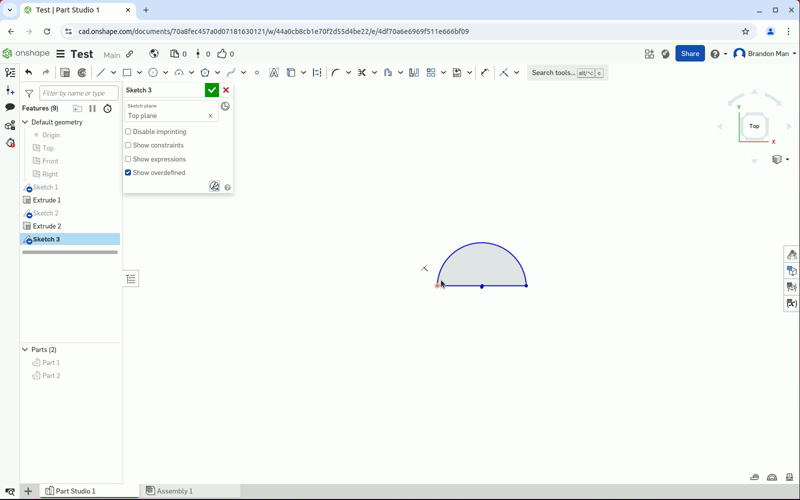
scroll(6)
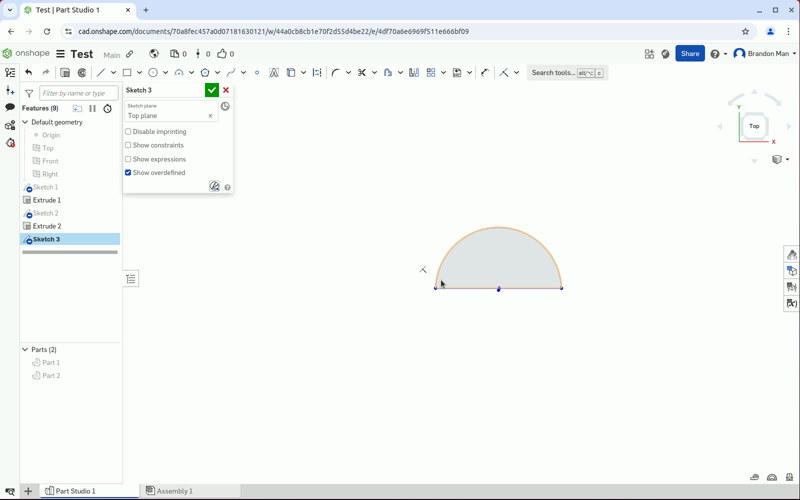
scroll(6)
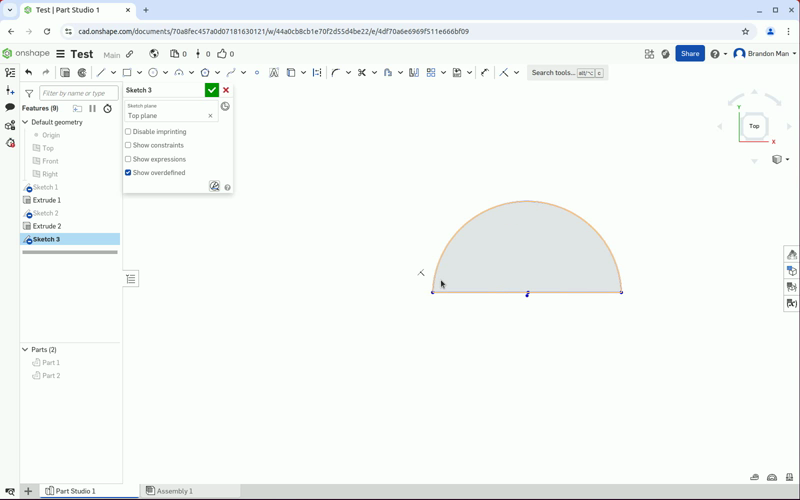
scroll(6)
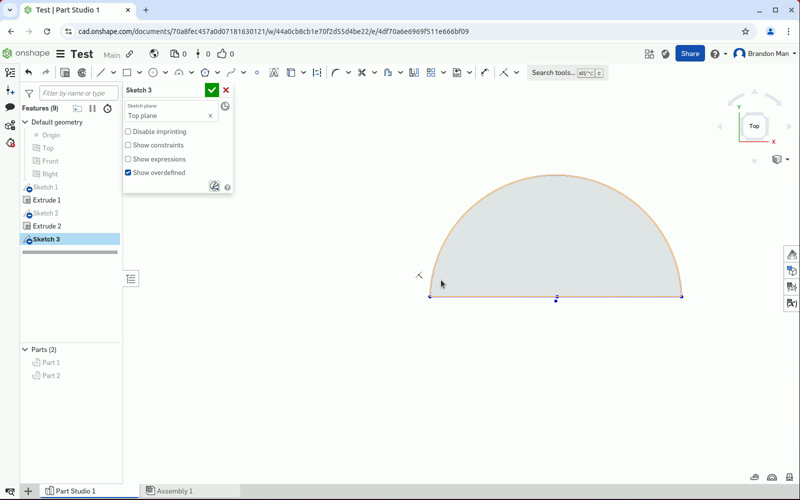
scroll(6)
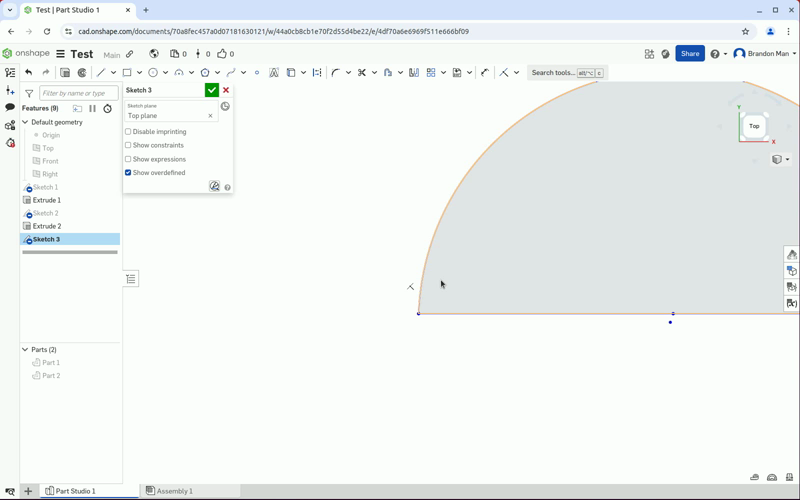
click(441, 279)
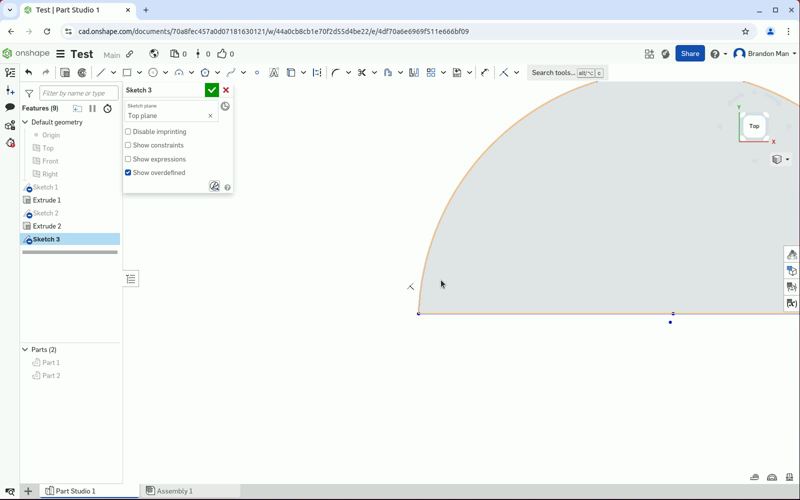
scroll(-6)
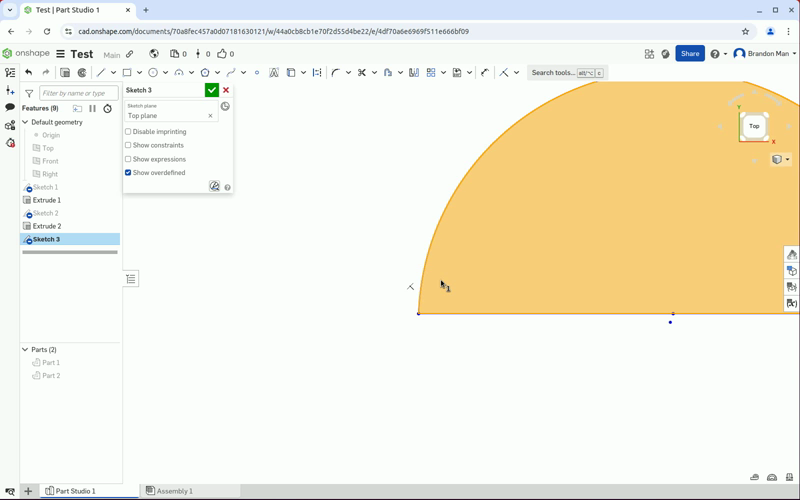
scroll(-6)
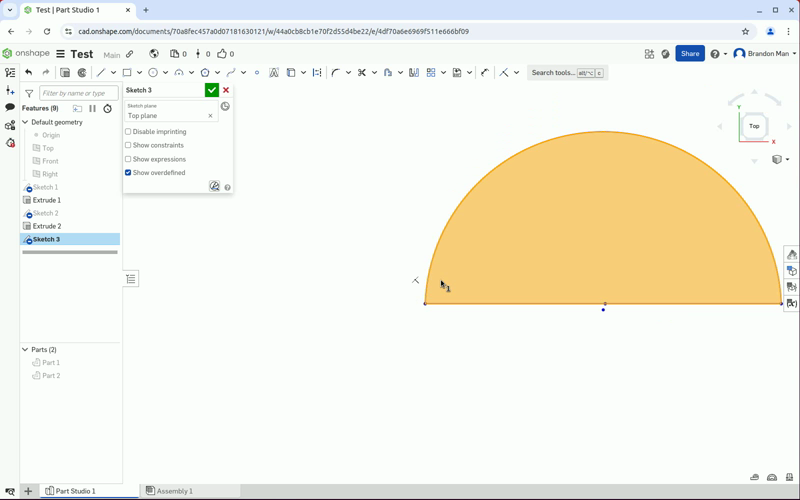
scroll(-6)
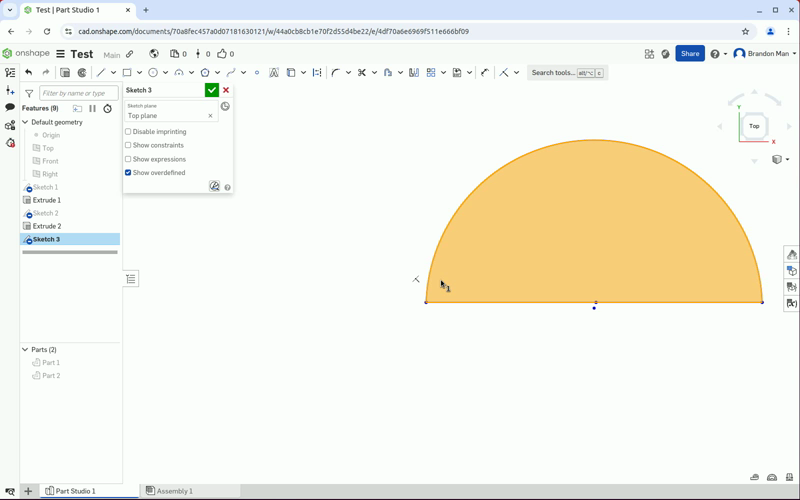
scroll(-6)
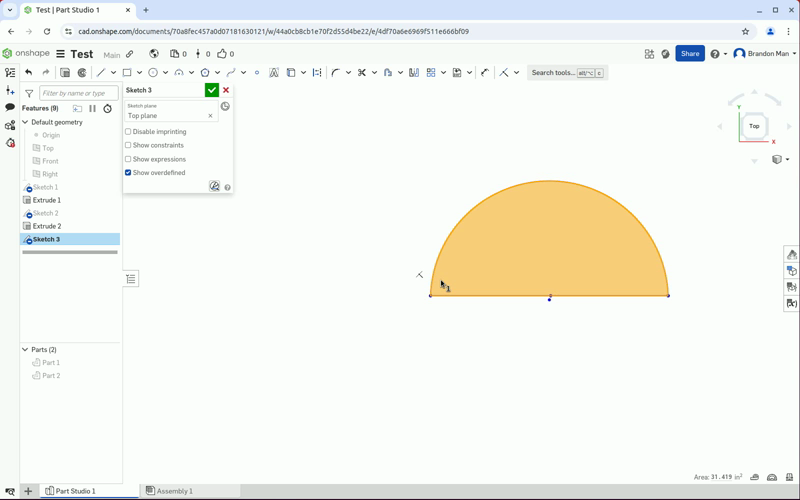
scroll(-6)
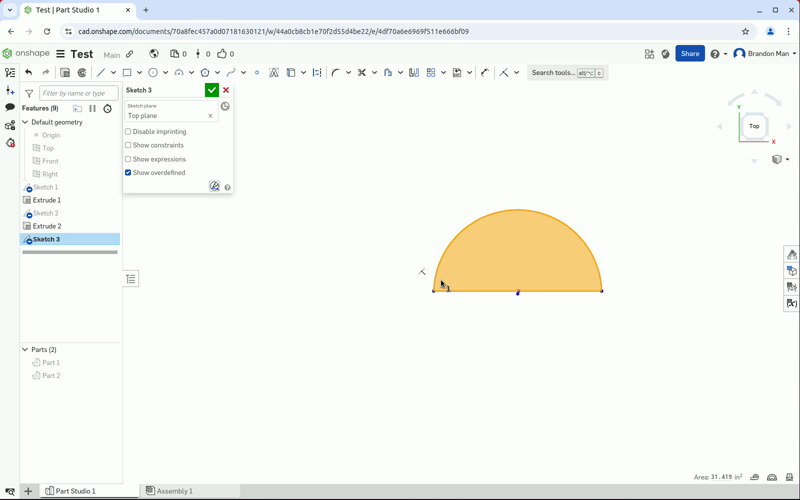
scroll(-6)
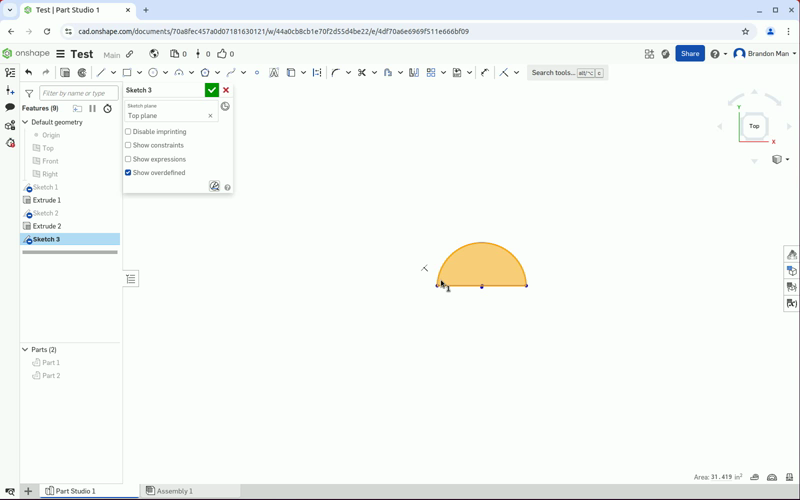
scroll(-6)
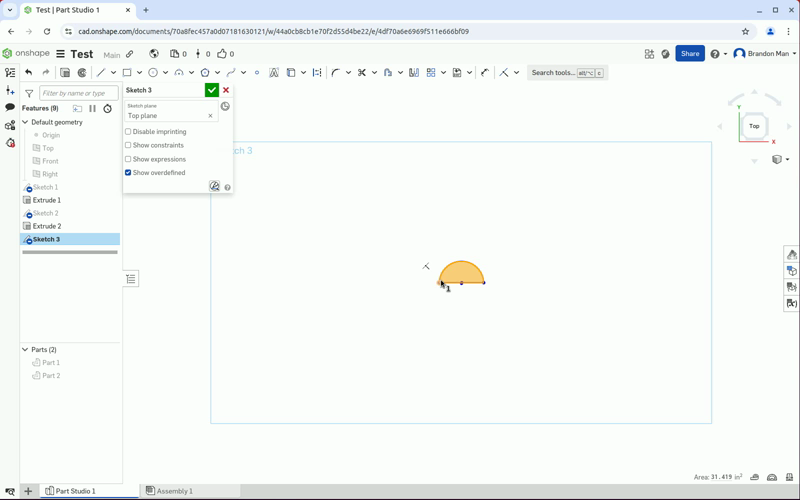
mouse_move(73, 352)
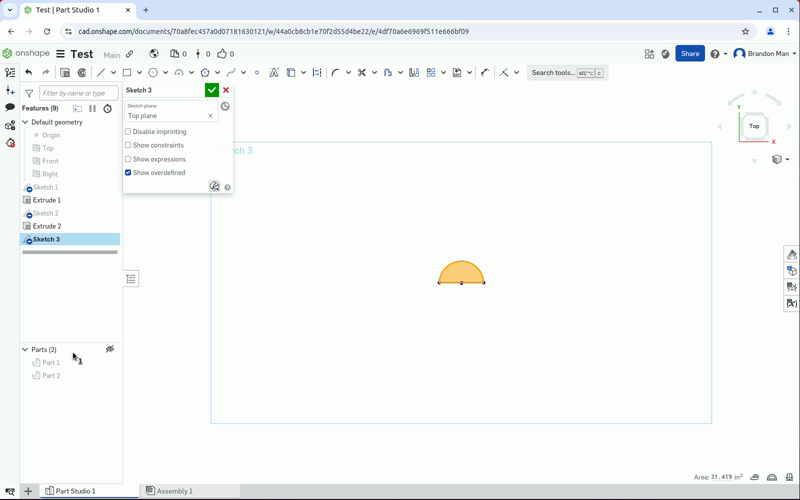
key(shift+y)
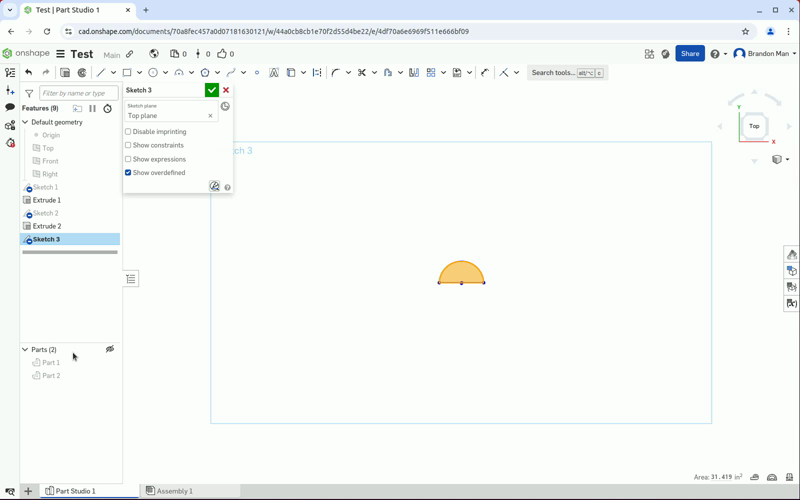
key(shift+e)
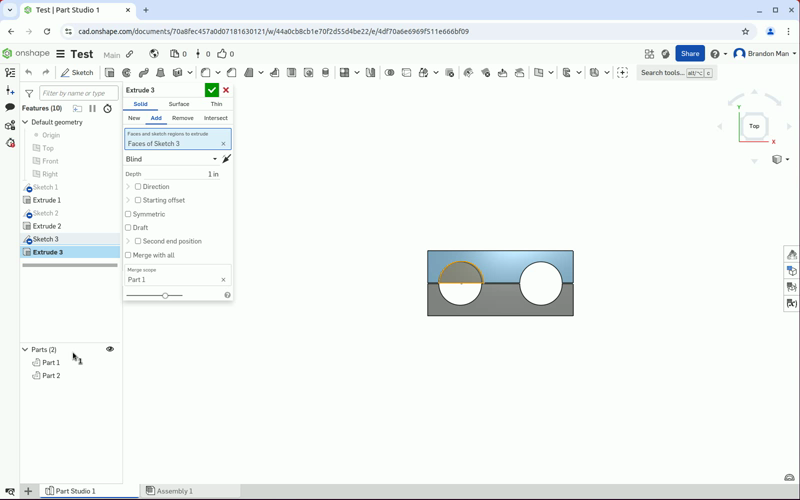
mouse_move(143, 106)
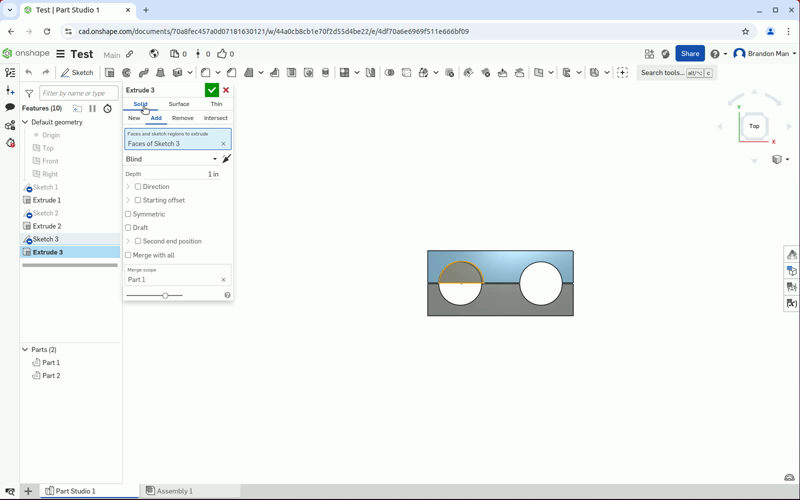
click(143, 106)
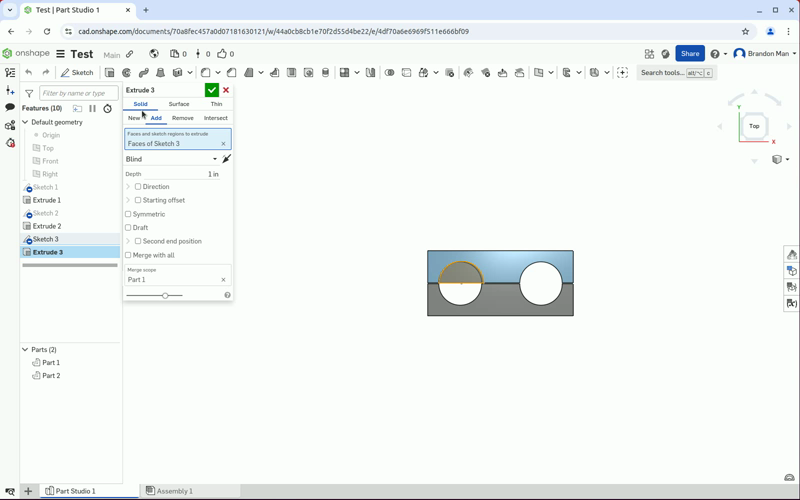
mouse_move(137, 120)
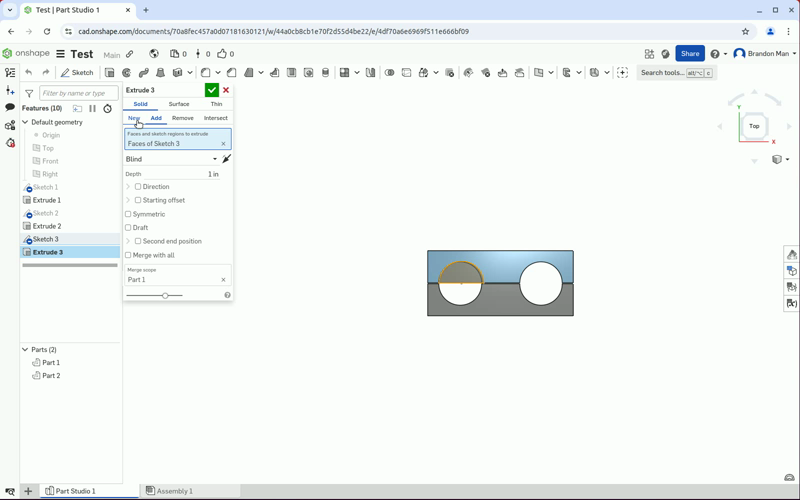
click(137, 120)
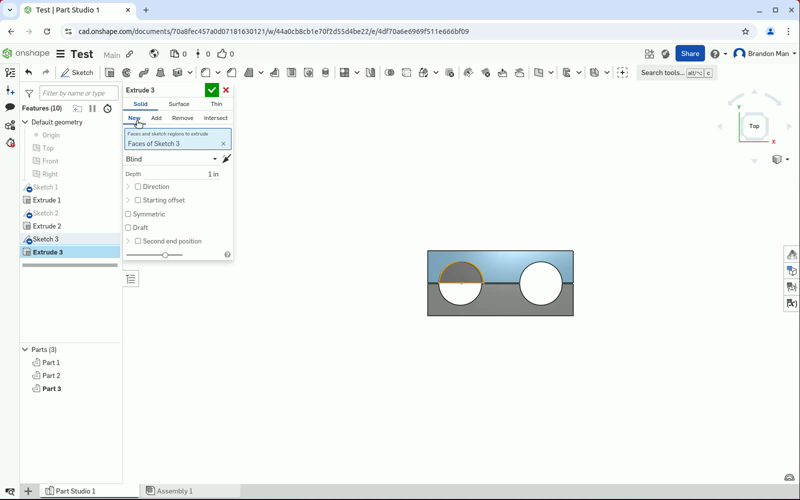
key(tab, 4)
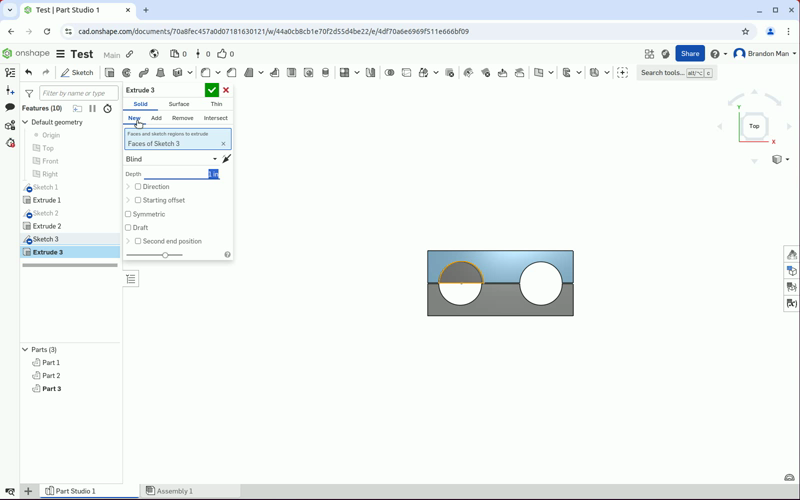
text(13.239)
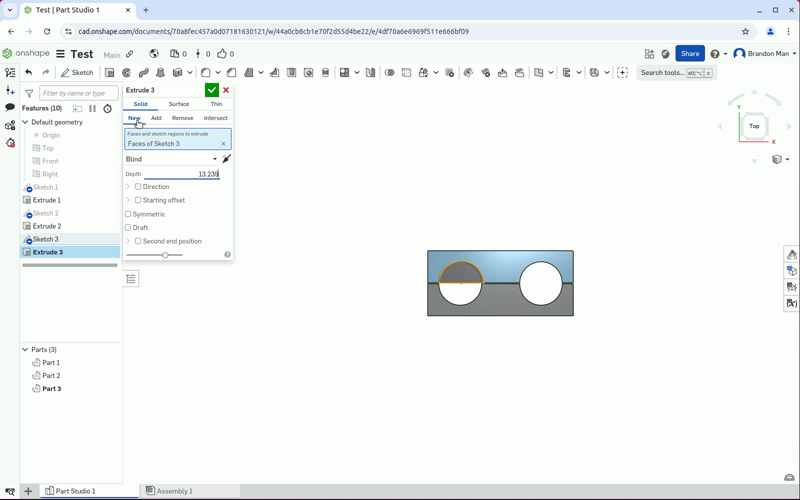
key(enter)
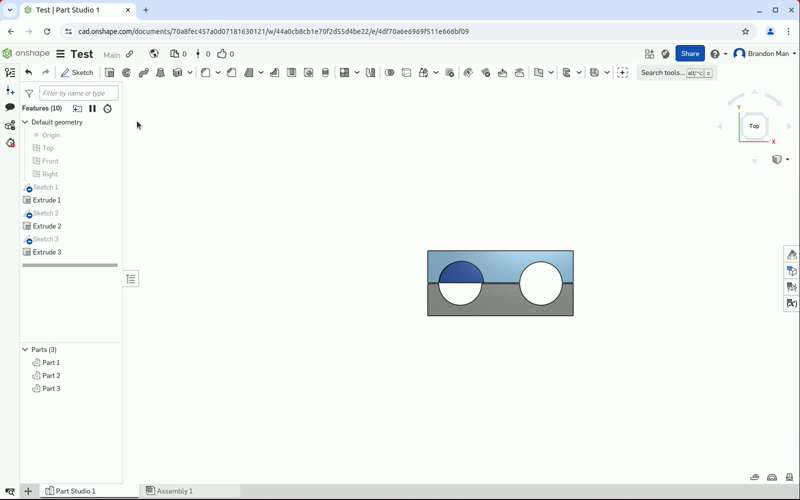
key(shift+h)
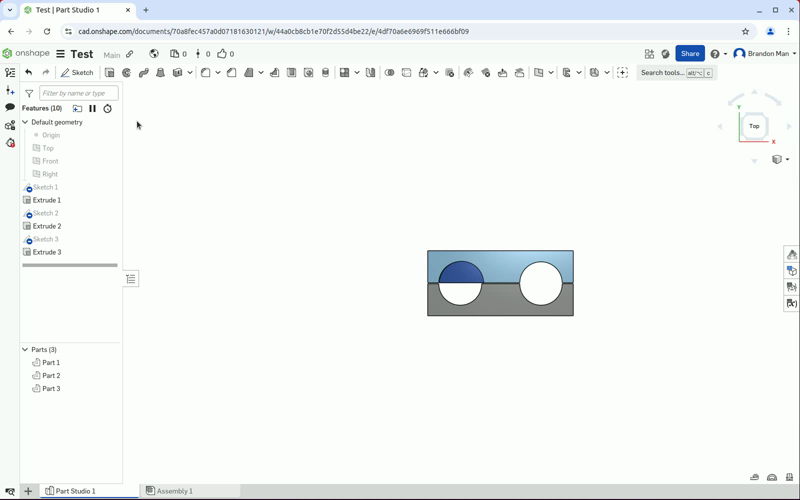
key(shift+h)
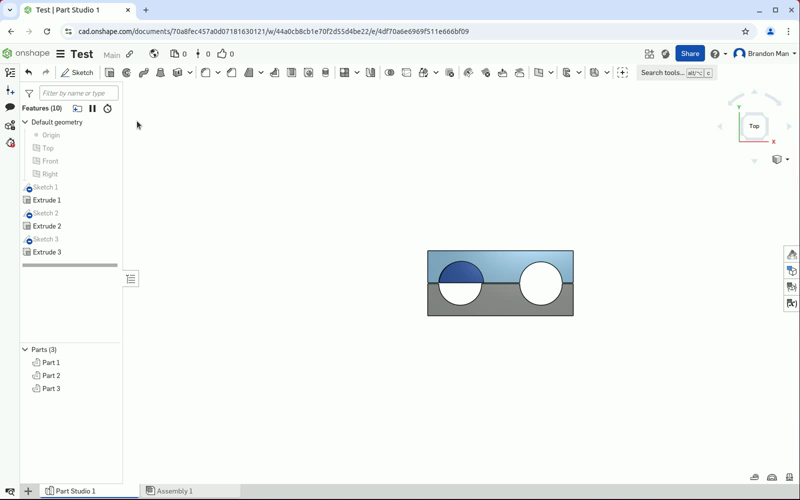
mouse_move(73, 189)
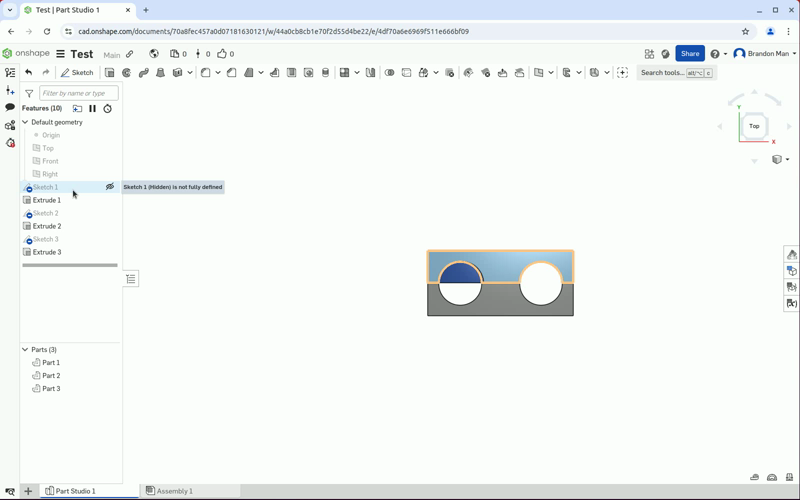
click(73, 189)
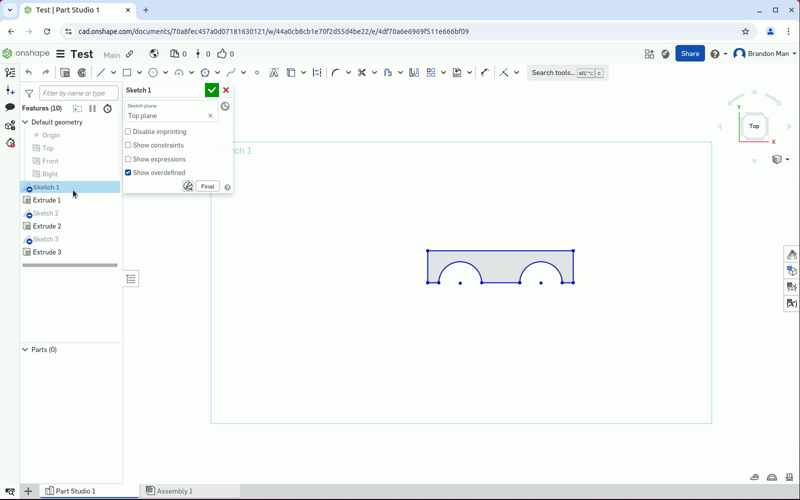
mouse_move(229, 92)
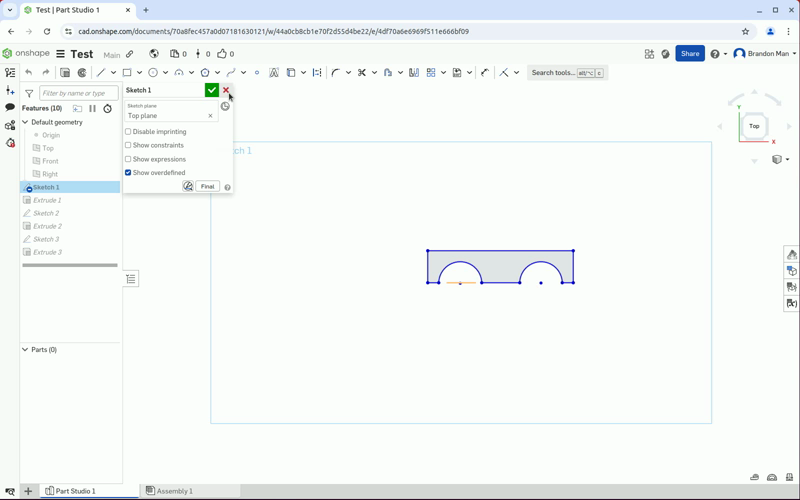
click(229, 92)
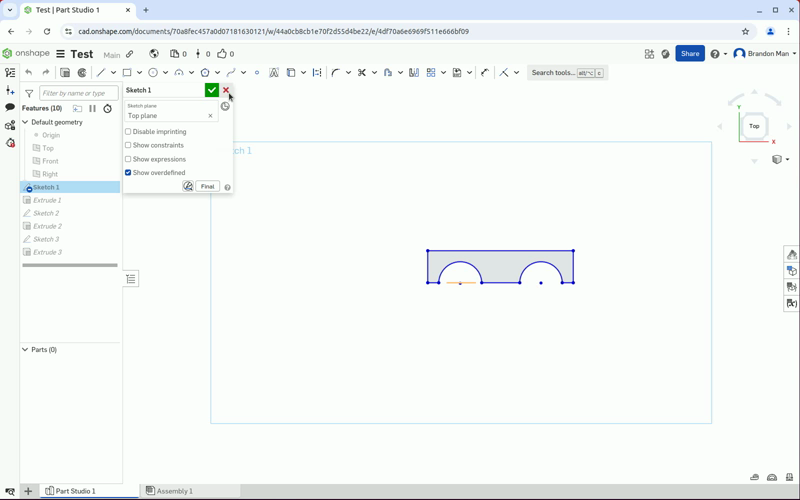
key(shift+s)
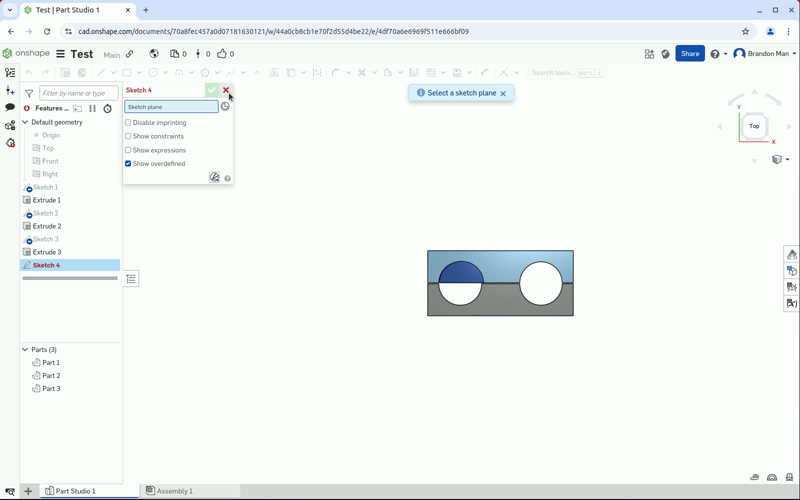
mouse_move(73, 150)
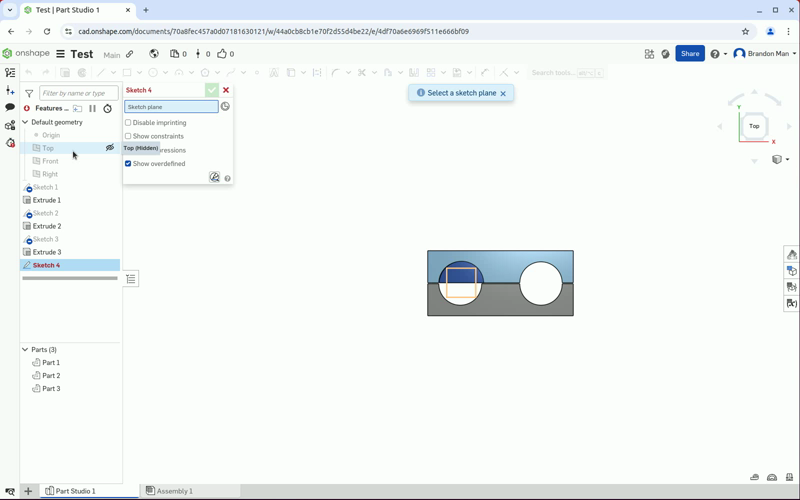
click(73, 150)
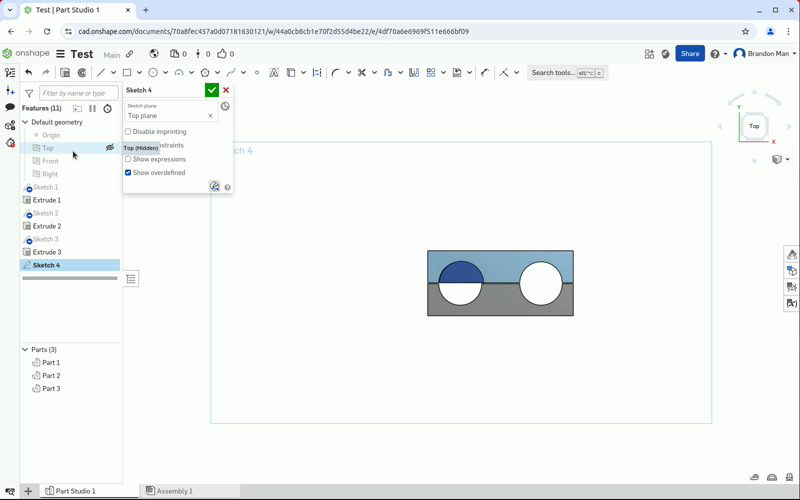
mouse_move(73, 352)
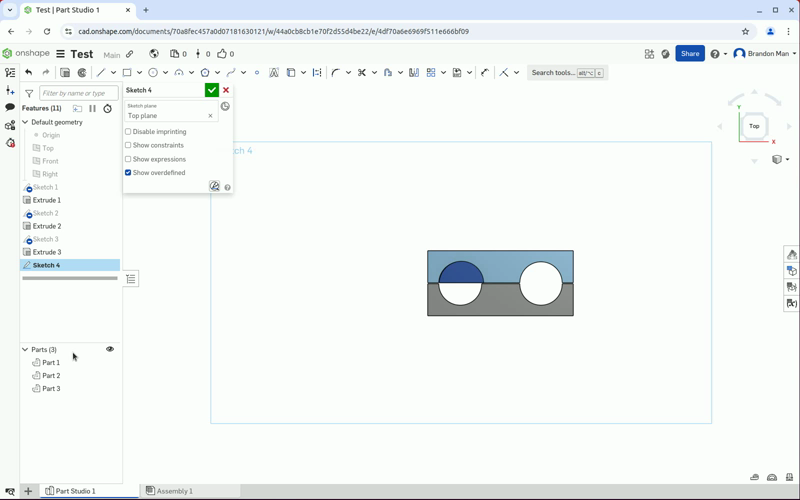
key(y)
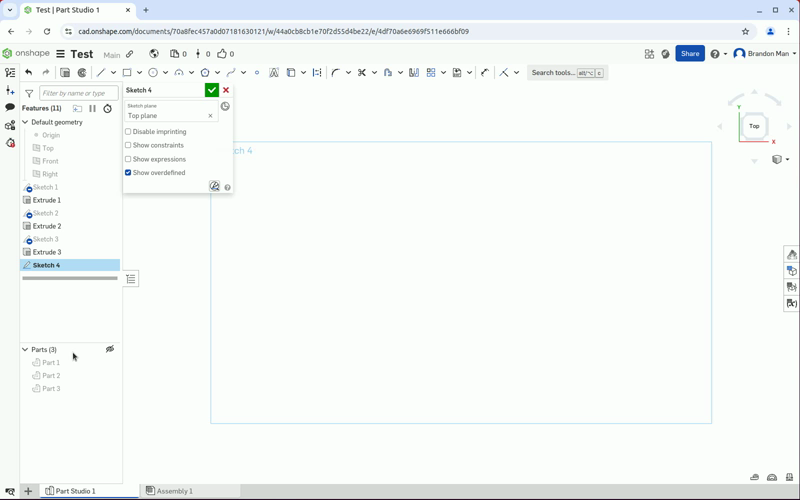
key(a)
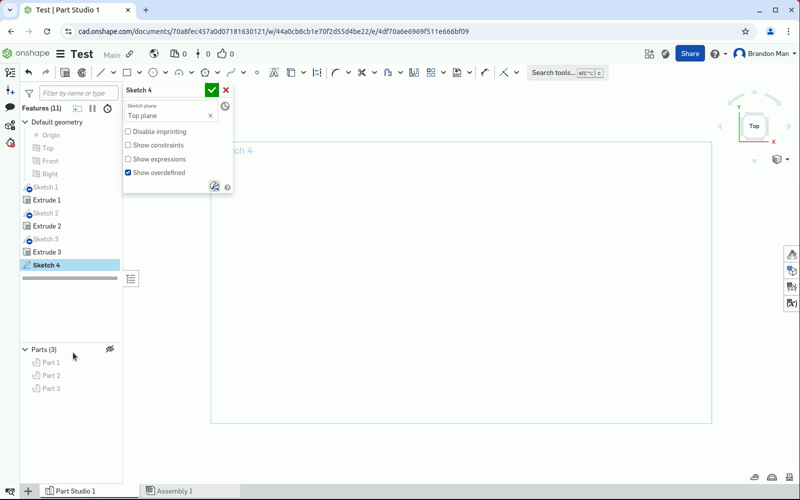
key_down(shift)
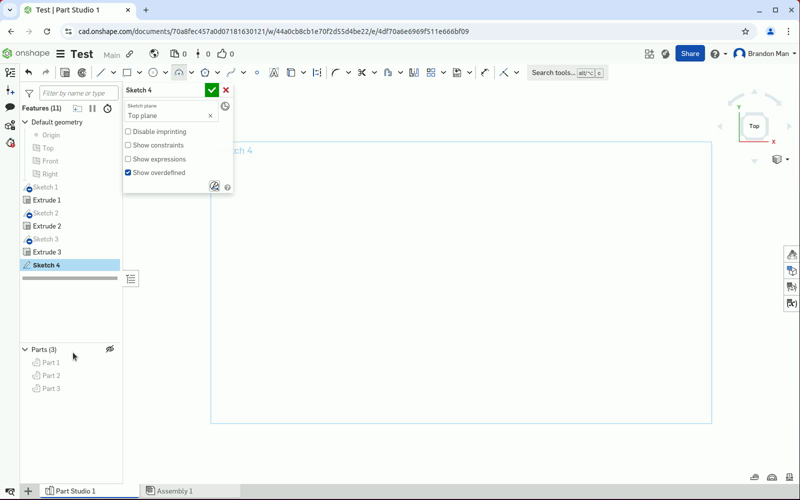
mouse_move(439, 282)
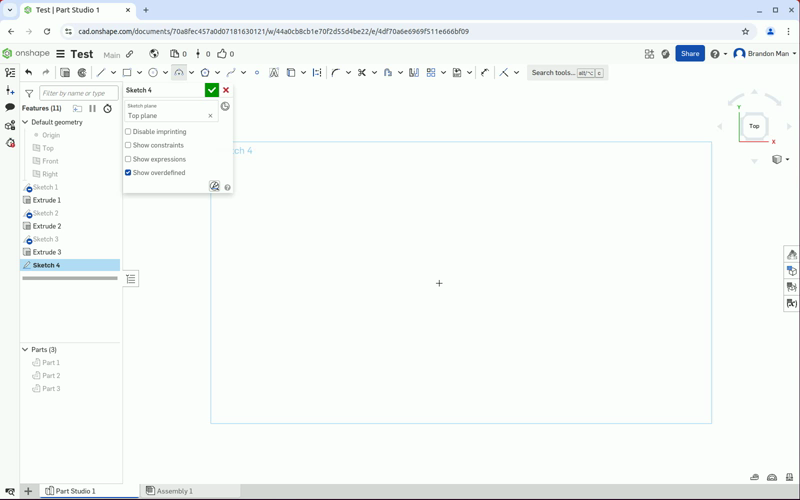
click(439, 282)
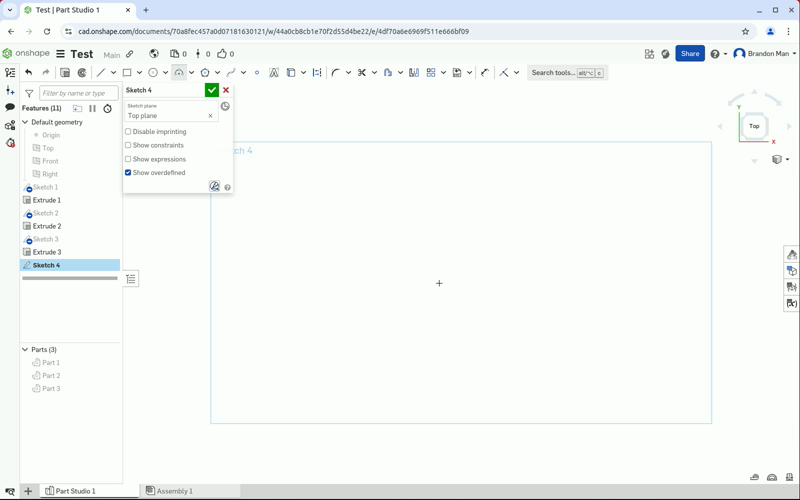
key_up(shift)
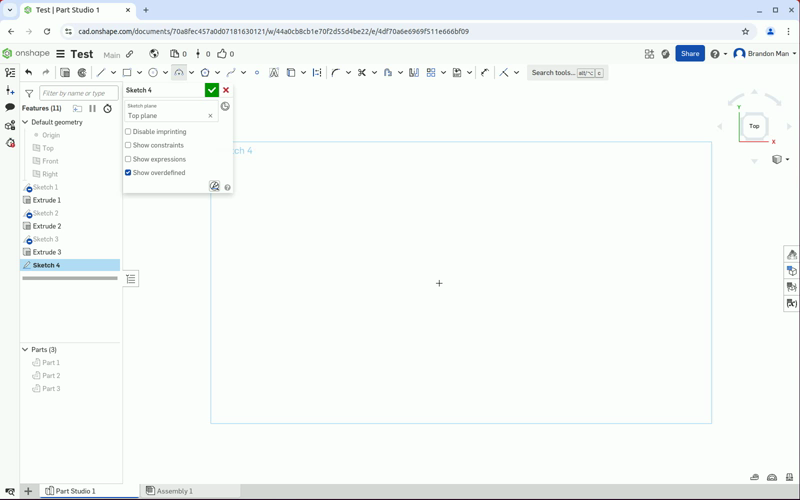
key_down(shift)
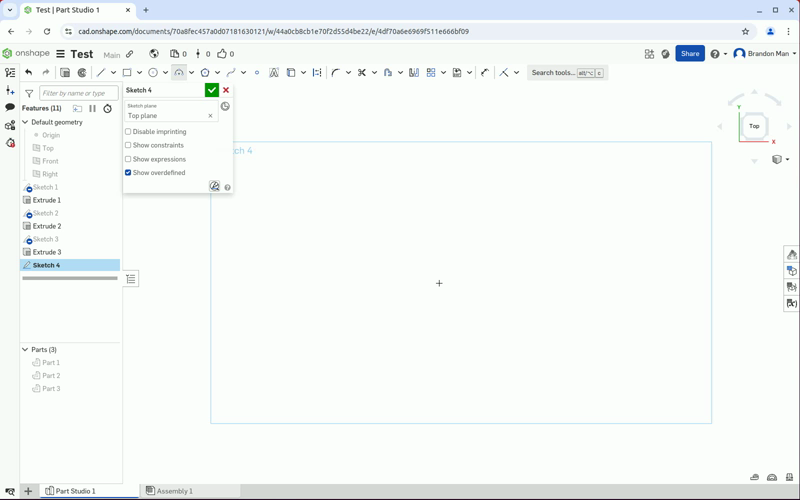
mouse_move(483, 282)
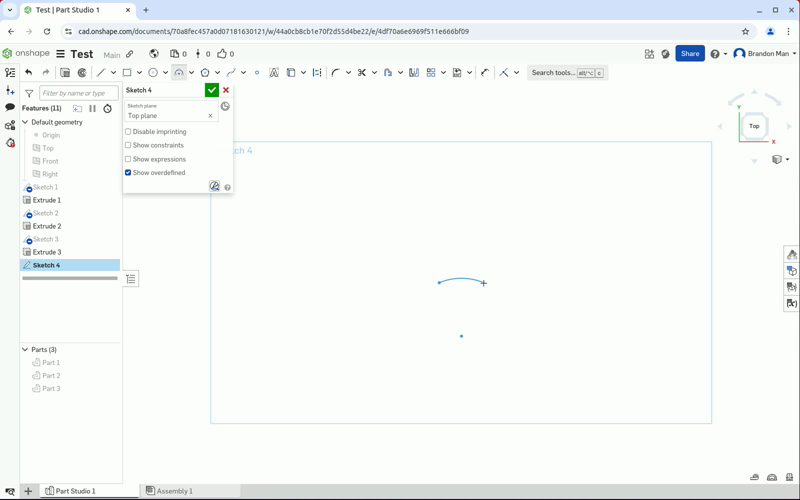
click(483, 282)
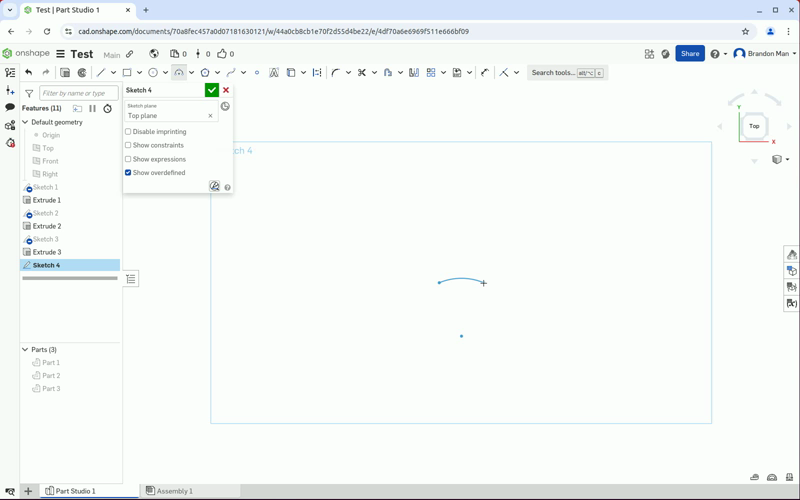
mouse_move(461, 304)
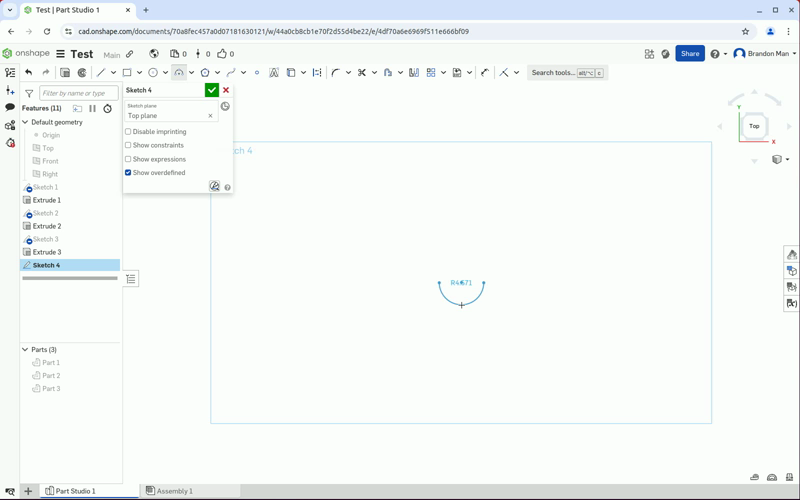
click(461, 304)
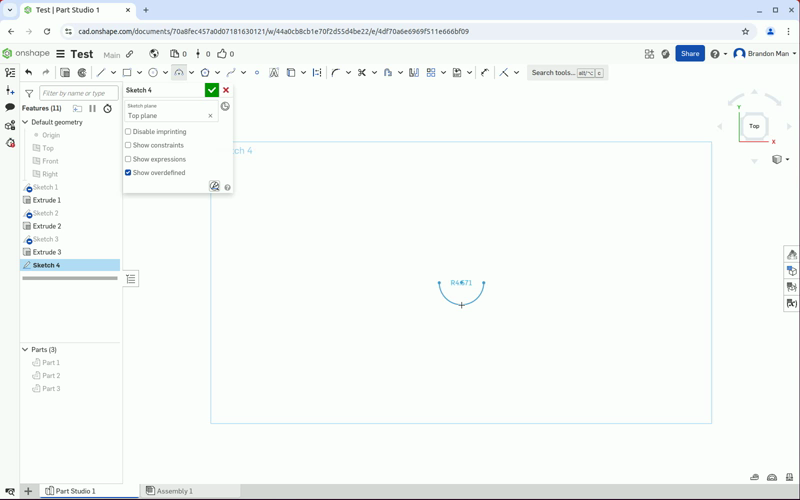
key_up(shift)
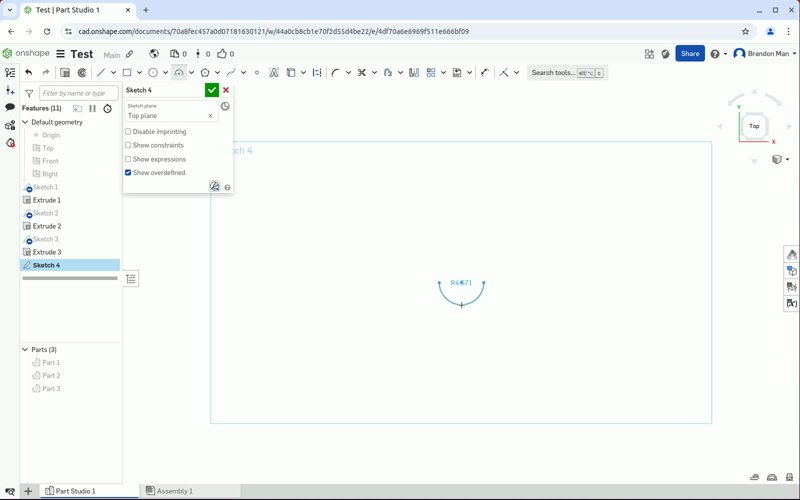
key(esc)
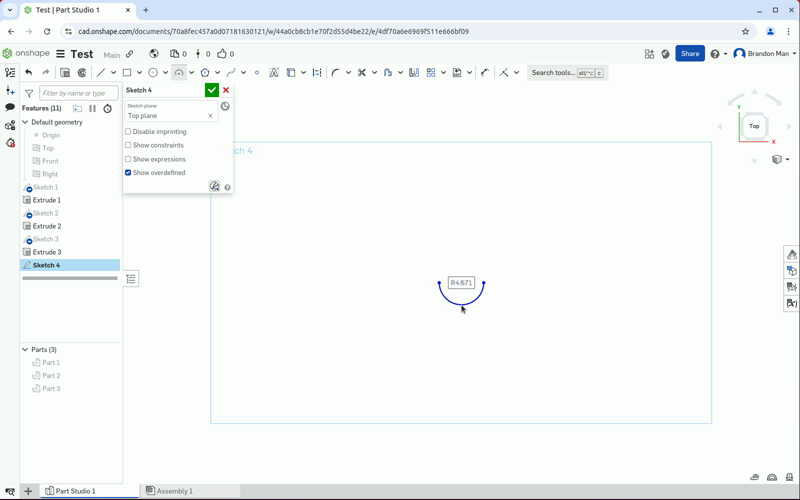
key(l)
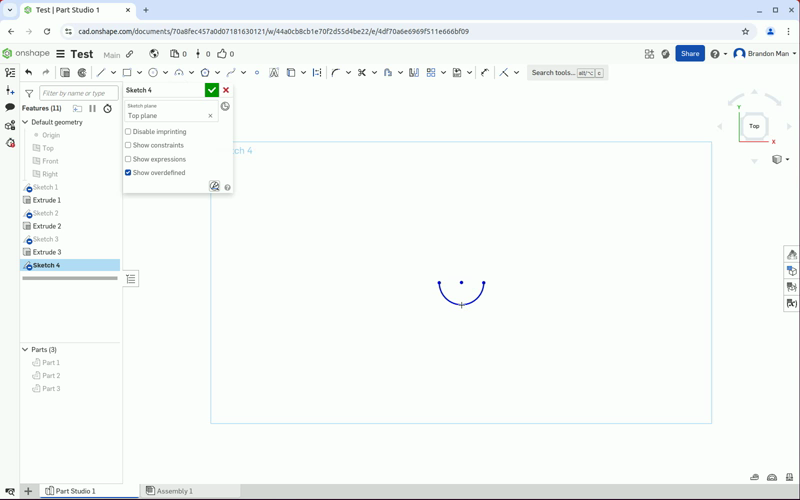
mouse_move(483, 282)
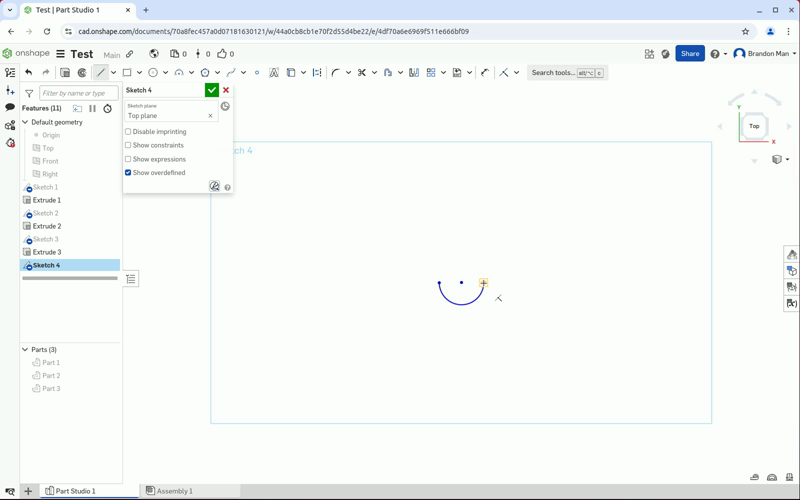
click(483, 282)
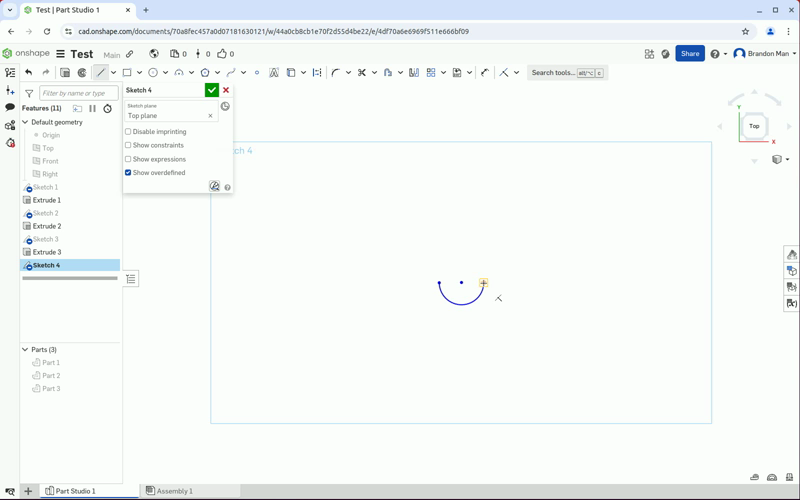
key_down(shift)
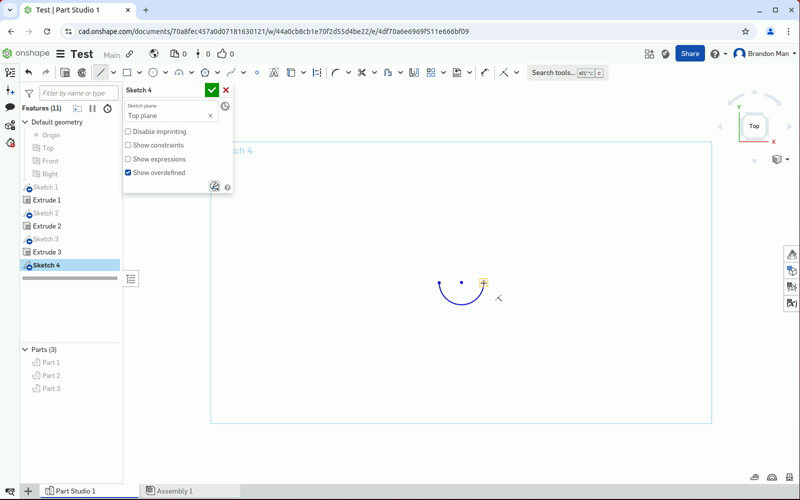
mouse_move(513, 282)
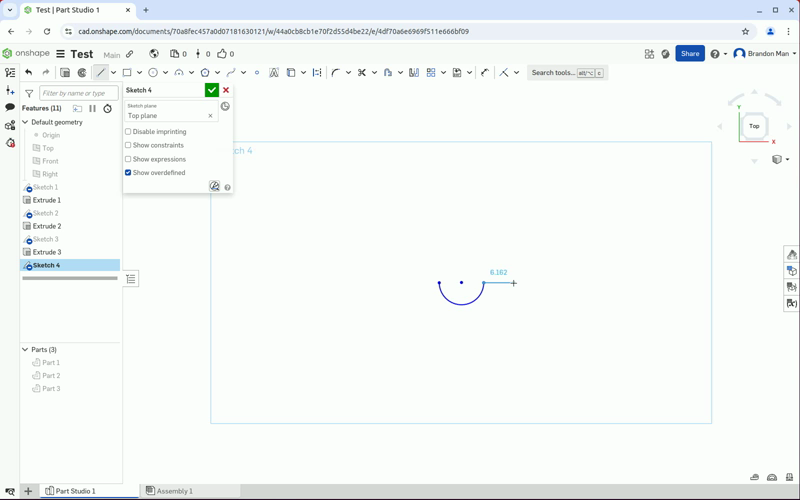
mouse_move(461, 282)
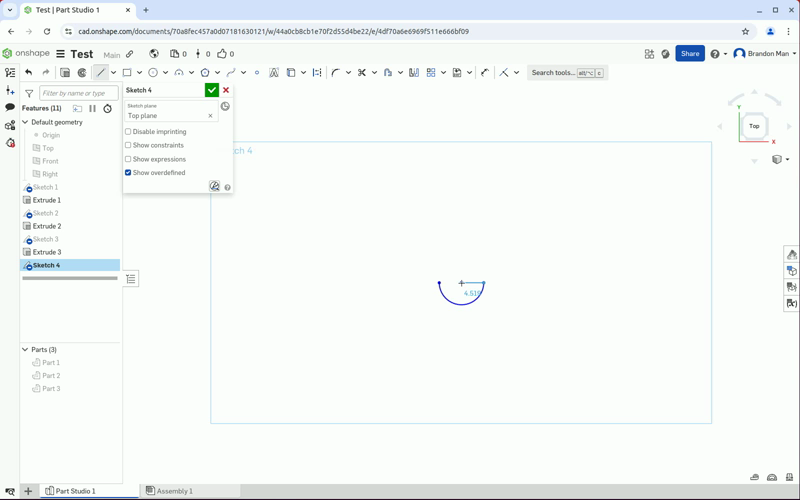
click(461, 282)
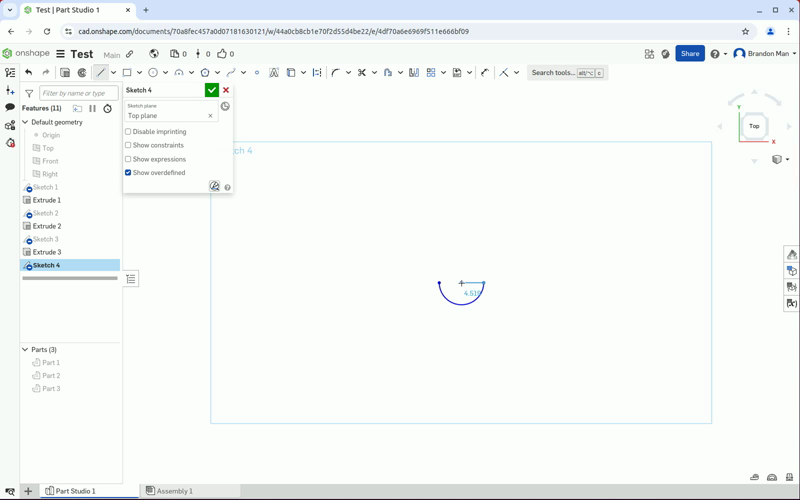
key_up(shift)
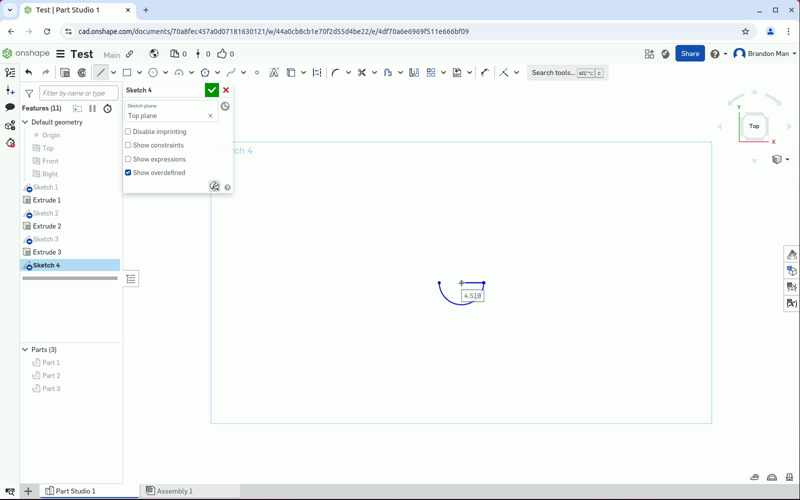
mouse_move(492, 282)
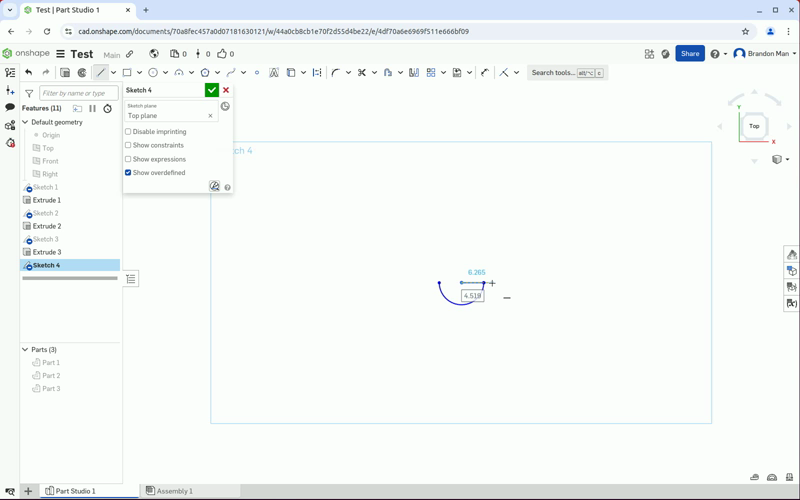
key_down(shift)
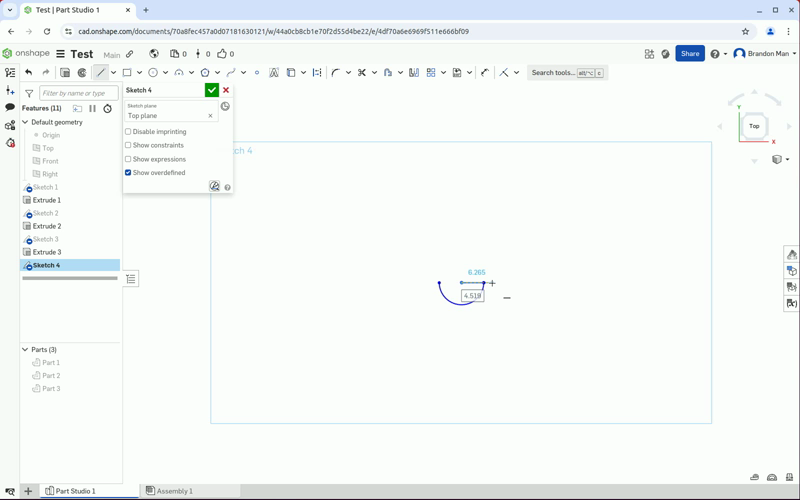
mouse_move(439, 282)
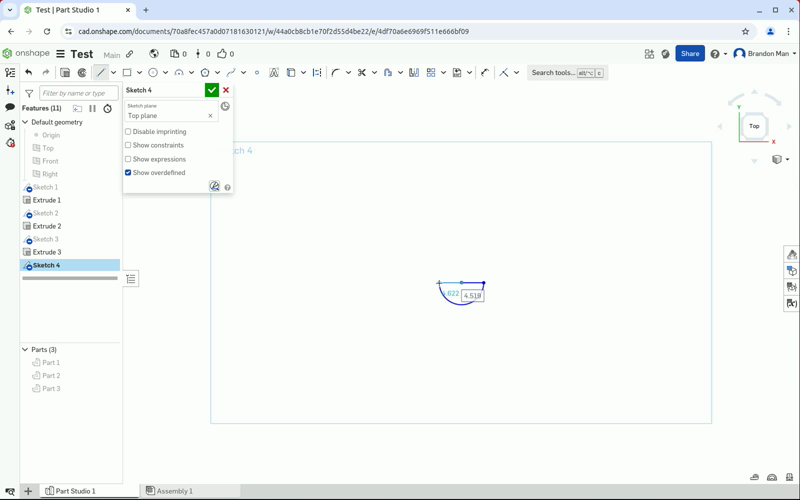
key_up(shift)
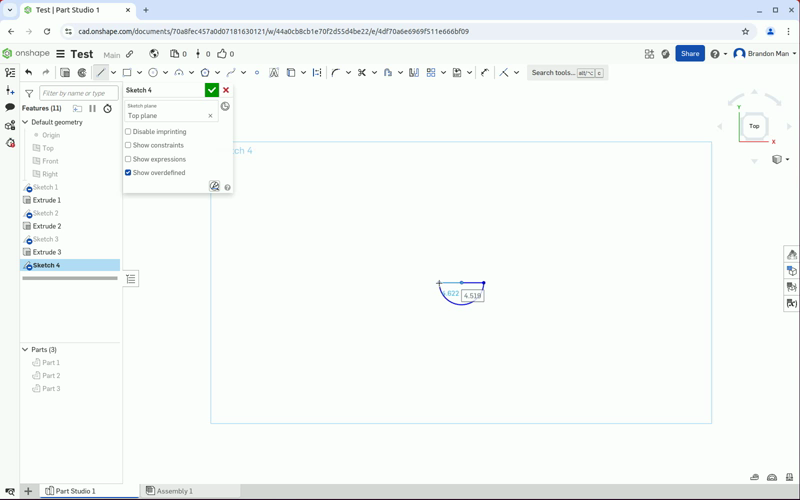
click(439, 282)
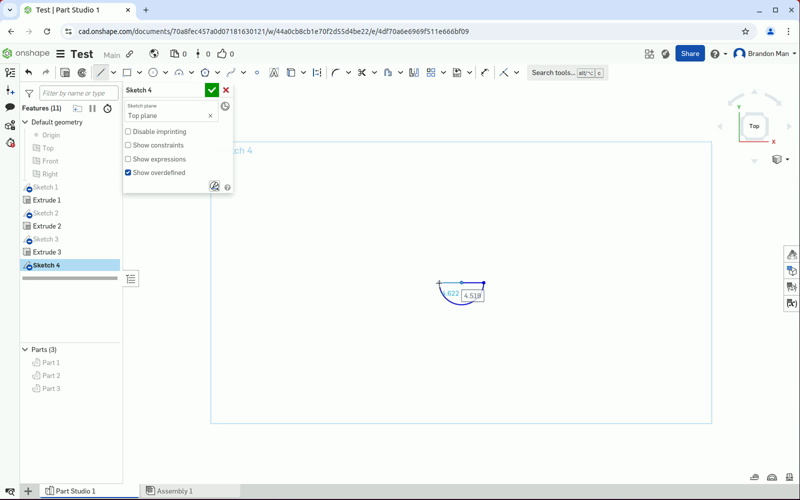
key(esc)
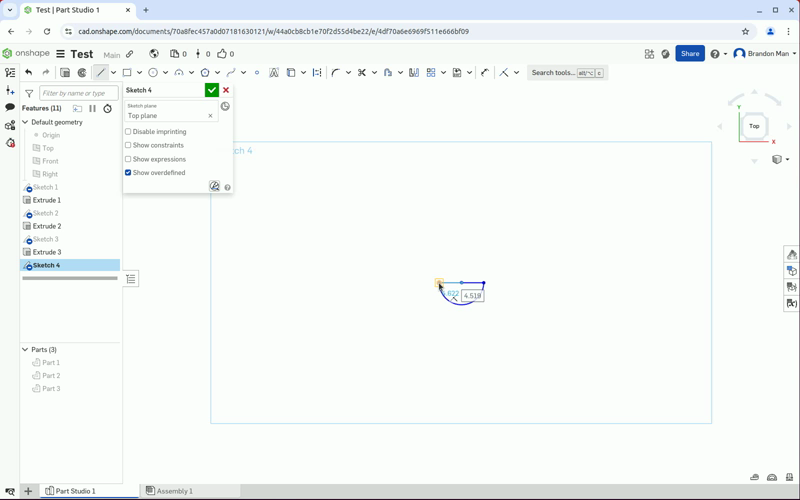
mouse_move(440, 283)
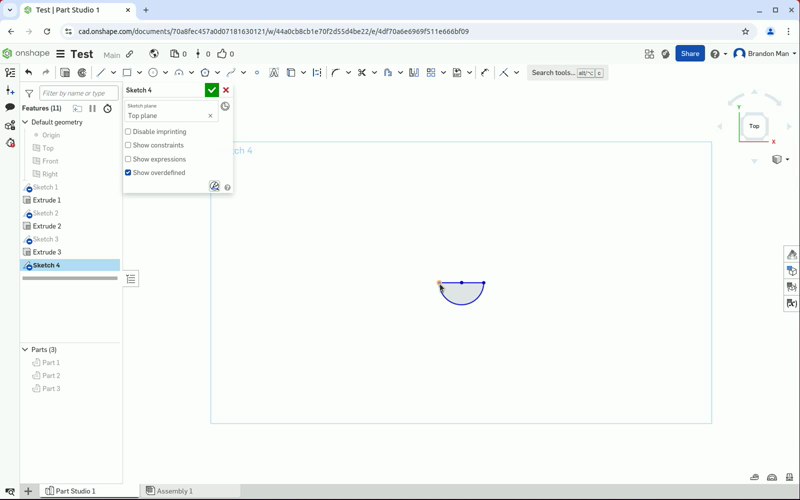
scroll(6)
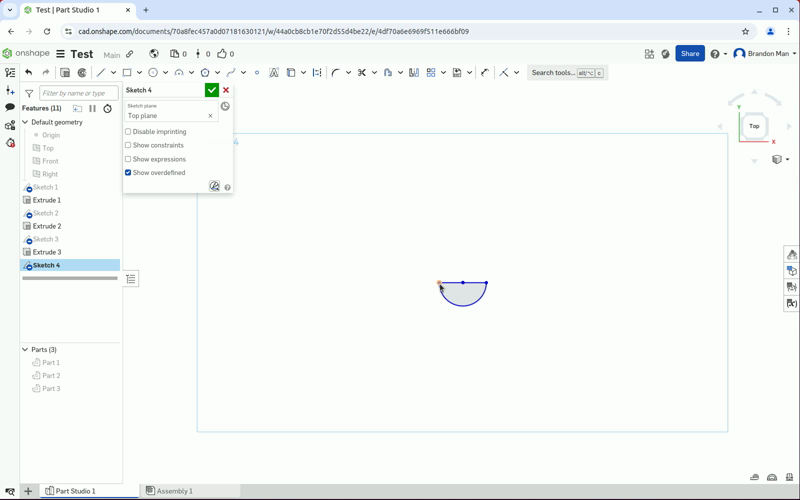
scroll(6)
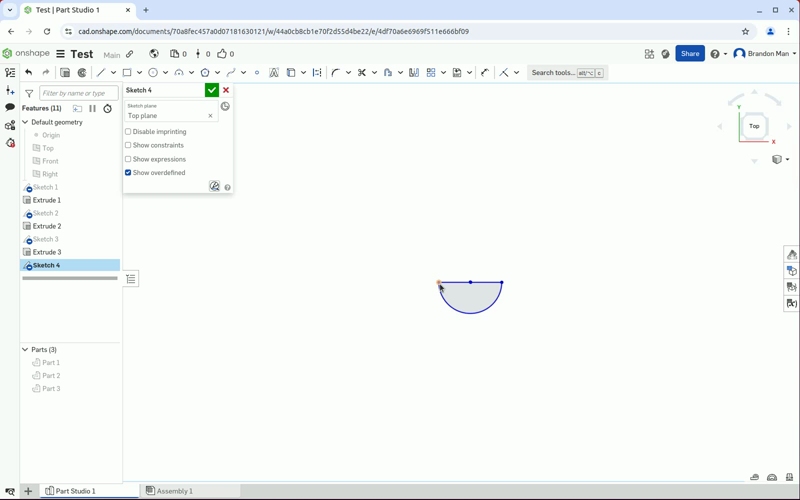
scroll(6)
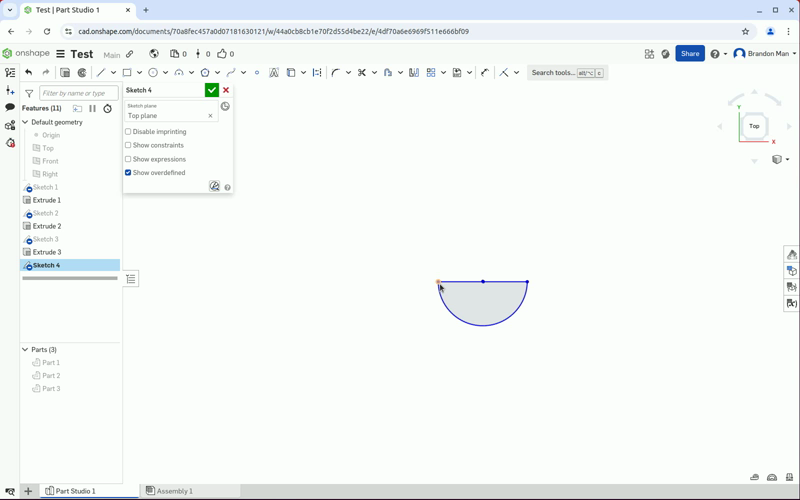
scroll(6)
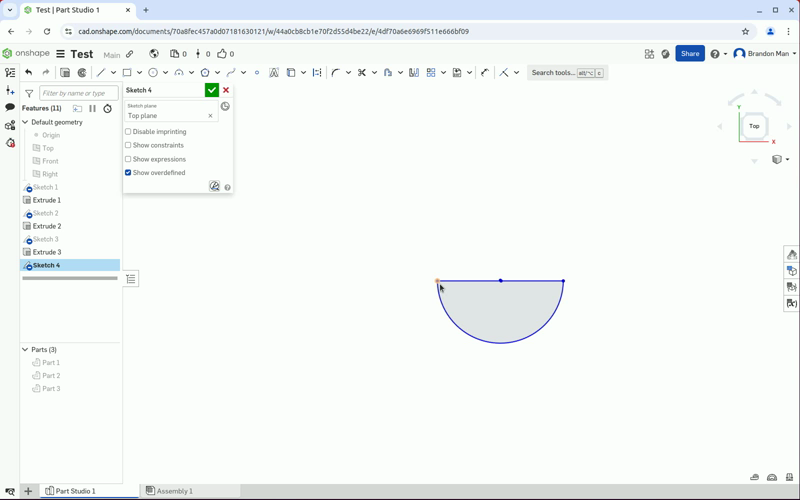
scroll(6)
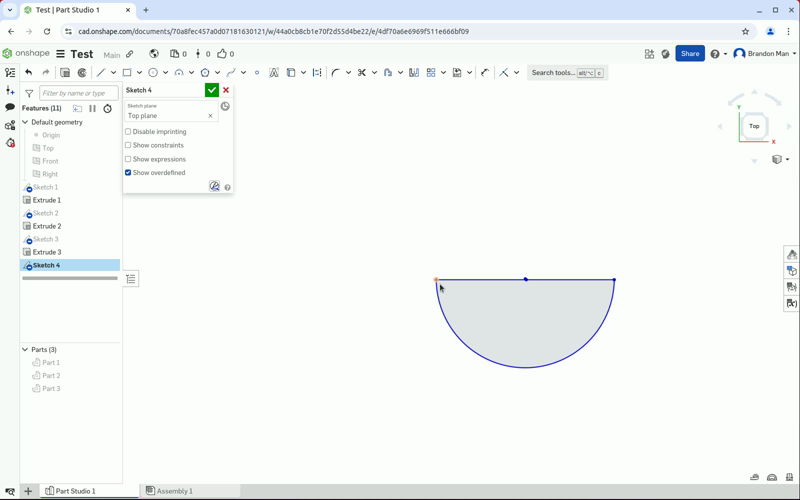
scroll(6)
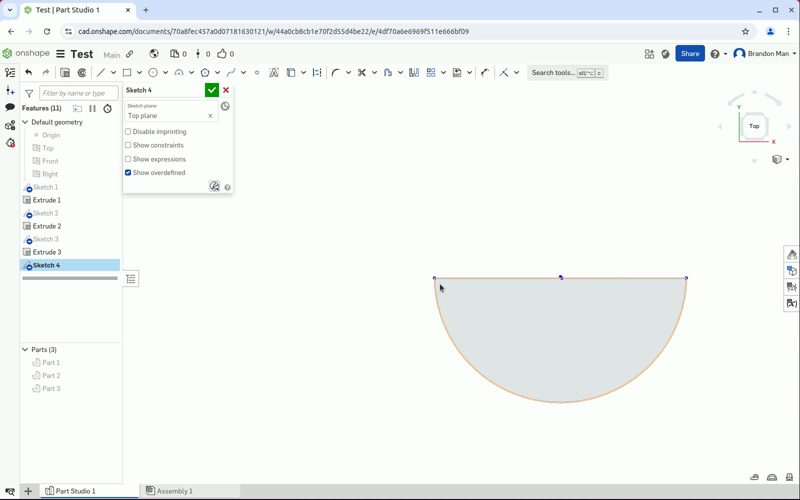
scroll(6)
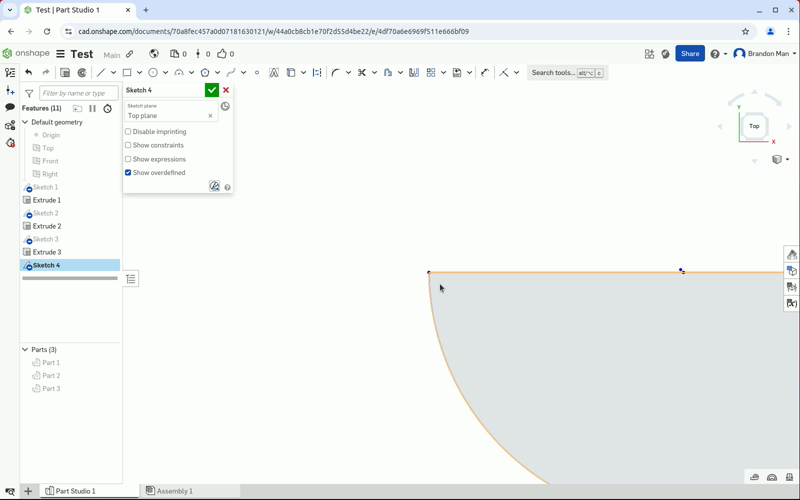
click(440, 283)
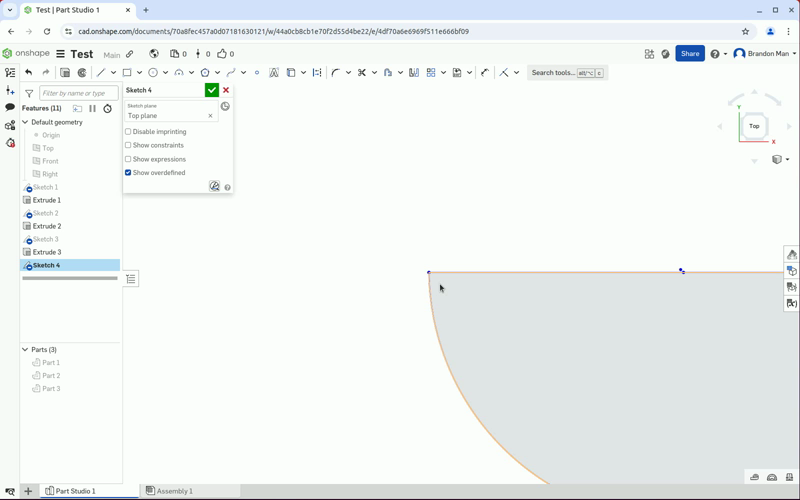
scroll(-6)
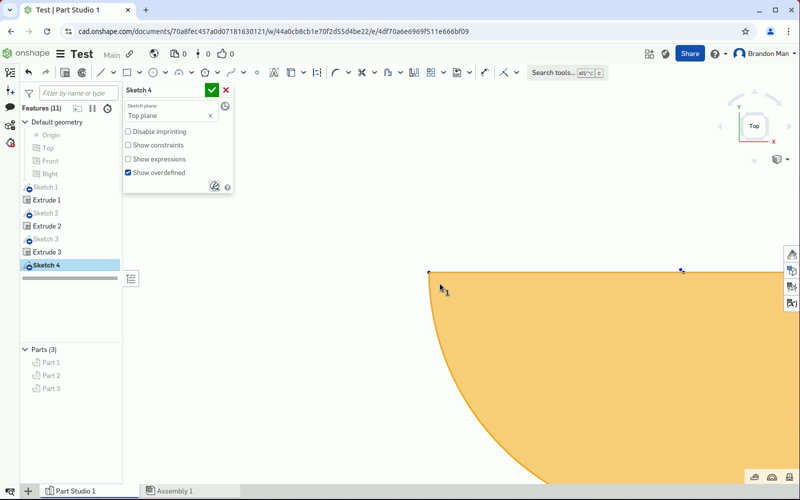
scroll(-6)
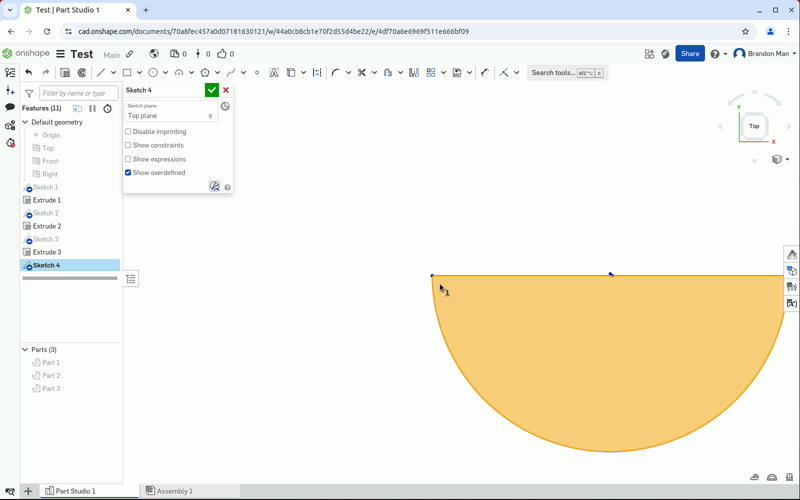
scroll(-6)
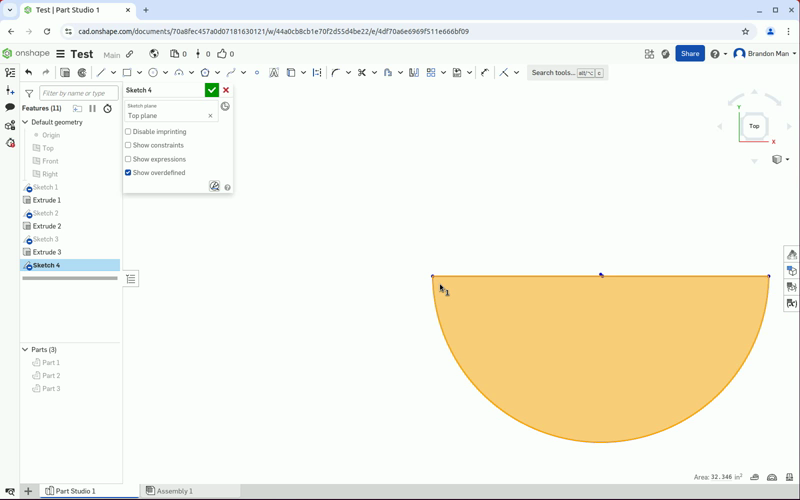
scroll(-6)
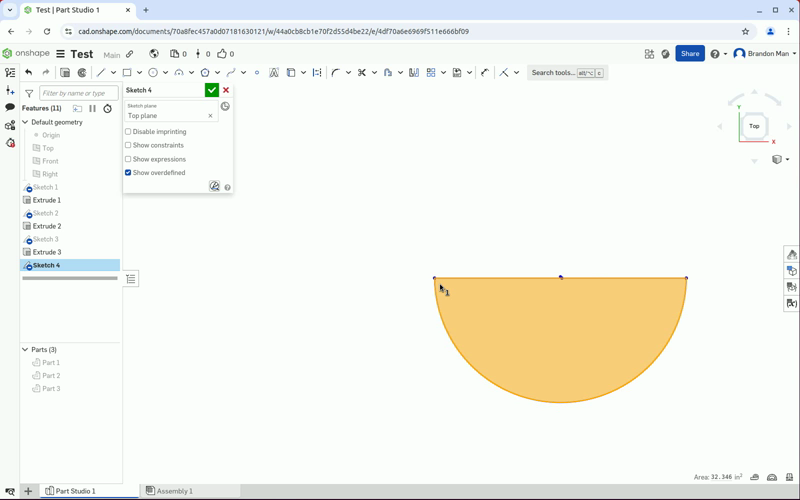
scroll(-6)
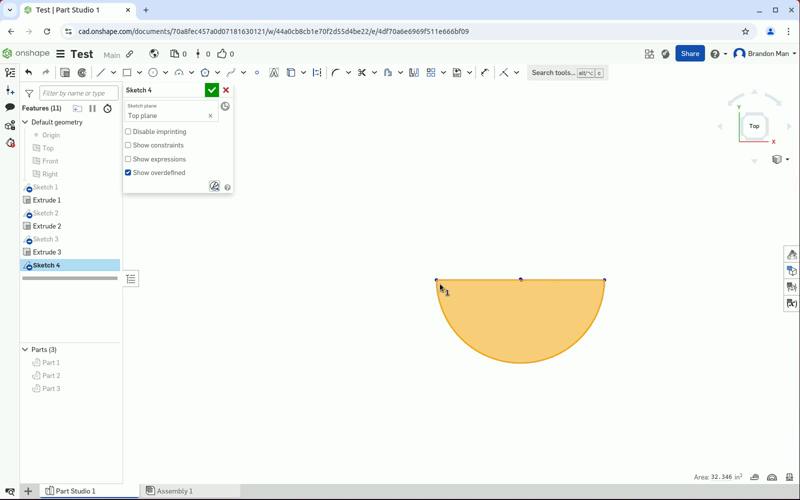
scroll(-6)
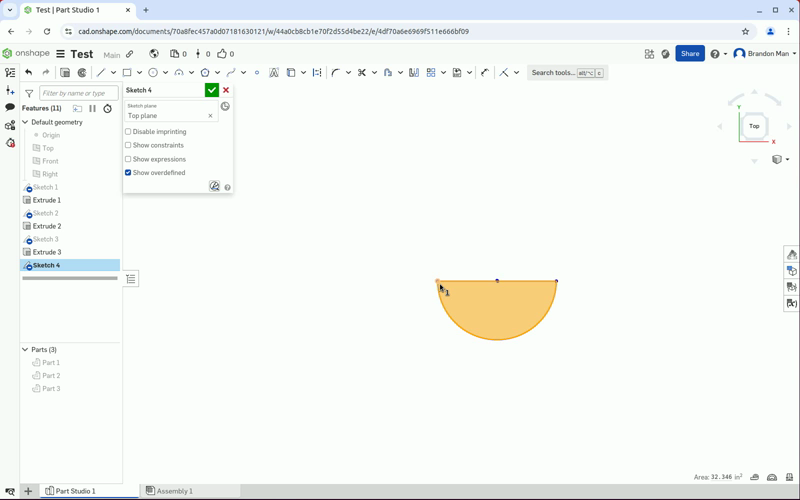
scroll(-6)
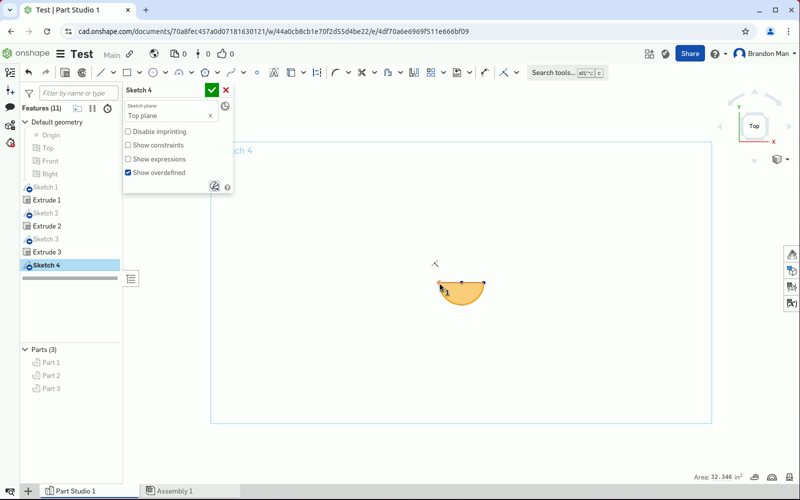
mouse_move(73, 352)
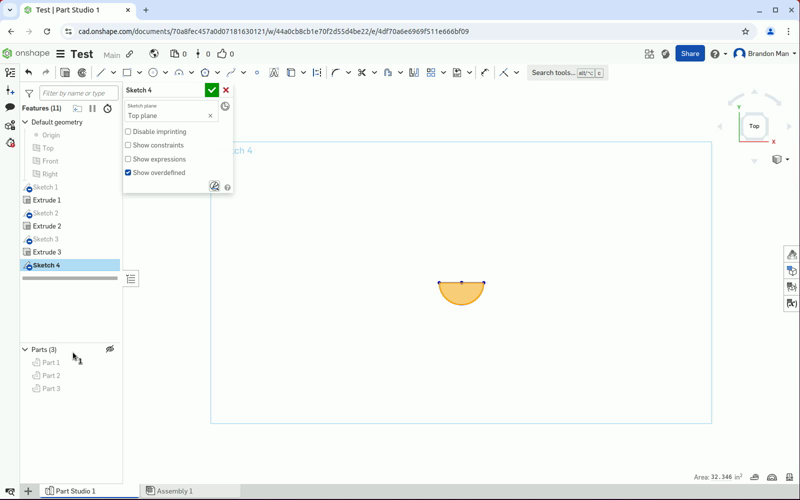
key(shift+y)
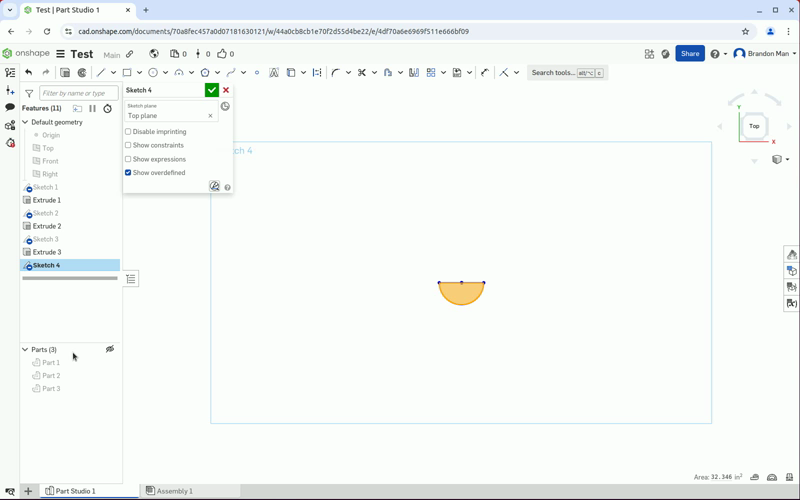
key(shift+e)
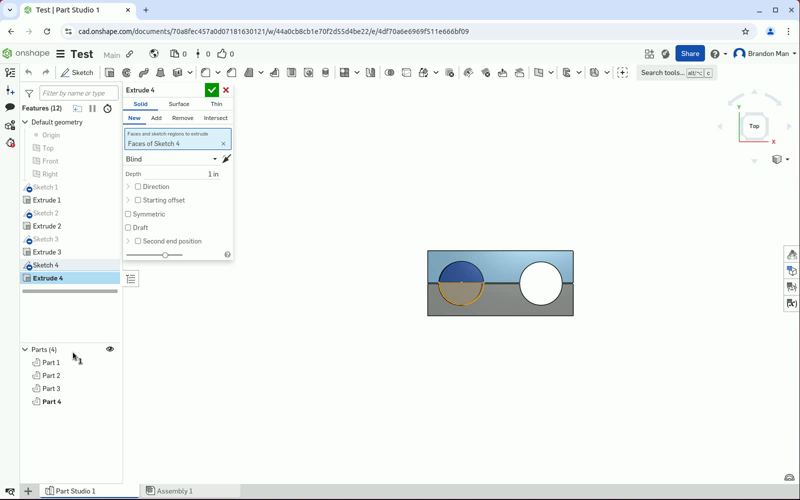
mouse_move(143, 106)
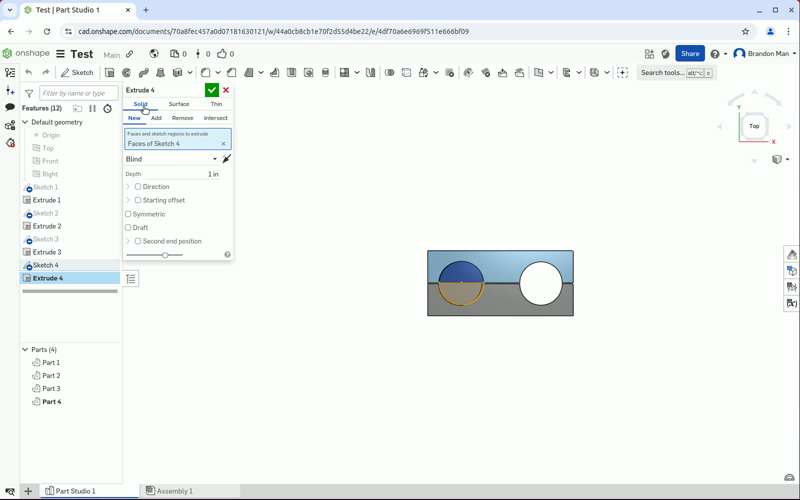
click(143, 106)
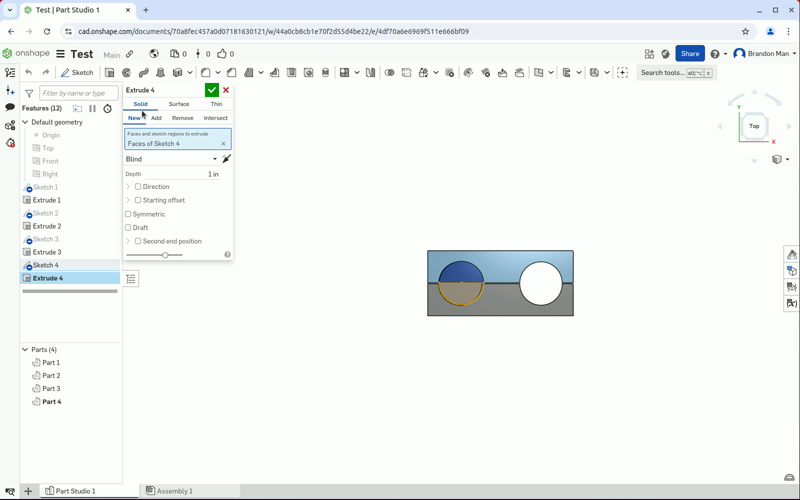
mouse_move(137, 120)
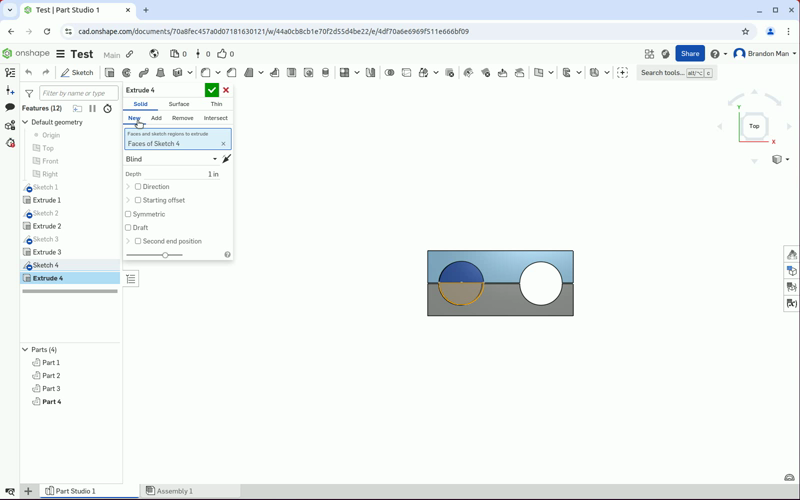
click(137, 120)
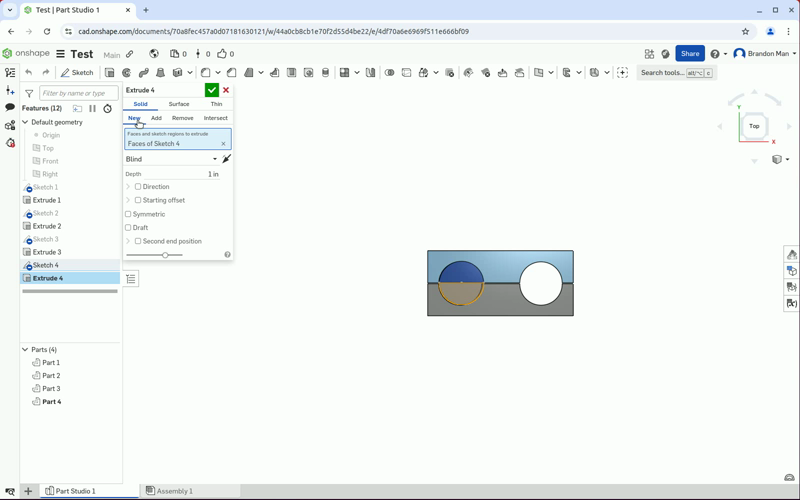
key(tab, 4)
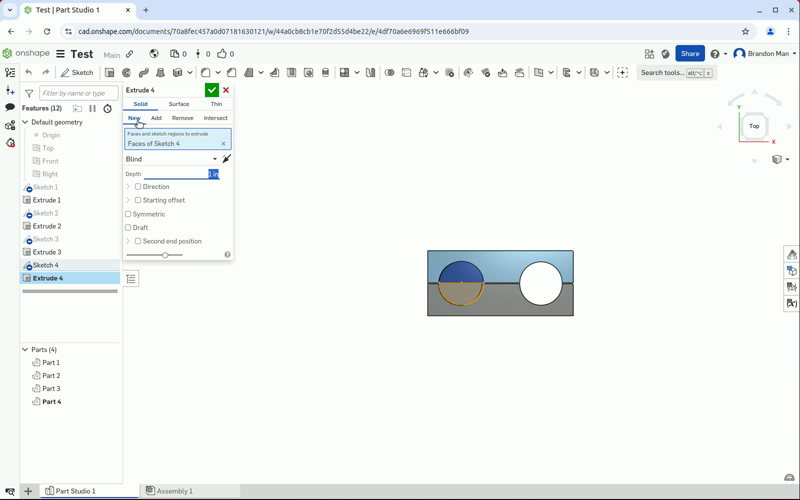
text(13.239)
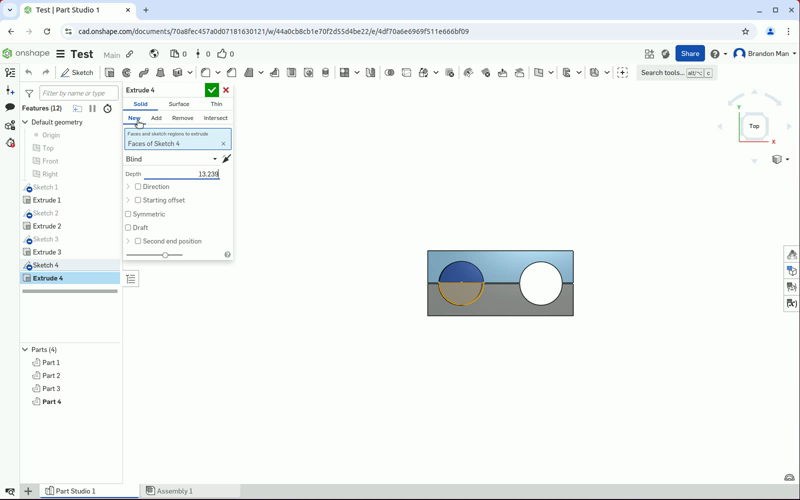
key(enter)
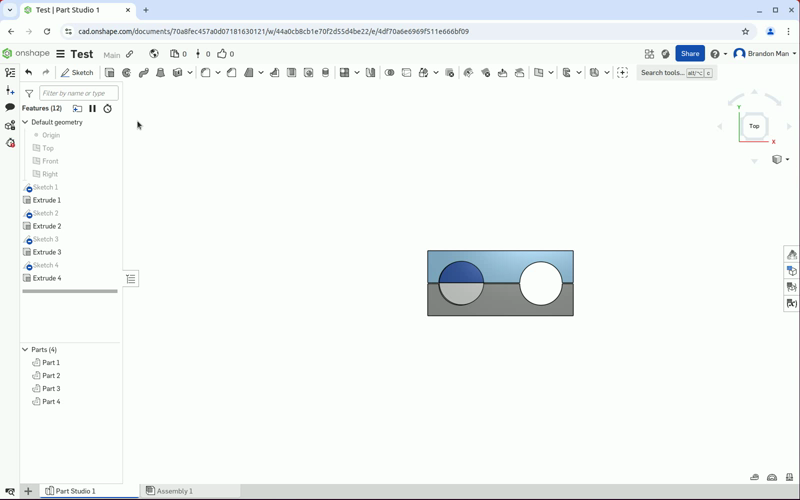
key(shift+h)
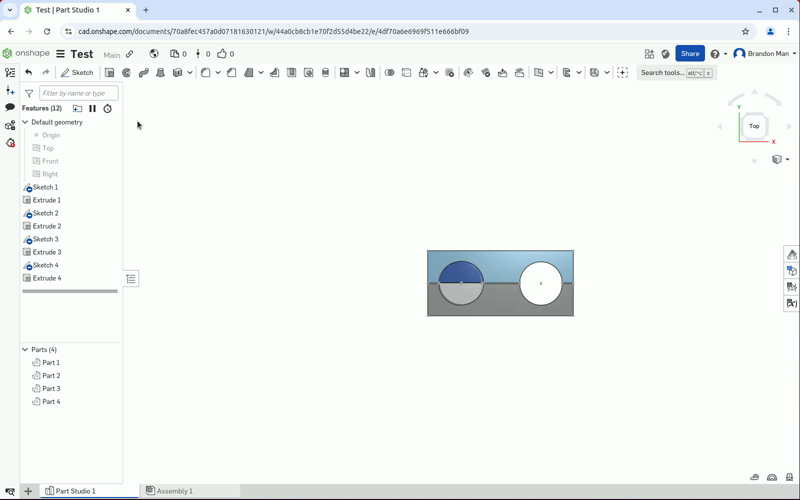
key(shift+h)
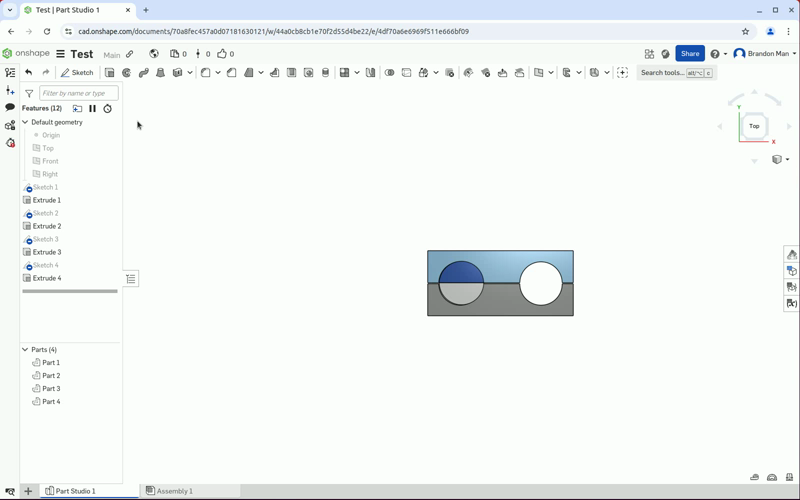
mouse_move(73, 189)
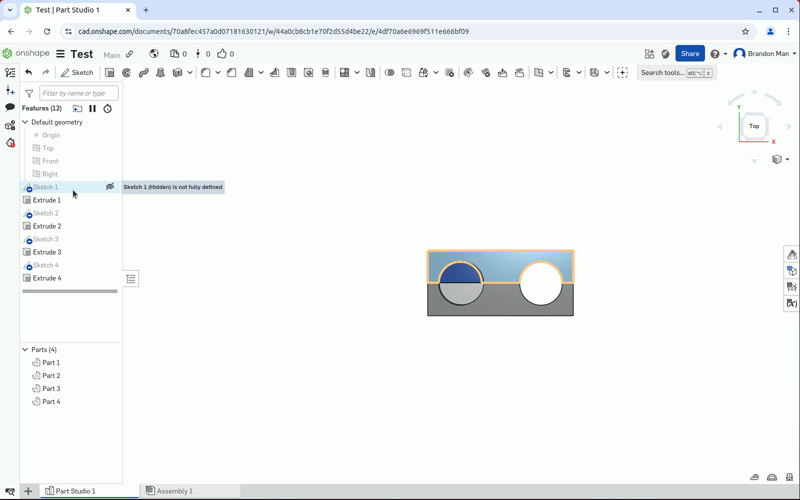
click(73, 189)
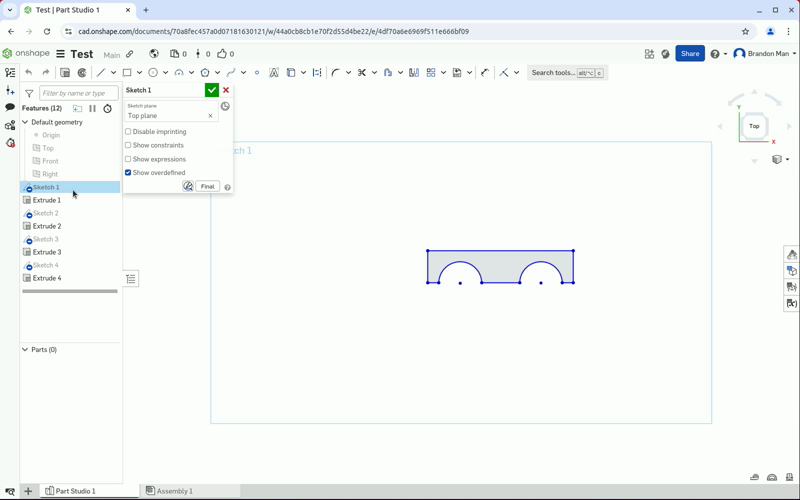
mouse_move(229, 92)
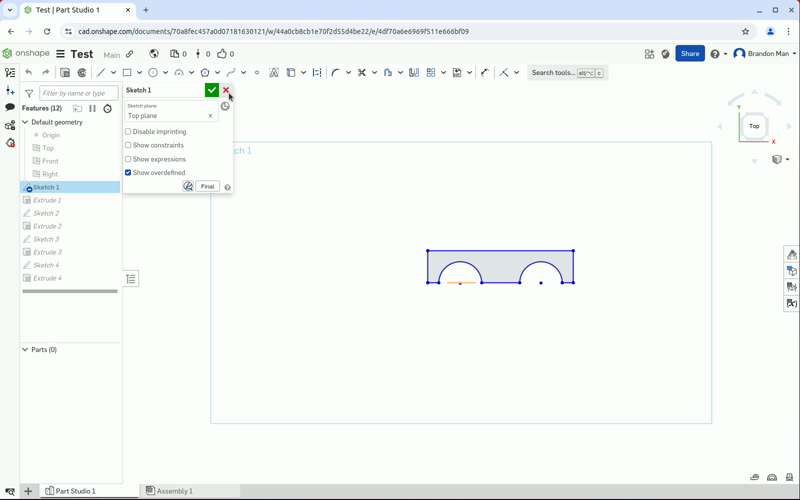
click(229, 92)
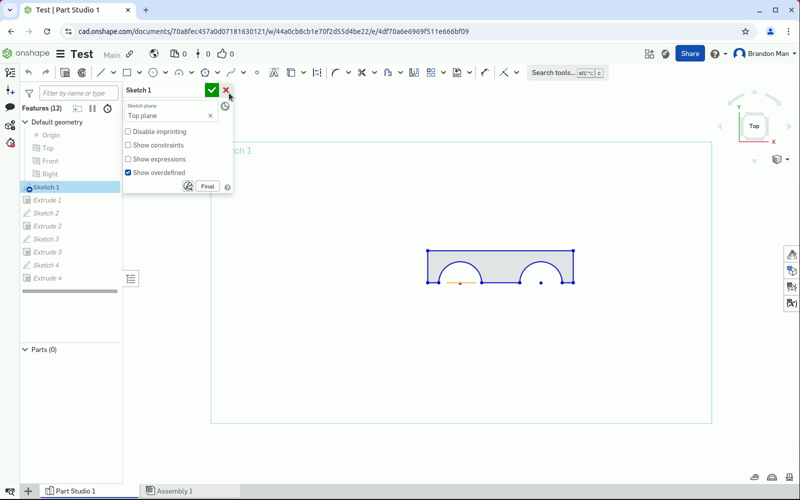
key(shift+s)
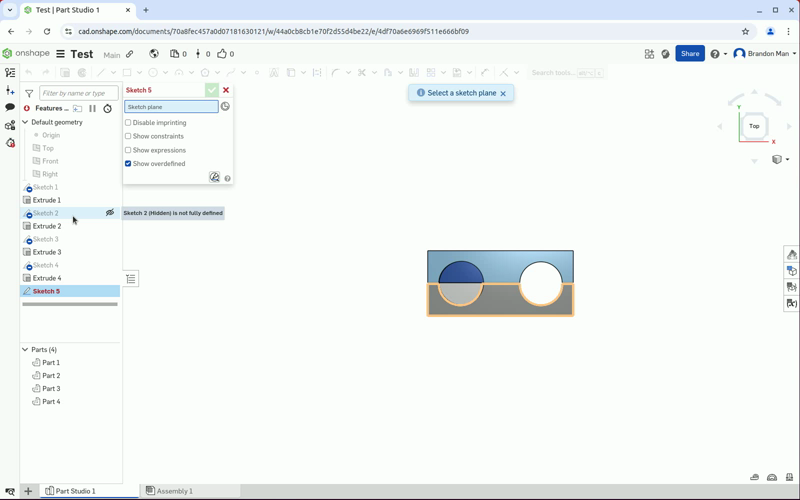
scroll(3)
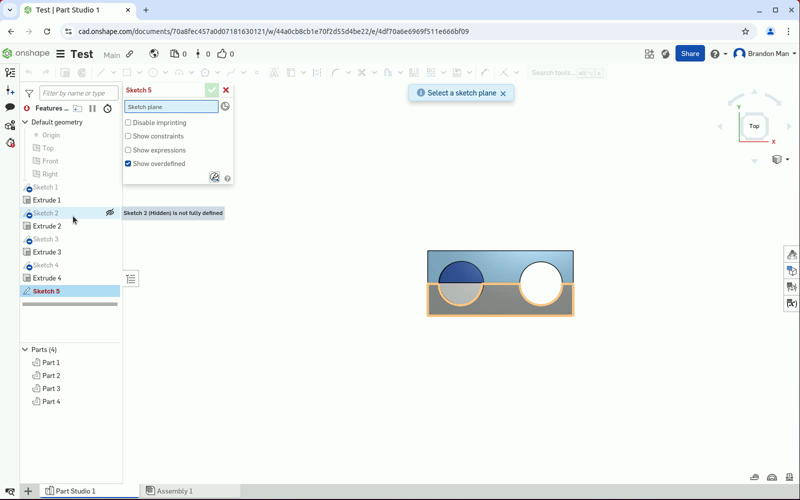
mouse_move(73, 150)
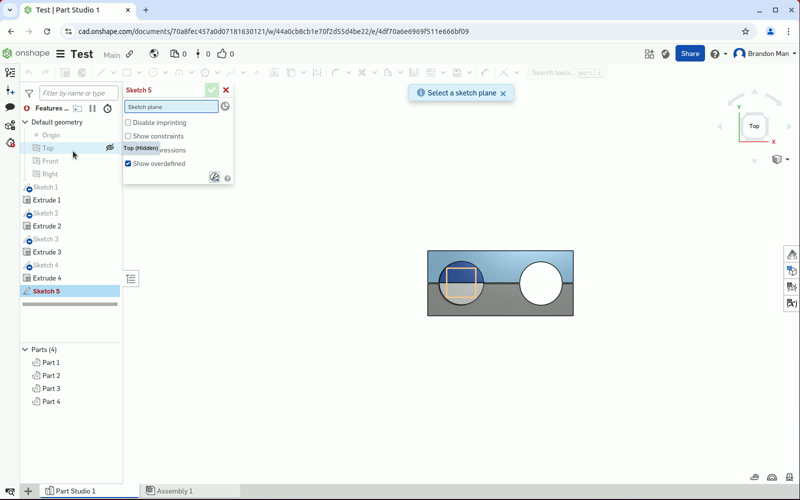
click(73, 150)
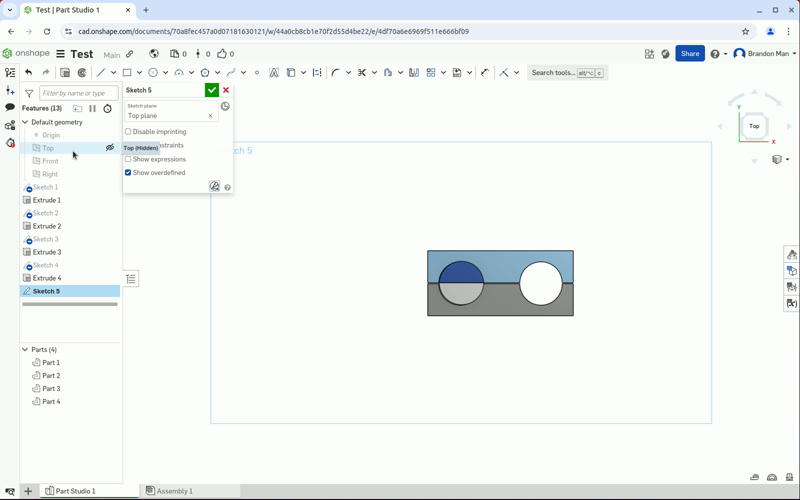
mouse_move(73, 352)
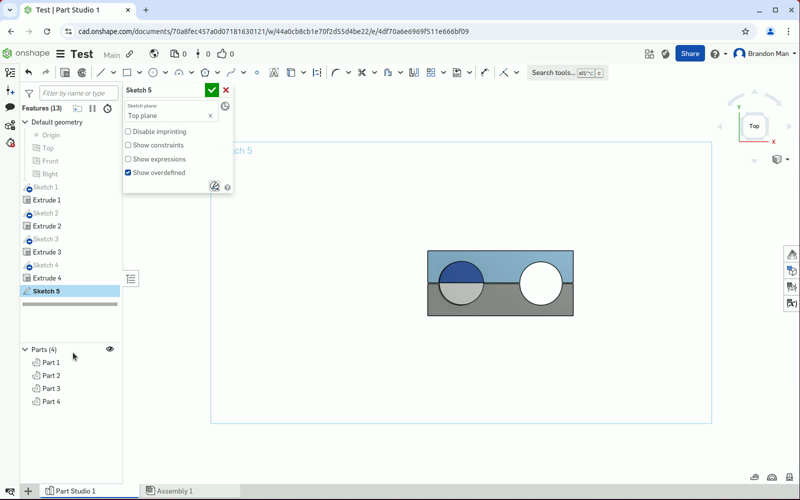
key(y)
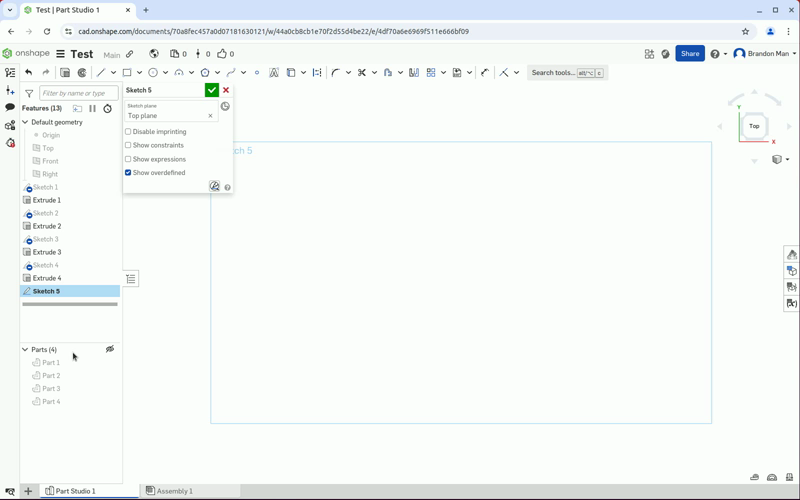
key(a)
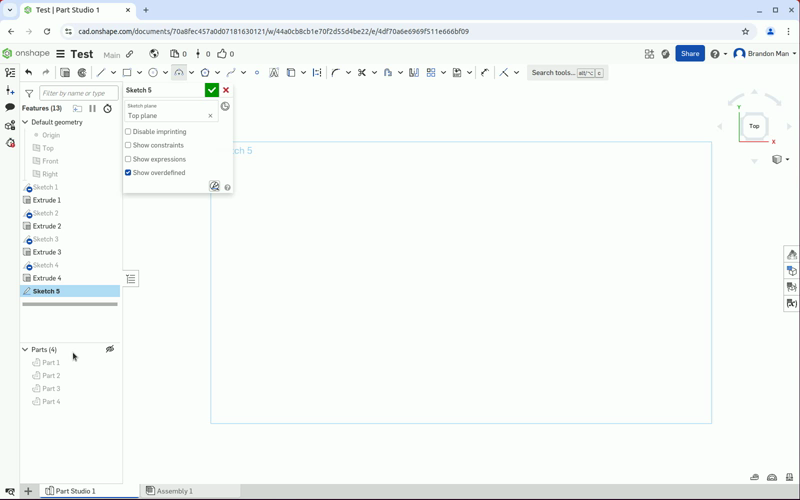
key_down(shift)
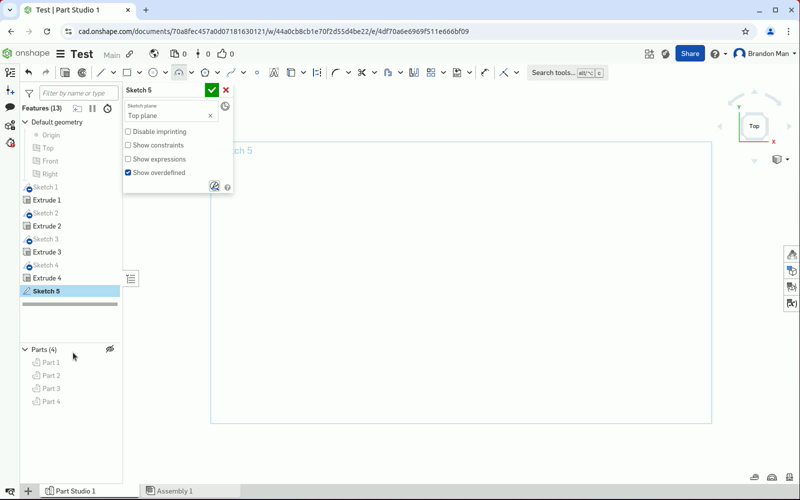
mouse_move(519, 282)
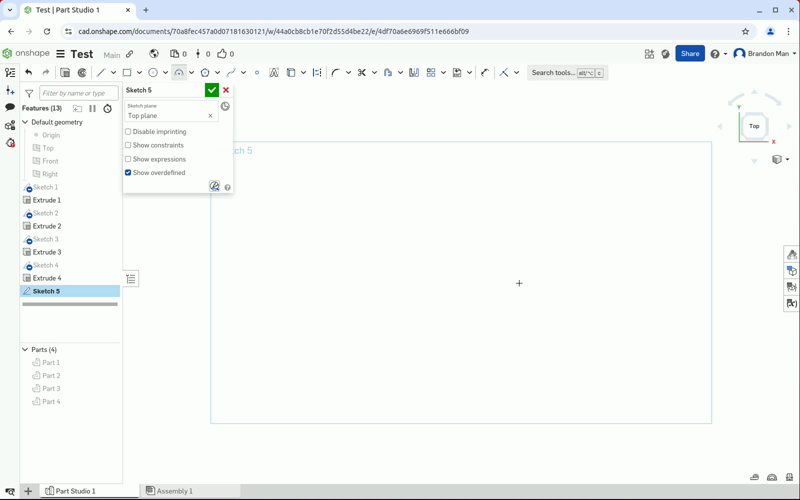
click(519, 282)
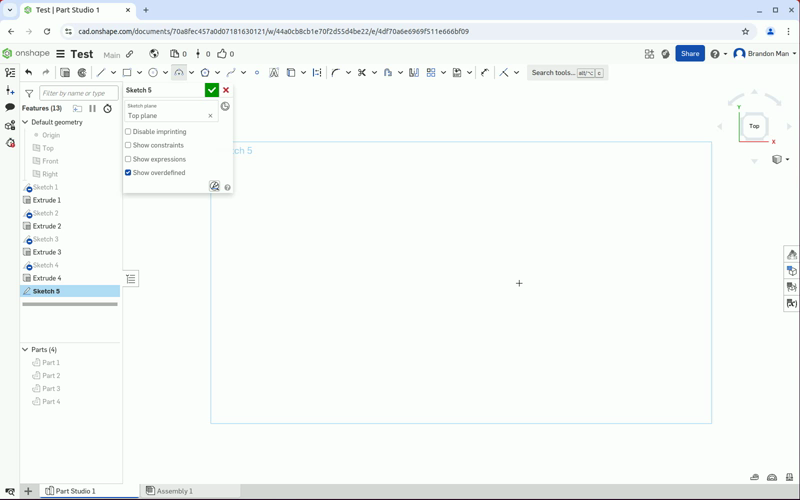
key_up(shift)
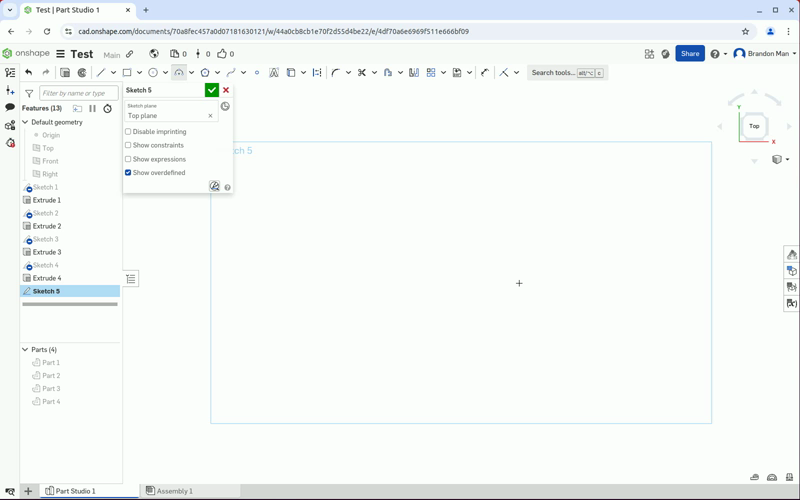
key_down(shift)
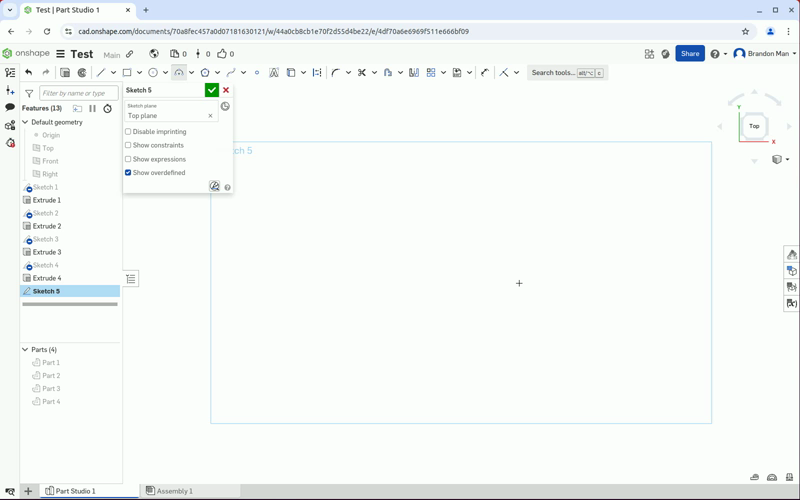
mouse_move(563, 282)
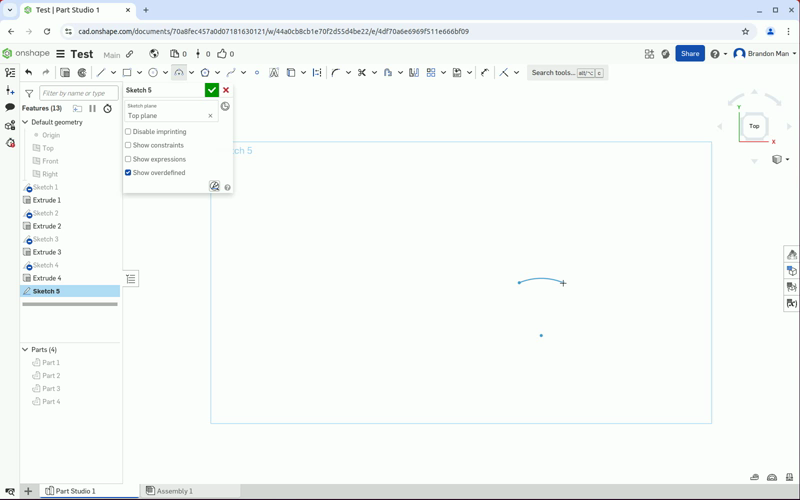
click(563, 282)
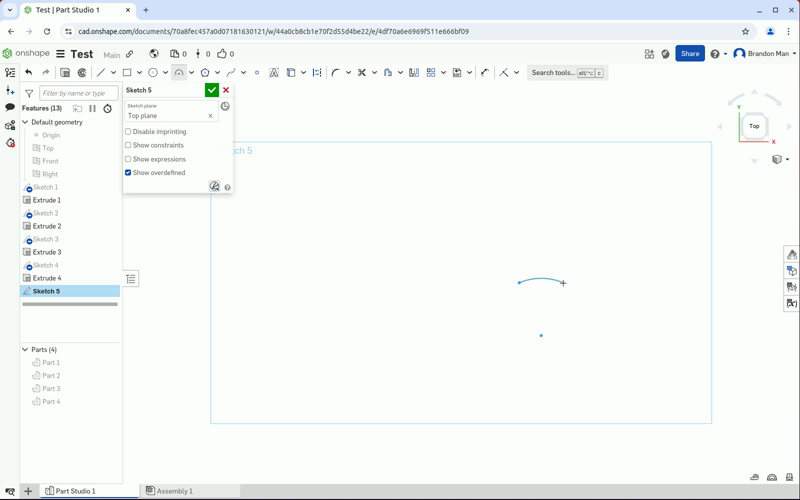
mouse_move(541, 304)
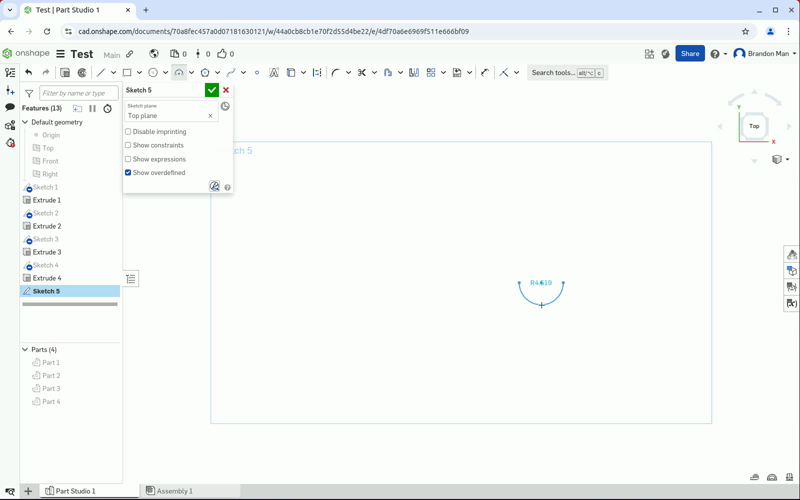
click(541, 304)
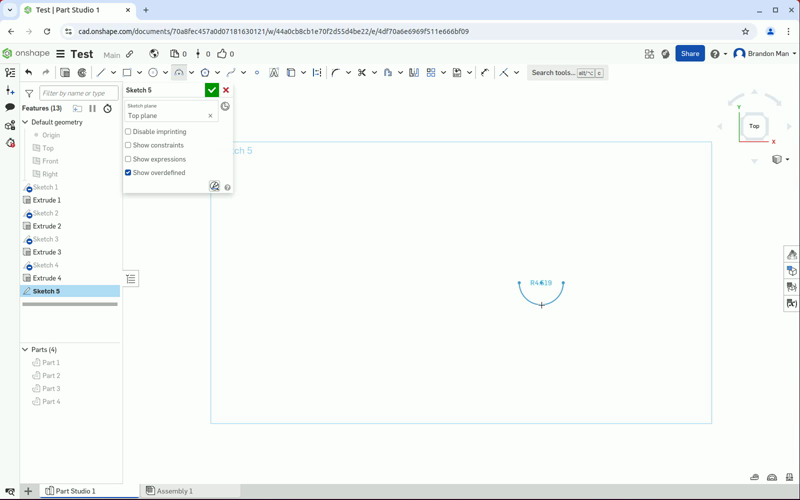
key_up(shift)
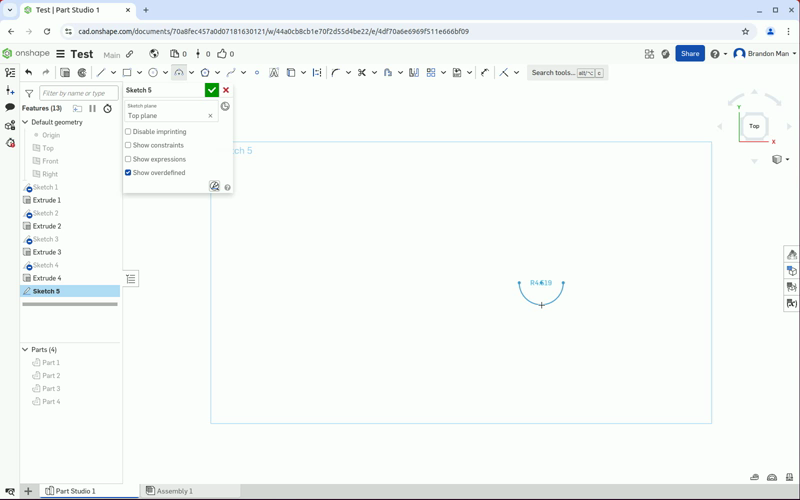
key(esc)
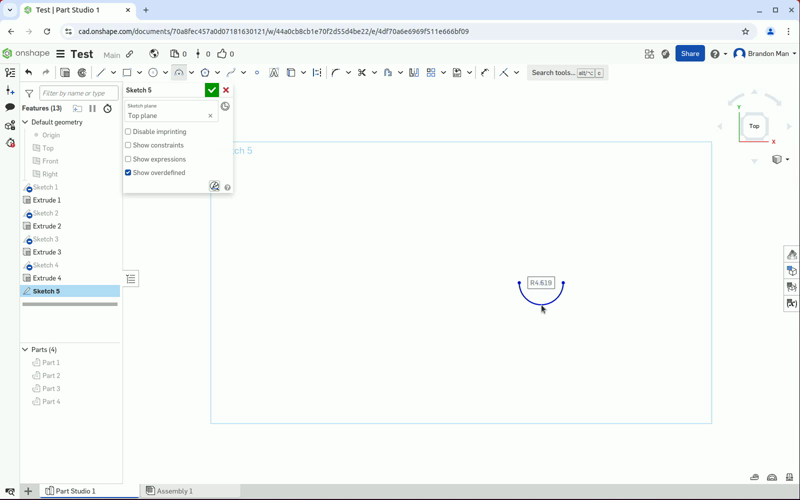
key(l)
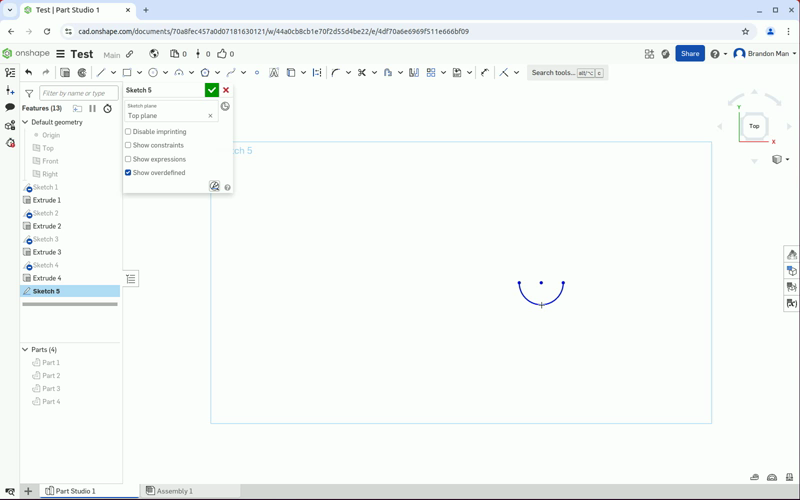
mouse_move(563, 282)
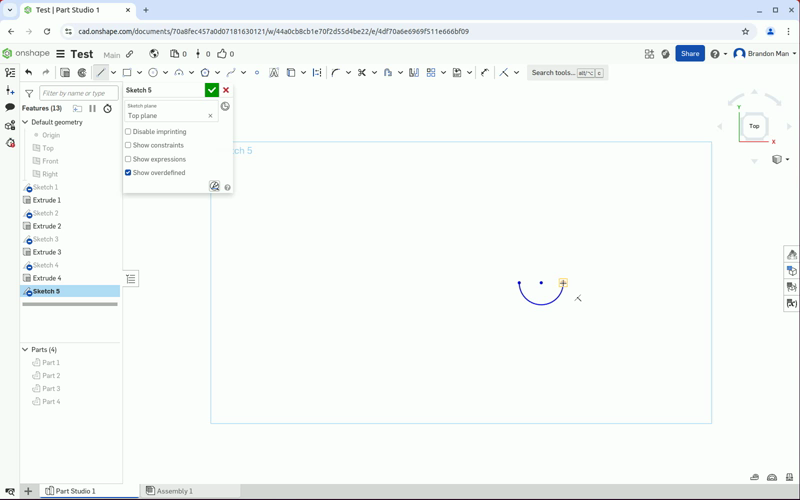
click(563, 282)
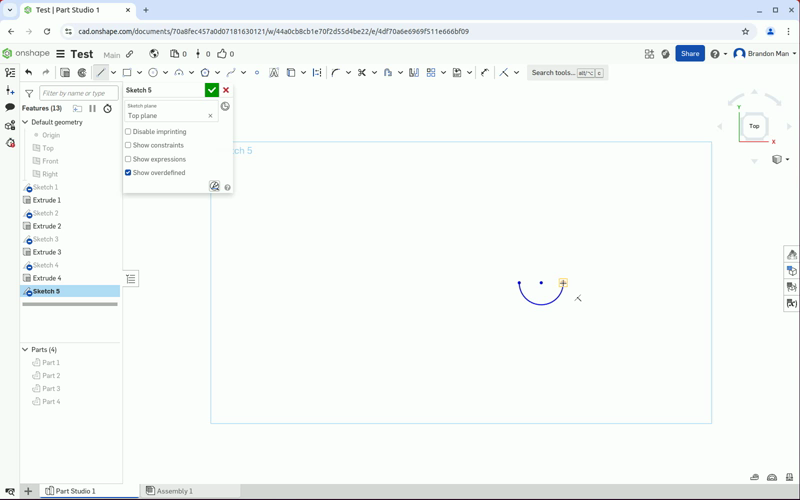
key_down(shift)
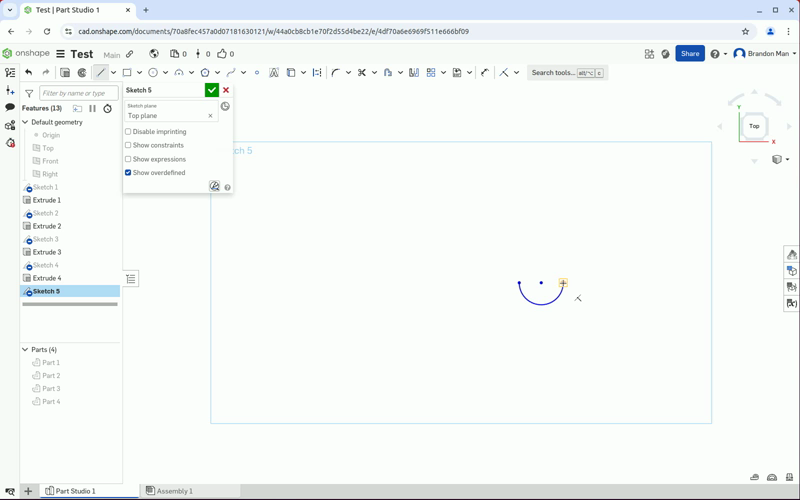
mouse_move(589, 282)
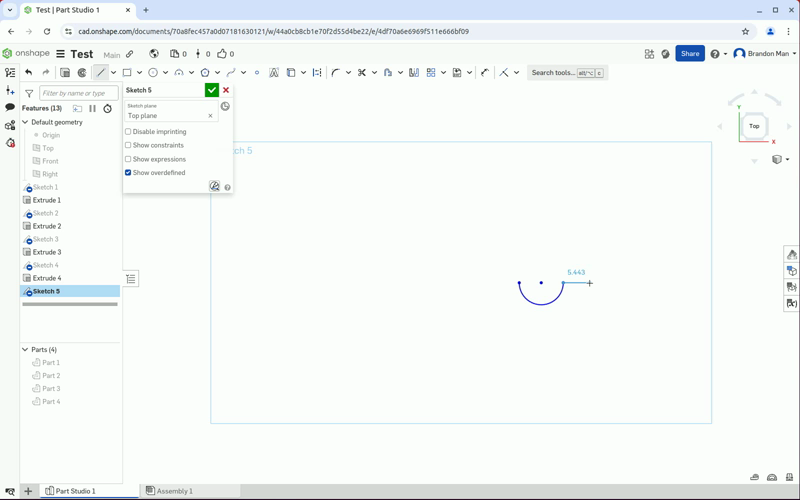
mouse_move(541, 282)
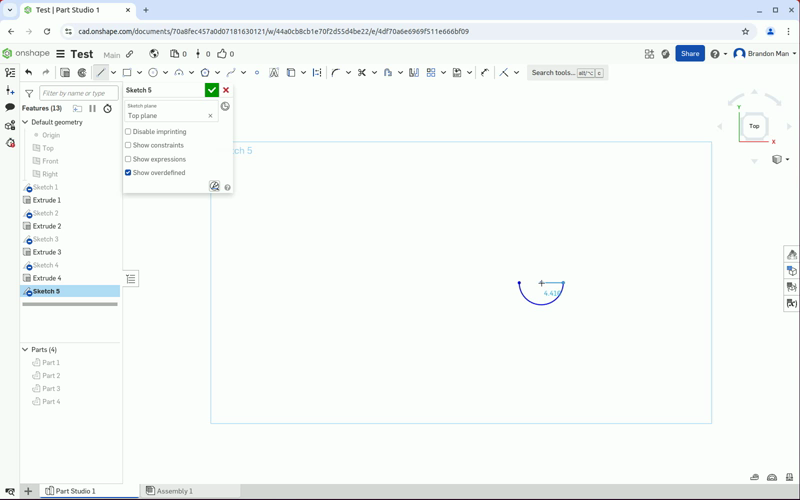
click(541, 282)
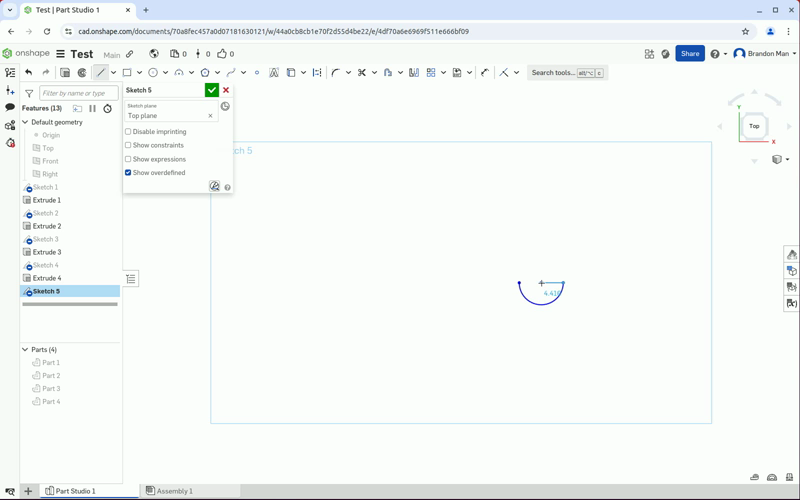
key_up(shift)
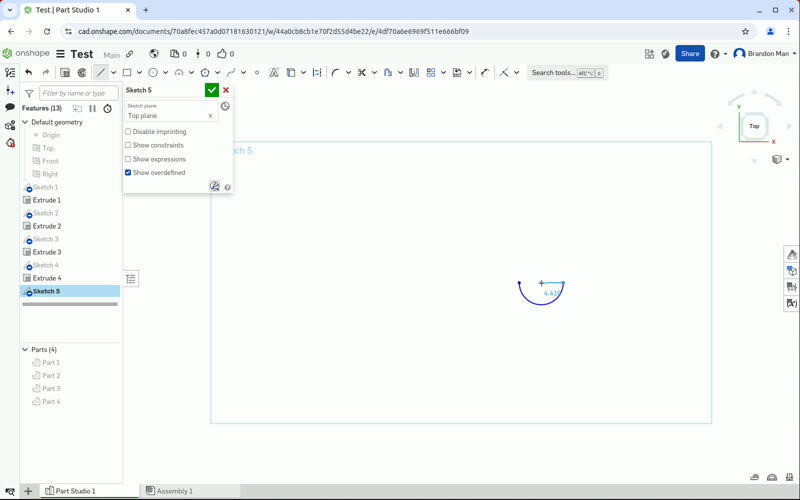
mouse_move(571, 282)
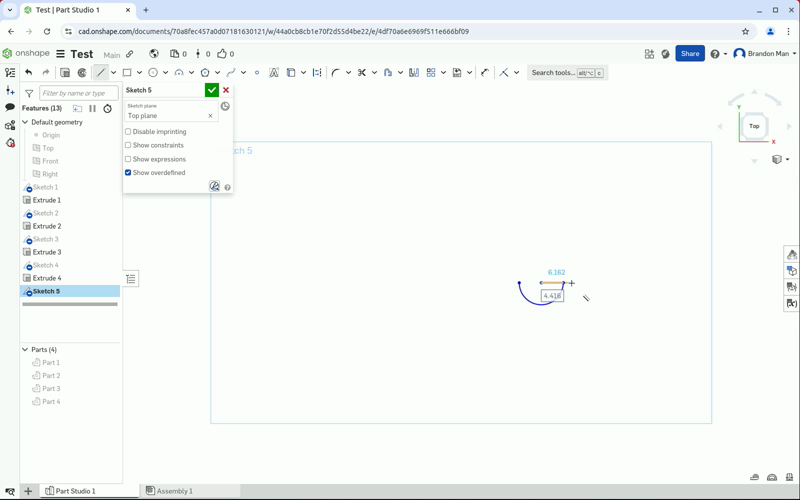
key_down(shift)
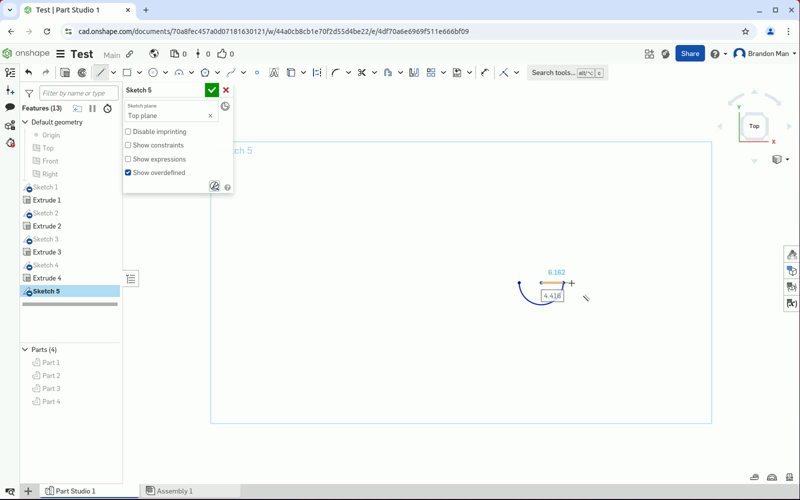
mouse_move(519, 282)
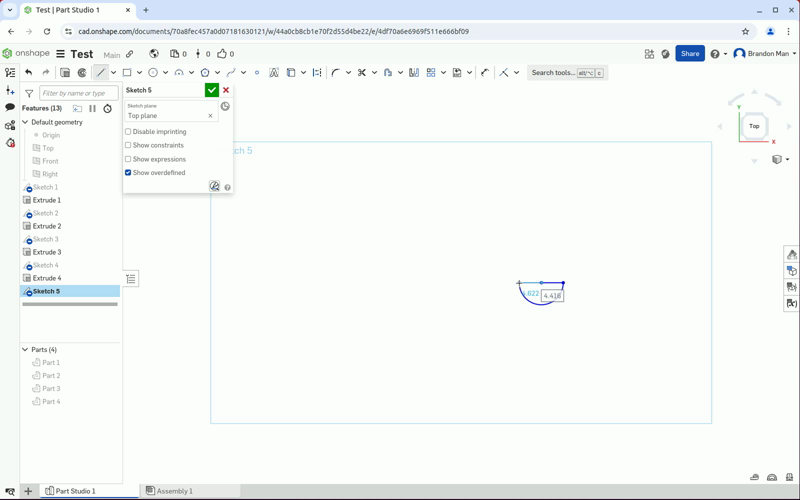
key_up(shift)
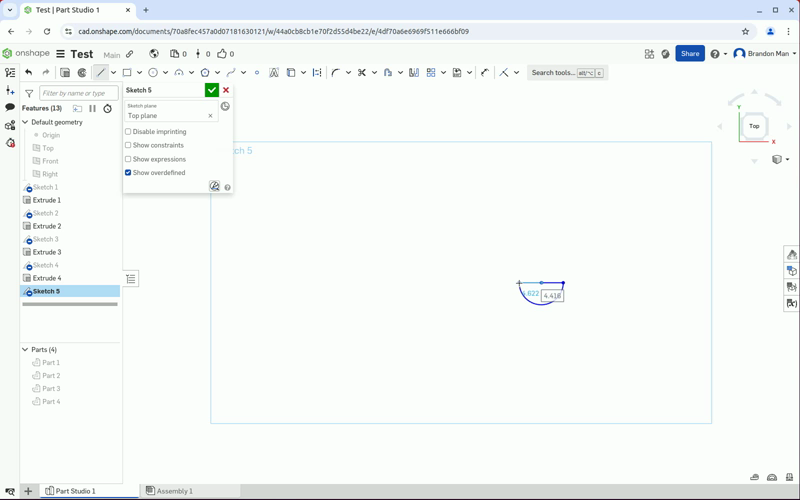
click(519, 282)
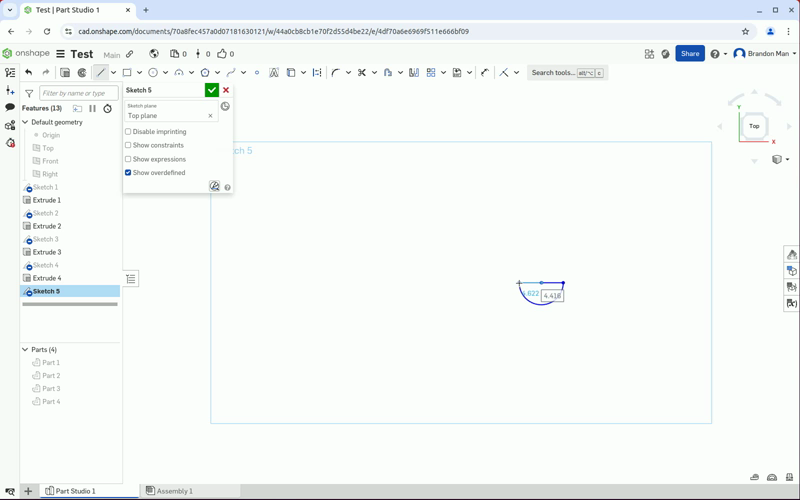
key(esc)
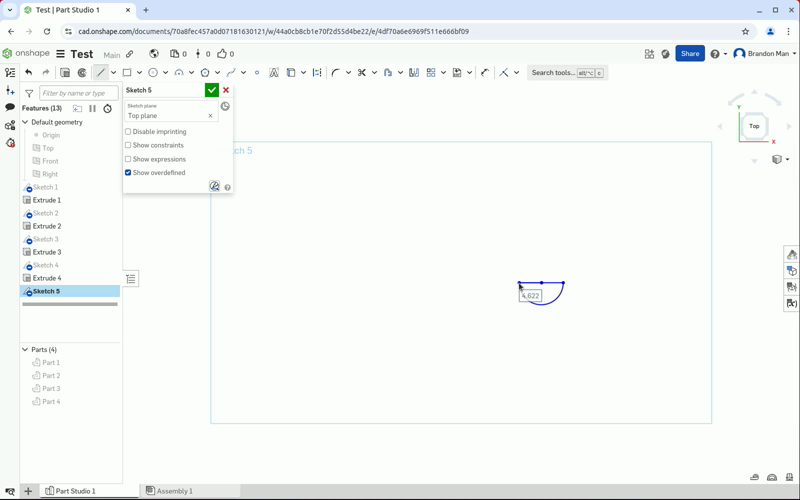
mouse_move(561, 289)
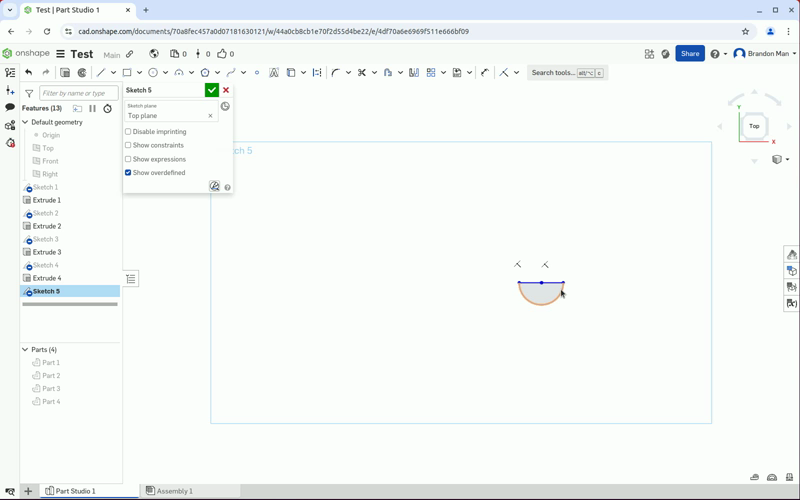
scroll(6)
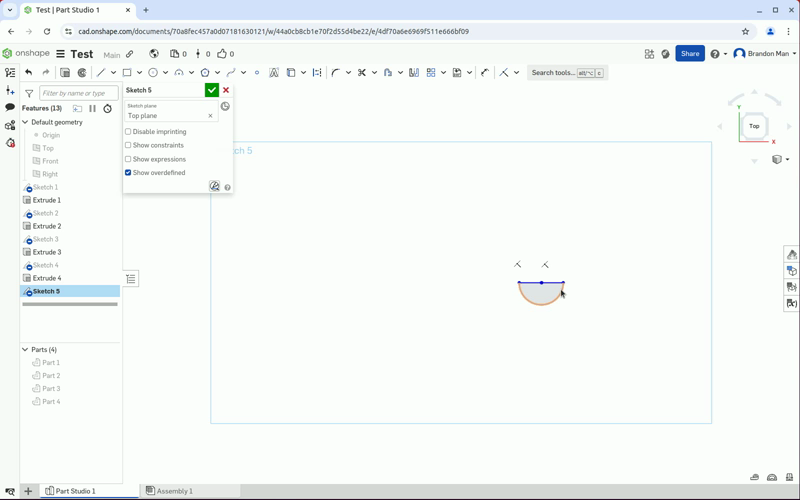
scroll(6)
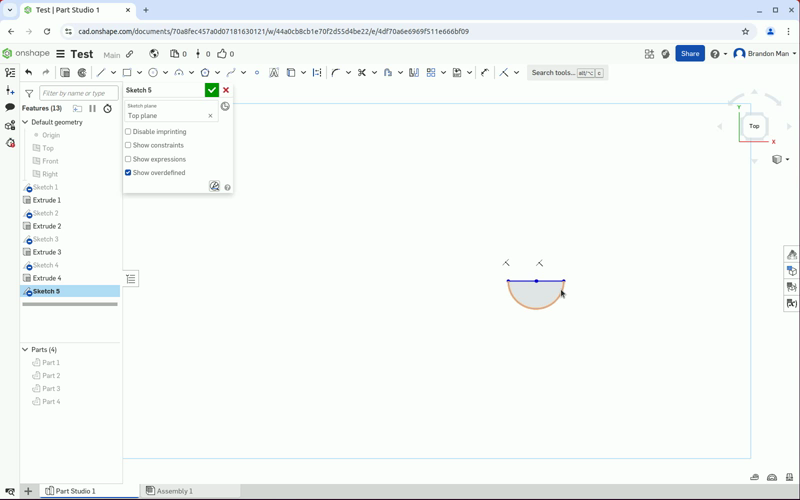
scroll(6)
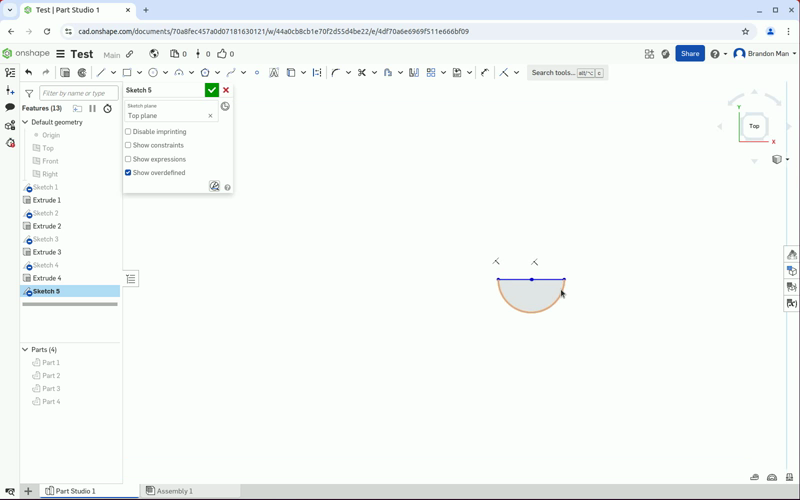
scroll(6)
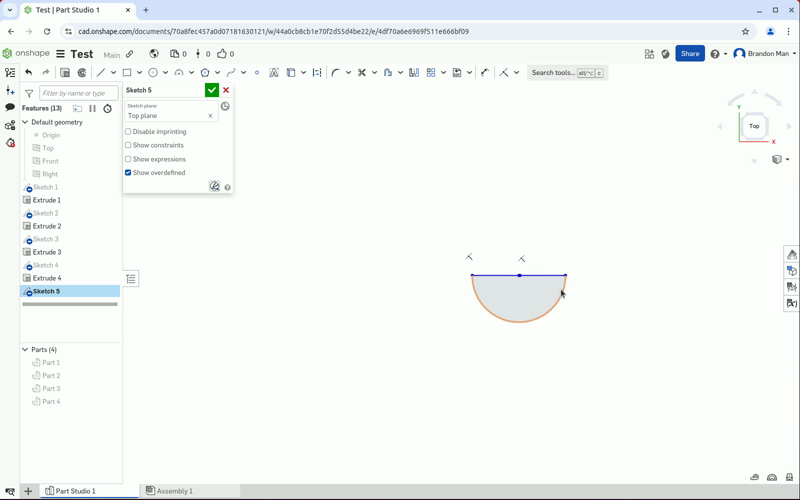
scroll(6)
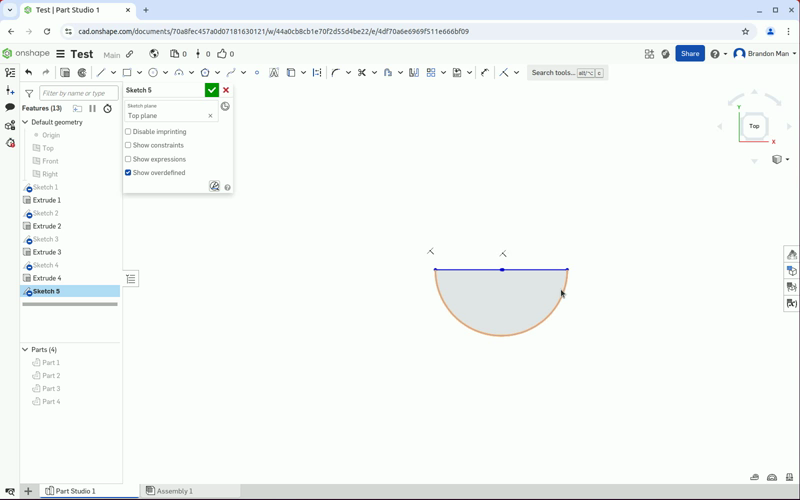
scroll(6)
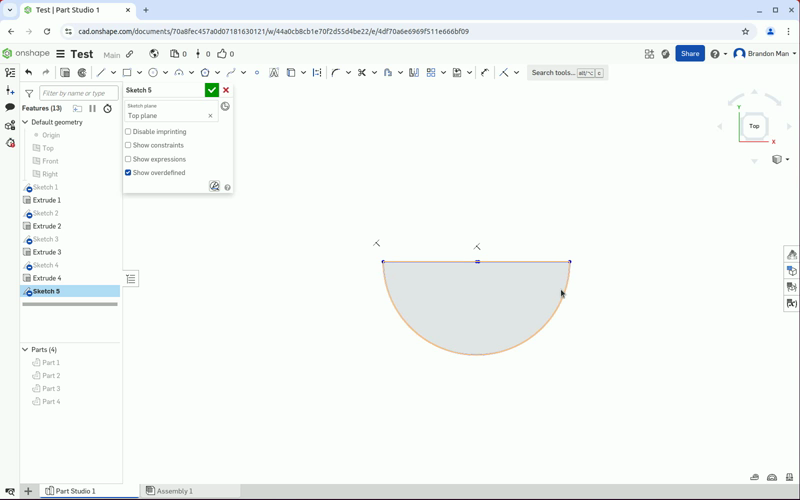
scroll(6)
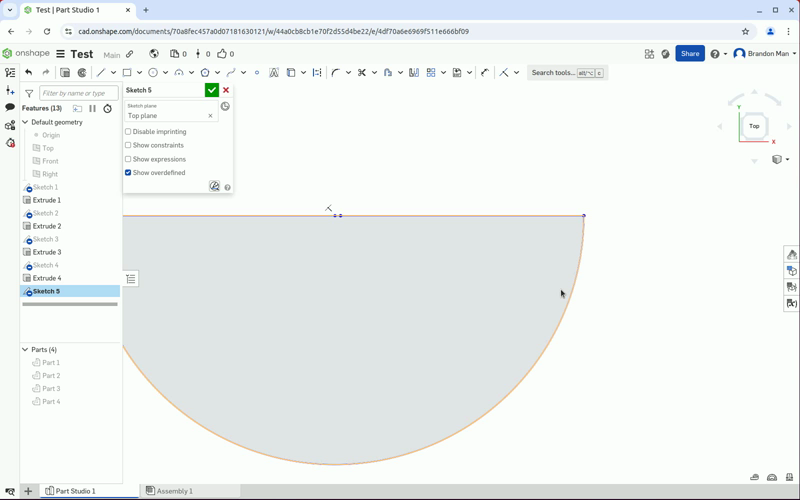
click(561, 289)
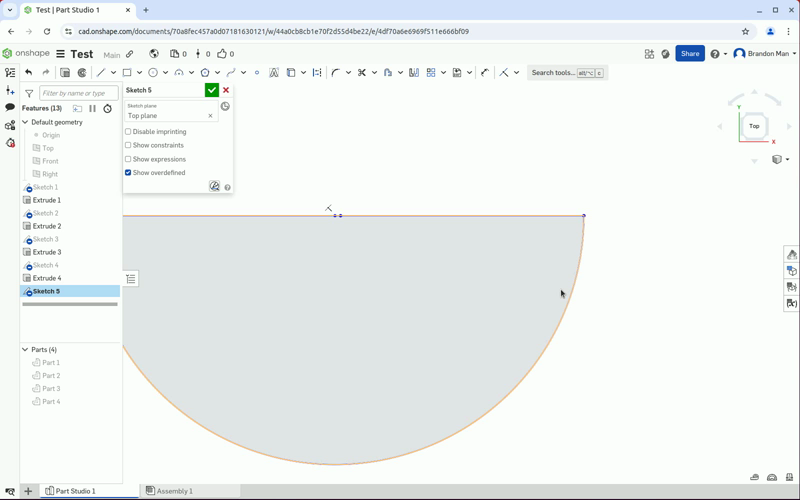
scroll(-6)
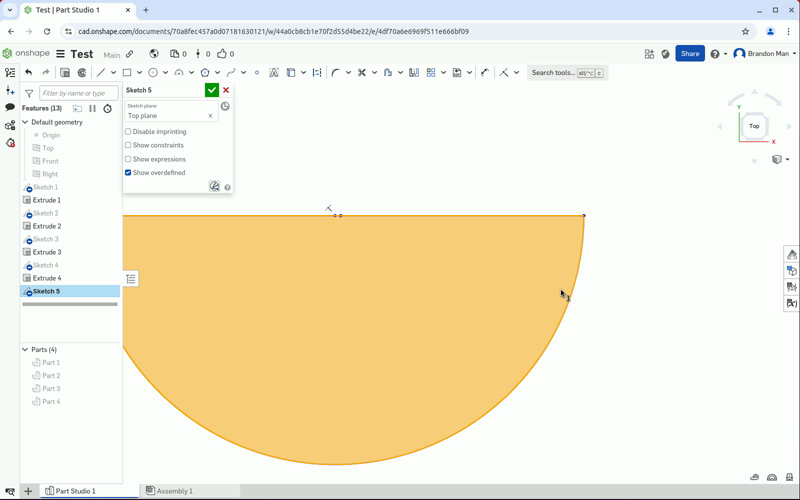
scroll(-6)
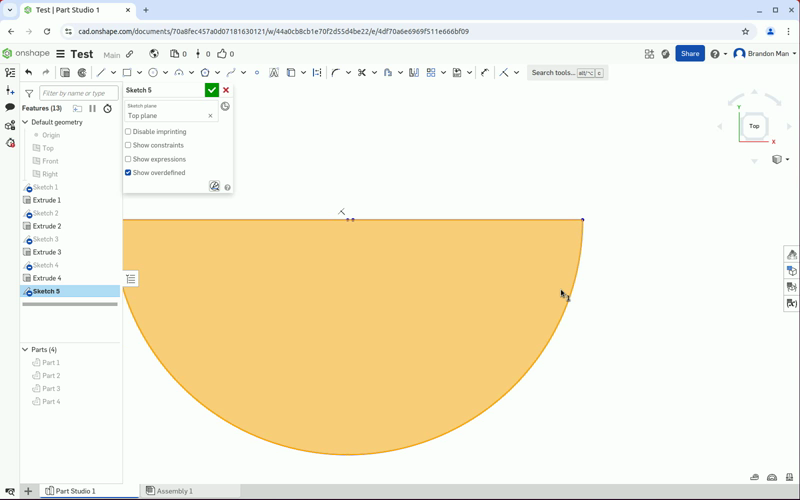
scroll(-6)
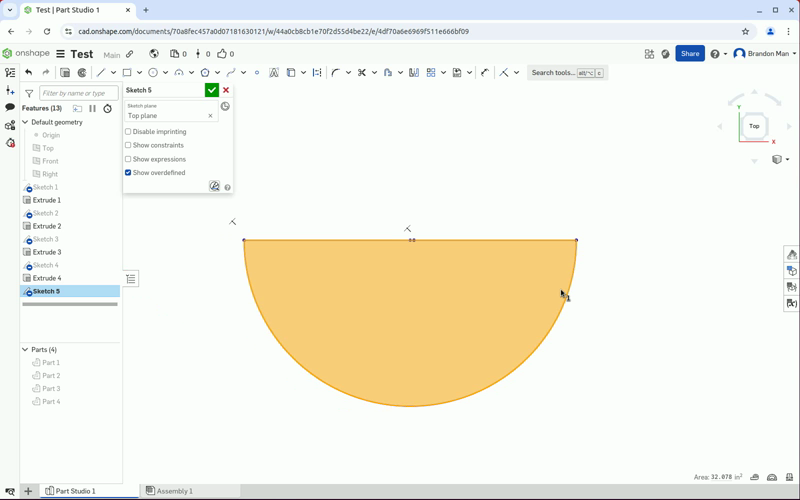
scroll(-6)
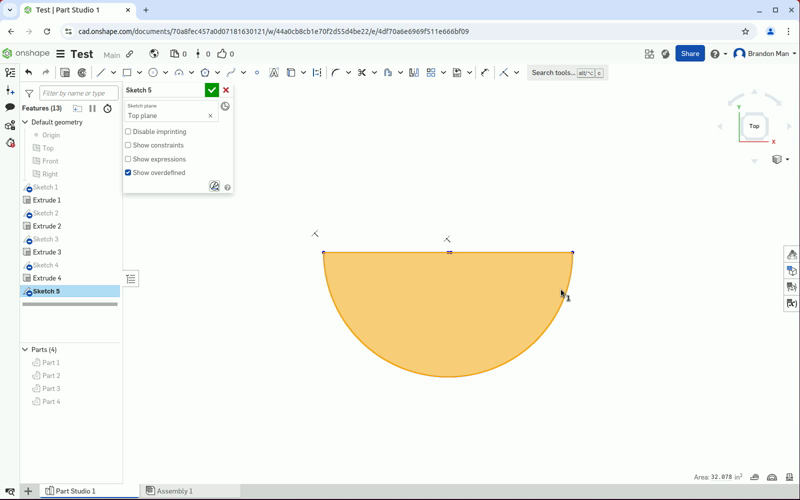
scroll(-6)
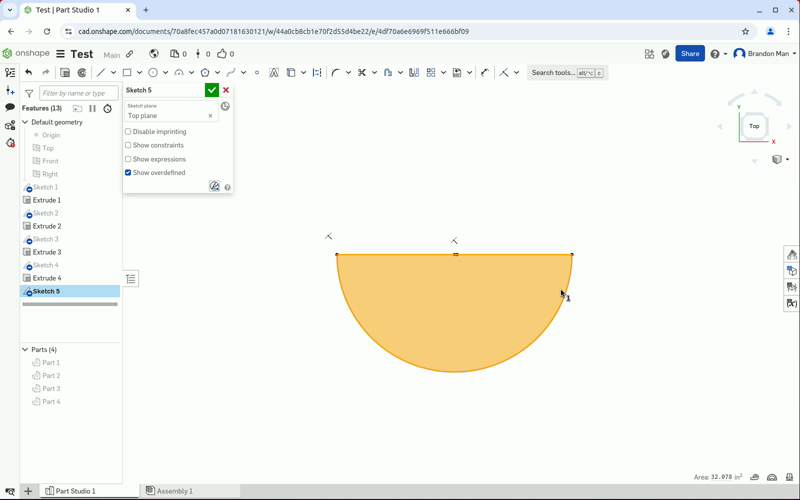
scroll(-6)
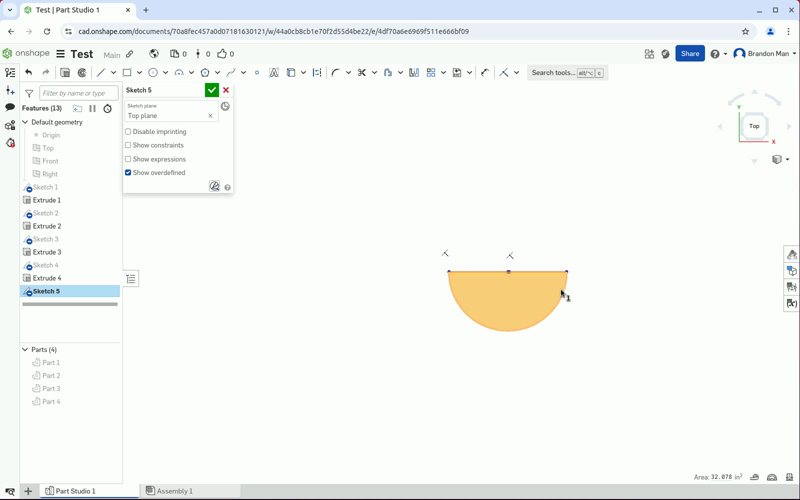
scroll(-6)
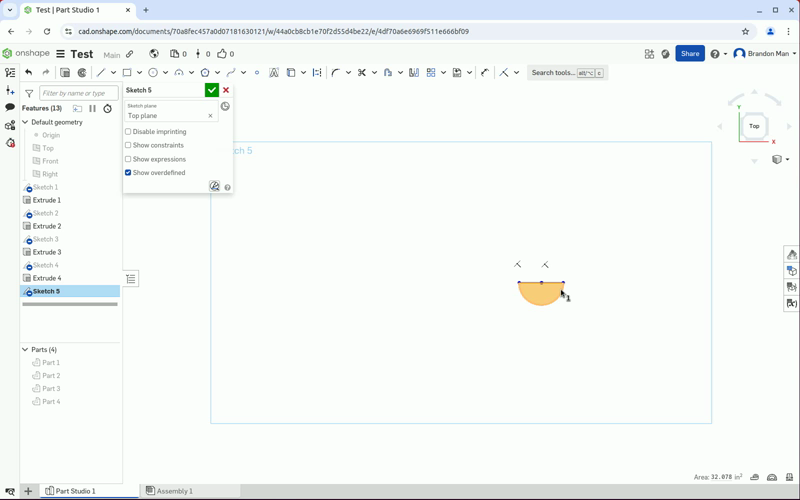
mouse_move(73, 352)
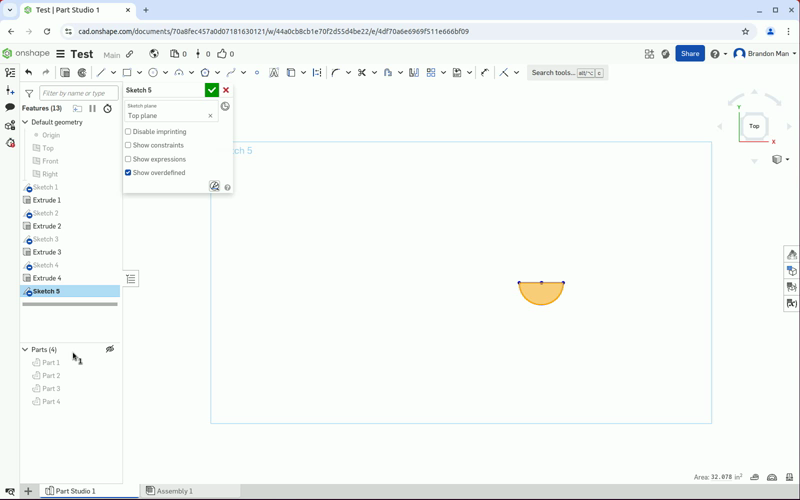
key(shift+y)
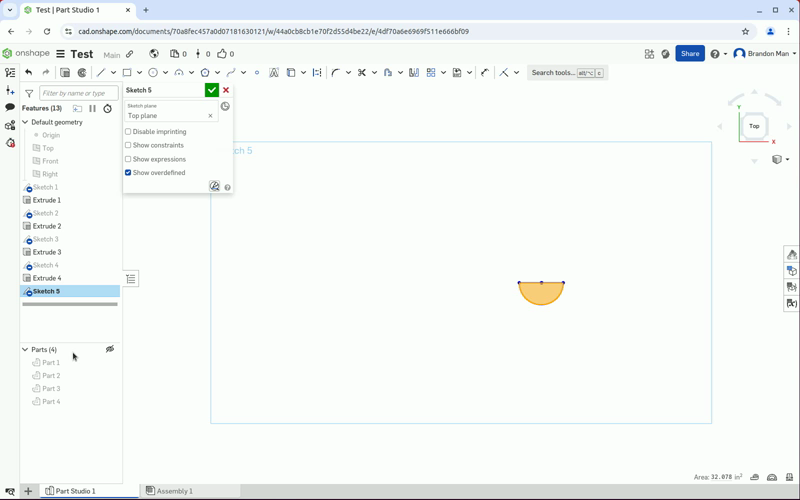
key(shift+e)
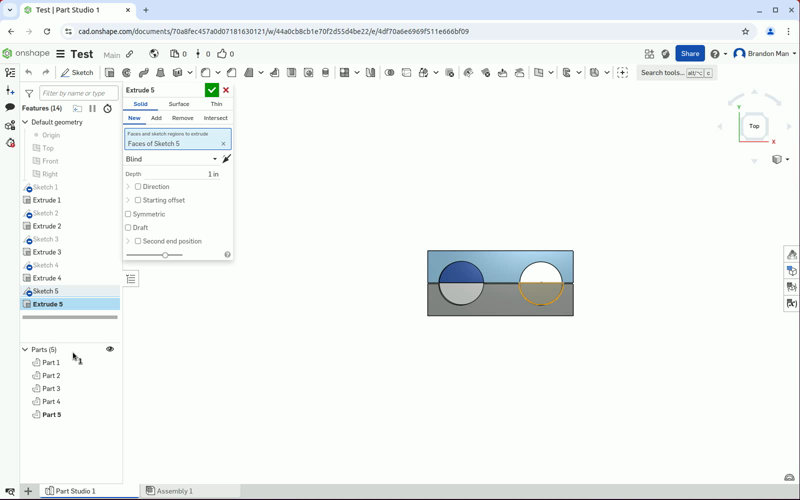
mouse_move(143, 106)
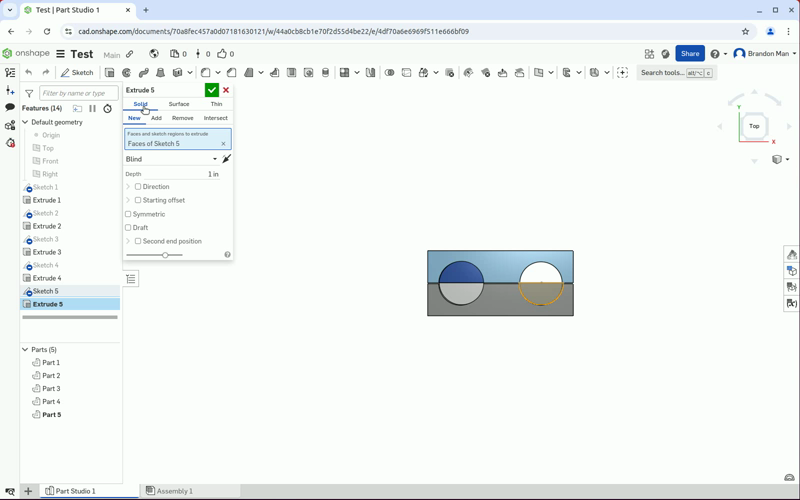
click(143, 106)
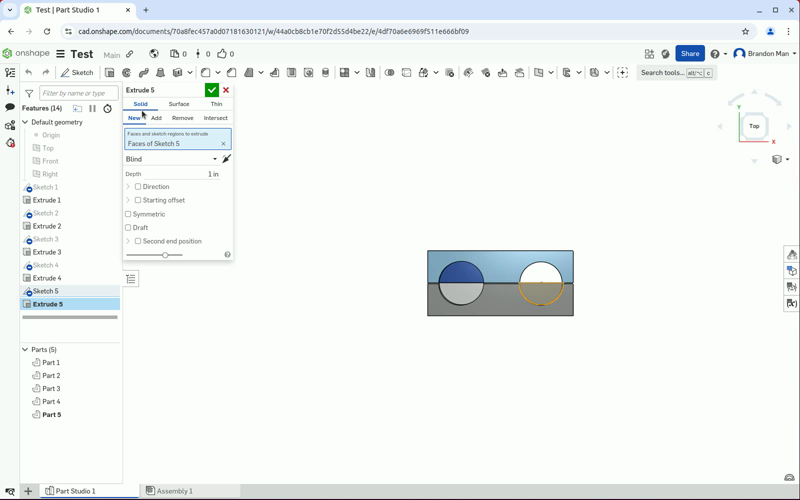
mouse_move(137, 120)
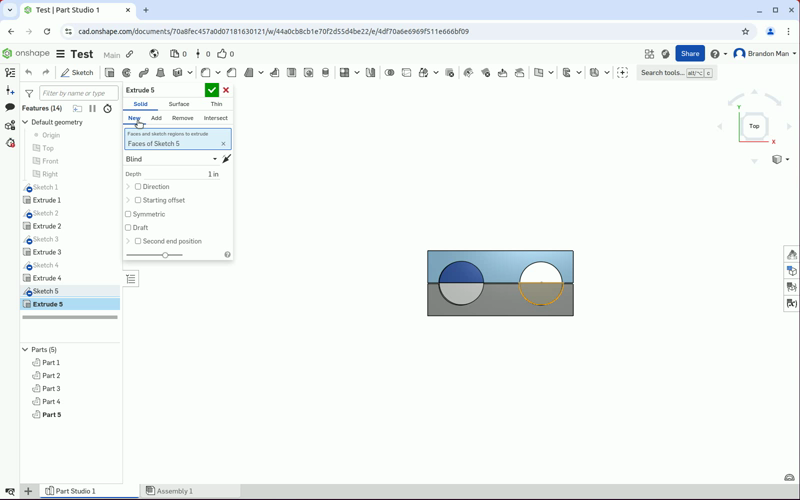
click(137, 120)
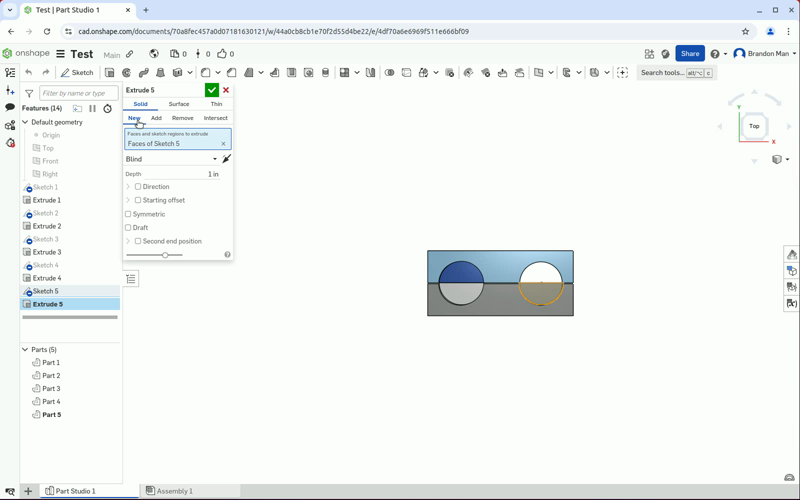
key(tab, 4)
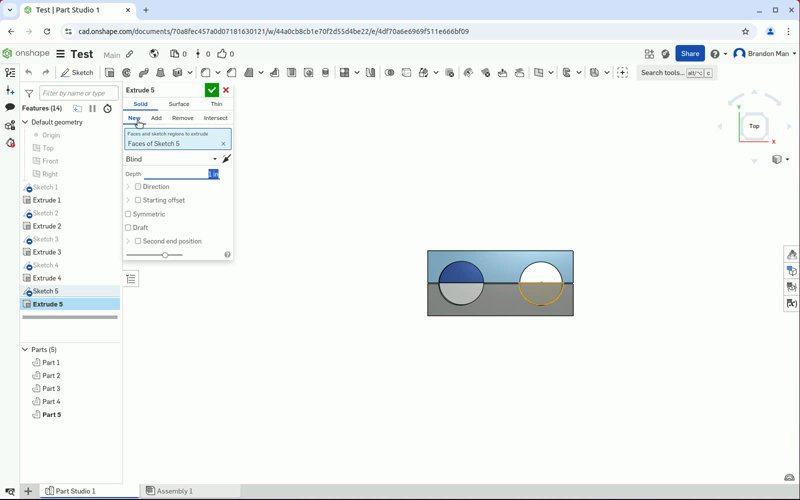
text(13.239)
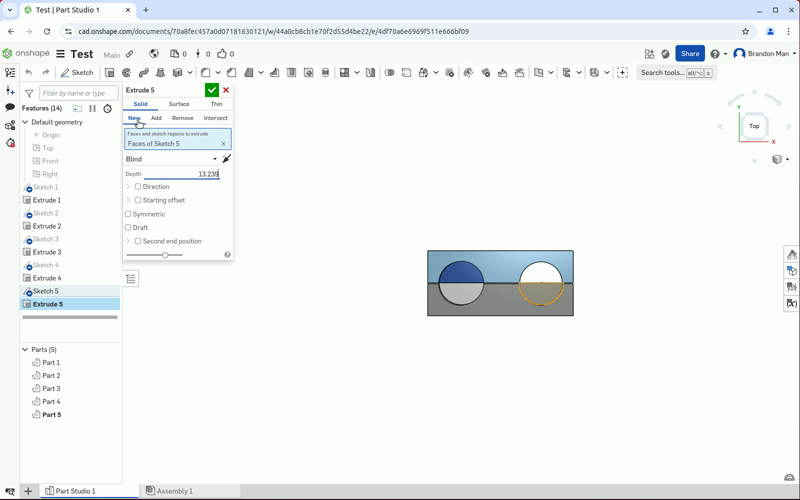
key(enter)
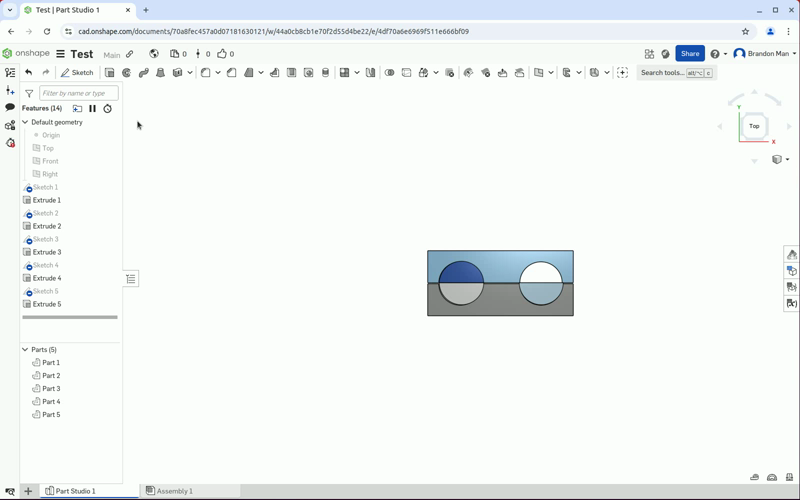
key(shift+h)
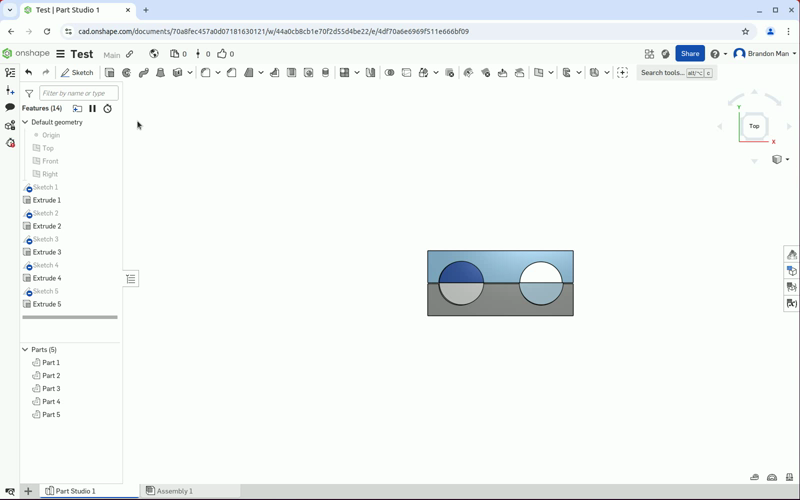
key(shift+h)
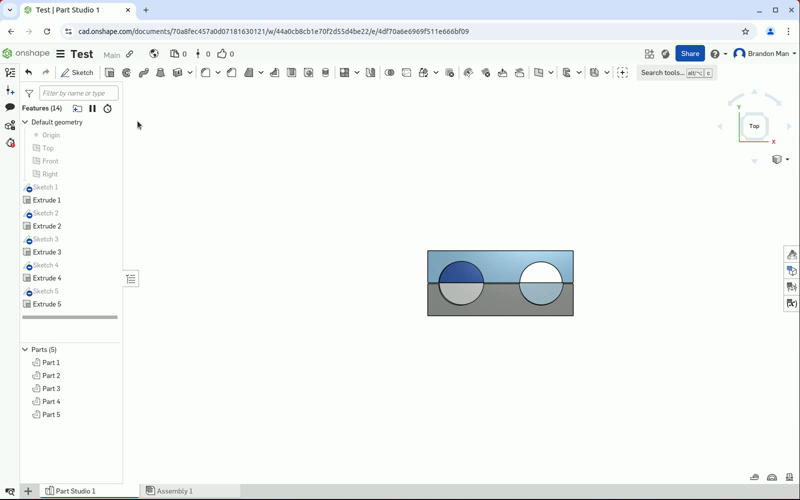
mouse_move(73, 189)
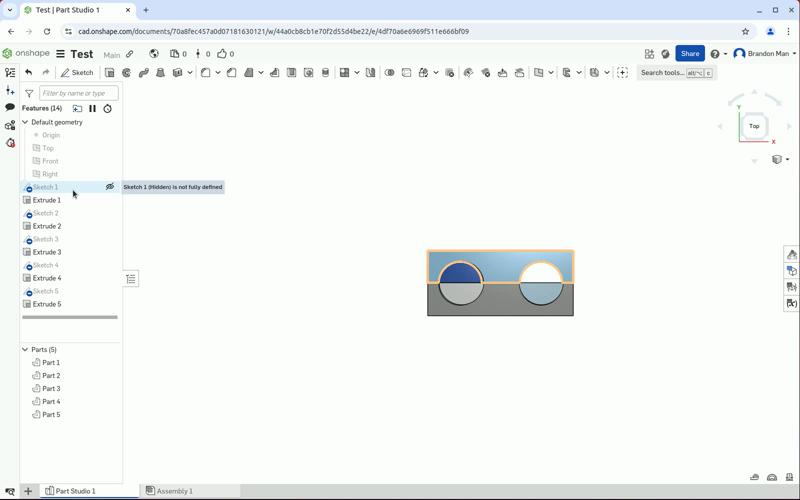
click(73, 189)
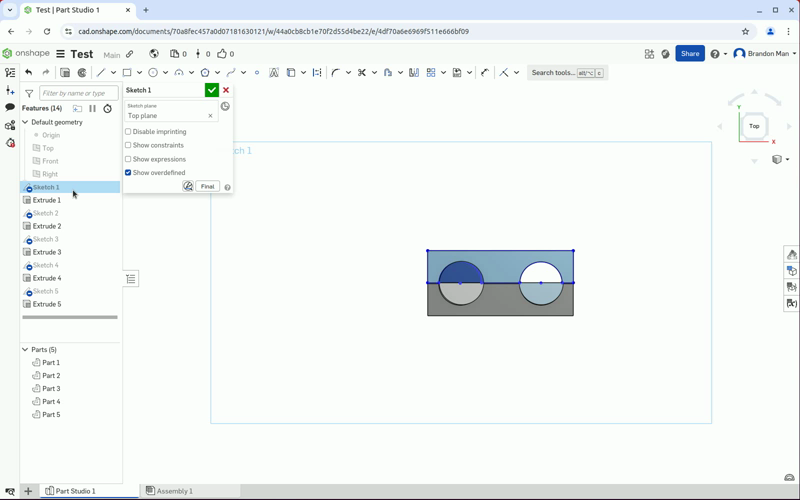
mouse_move(229, 92)
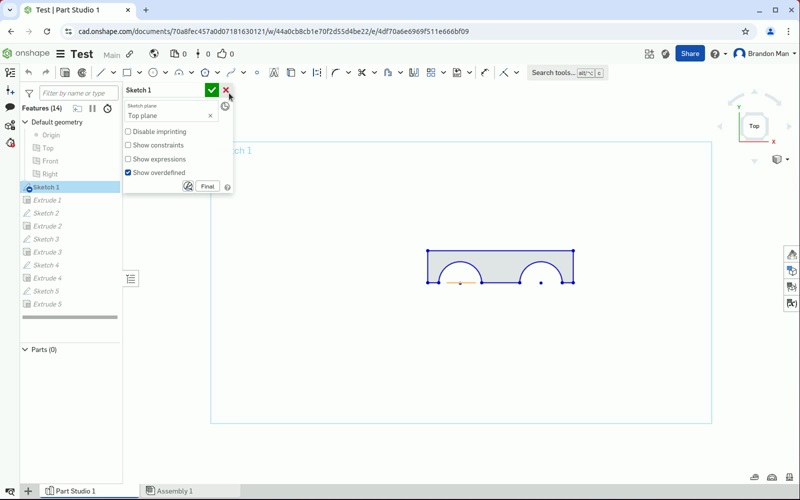
click(229, 92)
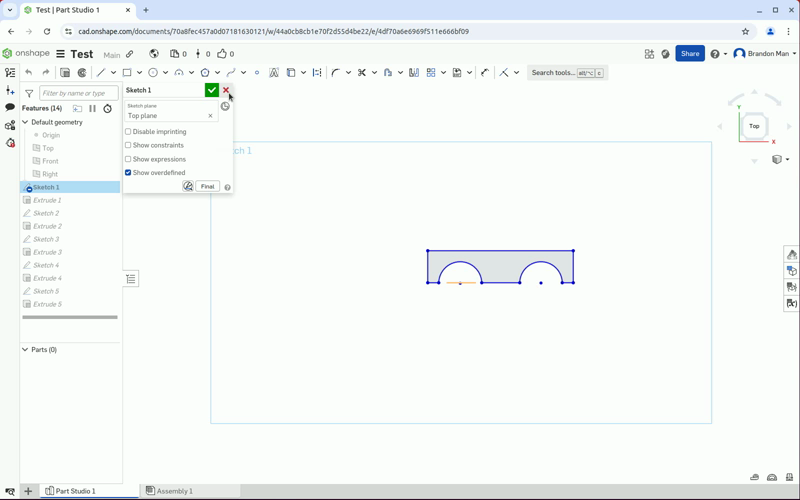
key(shift+s)
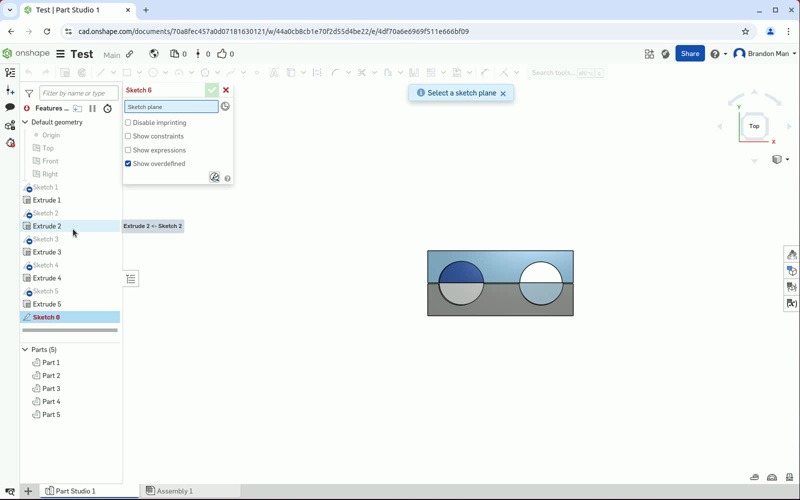
scroll(3)
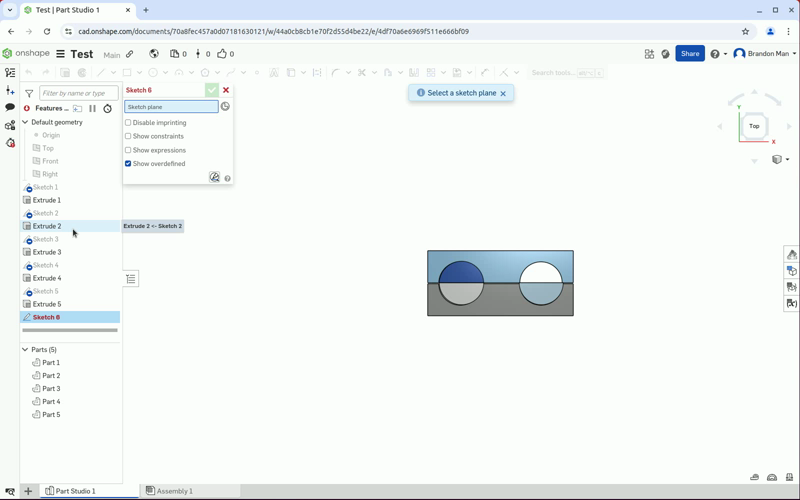
mouse_move(73, 150)
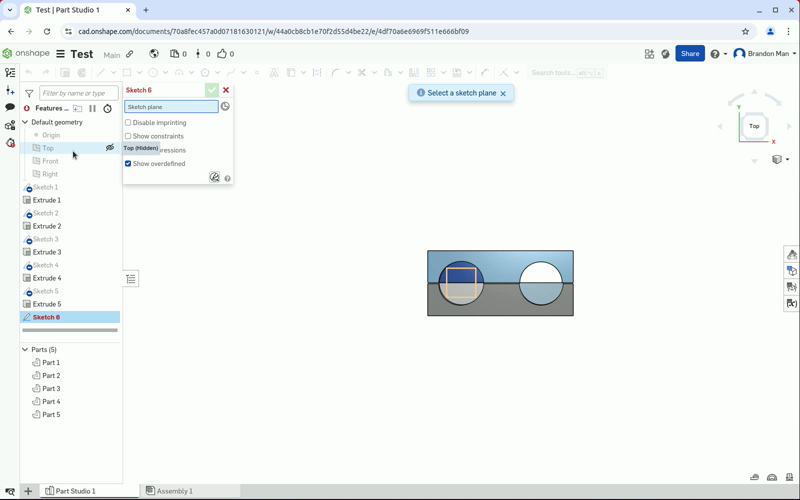
click(73, 150)
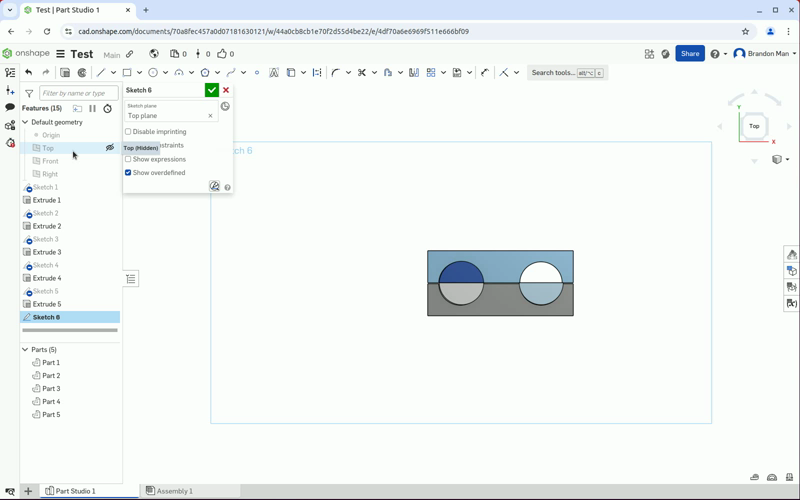
mouse_move(73, 352)
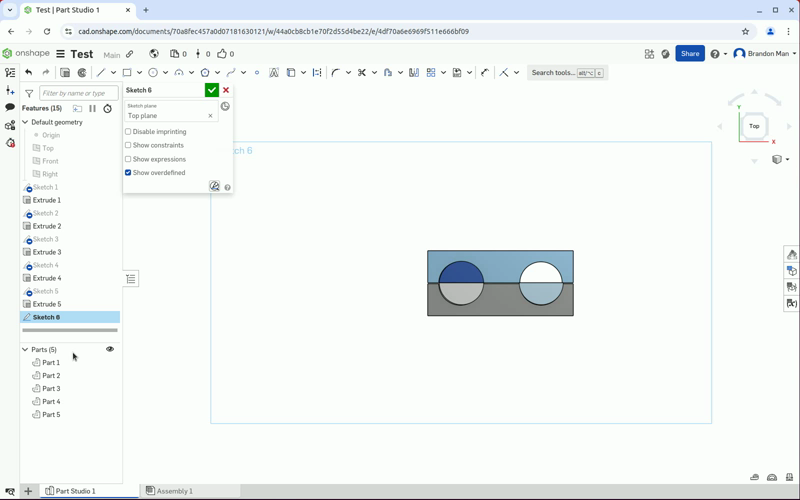
key(y)
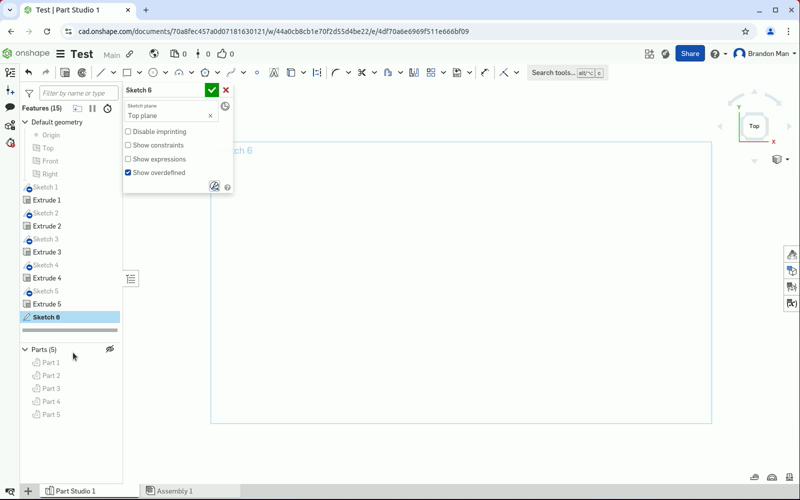
key(l)
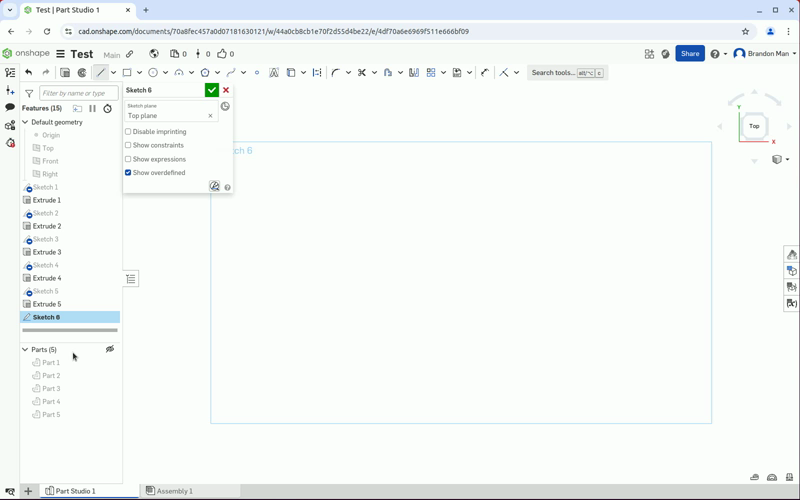
key_down(shift)
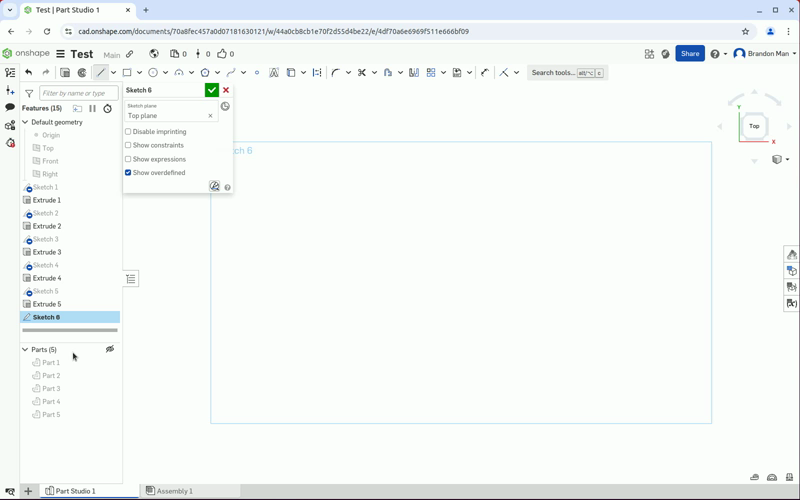
mouse_move(519, 282)
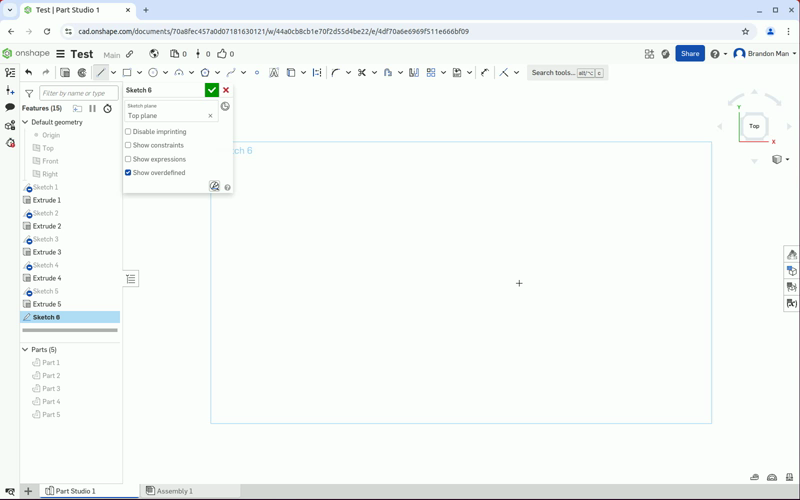
click(519, 282)
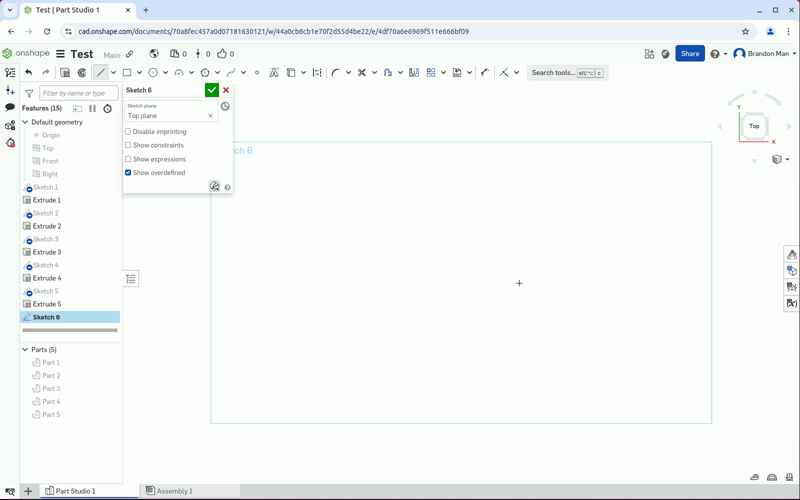
key_up(shift)
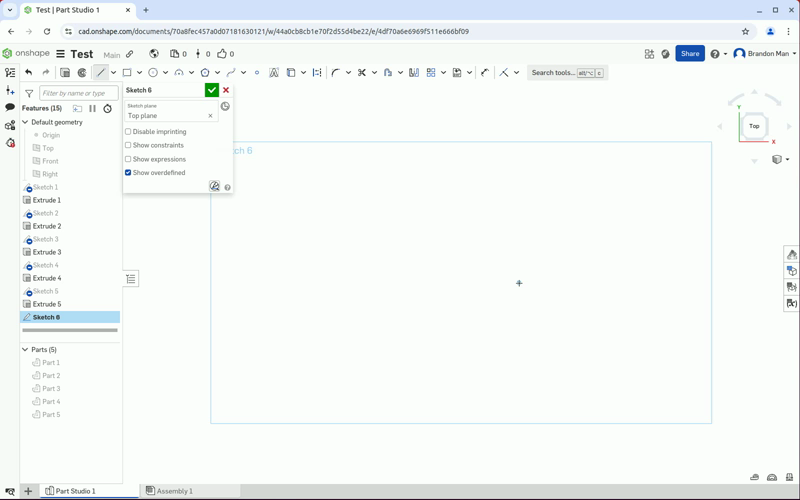
key_down(shift)
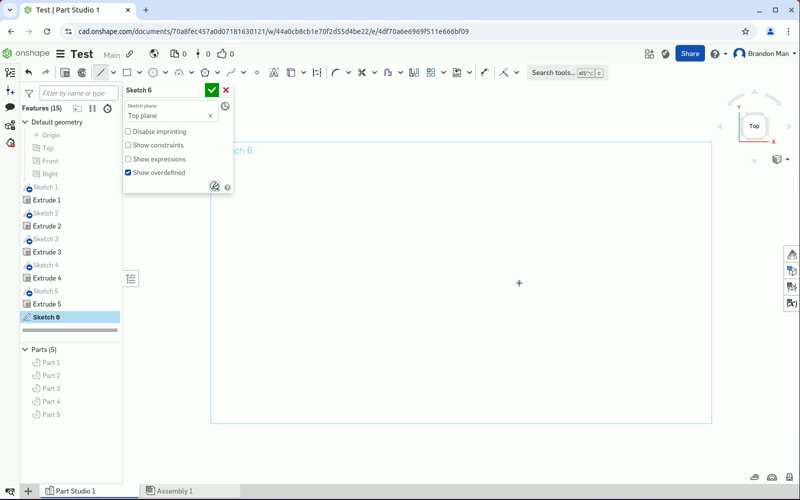
mouse_move(549, 282)
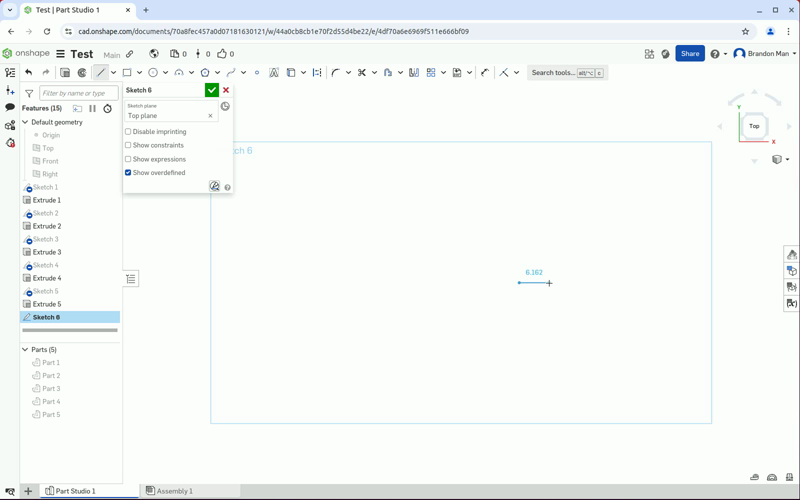
mouse_move(541, 282)
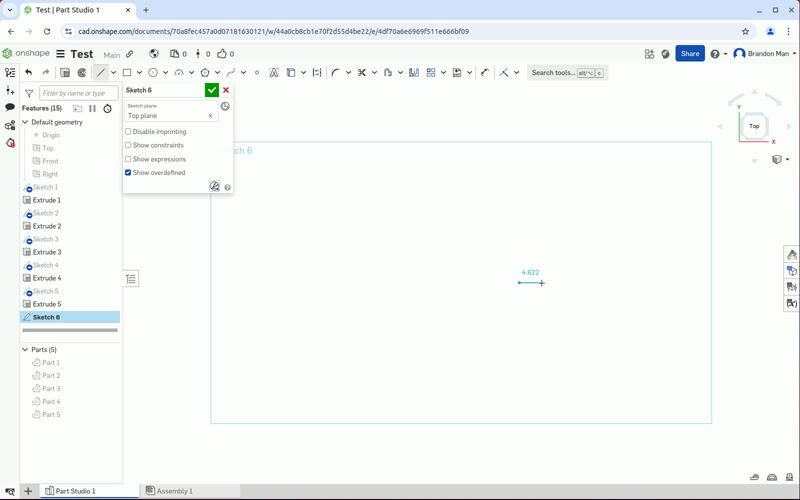
click(541, 282)
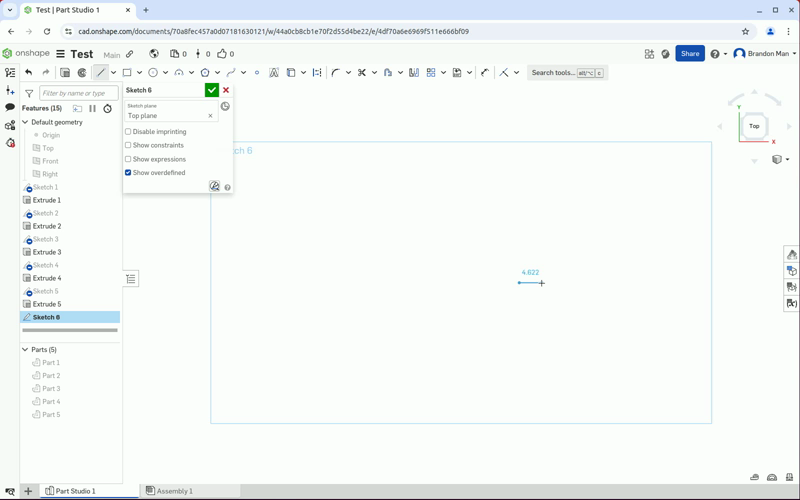
key_up(shift)
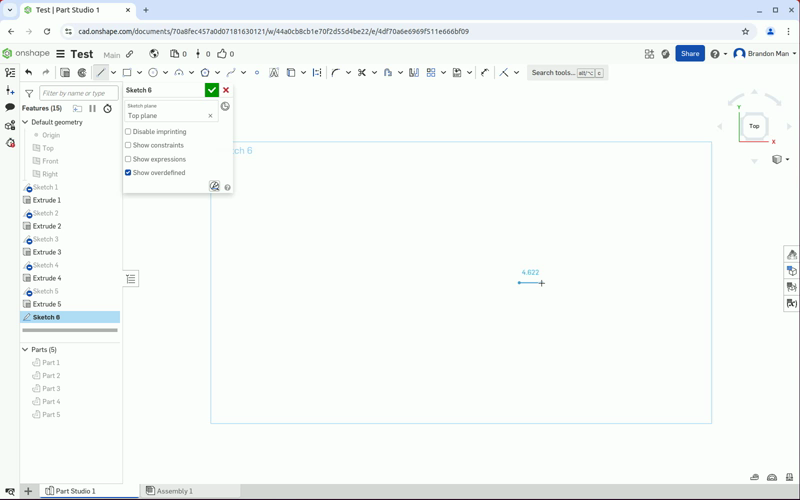
key_down(shift)
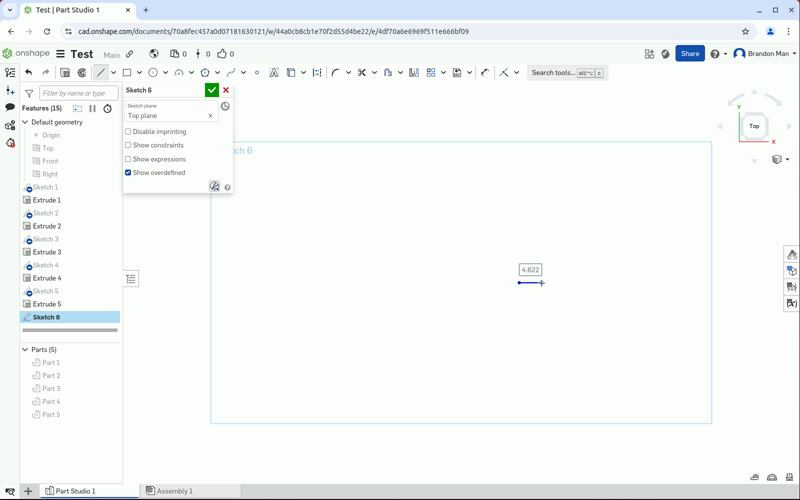
mouse_move(571, 282)
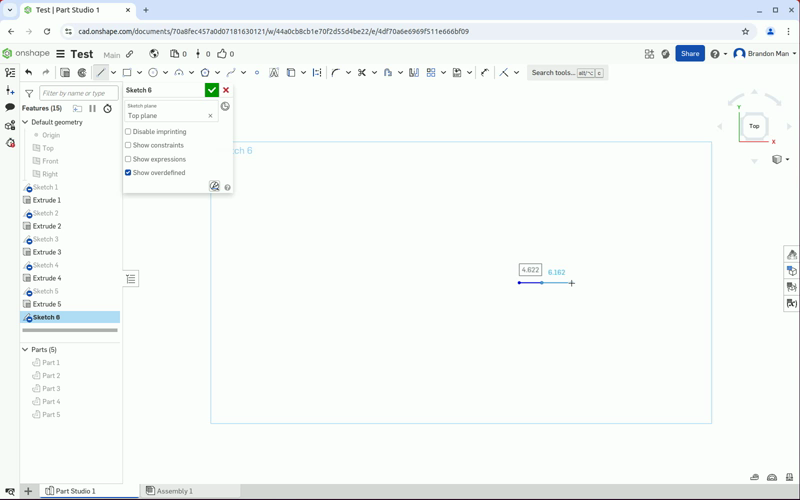
mouse_move(563, 282)
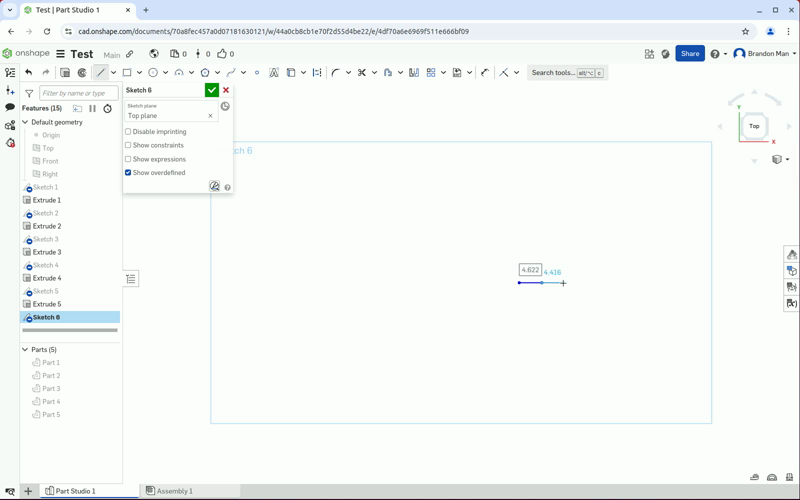
click(563, 282)
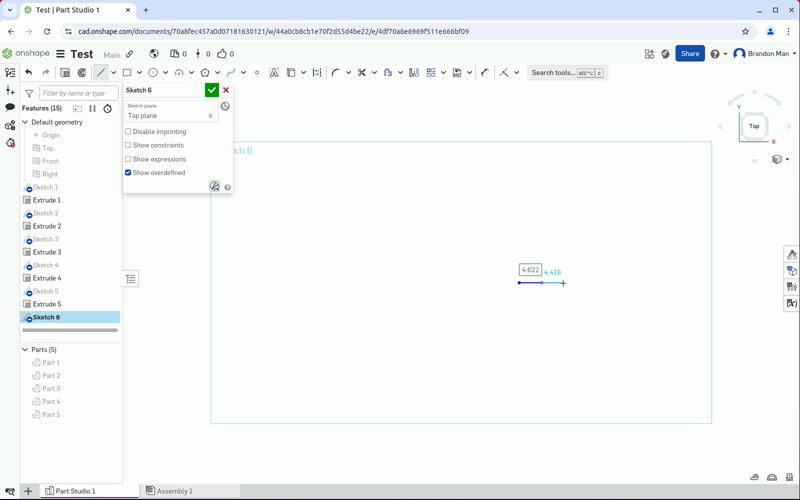
key_up(shift)
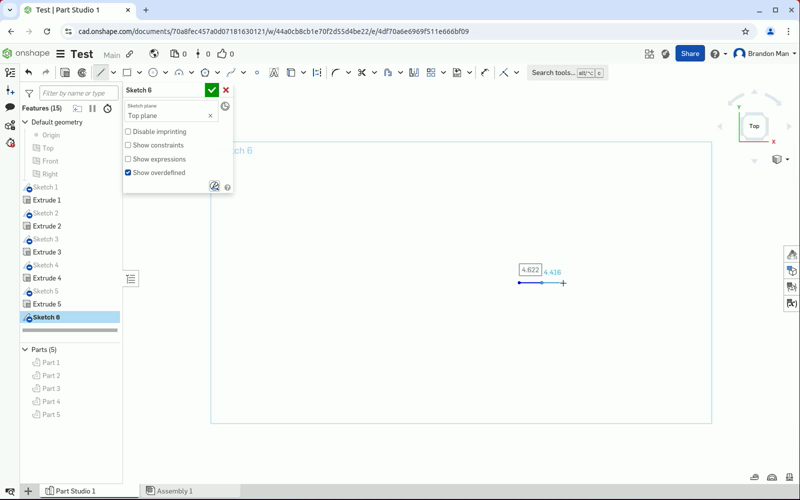
key(esc)
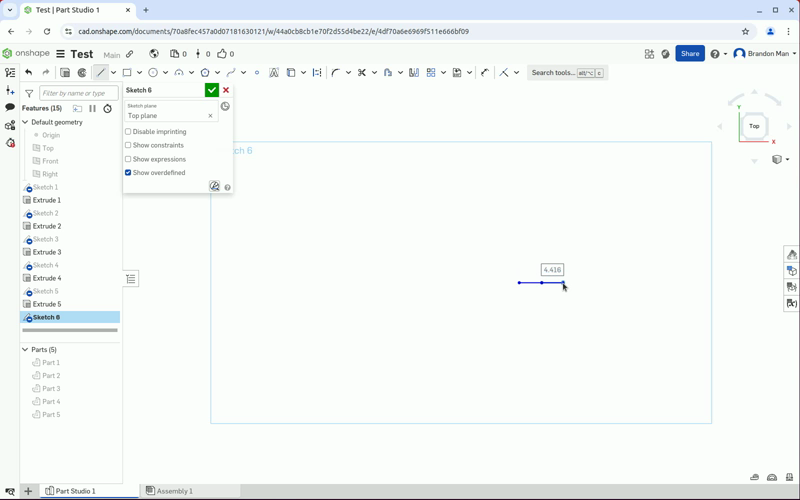
key(a)
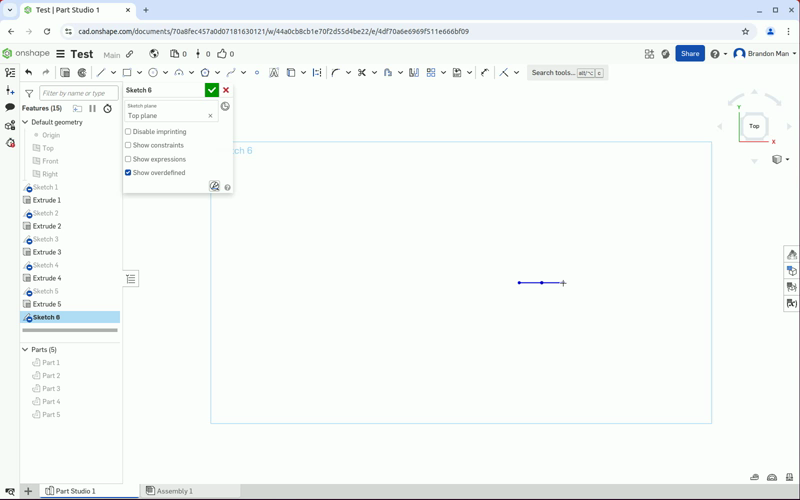
mouse_move(563, 282)
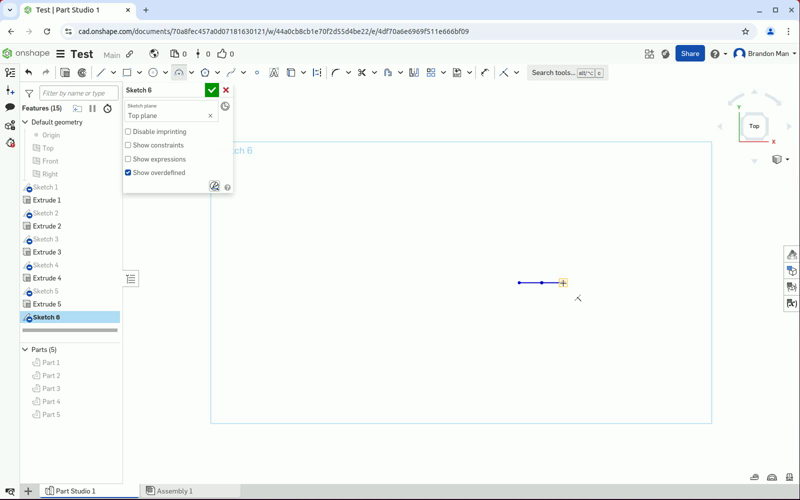
click(563, 282)
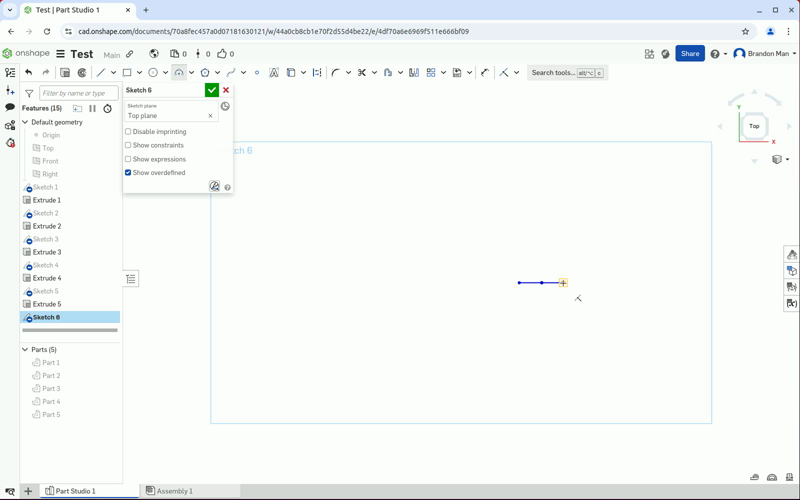
mouse_move(519, 282)
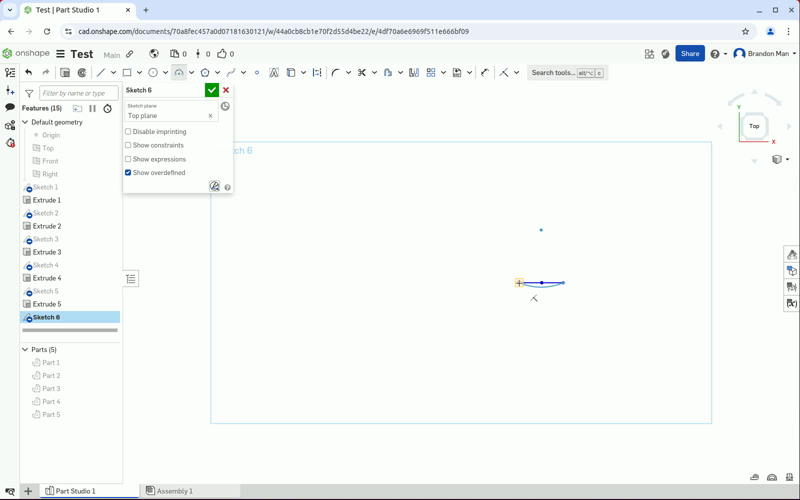
click(519, 282)
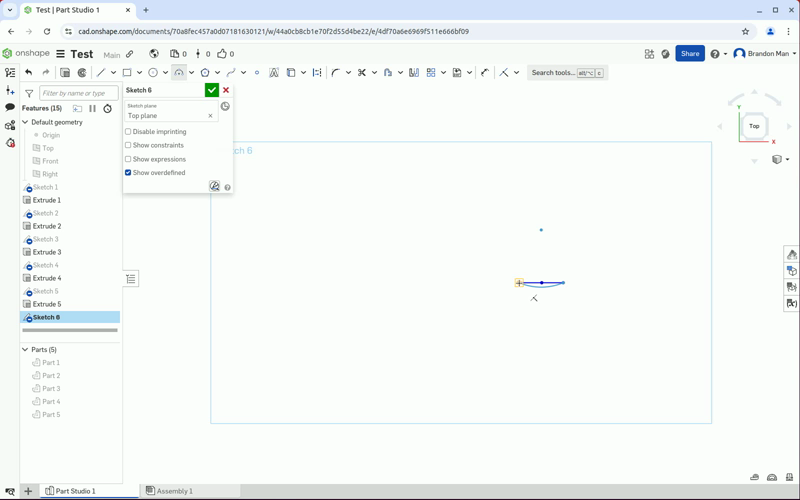
key_down(shift)
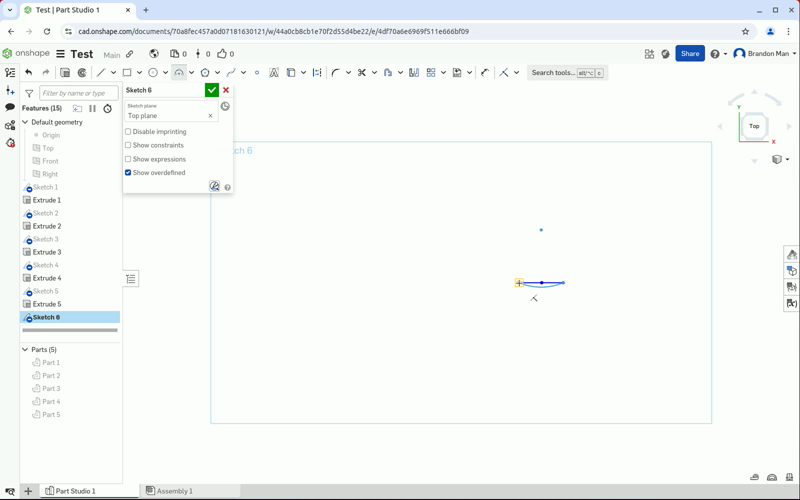
mouse_move(541, 261)
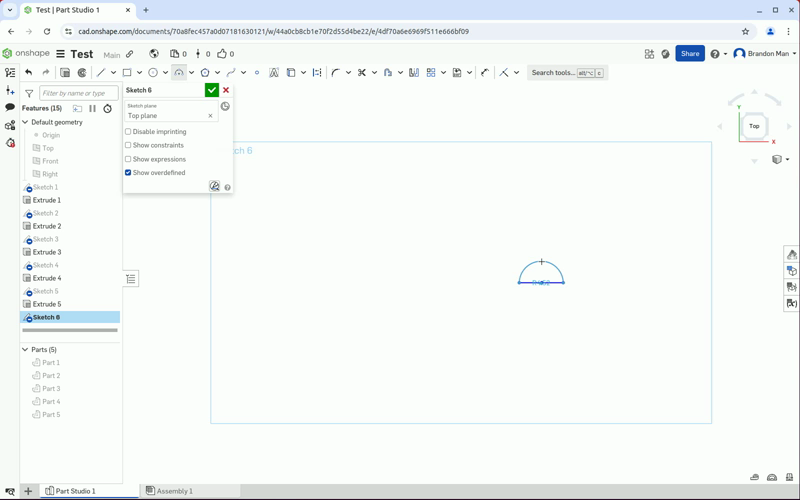
click(541, 261)
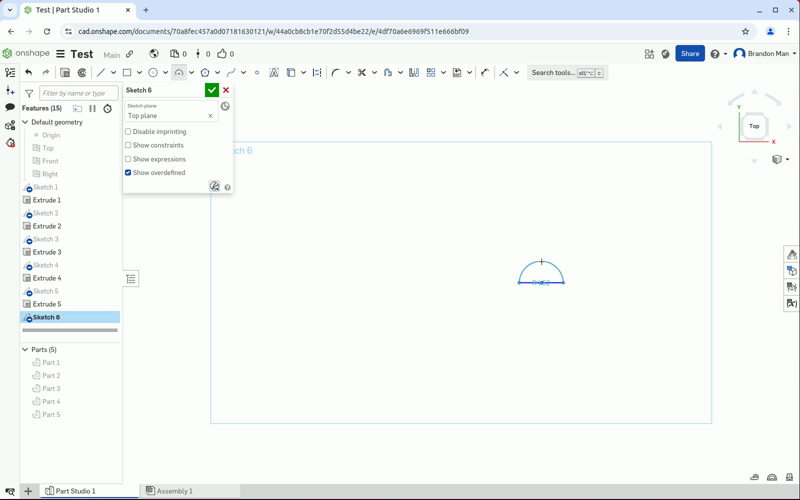
key_up(shift)
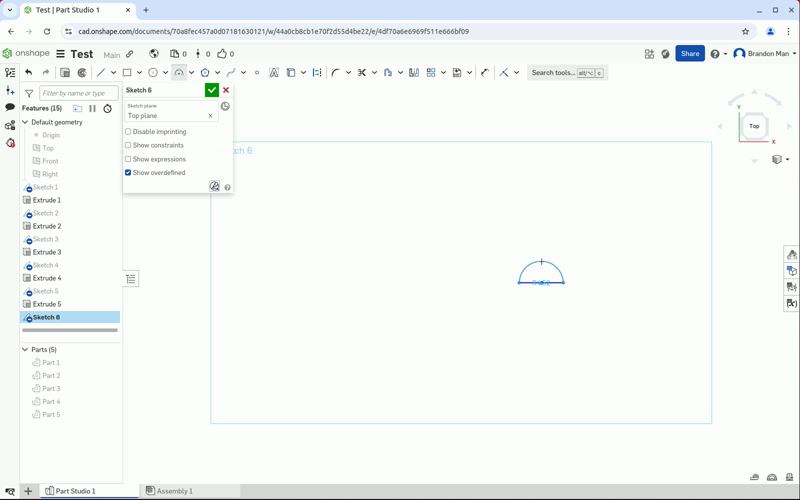
key(esc)
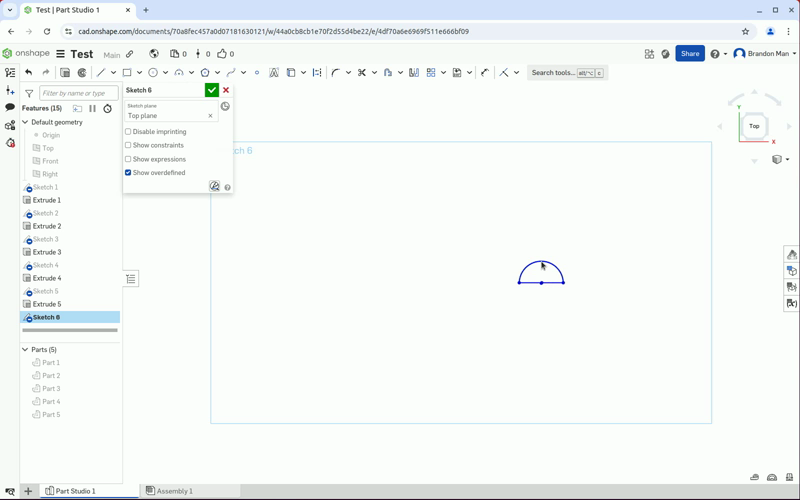
mouse_move(538, 279)
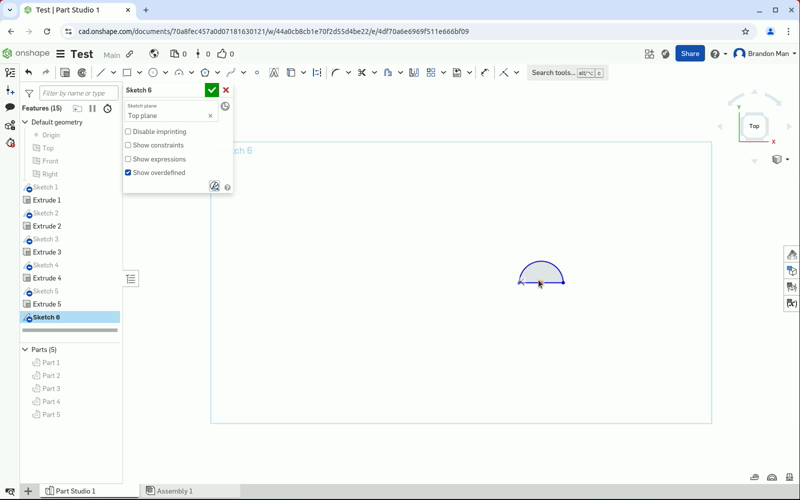
scroll(6)
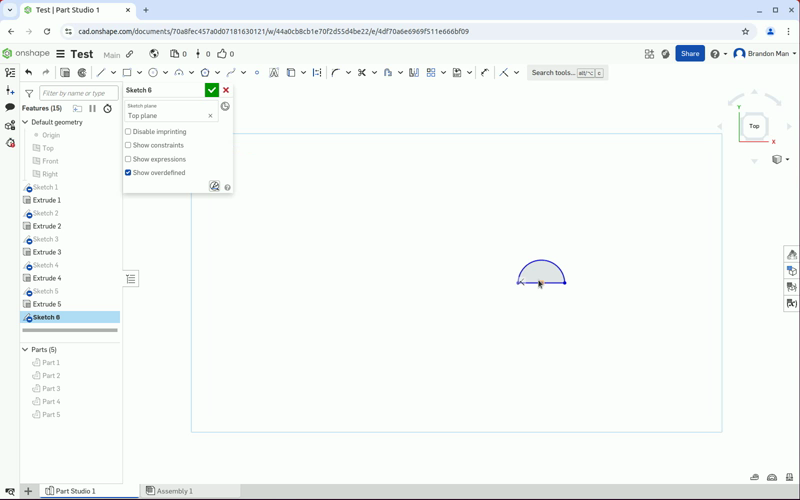
scroll(6)
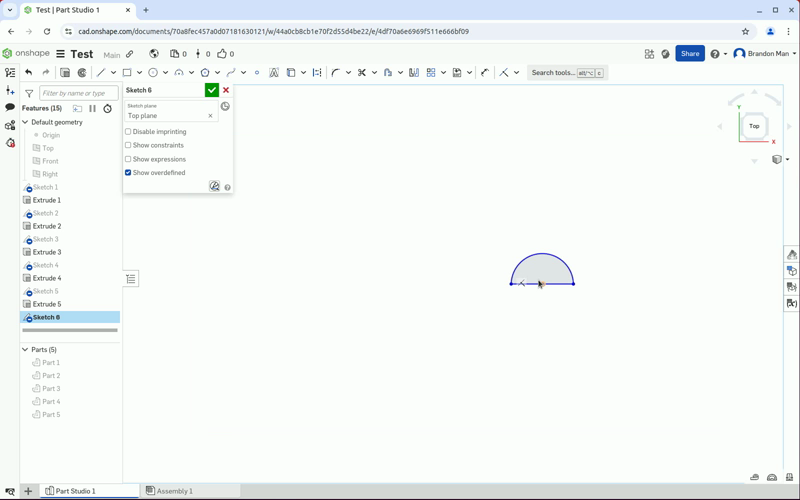
scroll(6)
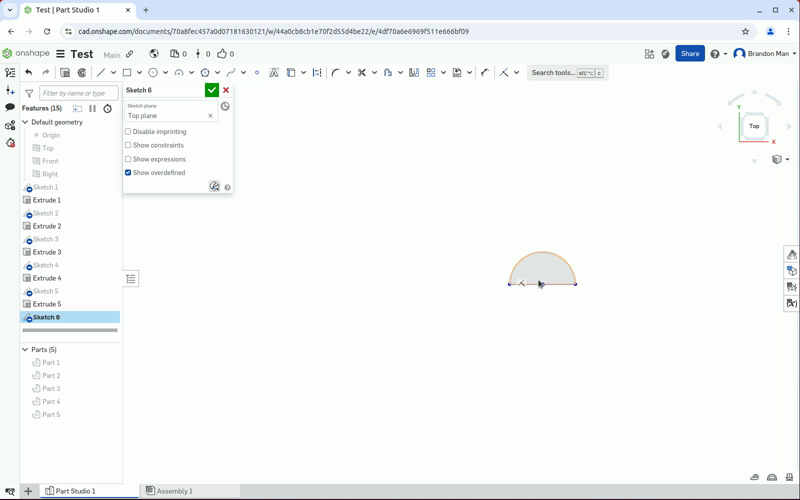
scroll(6)
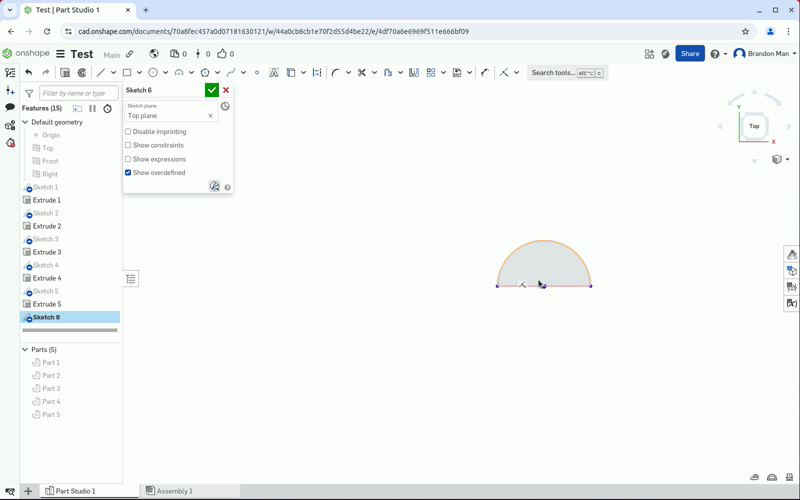
scroll(6)
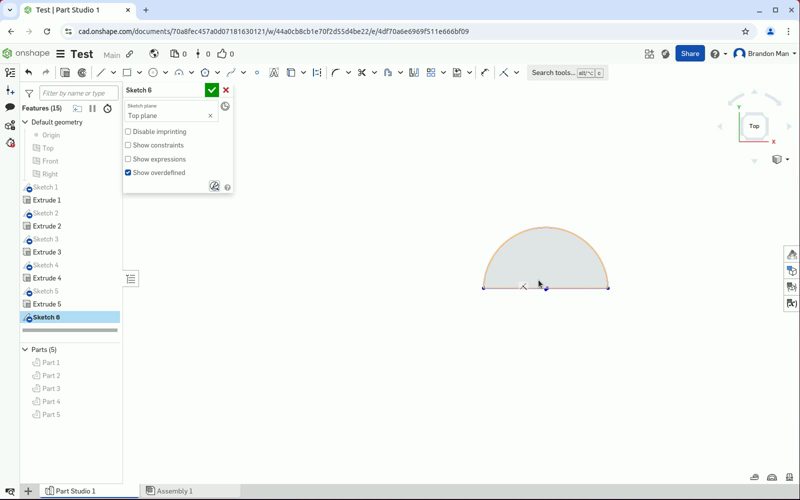
scroll(6)
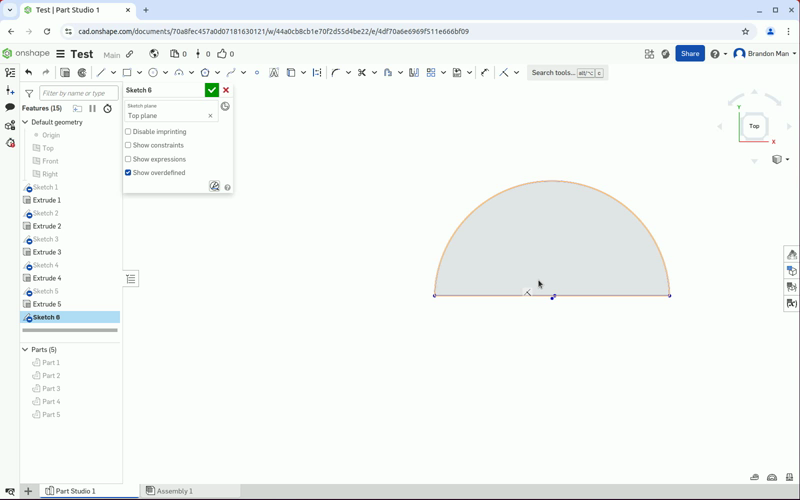
scroll(6)
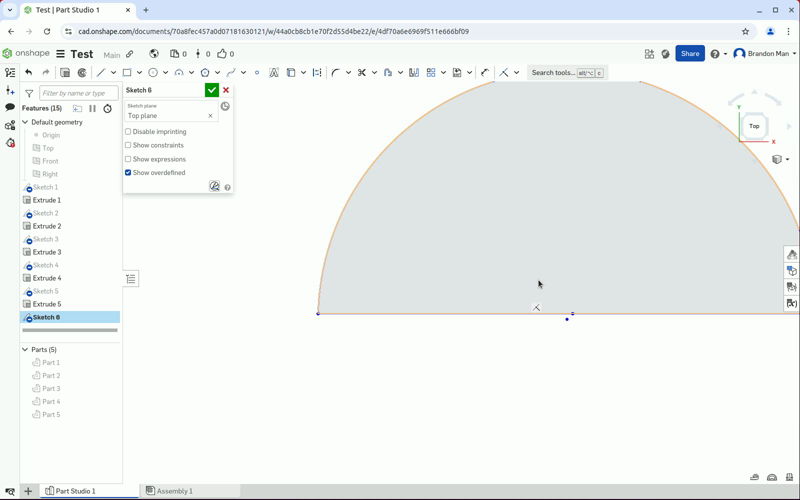
click(538, 279)
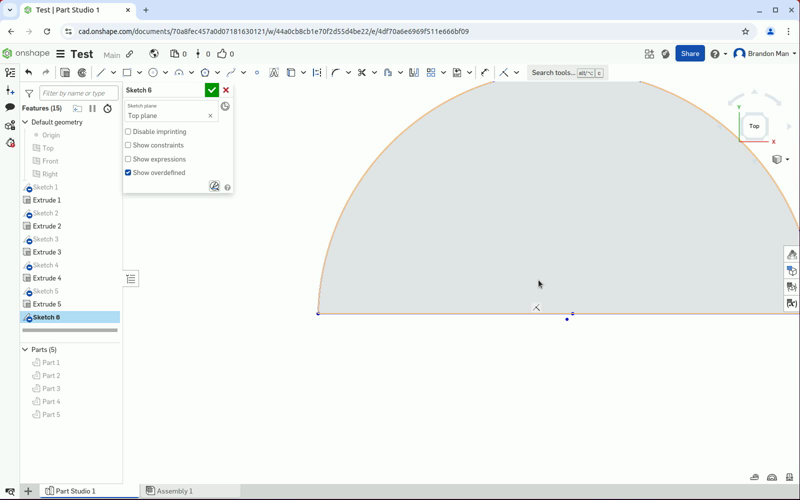
scroll(-6)
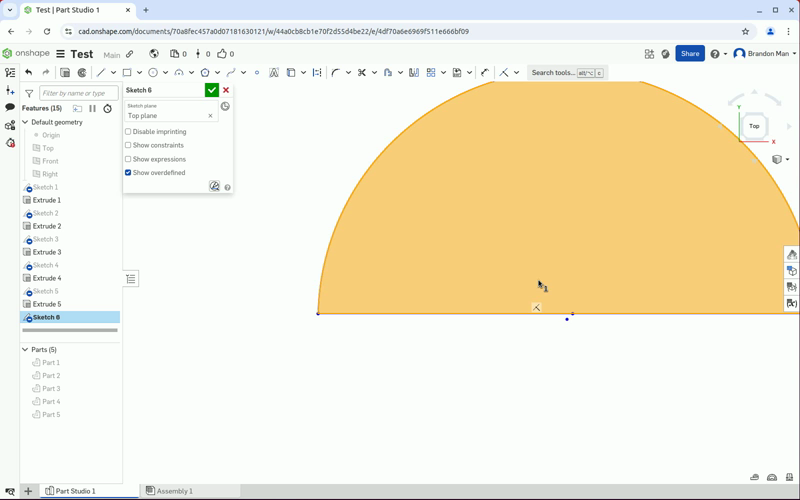
scroll(-6)
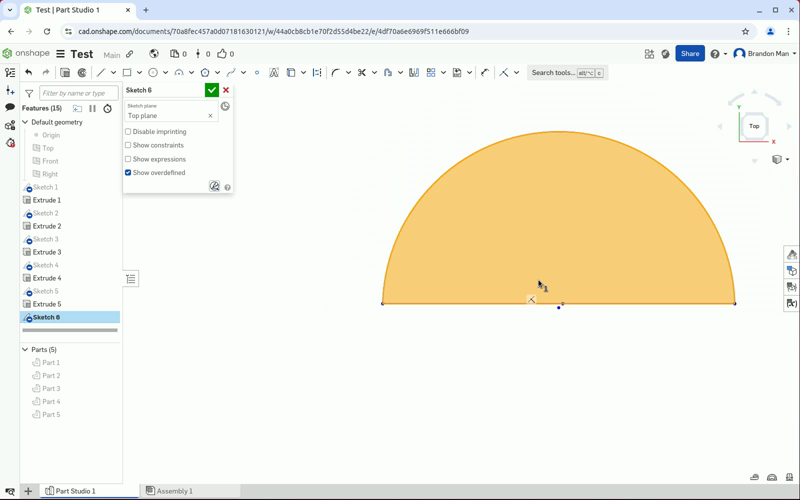
scroll(-6)
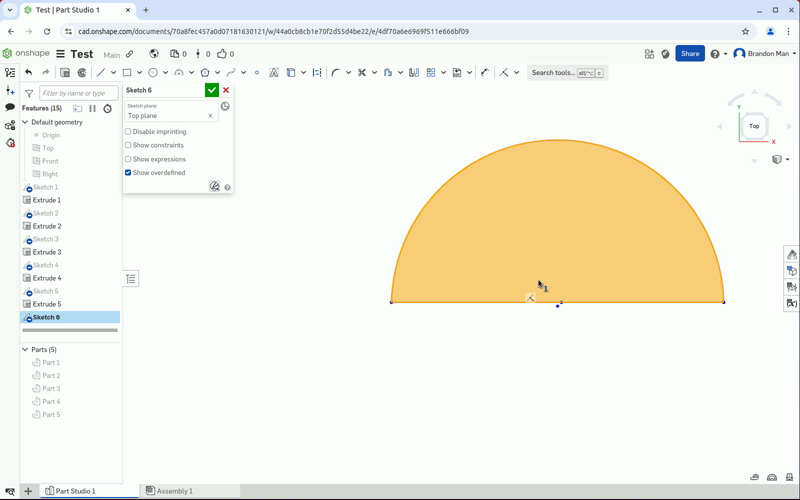
scroll(-6)
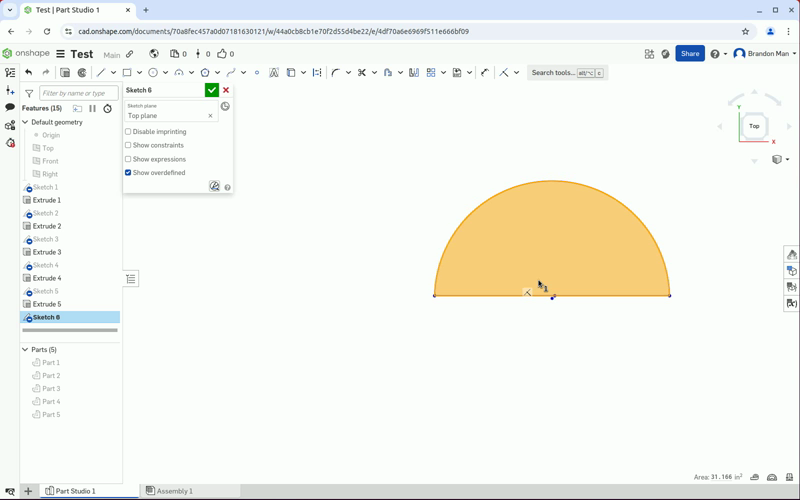
scroll(-6)
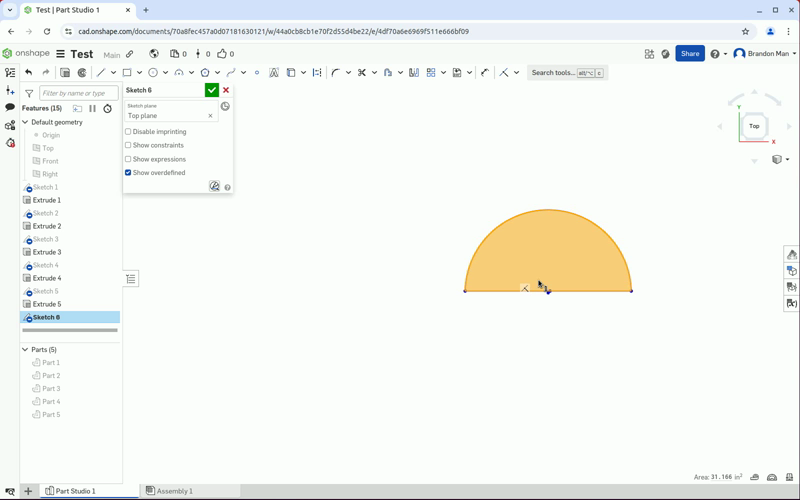
scroll(-6)
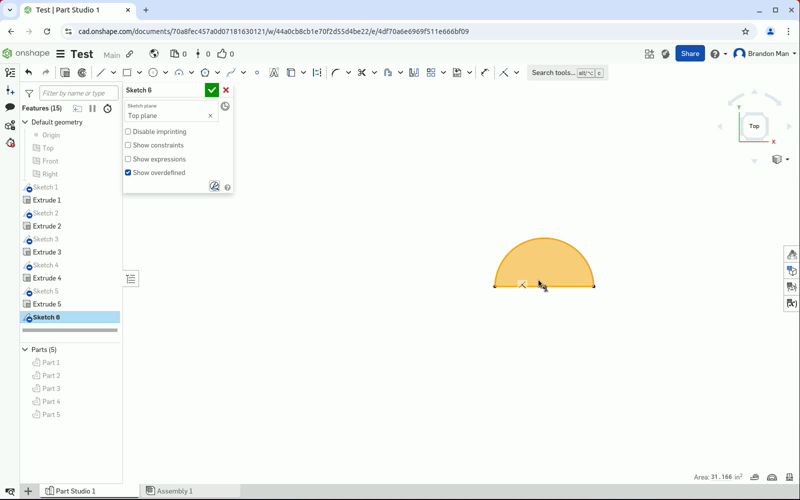
scroll(-6)
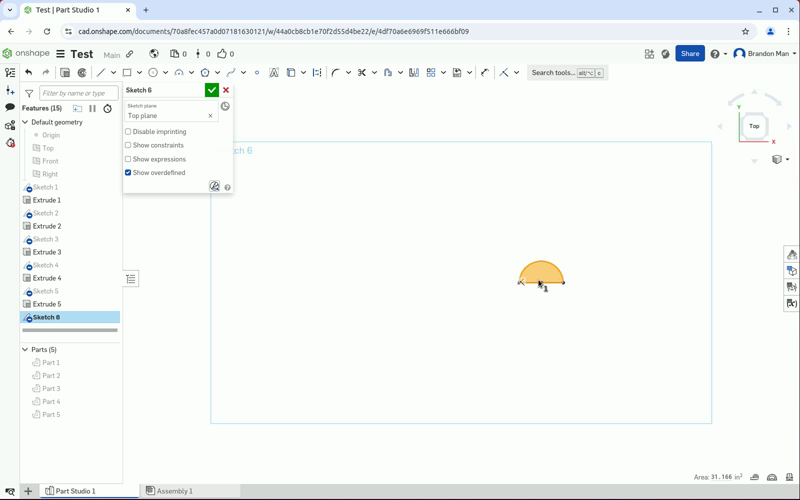
mouse_move(73, 352)
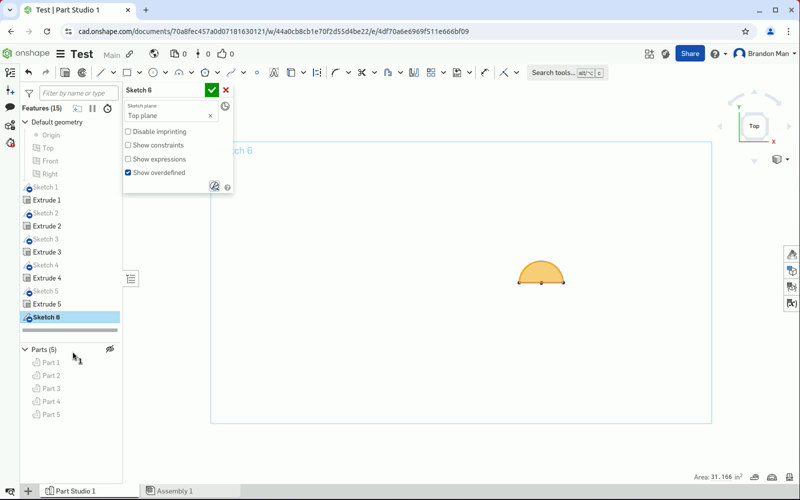
key(shift+y)
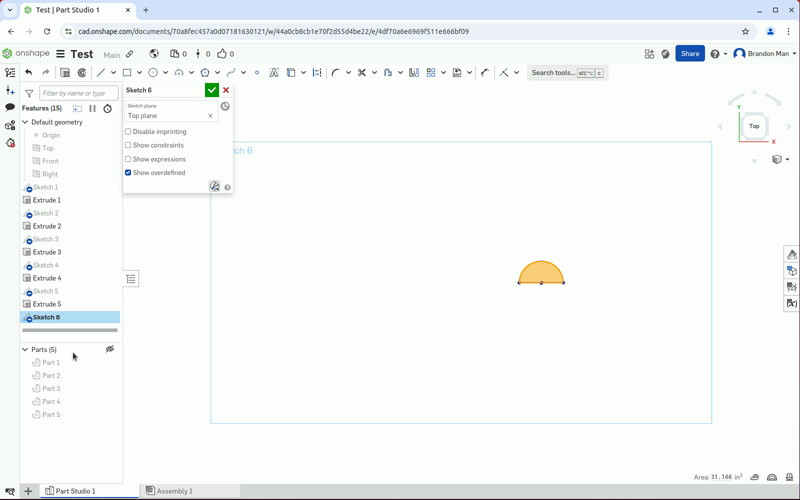
key(shift+e)
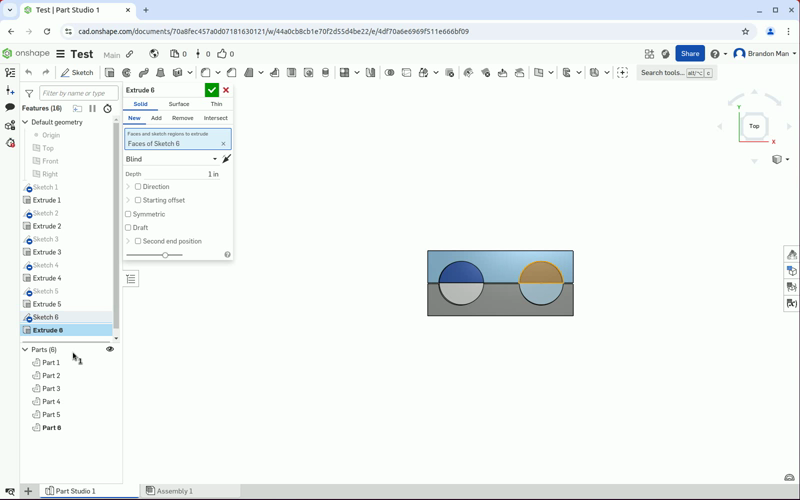
mouse_move(143, 106)
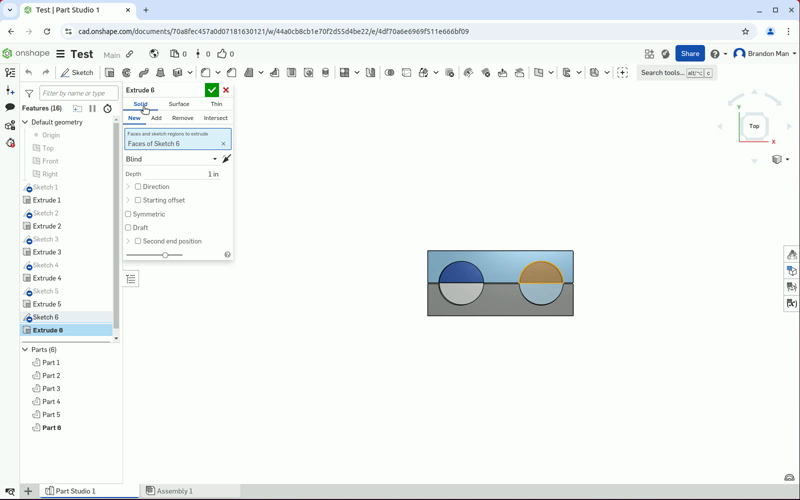
click(143, 106)
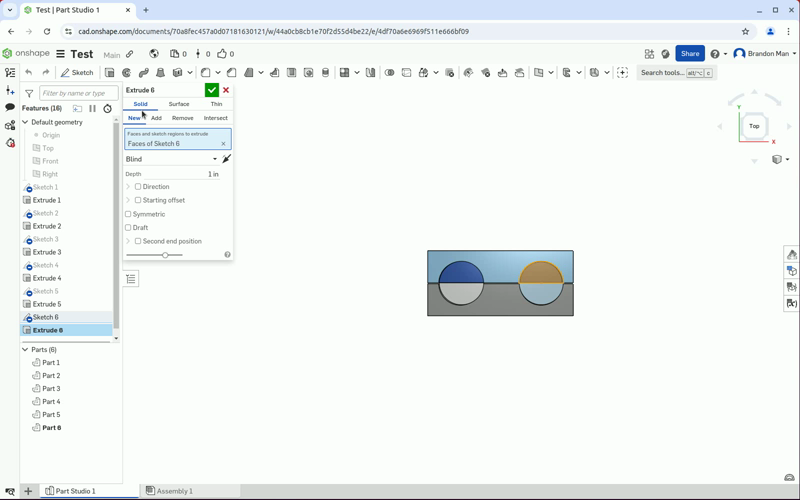
mouse_move(137, 120)
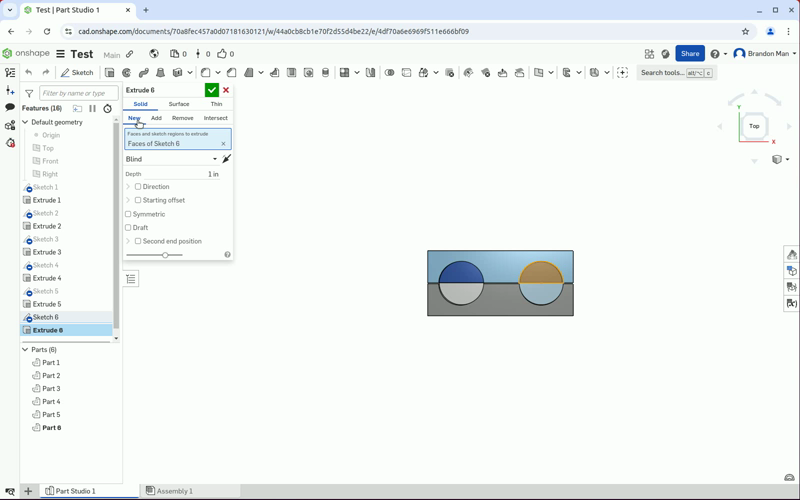
click(137, 120)
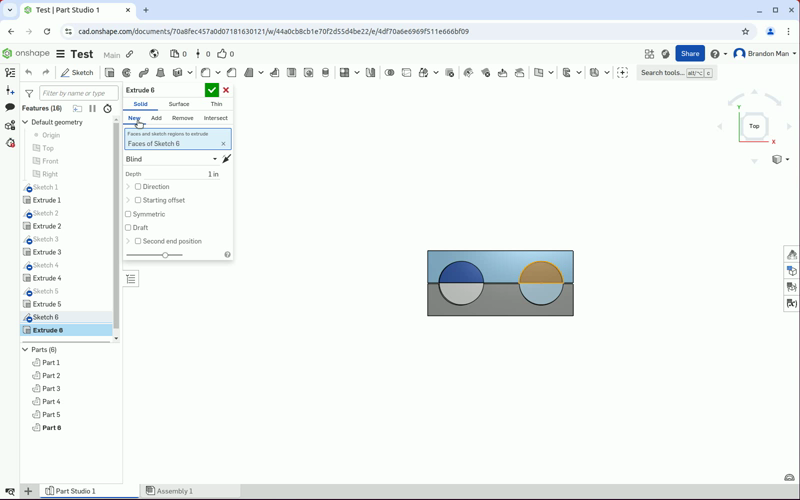
key(tab, 4)
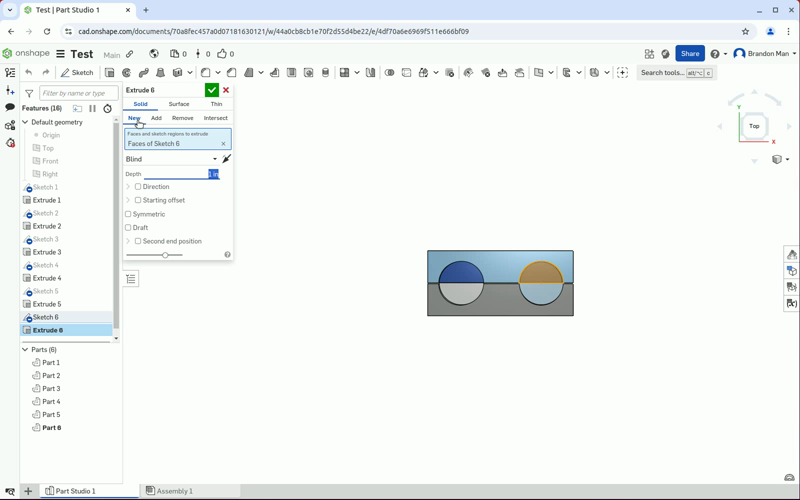
text(13.239)
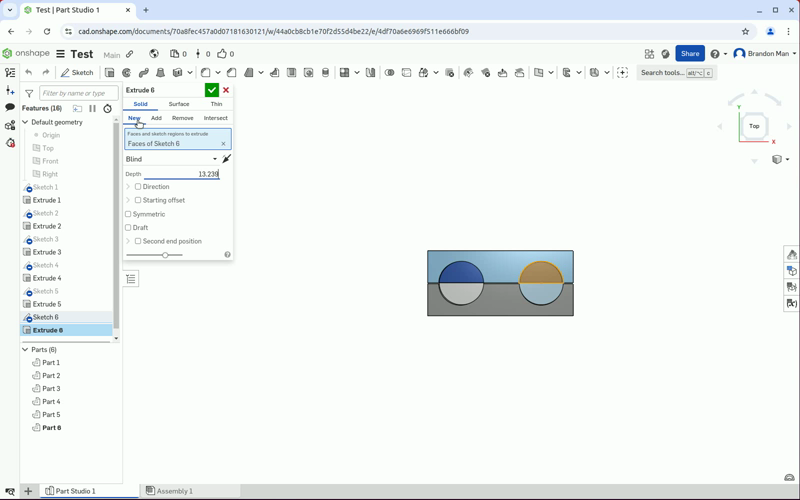
key(enter)
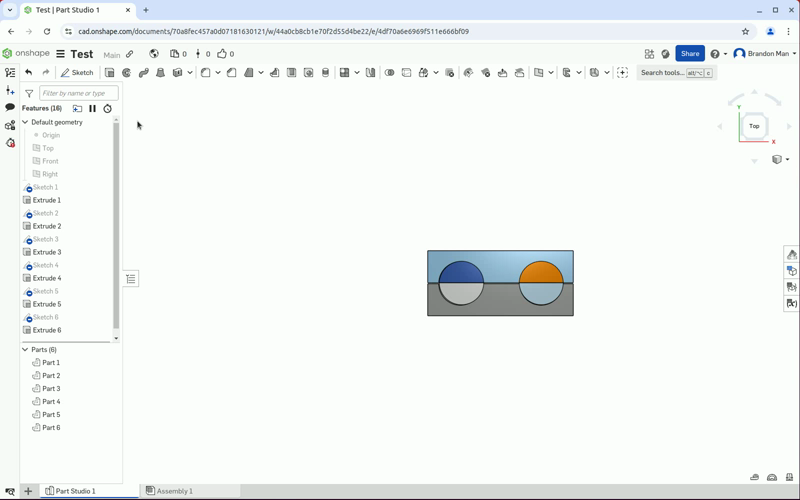
key(shift+h)
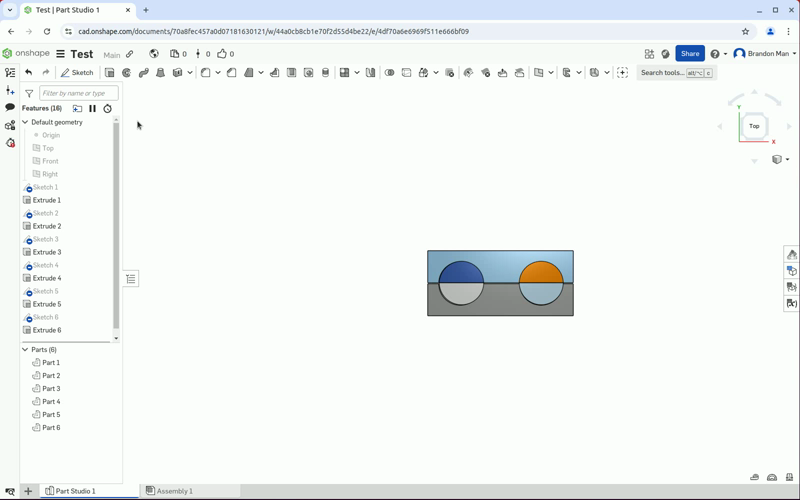
key(shift+h)
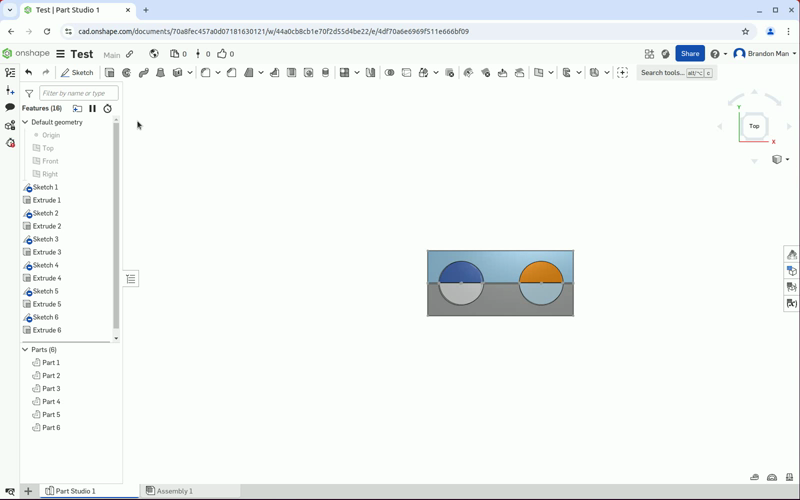
key(shift+7)
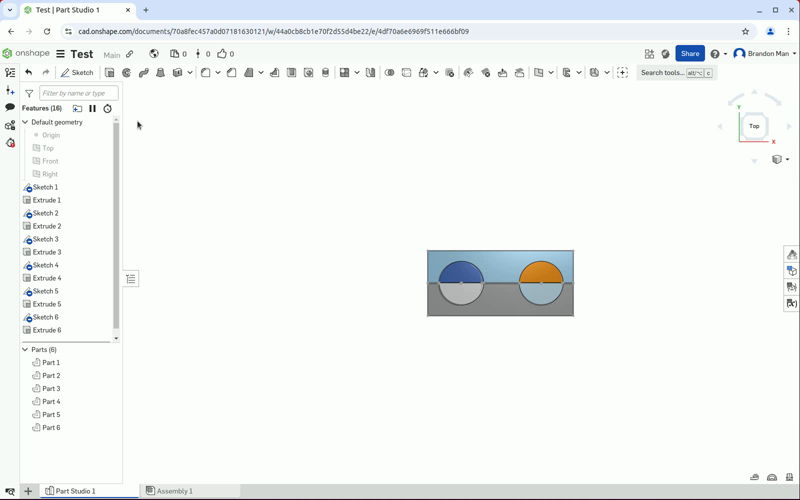
key(up, 3)
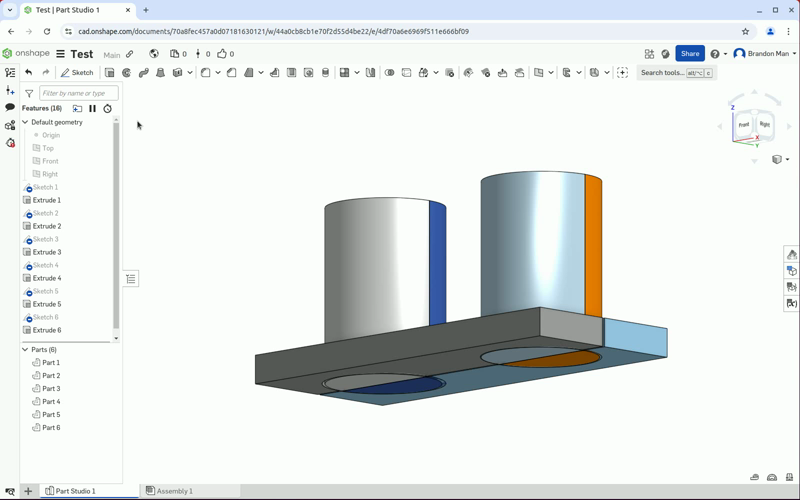
key(left, 3)
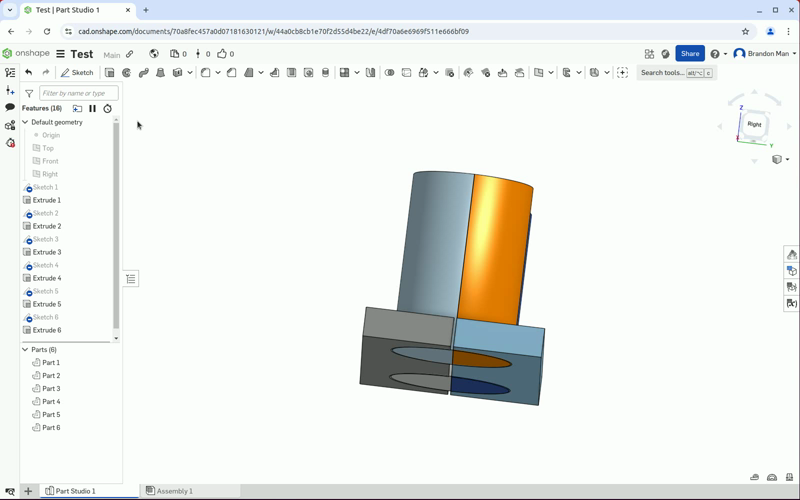
key(right, 3)
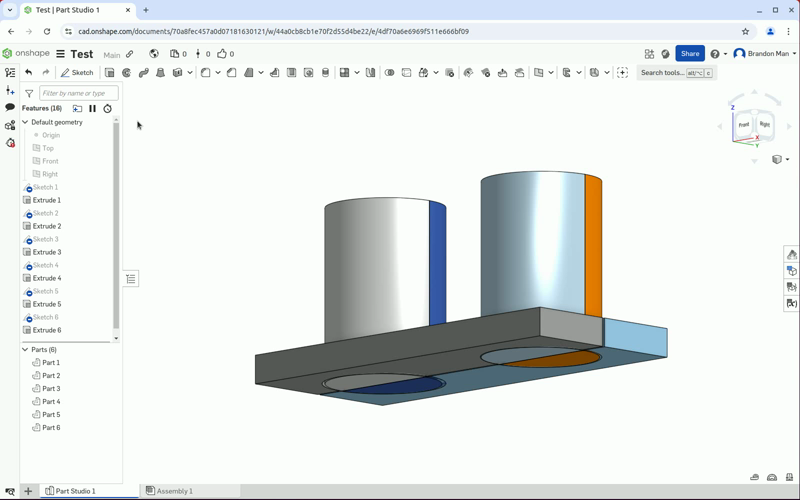
key(down, 3)
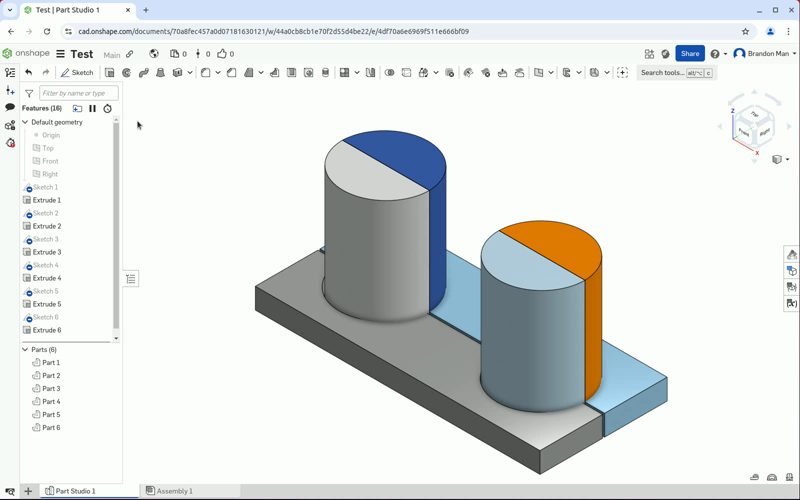
mouse_move(69, 189)
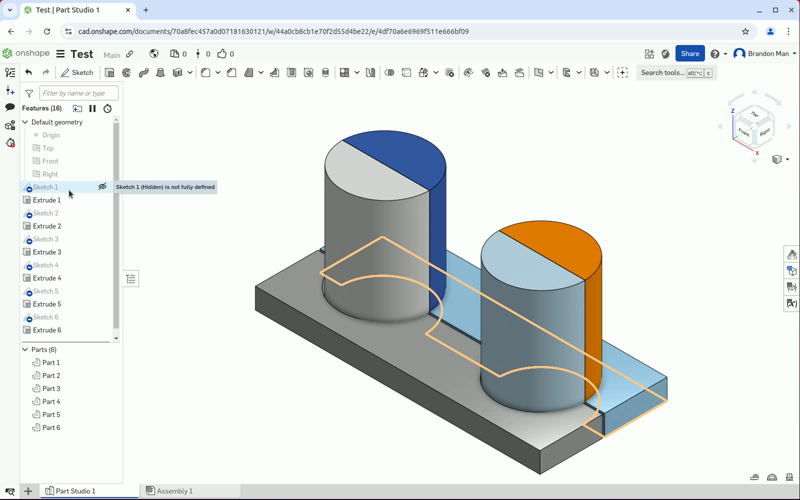
click(69, 189)